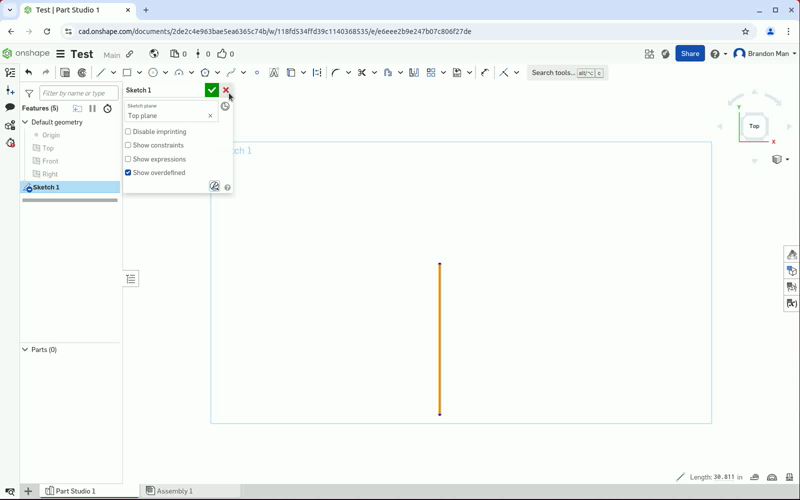
key(shift+h)
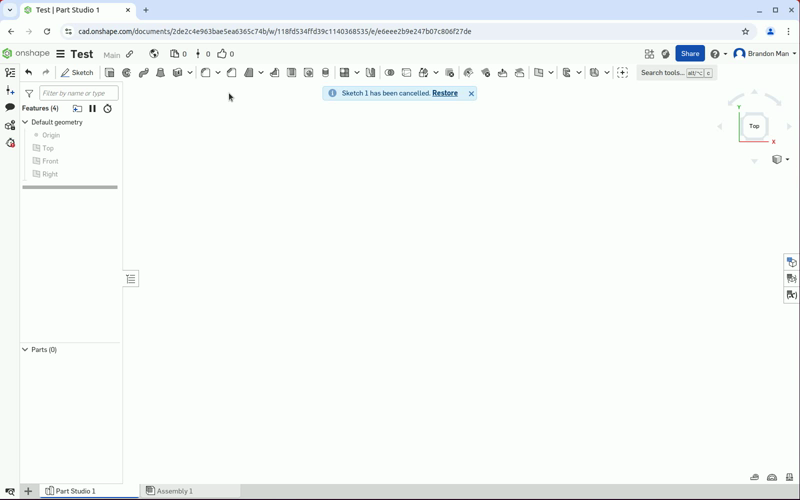
mouse_move(73, 352)
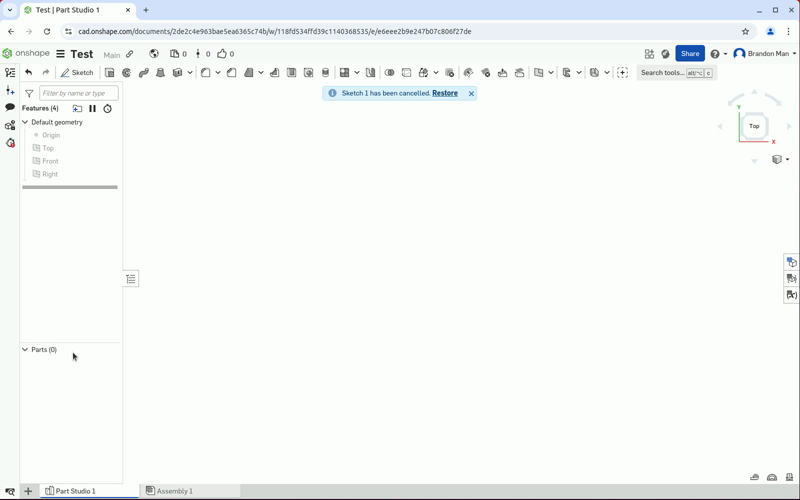
key(y)
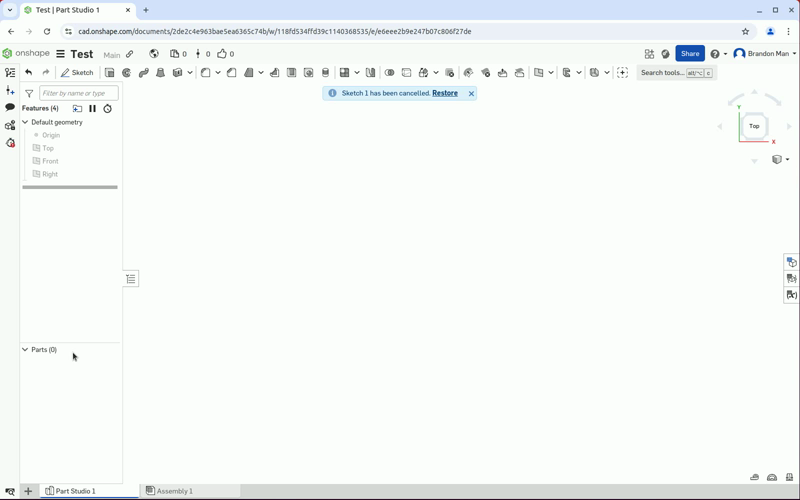
key(shift+p)
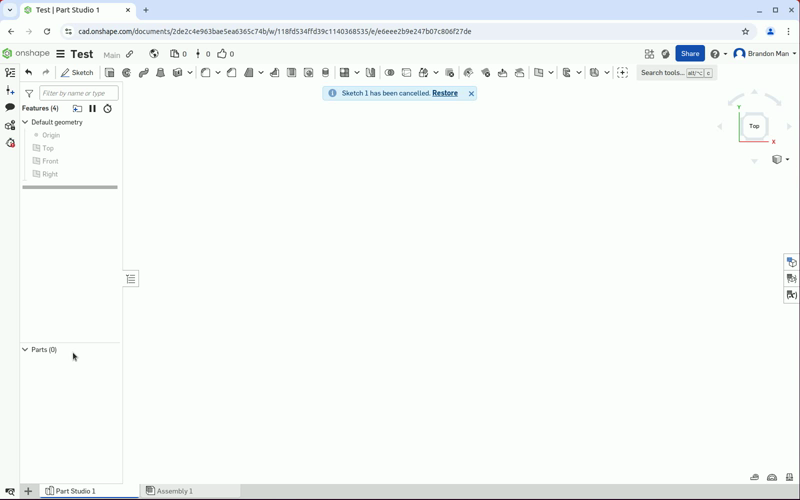
key(space)
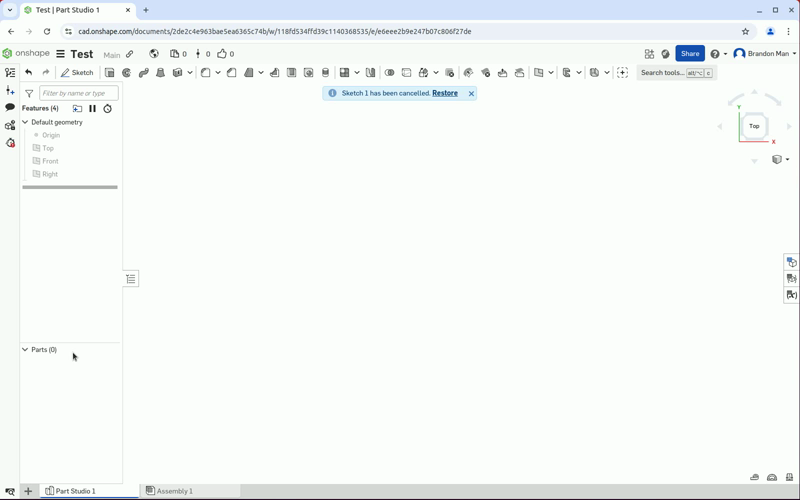
key_down(shift)
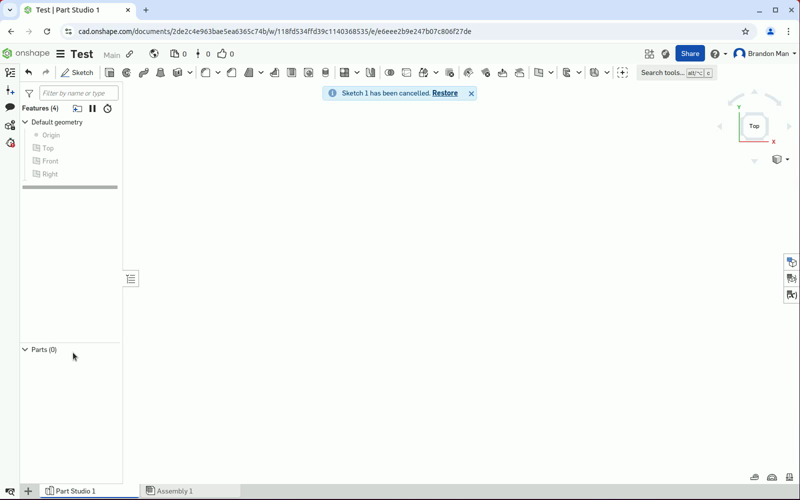
key(up)
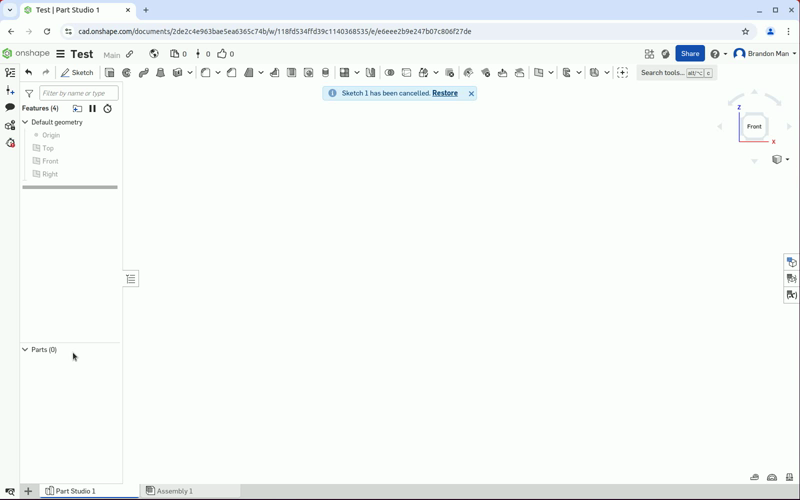
key_up(shift)
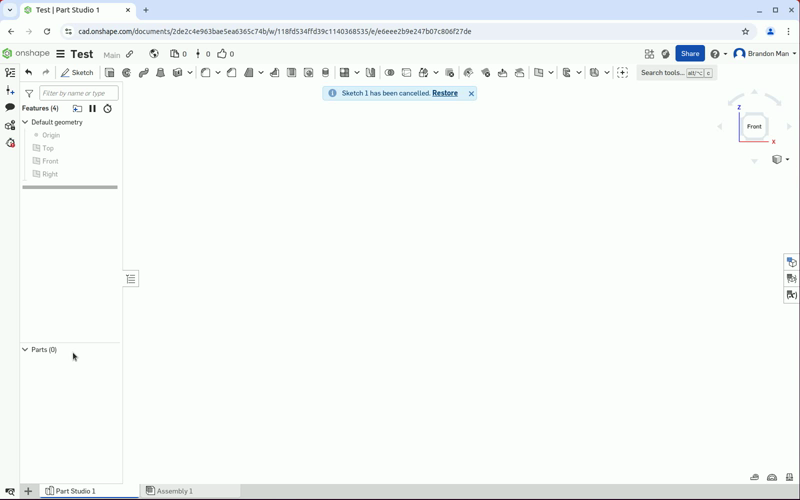
mouse_move(73, 352)
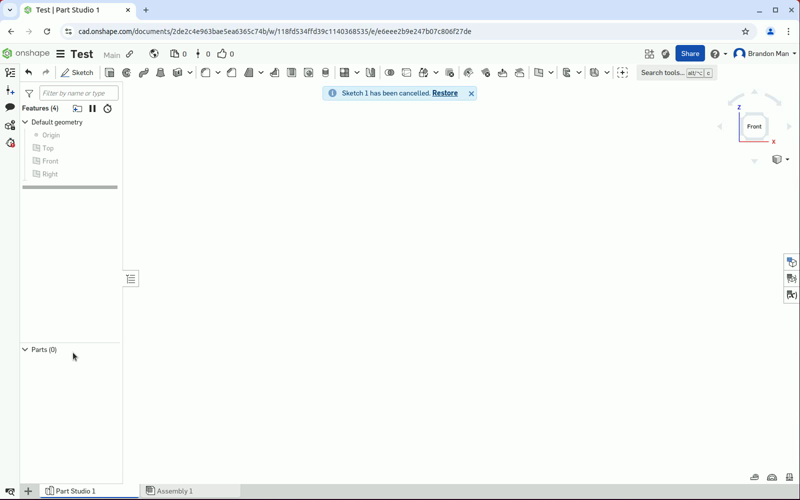
key(shift+y)
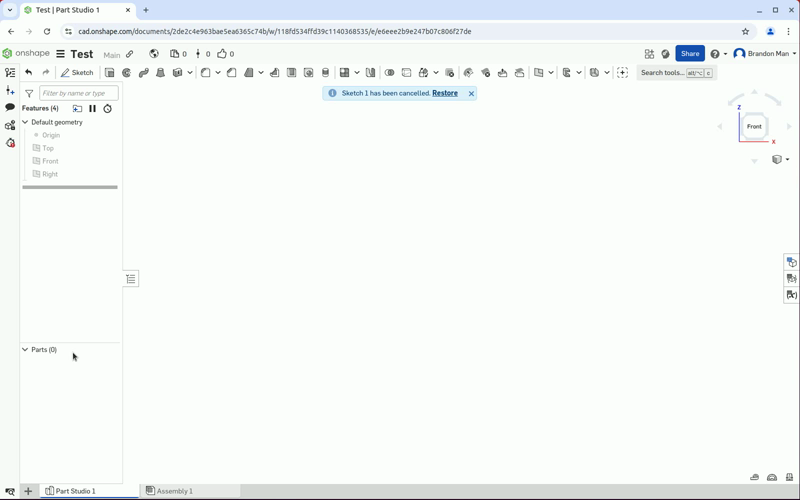
key(shift+s)
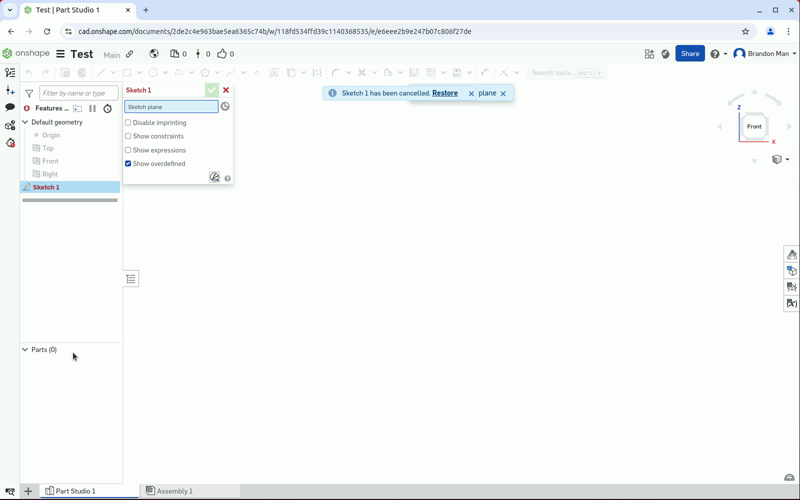
mouse_move(73, 163)
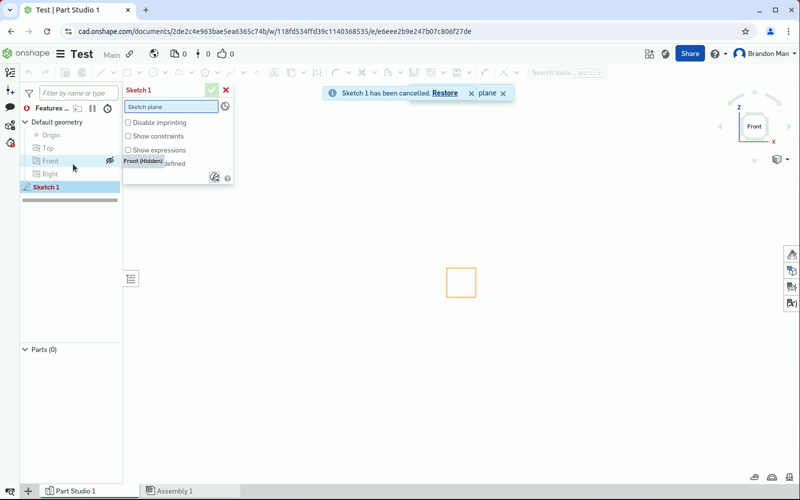
click(73, 163)
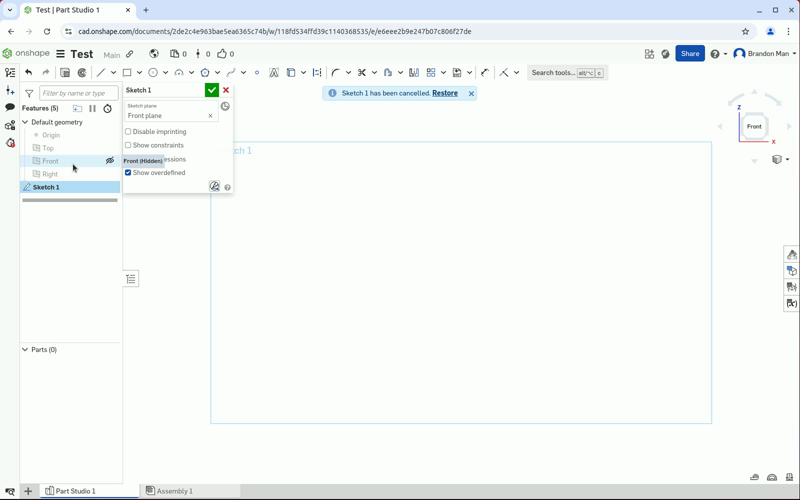
mouse_move(73, 352)
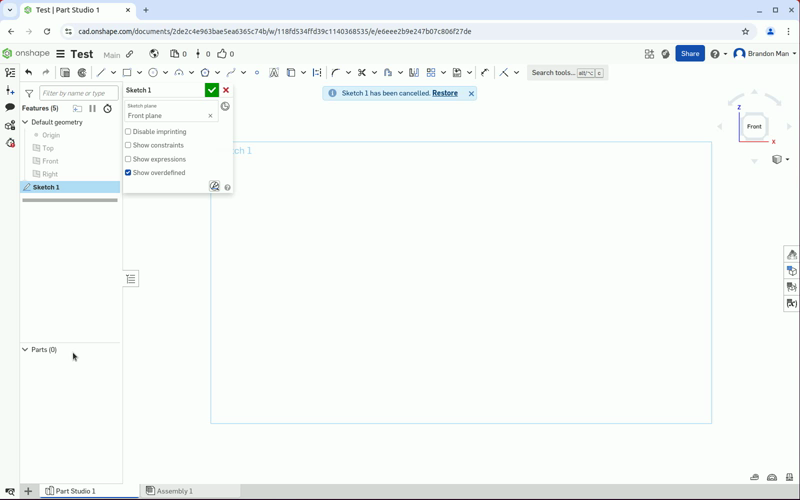
key(y)
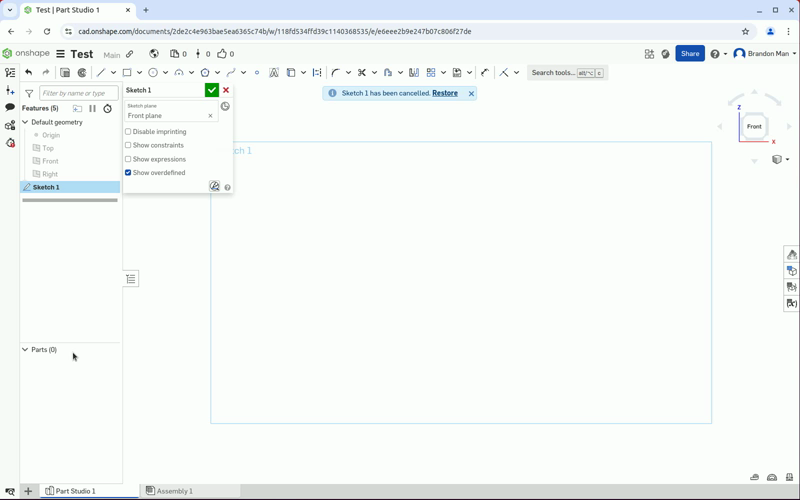
key(l)
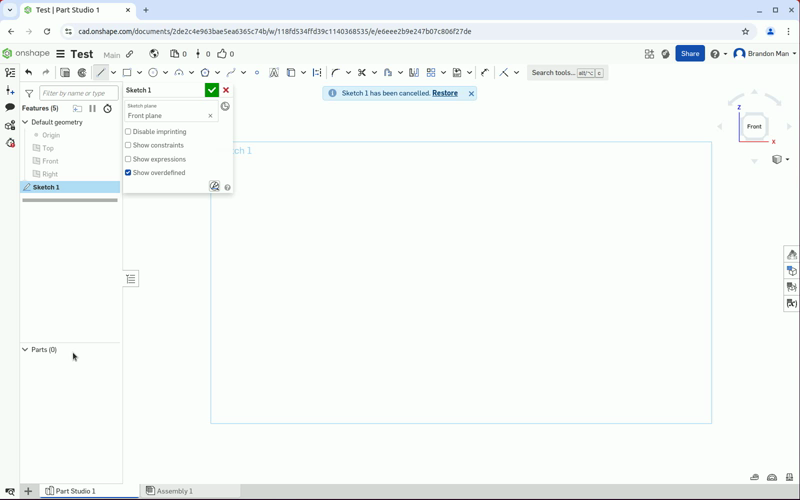
key_down(shift)
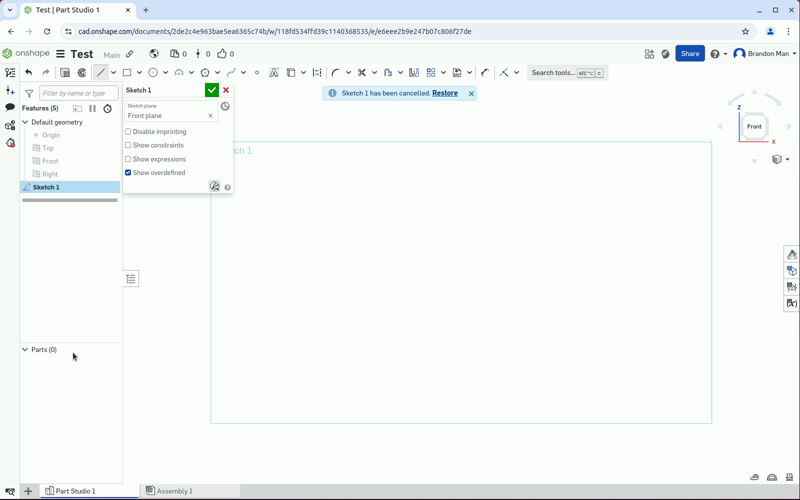
mouse_move(460, 282)
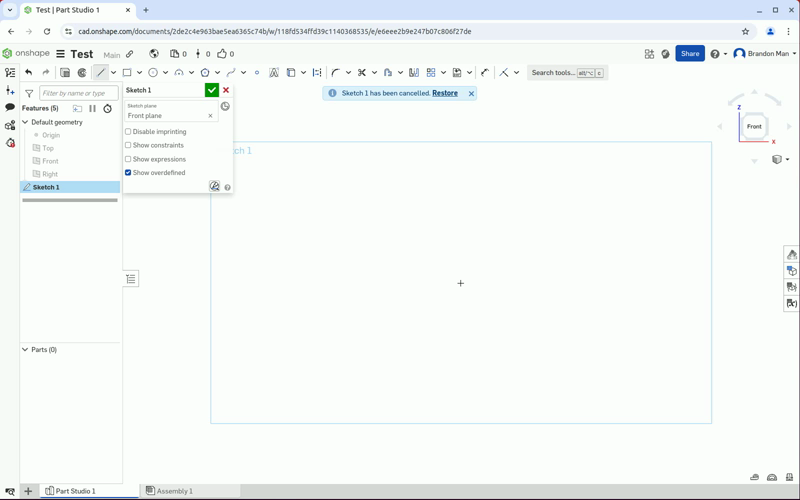
click(460, 282)
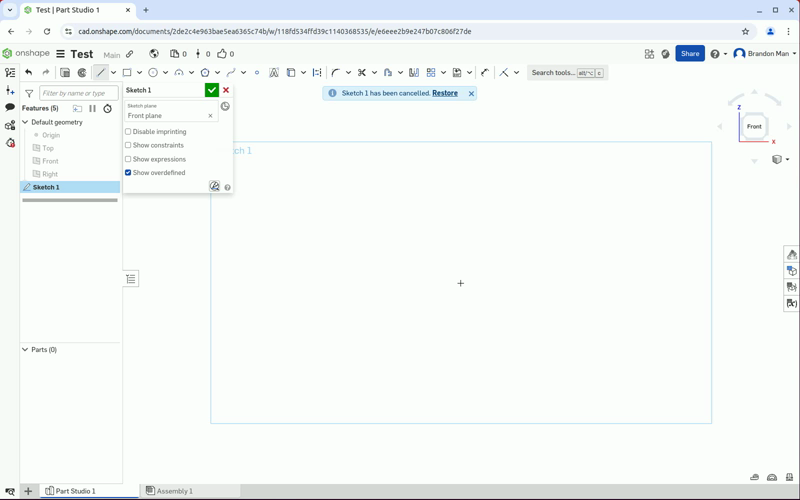
key_up(shift)
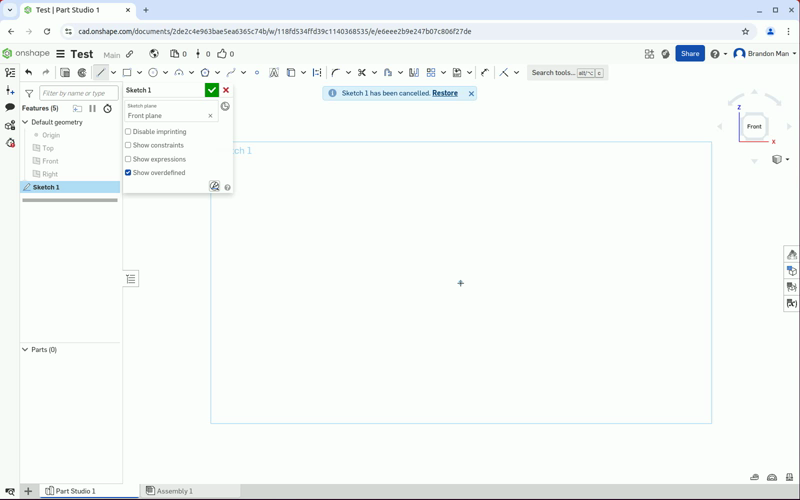
key_down(shift)
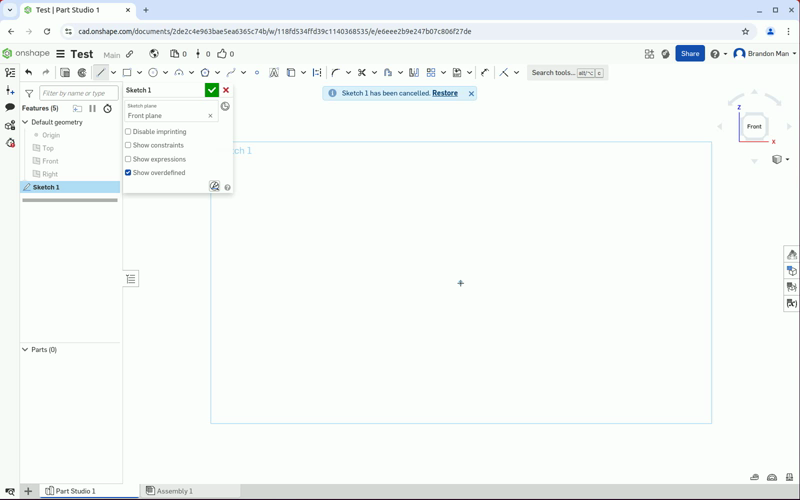
mouse_move(490, 282)
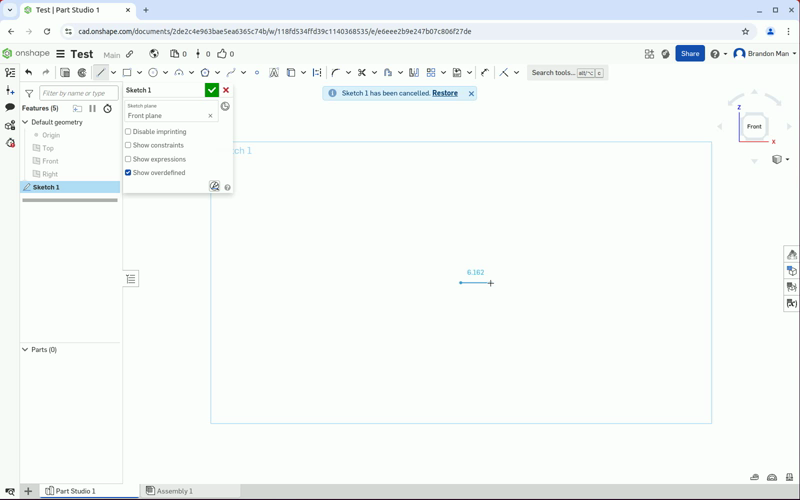
mouse_move(472, 282)
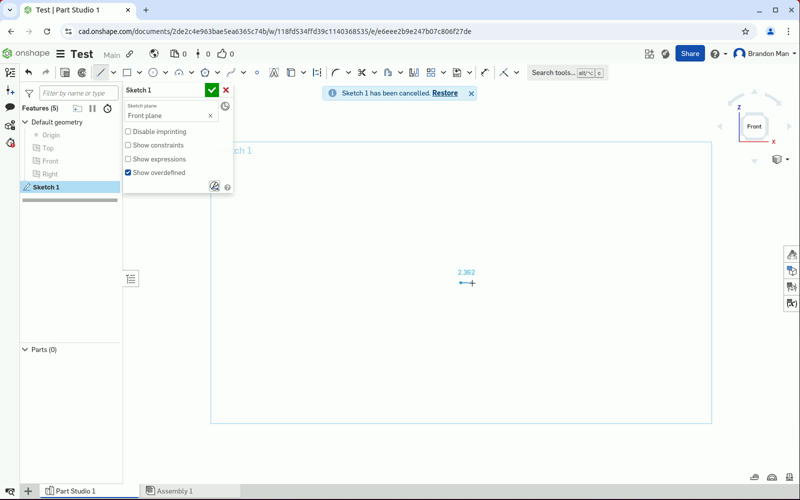
click(472, 282)
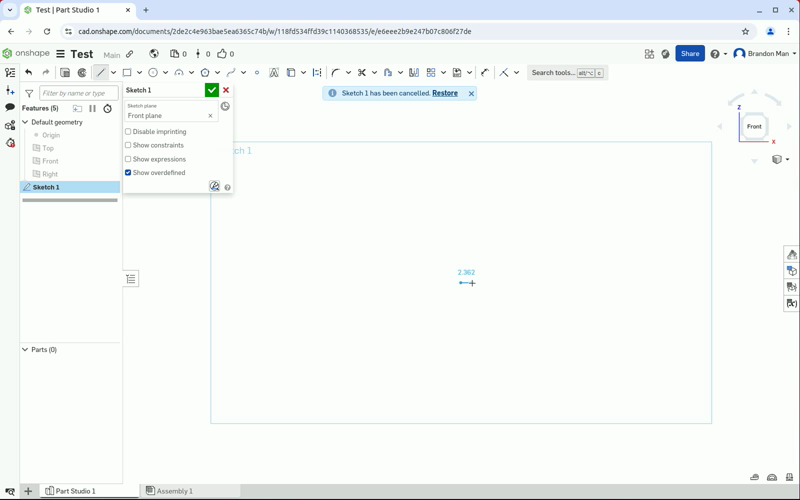
key_up(shift)
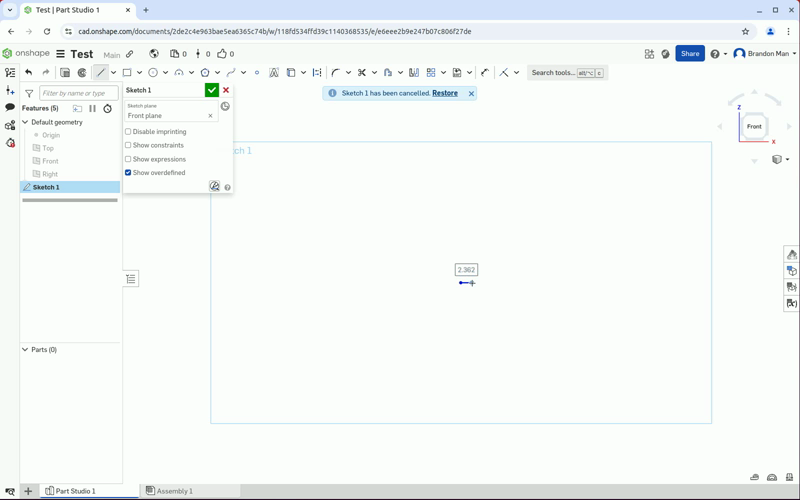
key_down(shift)
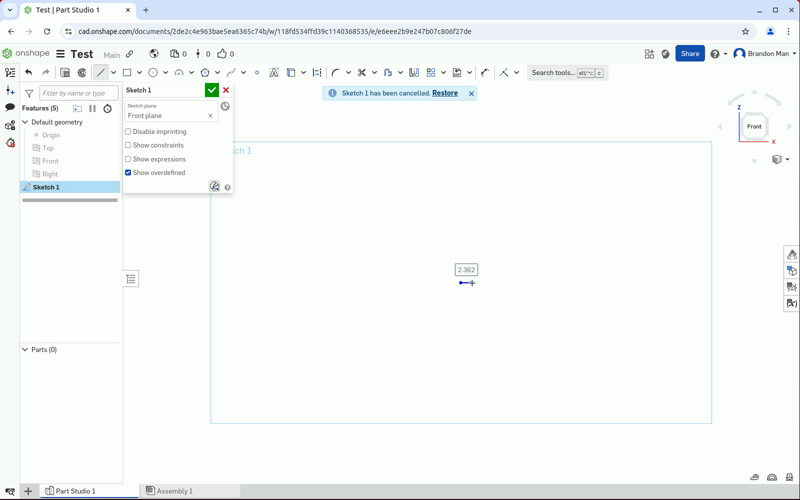
mouse_move(502, 282)
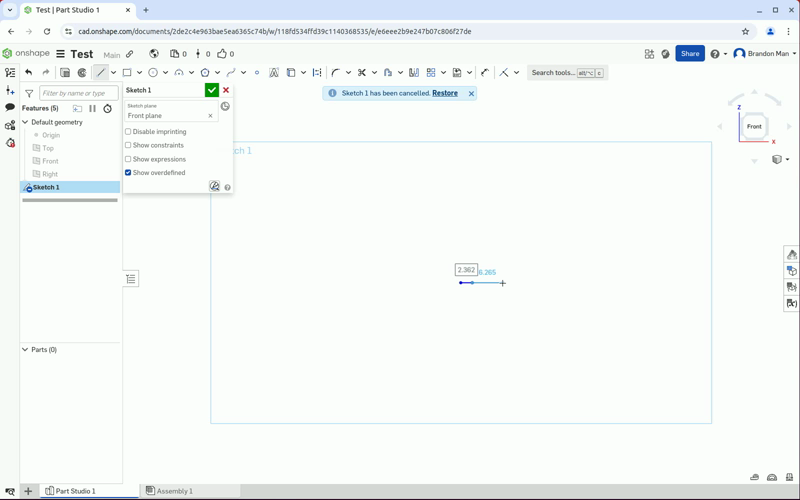
mouse_move(472, 271)
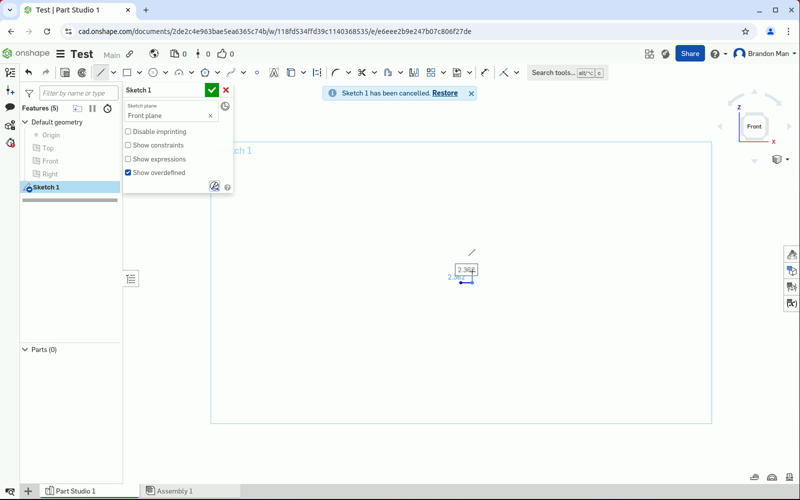
click(472, 271)
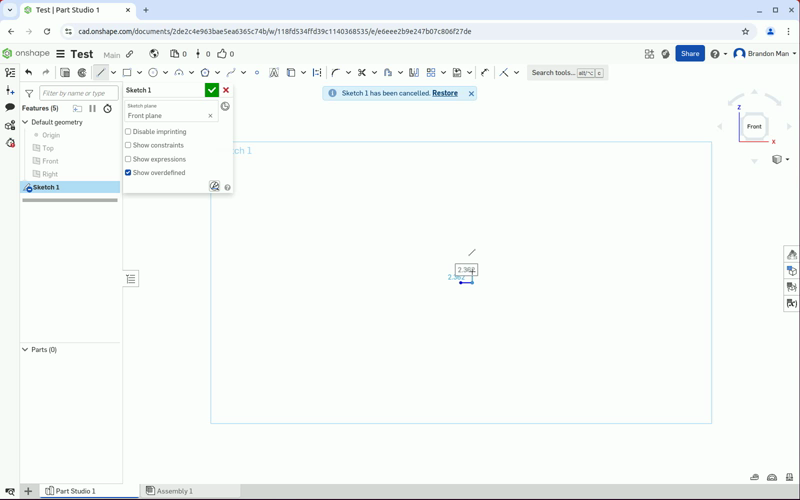
key_up(shift)
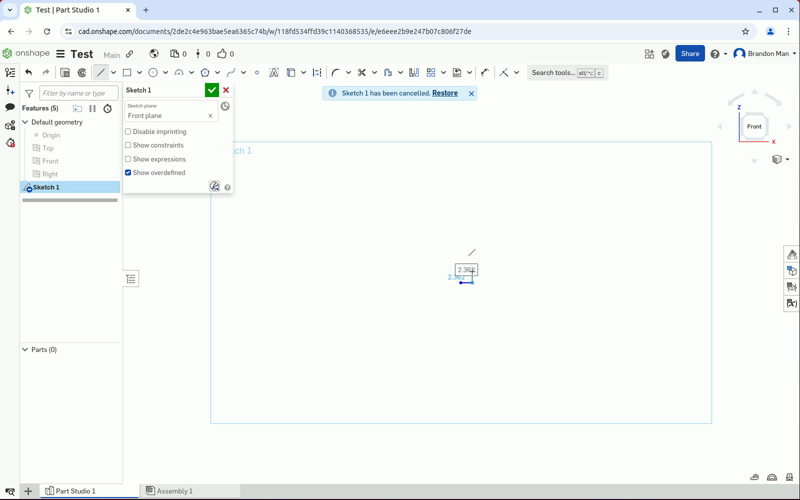
key_down(shift)
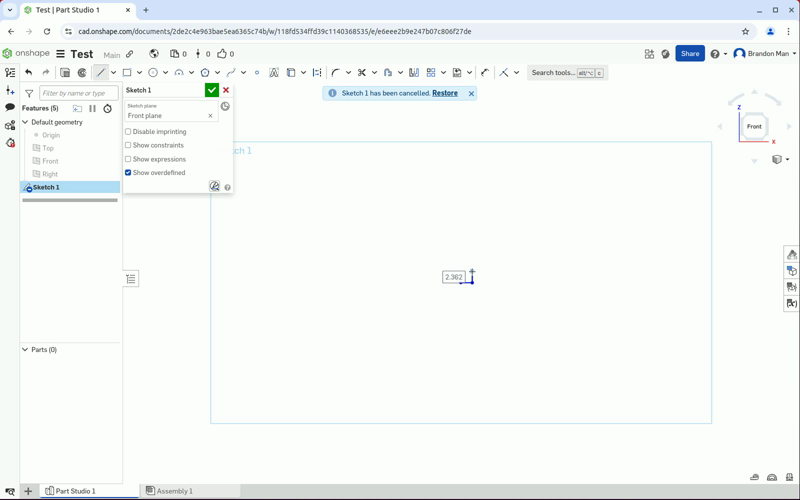
mouse_move(502, 271)
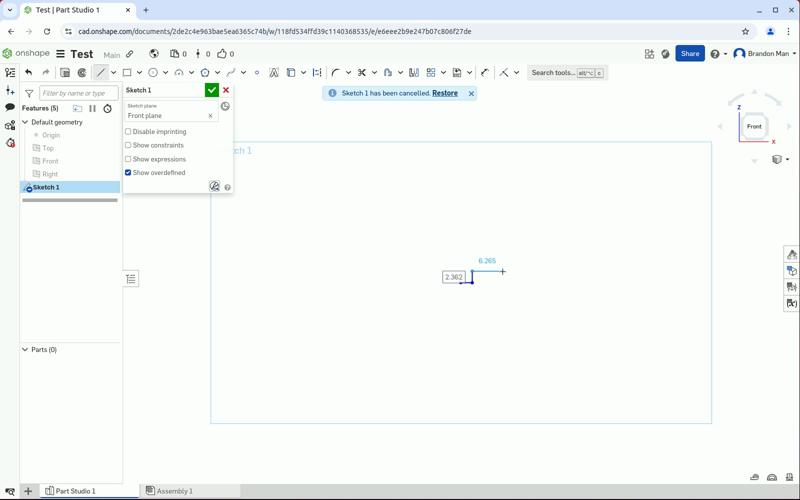
mouse_move(460, 271)
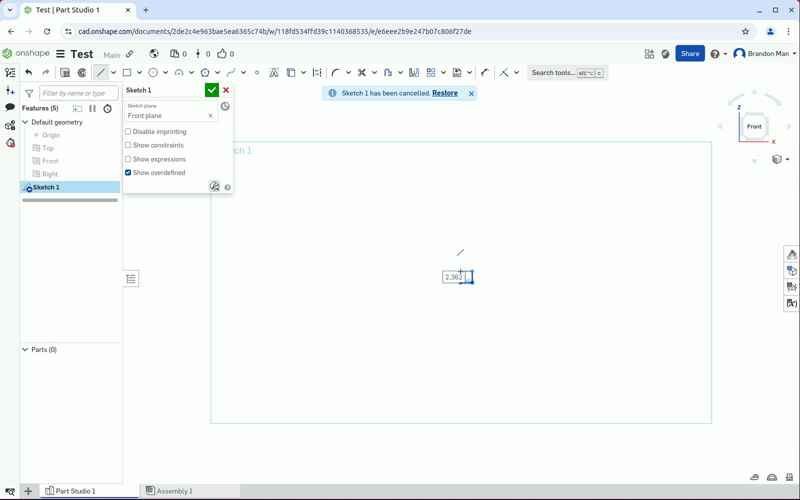
click(460, 271)
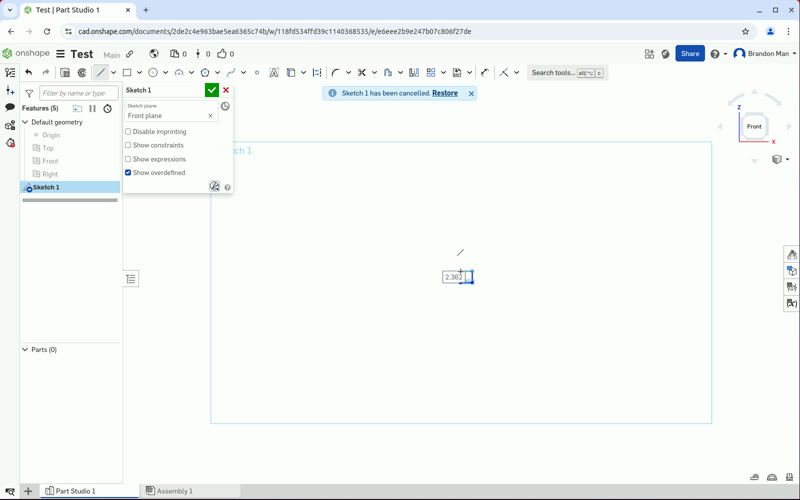
key_up(shift)
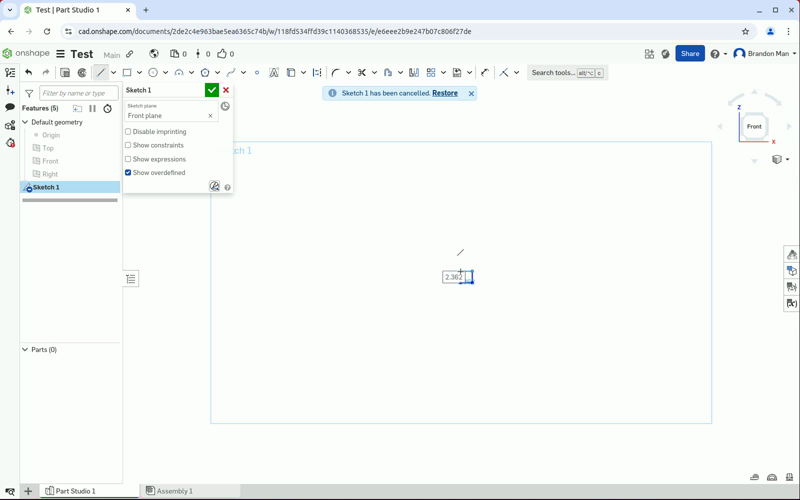
mouse_move(490, 271)
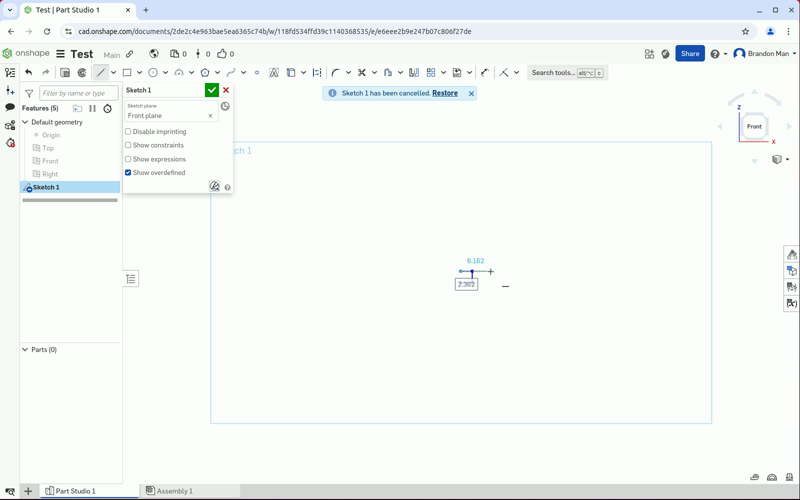
key_down(shift)
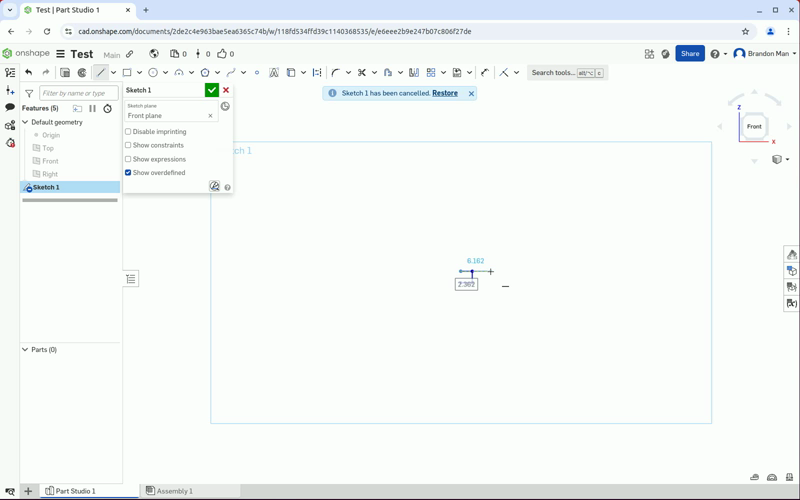
mouse_move(460, 282)
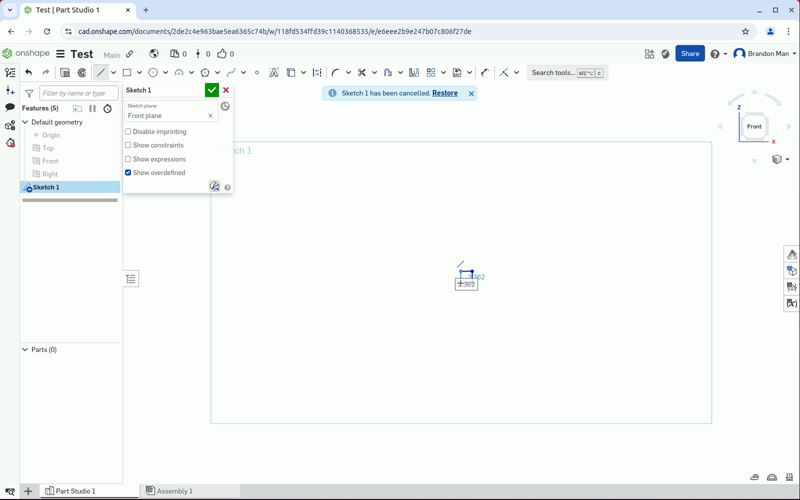
key_up(shift)
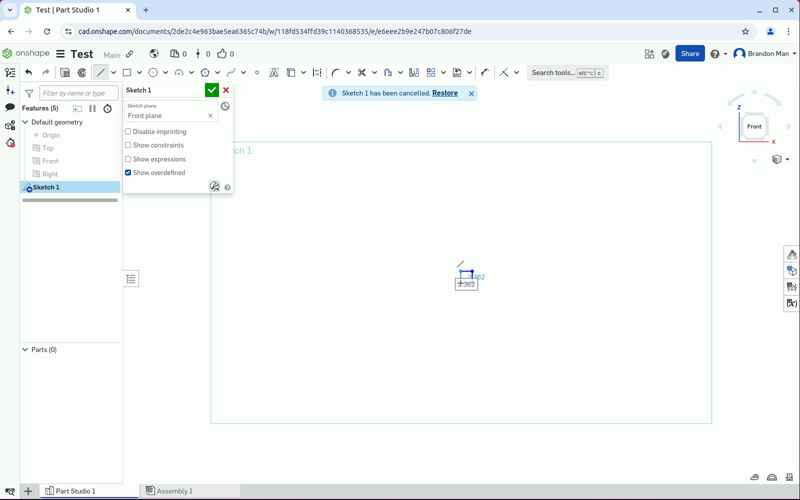
click(460, 282)
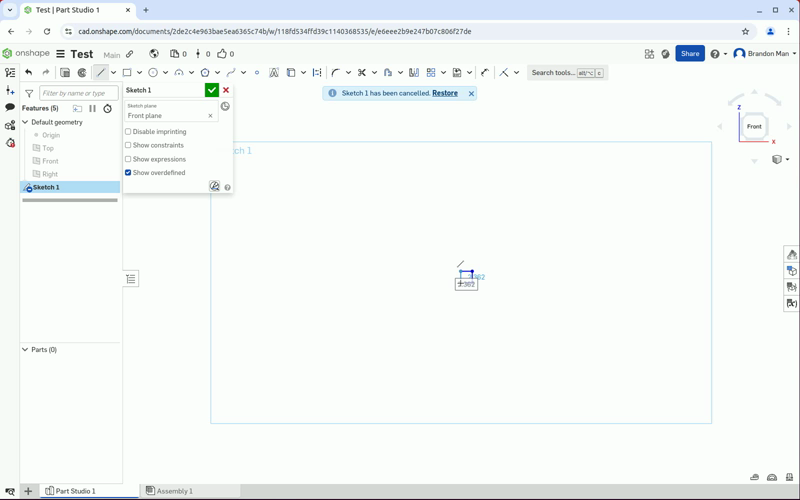
key(esc)
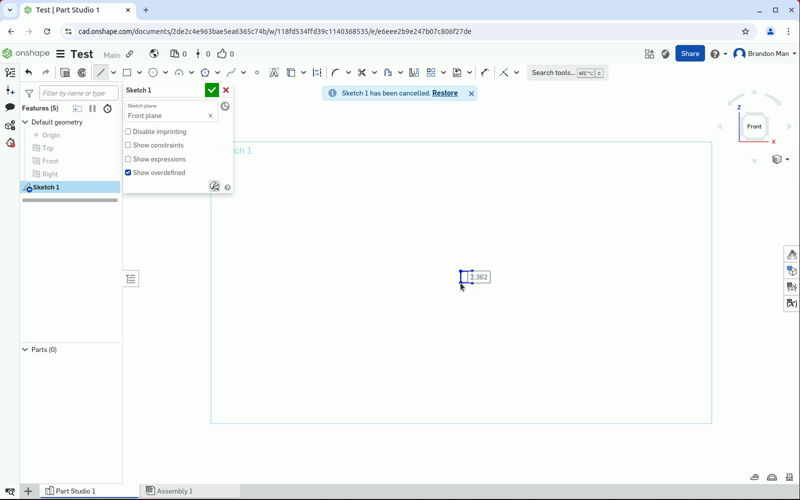
mouse_move(464, 272)
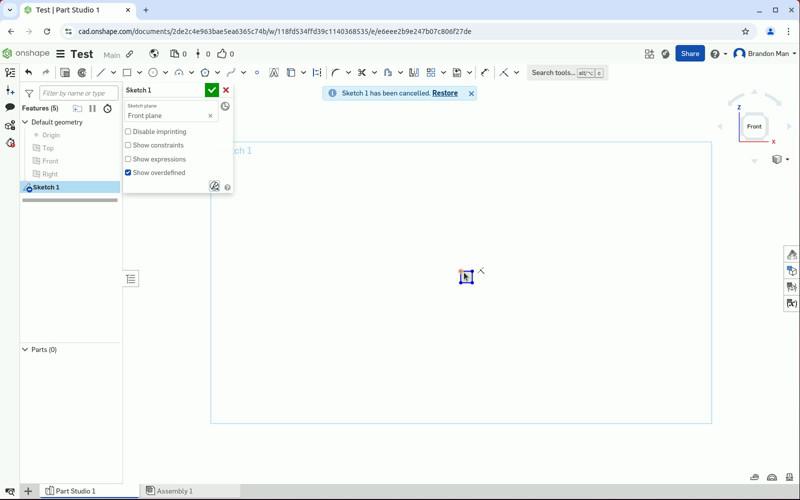
scroll(6)
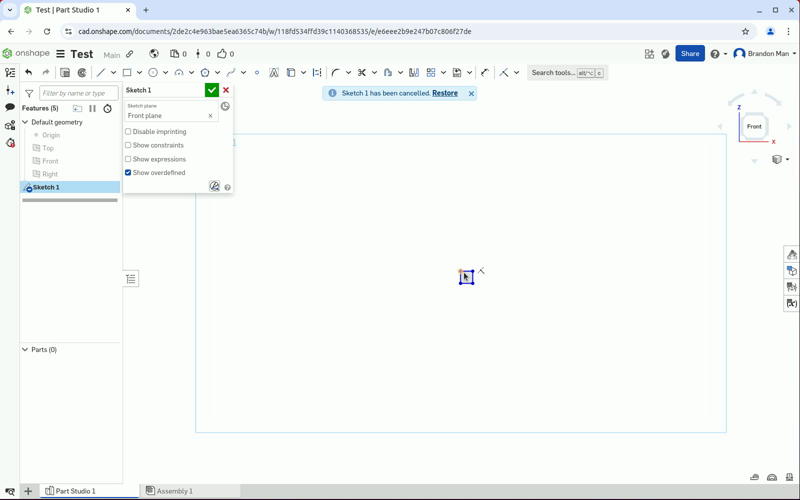
scroll(6)
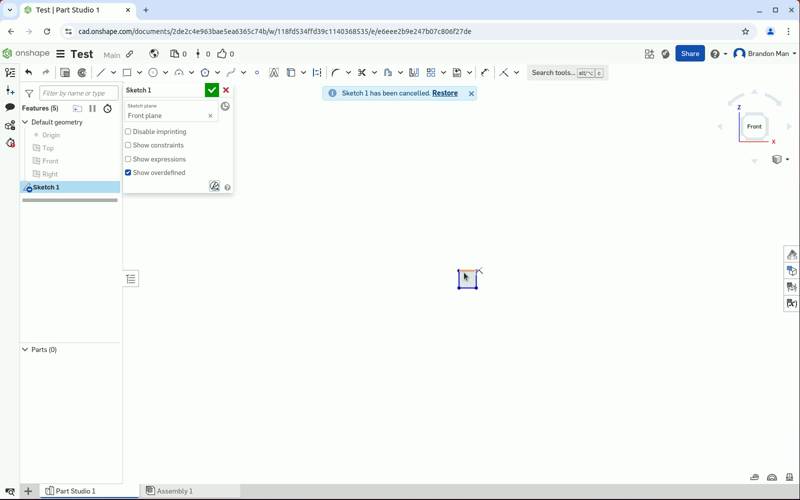
scroll(6)
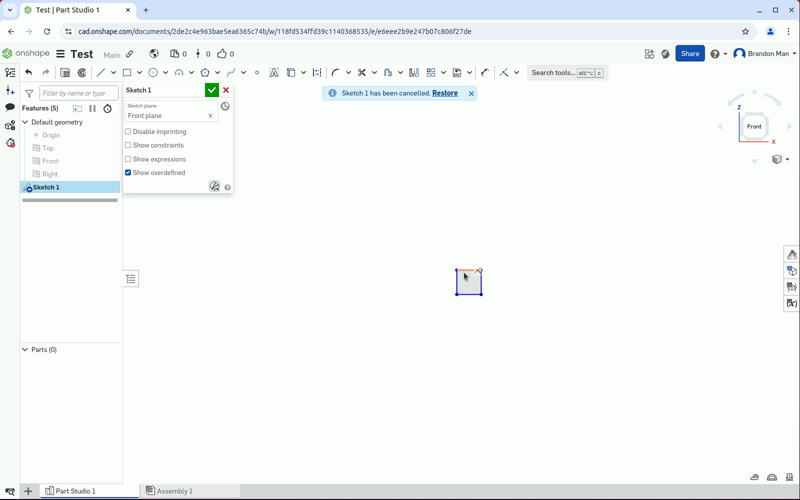
scroll(6)
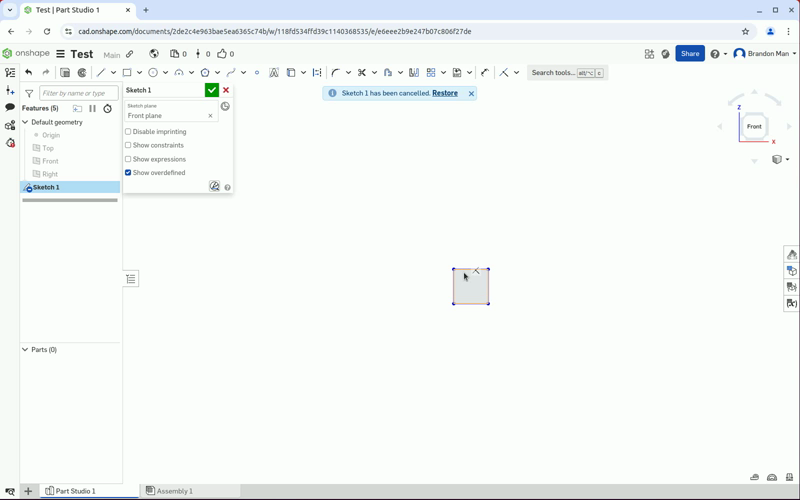
scroll(6)
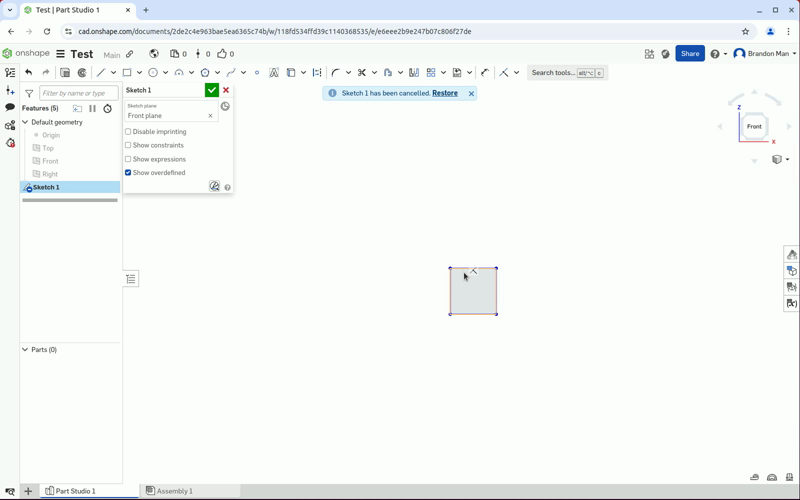
scroll(6)
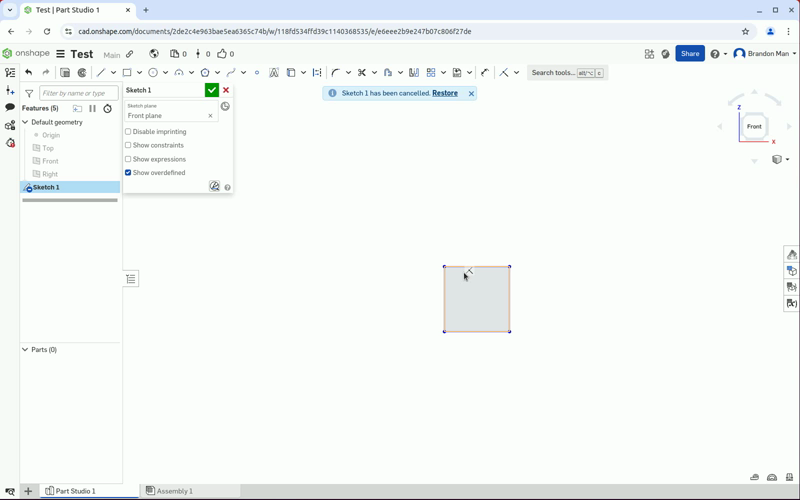
scroll(6)
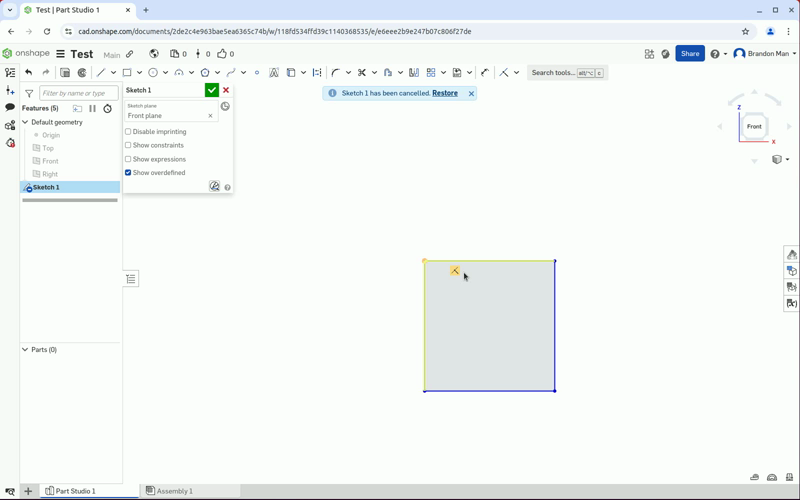
click(464, 272)
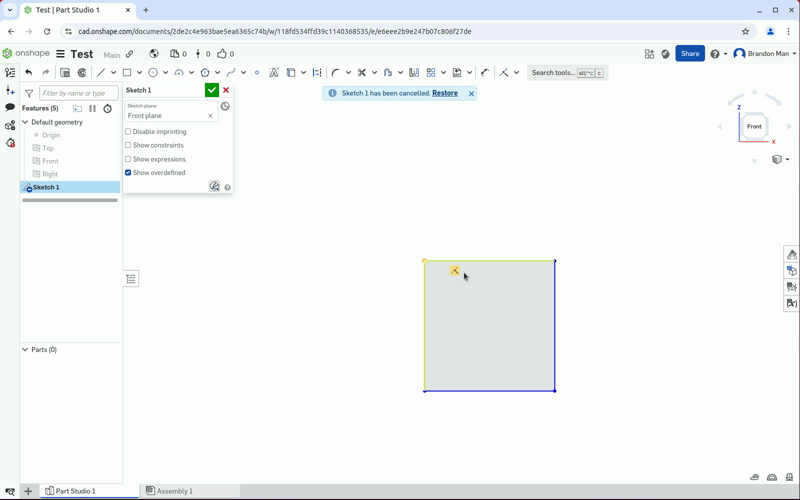
scroll(-6)
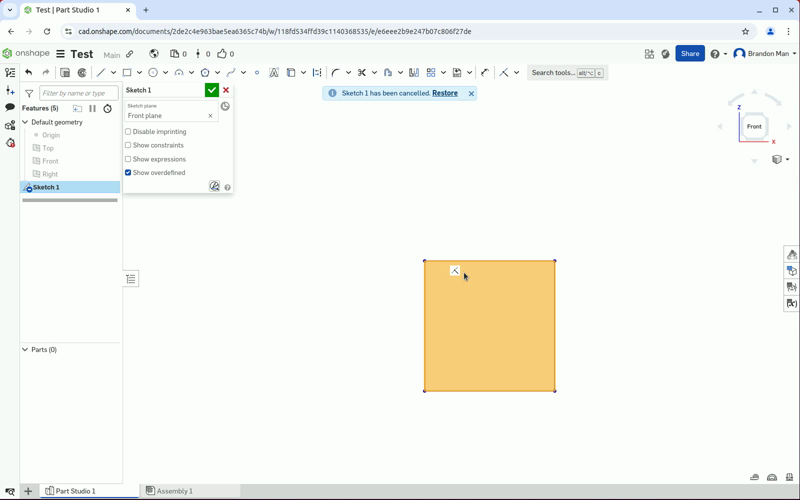
scroll(-6)
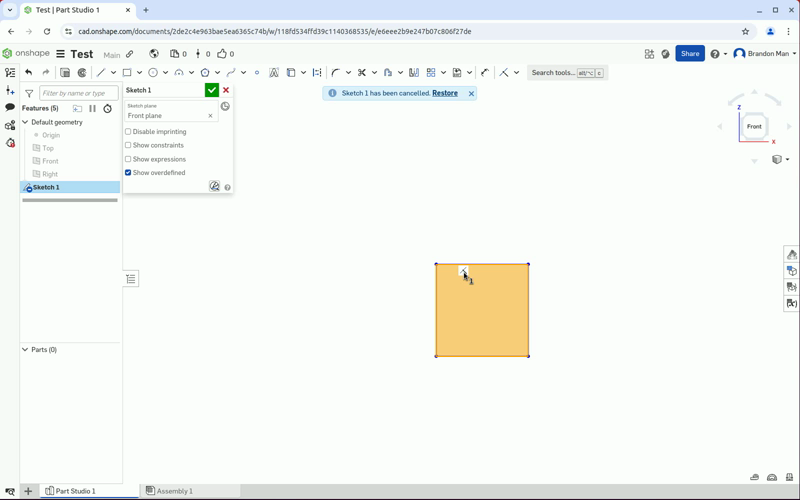
scroll(-6)
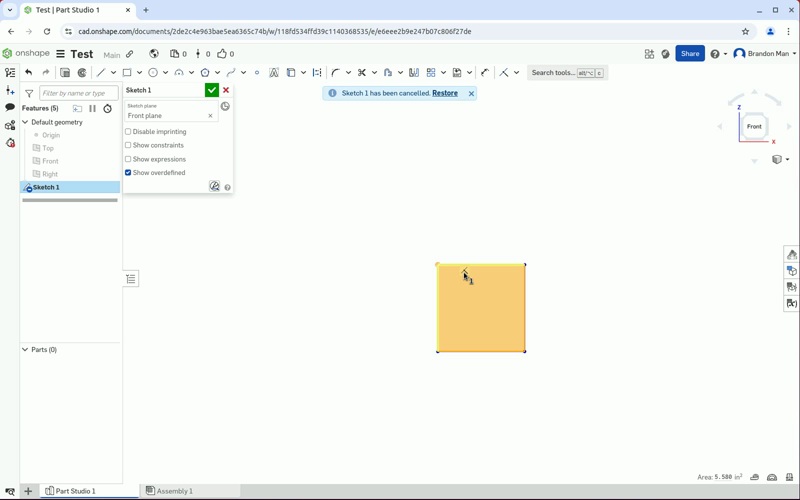
scroll(-6)
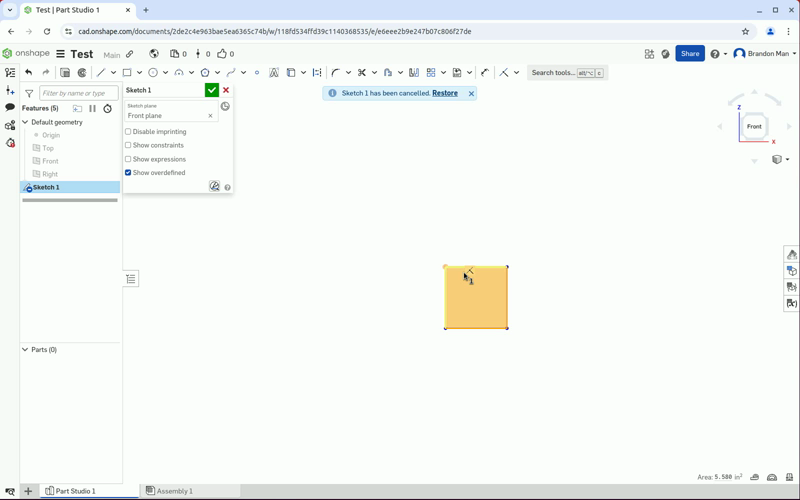
scroll(-6)
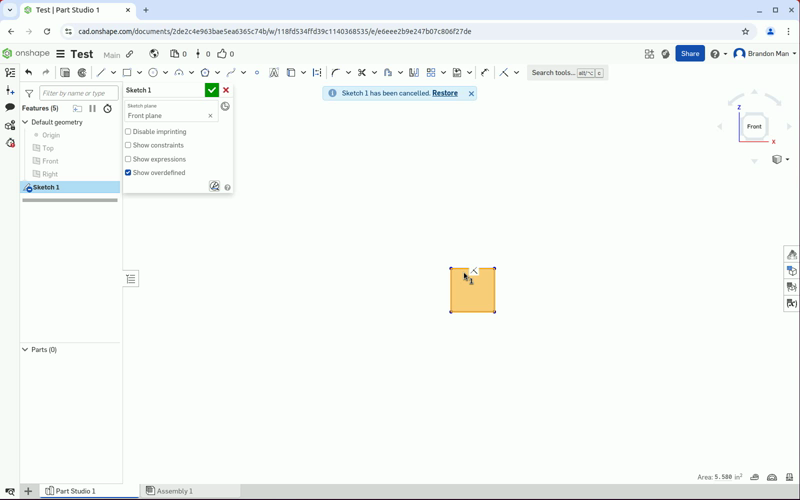
scroll(-6)
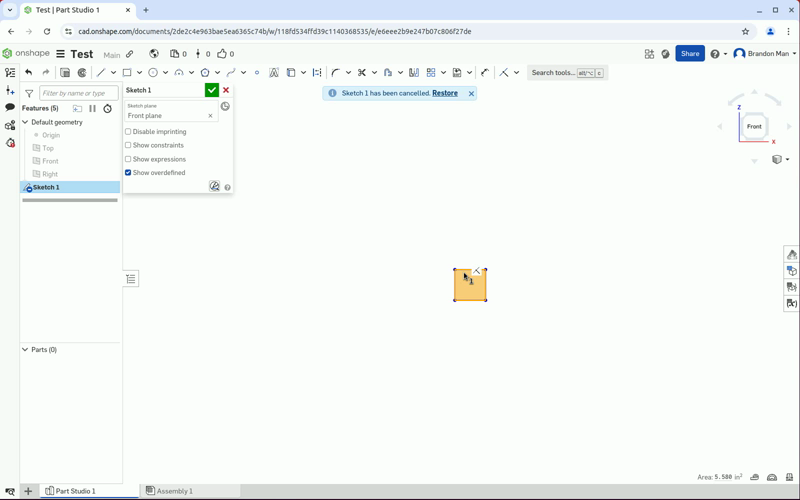
scroll(-6)
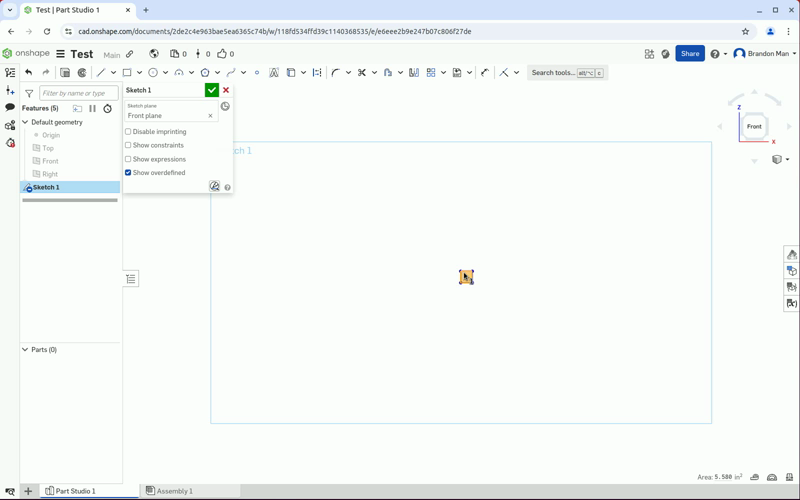
mouse_move(73, 352)
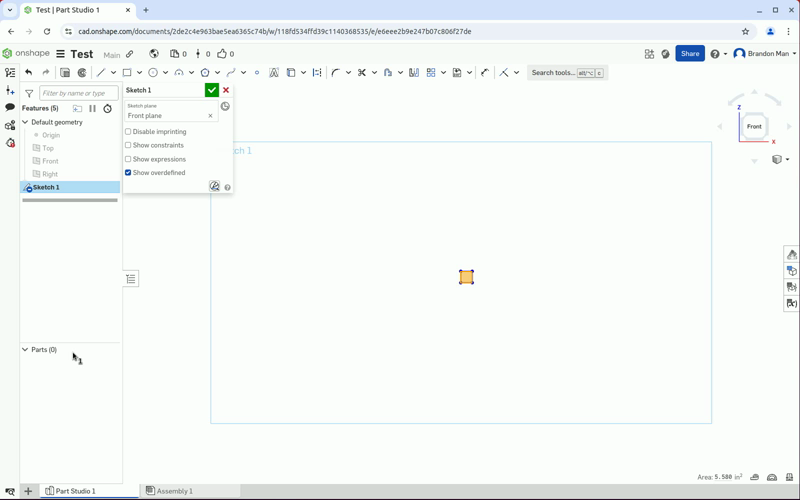
key(shift+y)
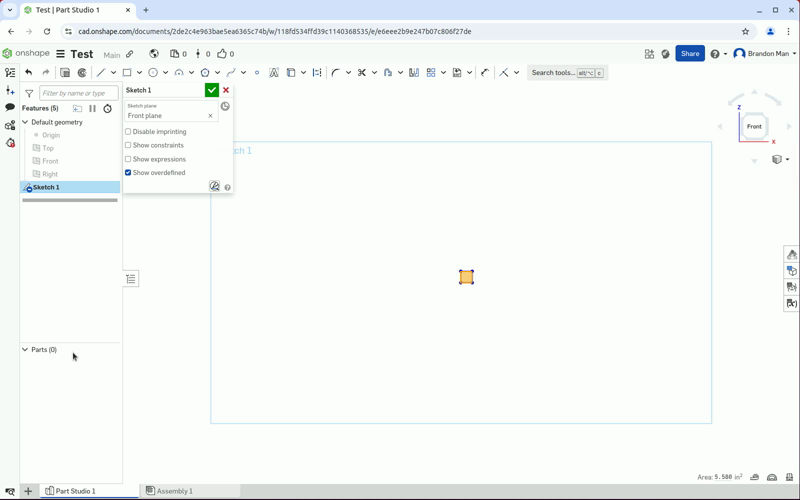
key(shift+e)
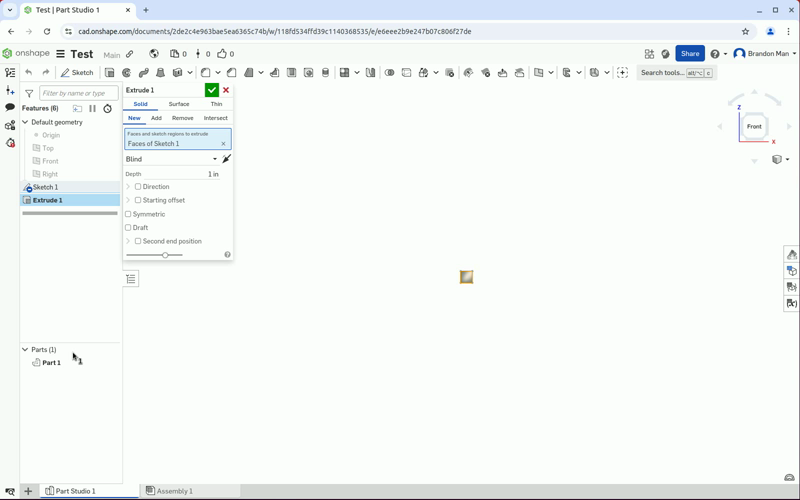
mouse_move(143, 106)
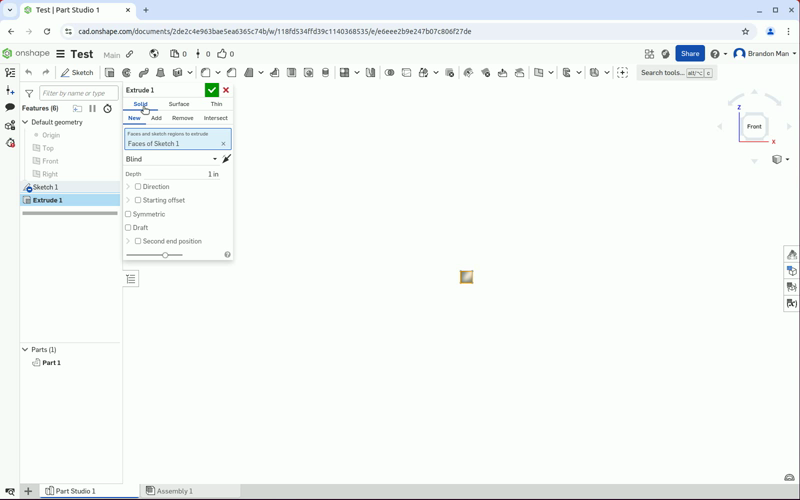
click(143, 106)
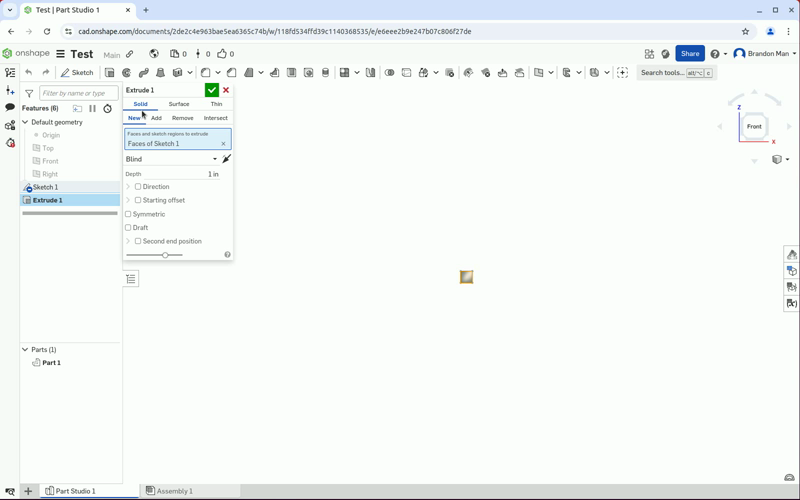
mouse_move(137, 120)
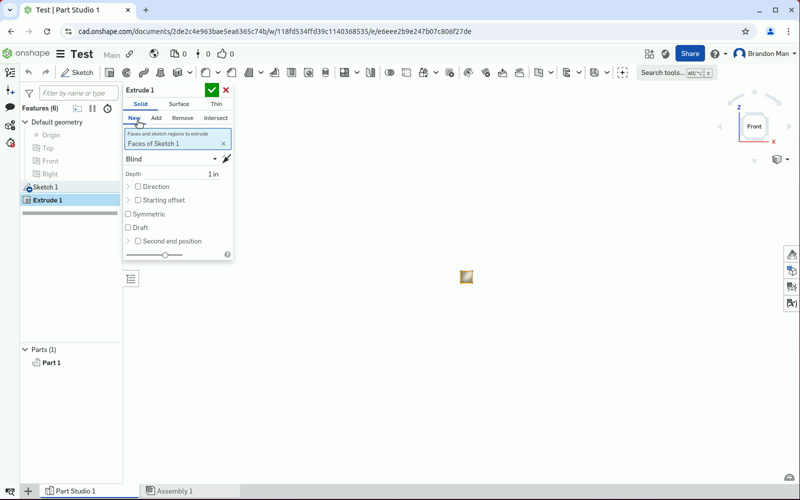
click(137, 120)
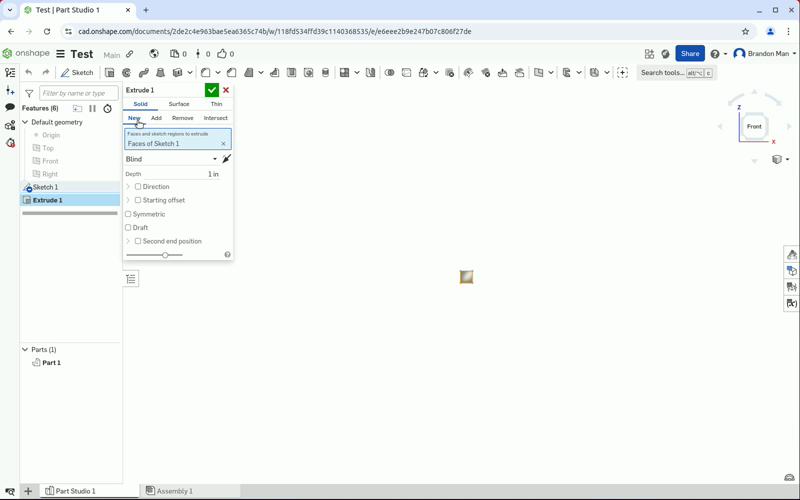
key(tab, 4)
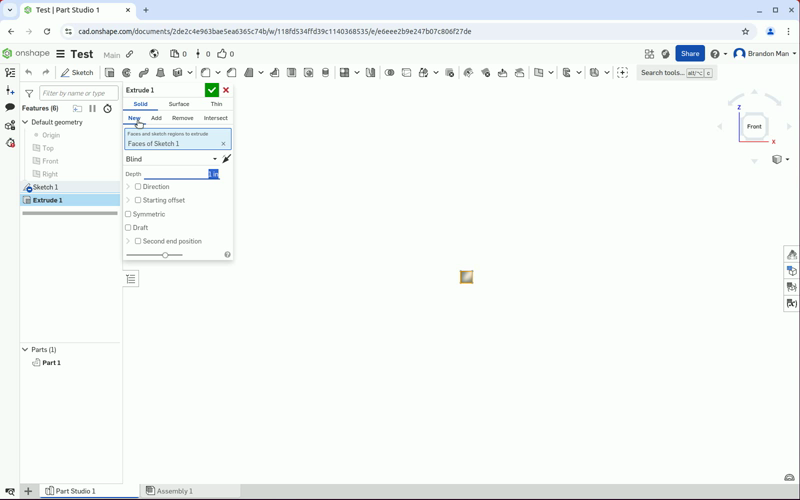
text(23.108)
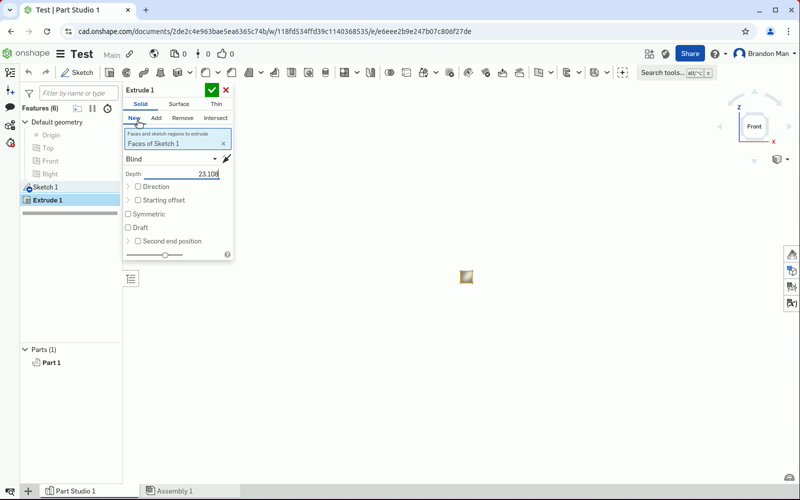
key(enter)
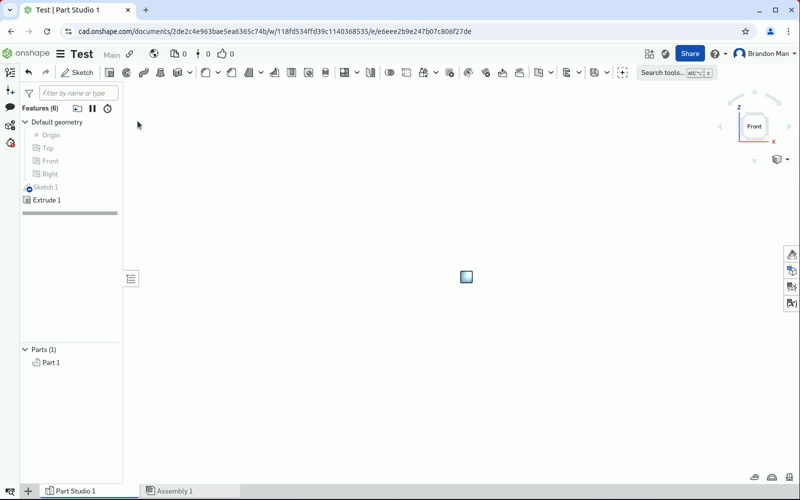
key(shift+h)
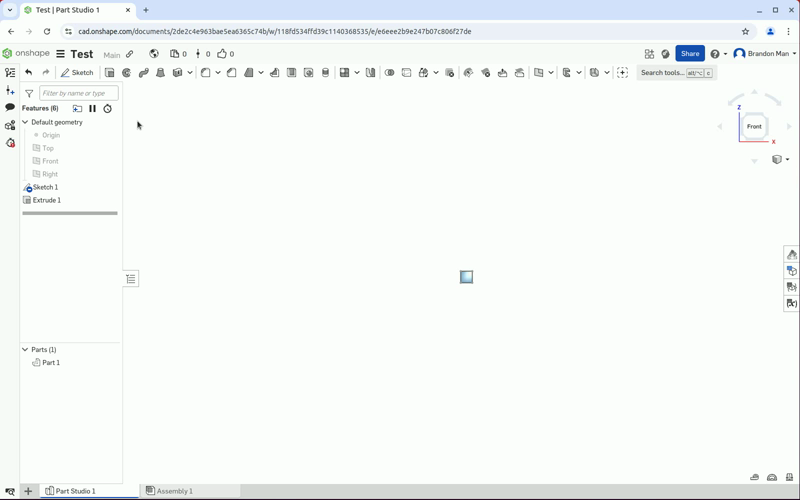
key(shift+h)
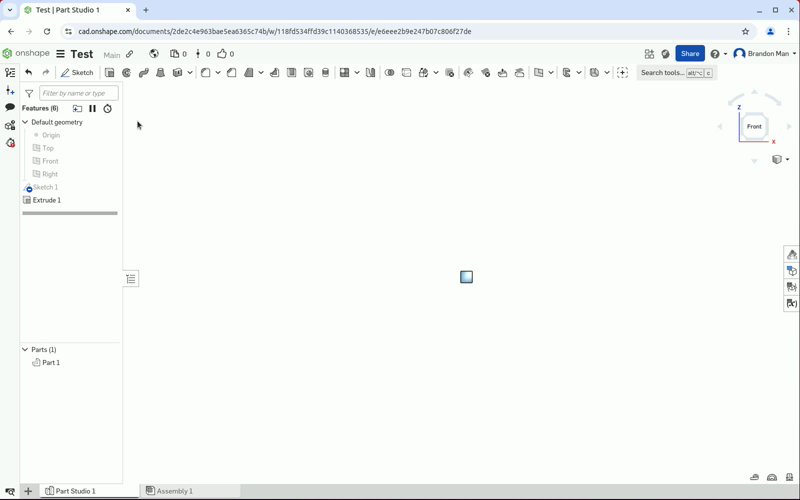
mouse_move(73, 189)
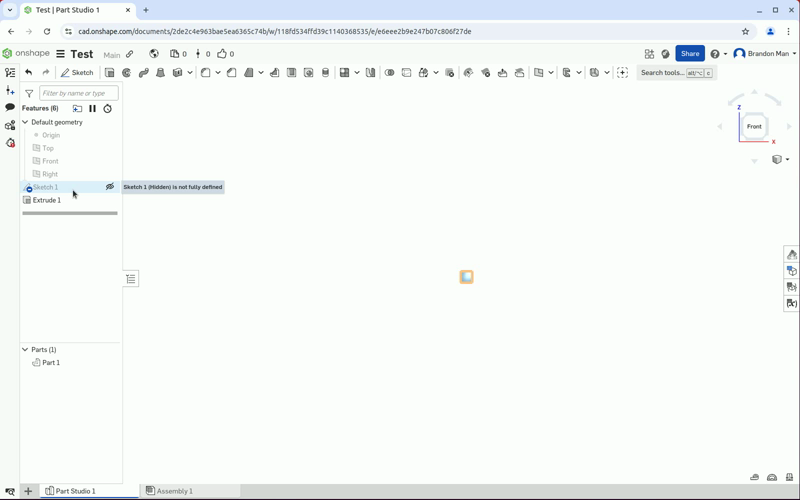
click(73, 189)
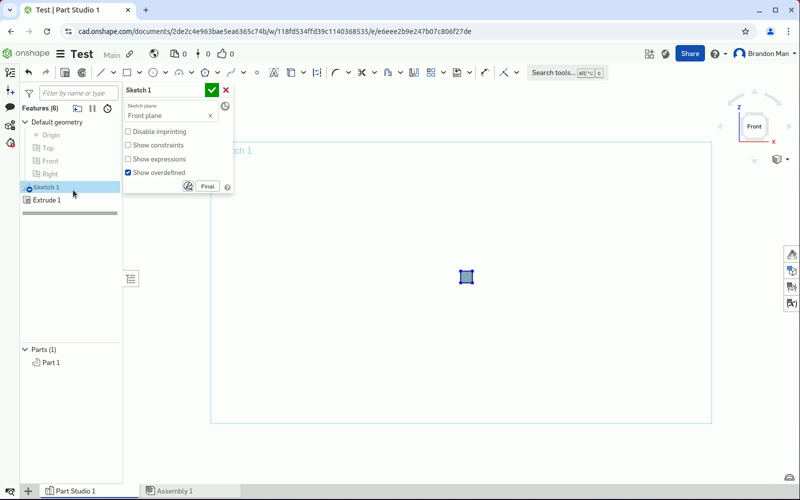
mouse_move(229, 92)
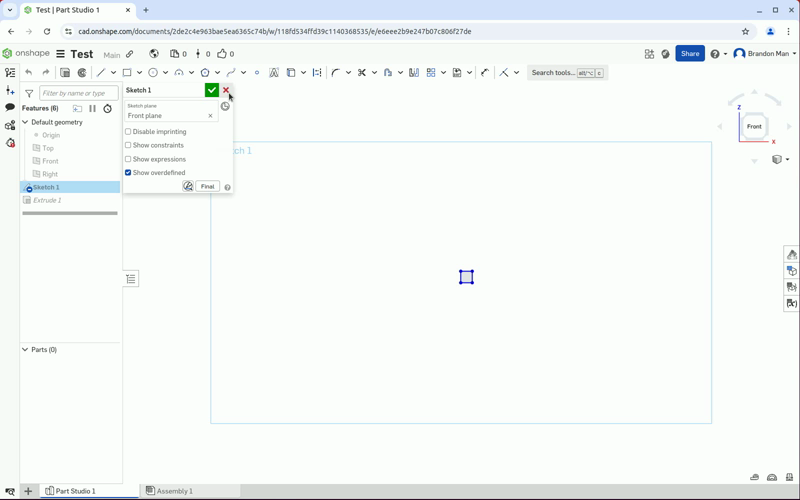
click(229, 92)
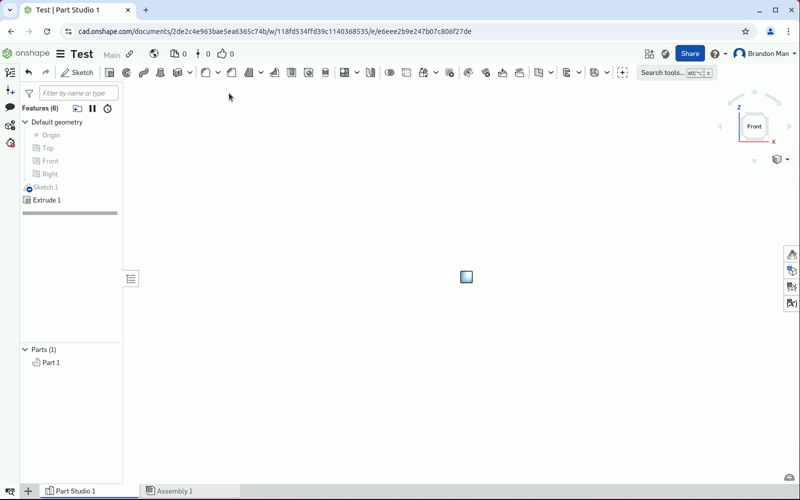
mouse_move(73, 352)
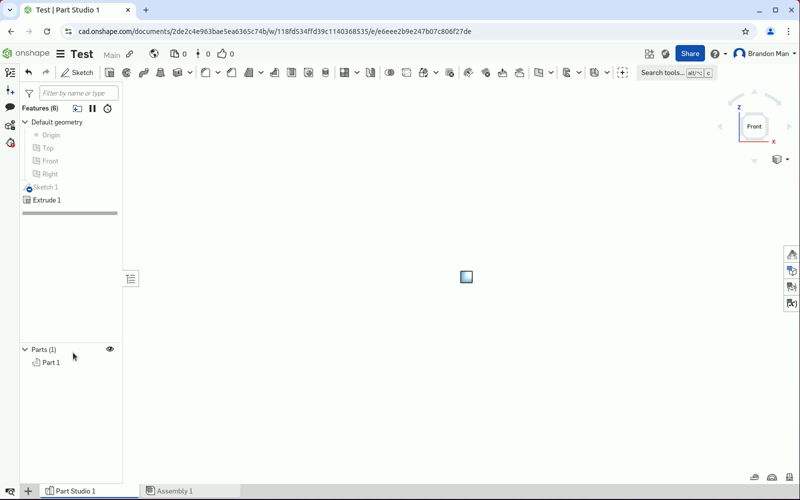
key(y)
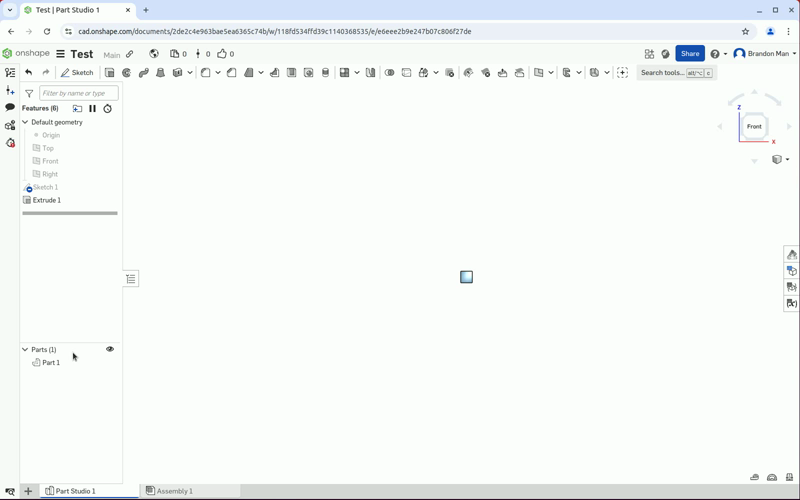
key(shift+p)
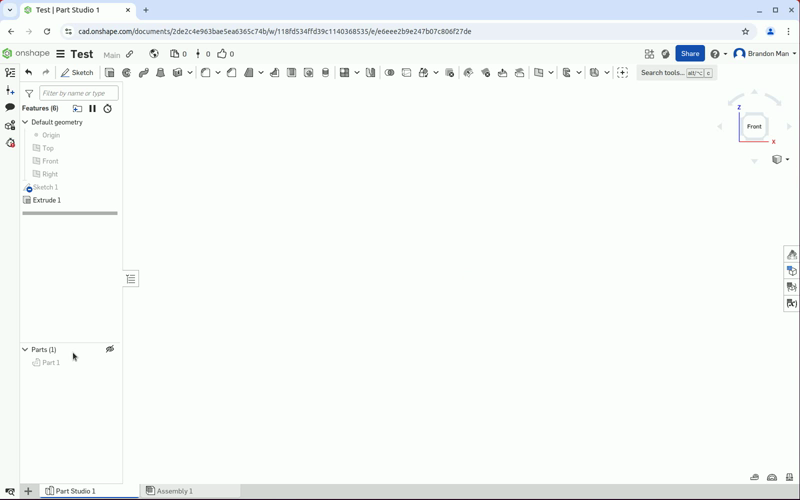
key(space)
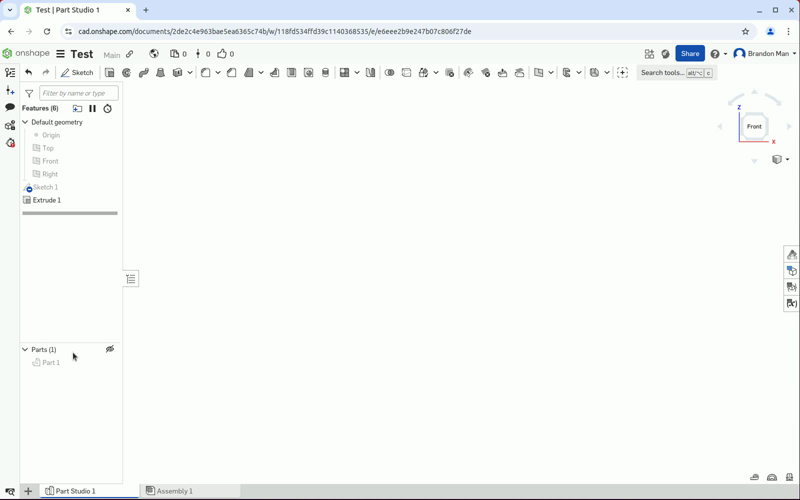
key_down(shift)
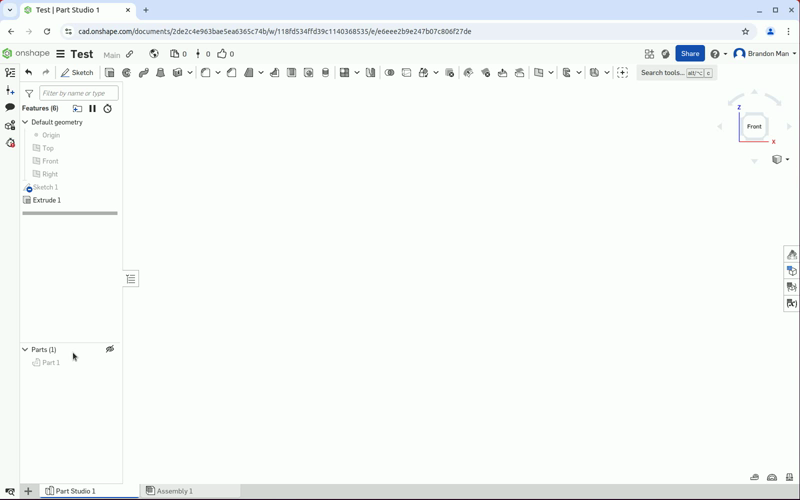
key(left)
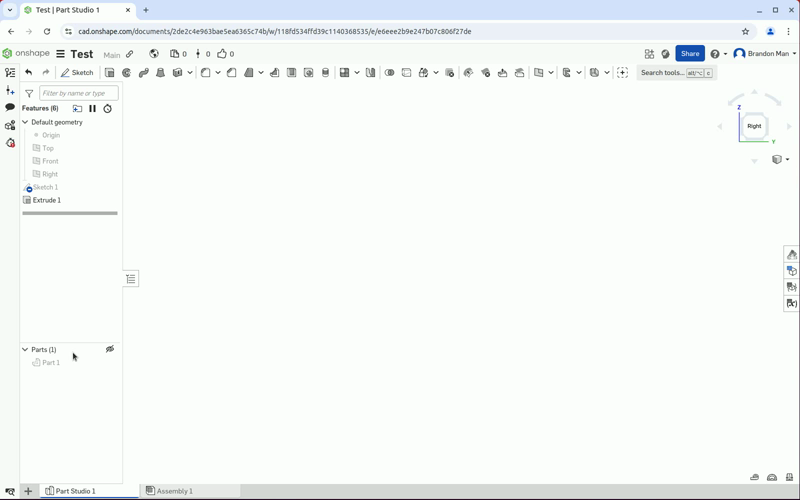
key_up(shift)
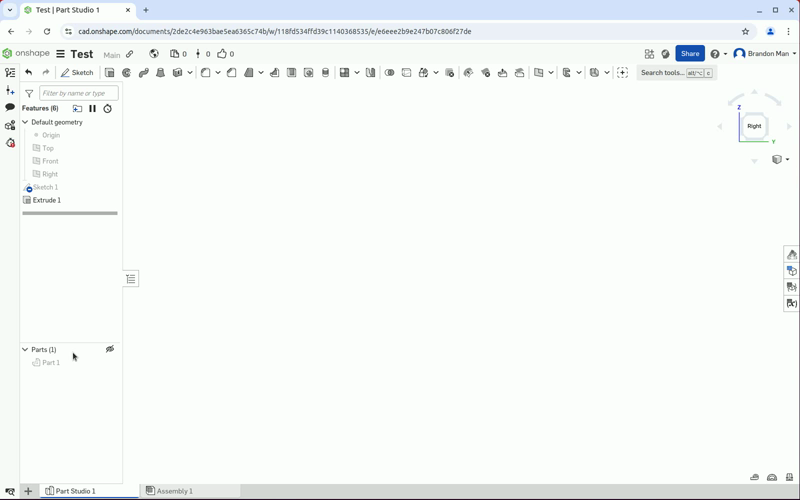
mouse_move(73, 352)
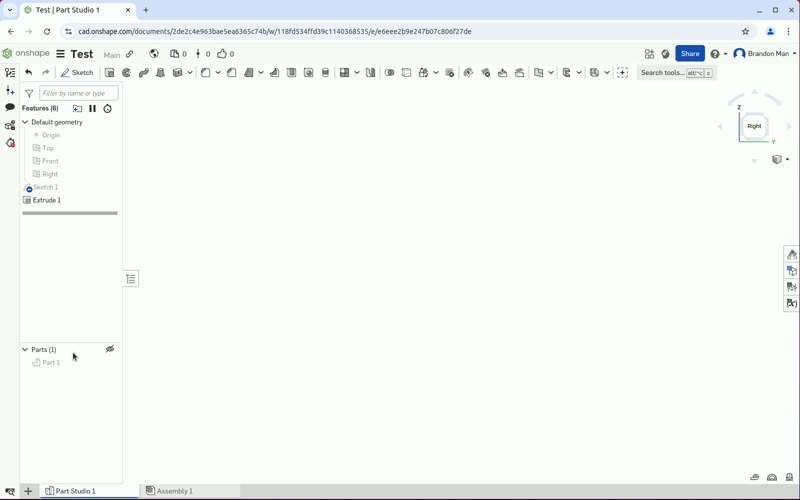
key(shift+y)
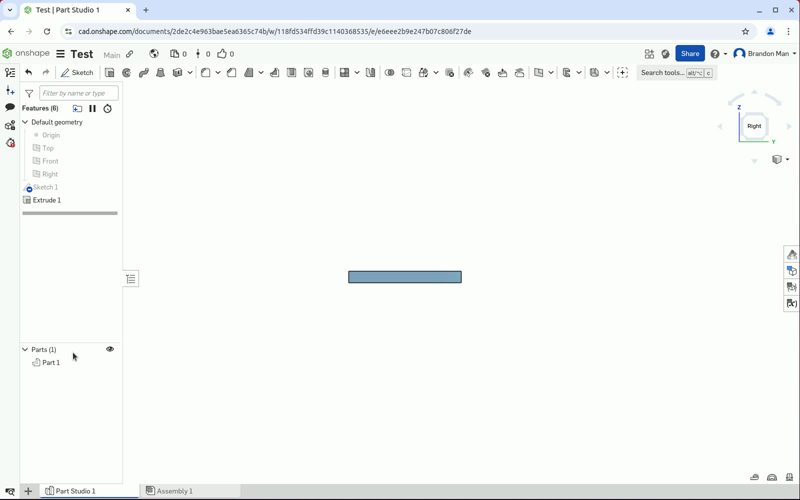
mouse_move(541, 75)
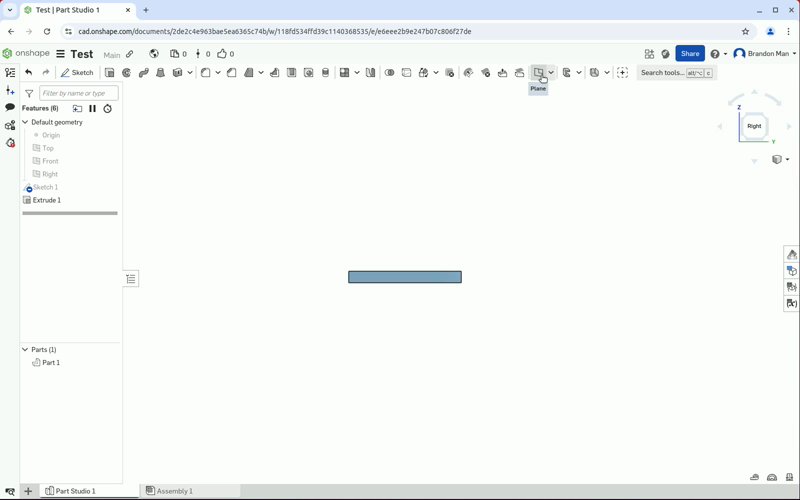
click(541, 75)
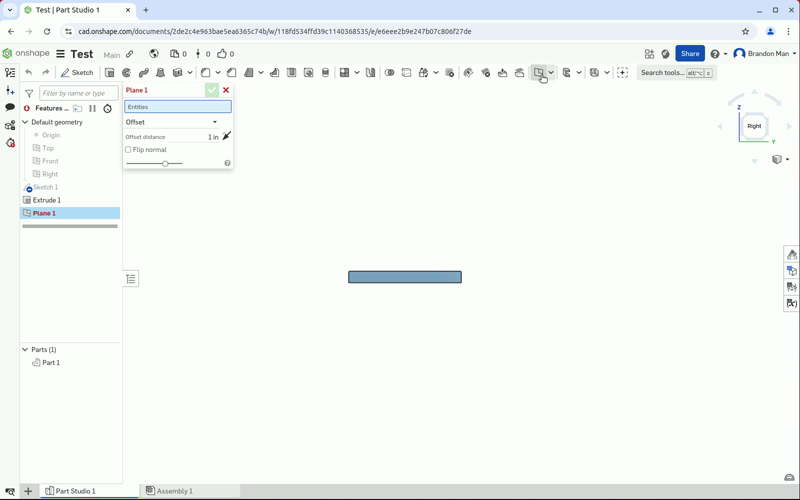
mouse_move(73, 176)
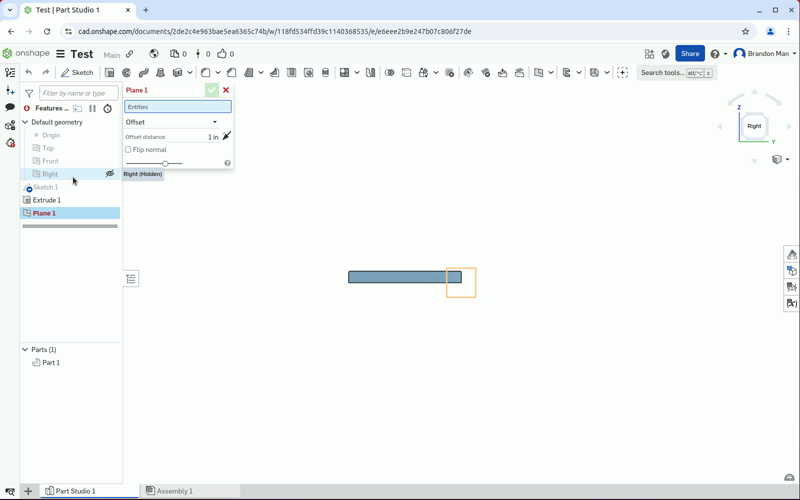
click(73, 176)
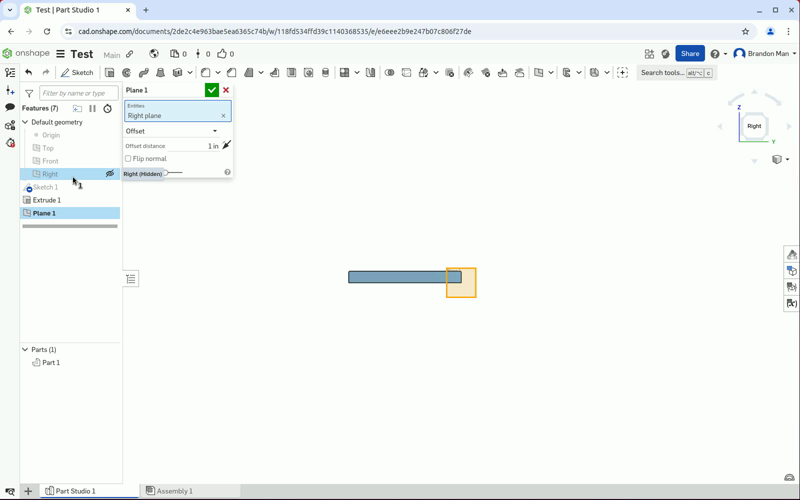
key(tab, 2)
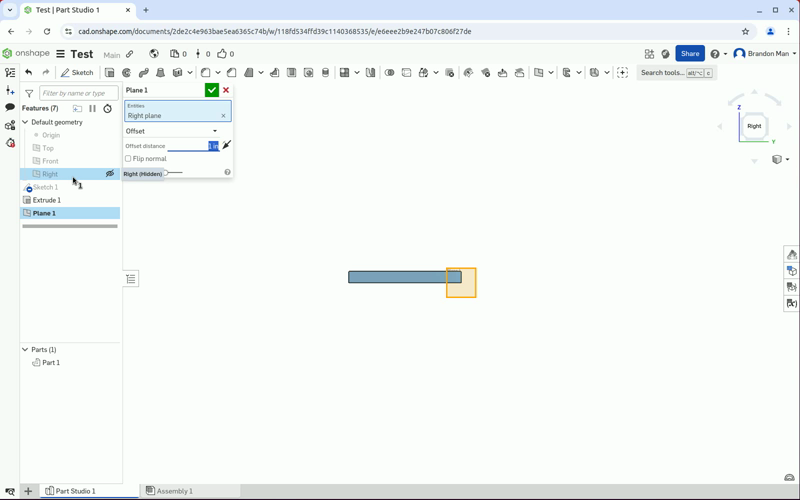
text(2.157)
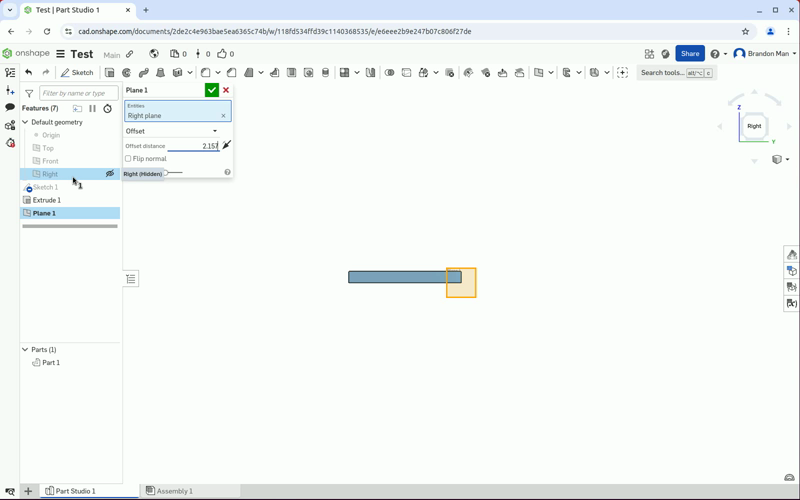
key(enter, 2)
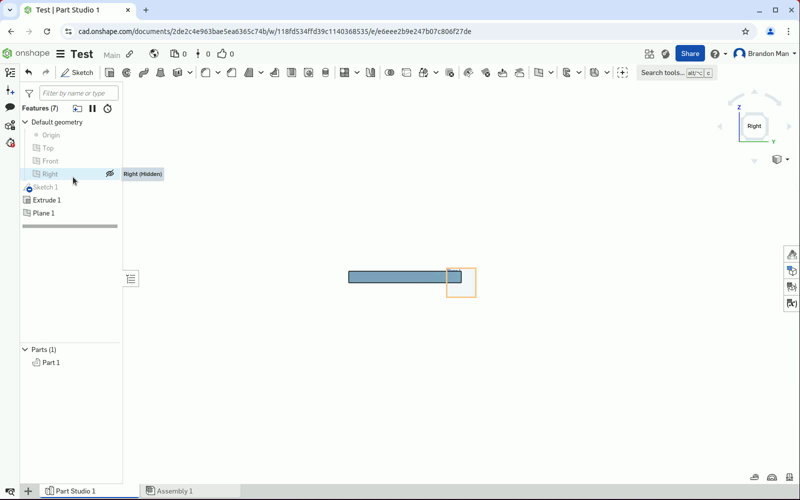
key(shift+s)
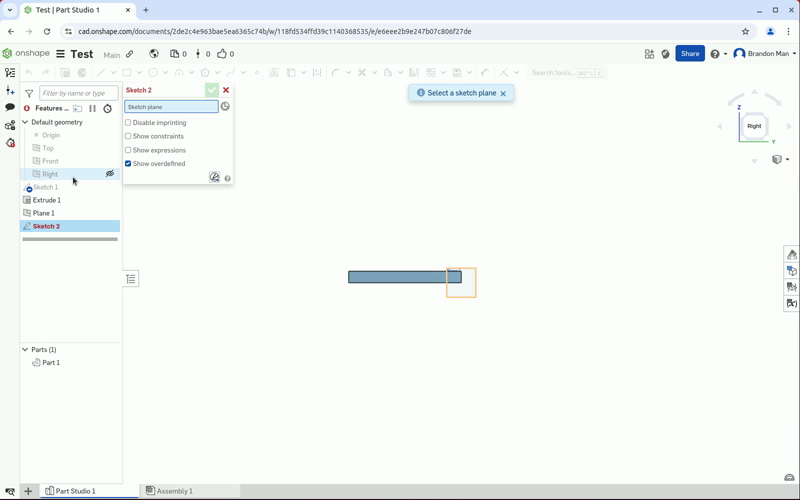
mouse_move(73, 215)
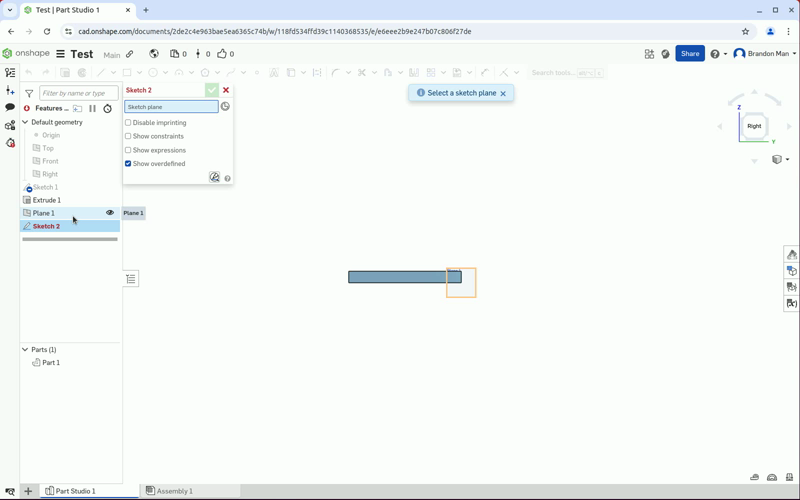
click(73, 215)
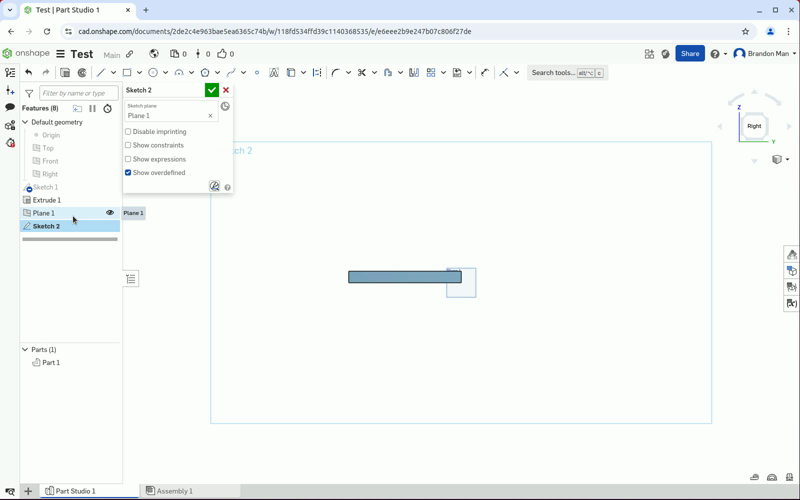
mouse_move(73, 352)
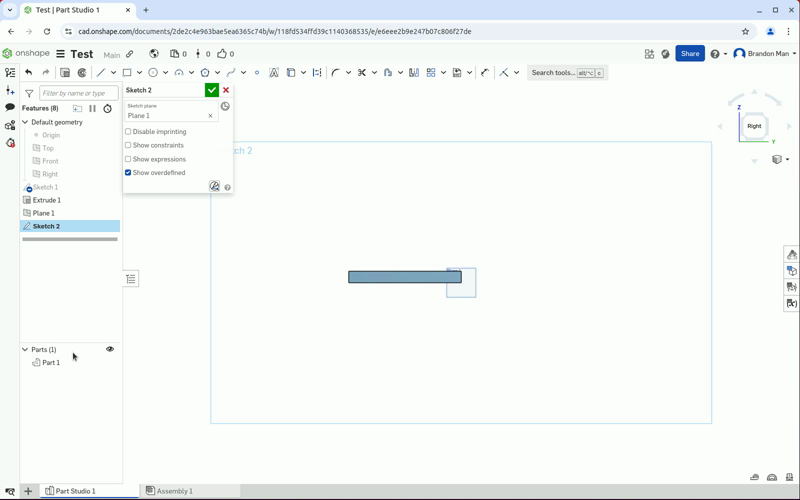
key(y)
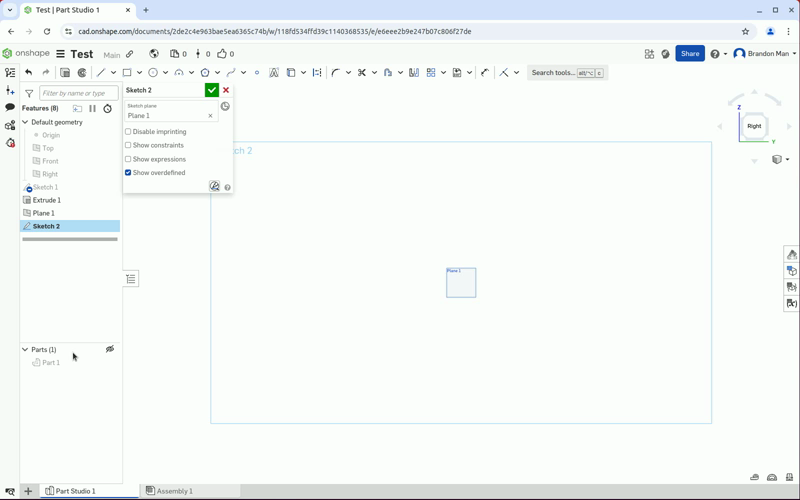
key(l)
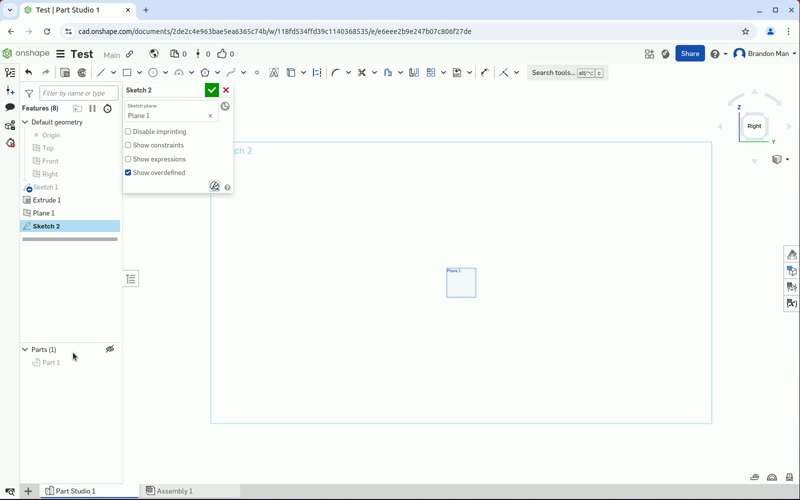
key_down(shift)
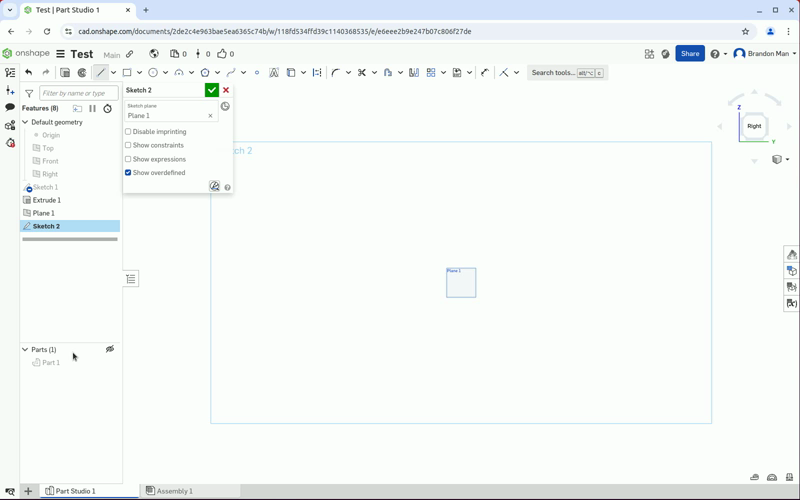
mouse_move(351, 278)
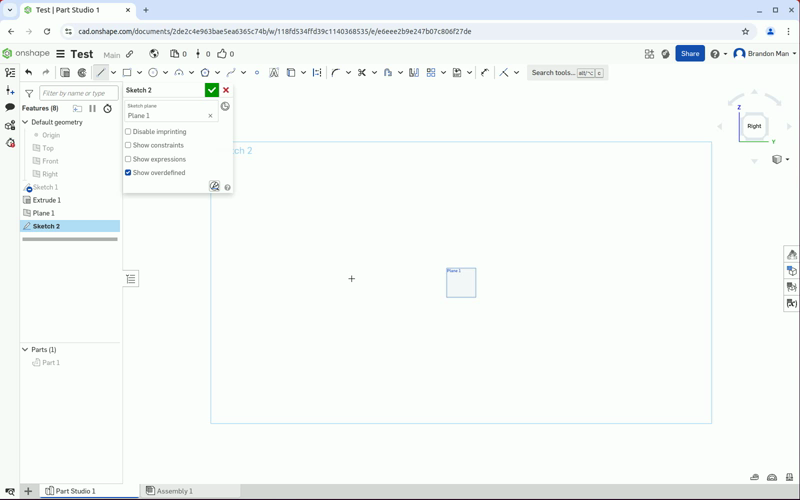
click(351, 278)
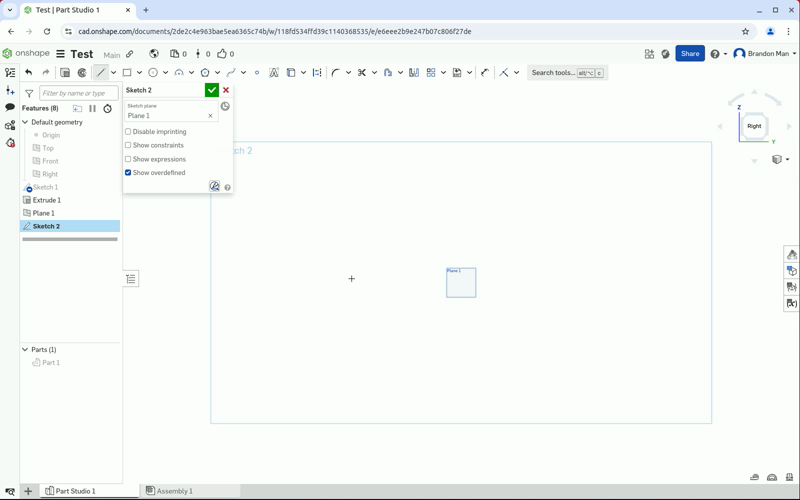
key_up(shift)
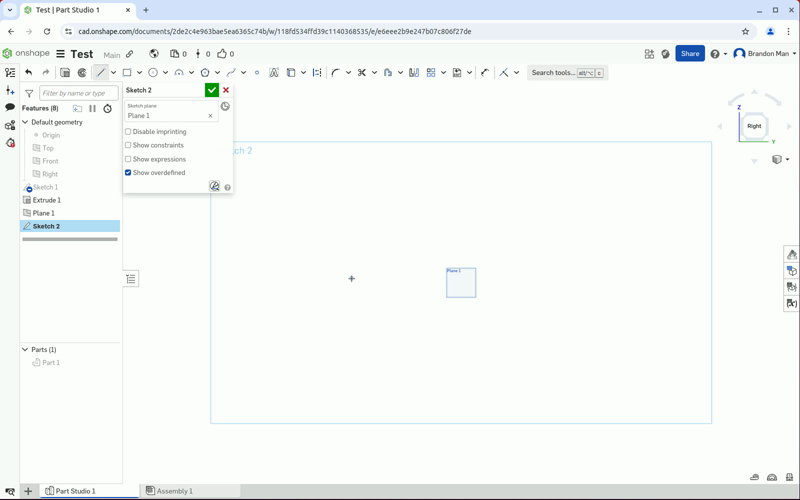
key_down(shift)
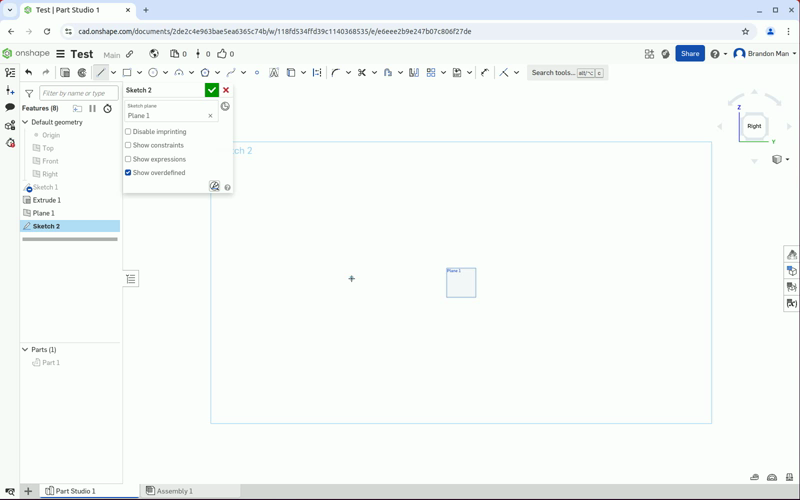
mouse_move(381, 278)
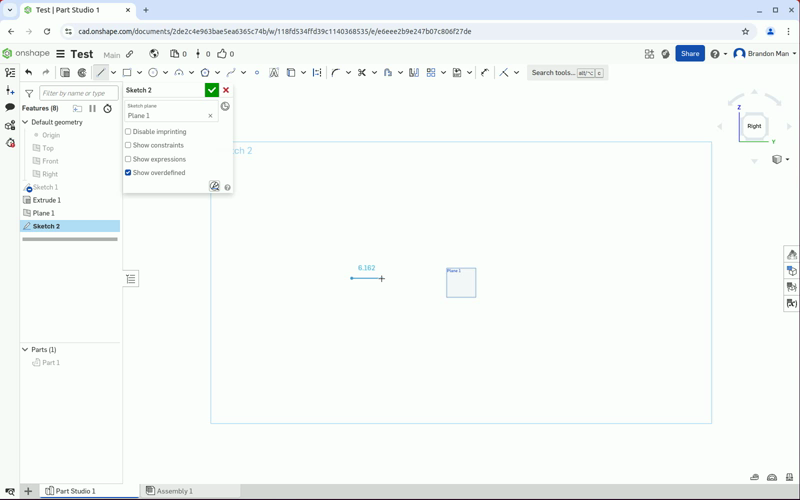
mouse_move(353, 278)
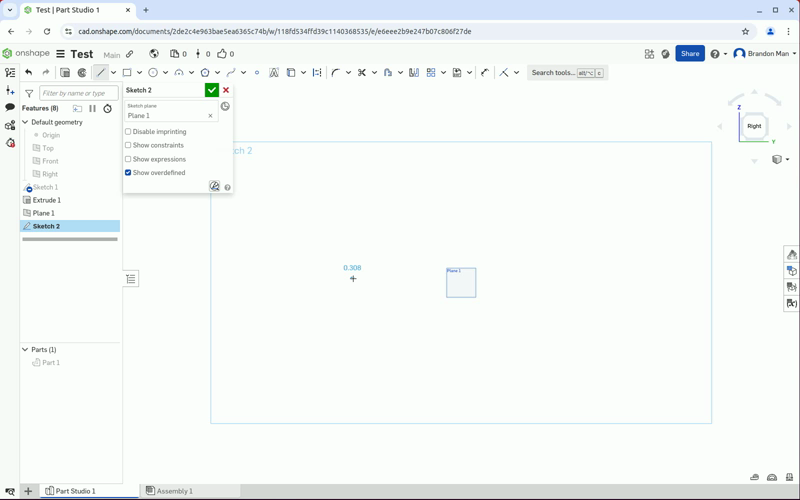
scroll(6)
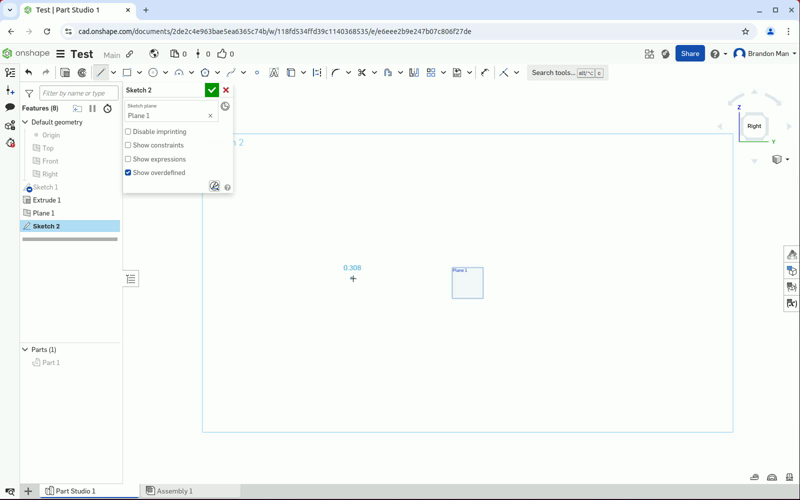
scroll(6)
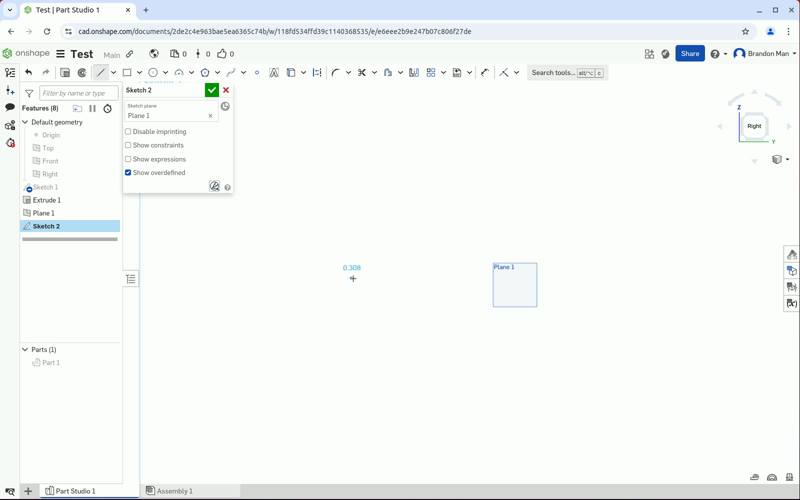
scroll(6)
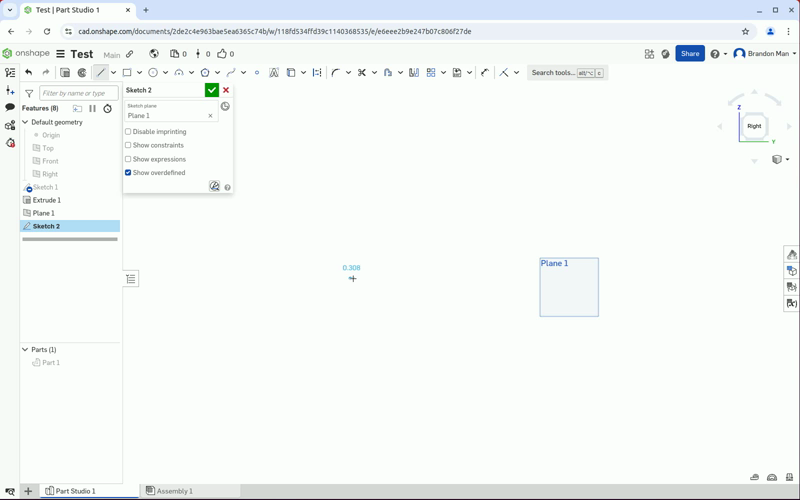
scroll(6)
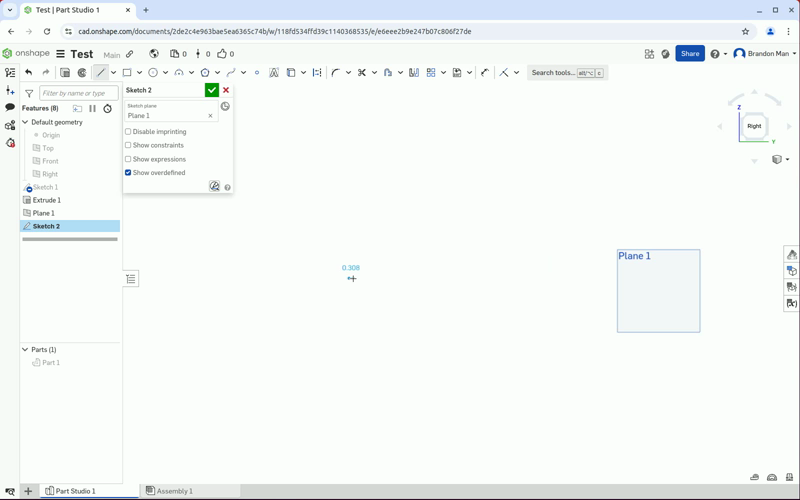
scroll(6)
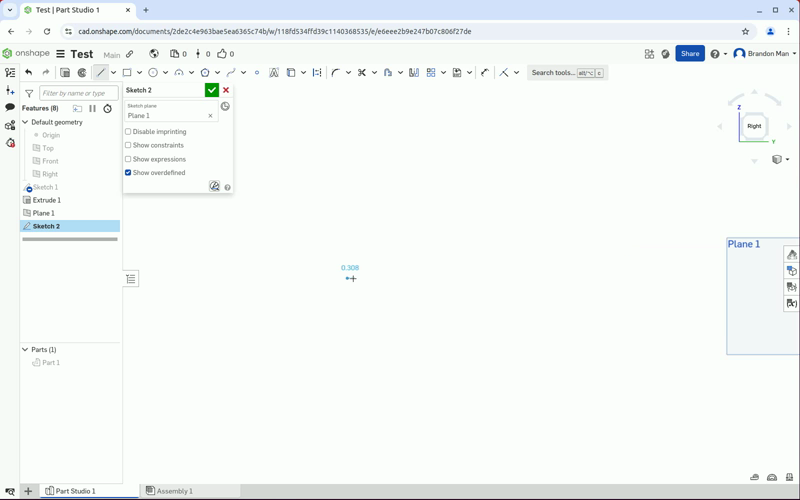
scroll(6)
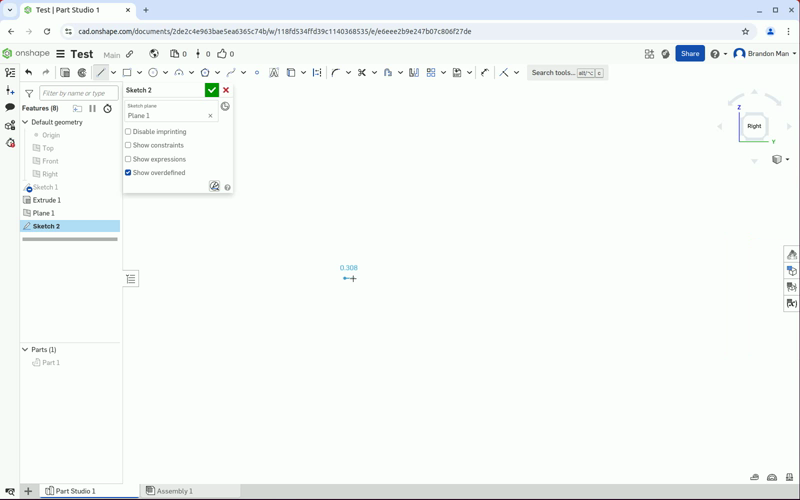
scroll(6)
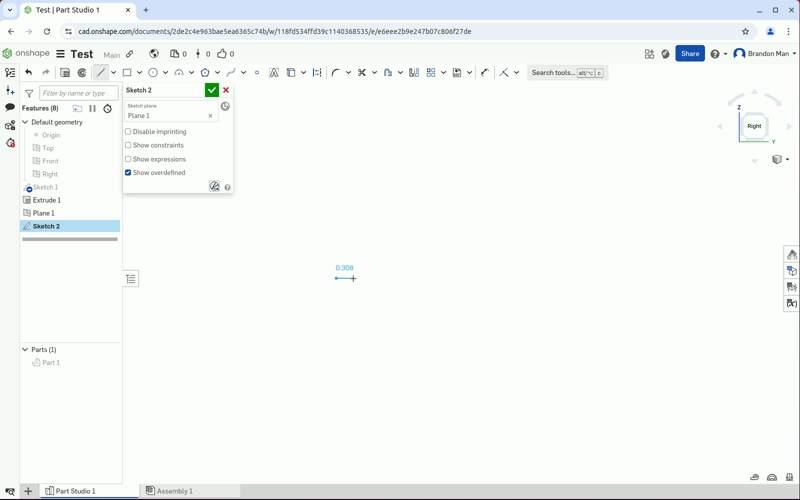
click(353, 278)
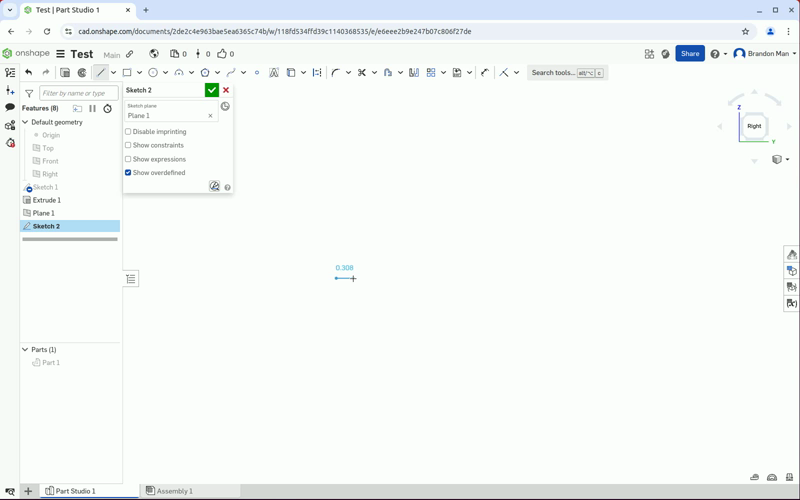
scroll(-6)
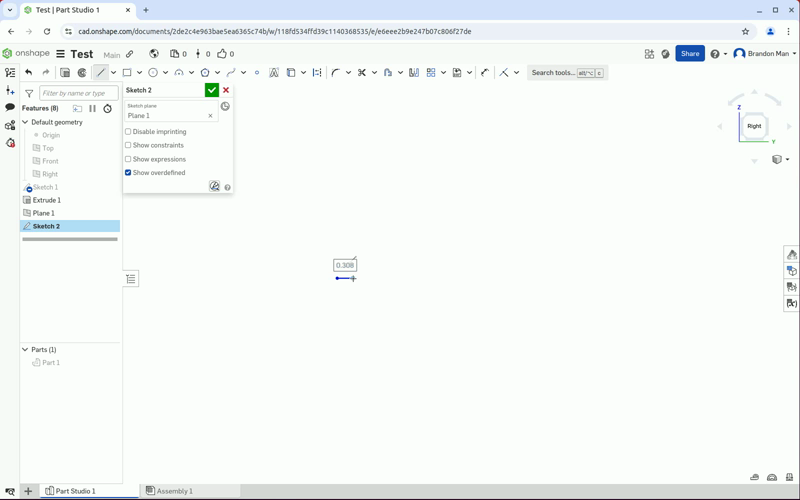
scroll(-6)
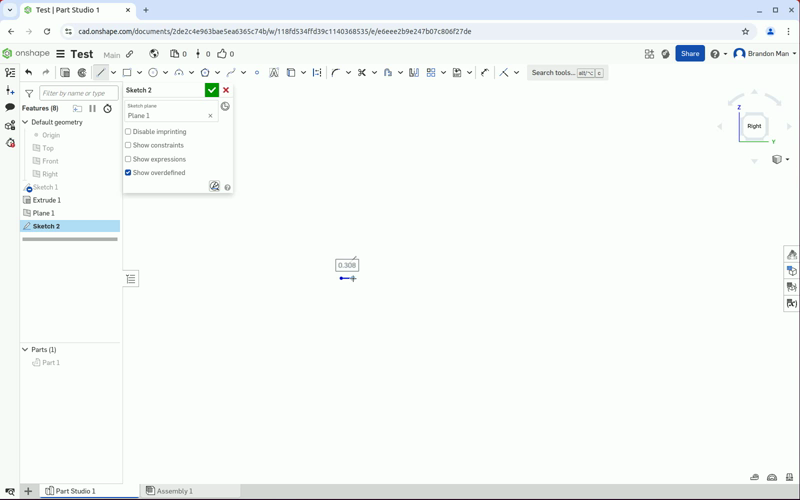
scroll(-6)
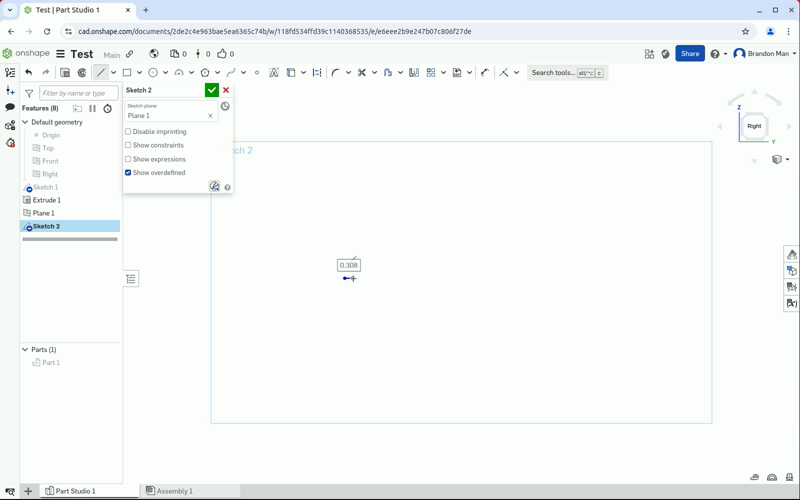
scroll(-6)
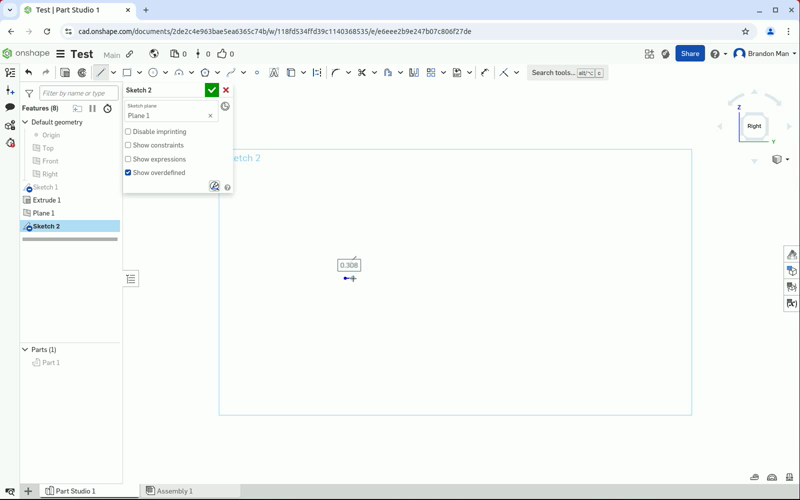
scroll(-6)
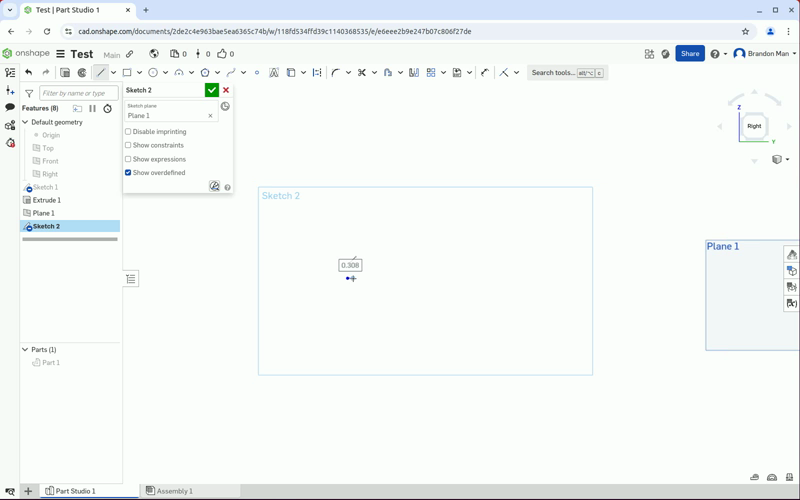
scroll(-6)
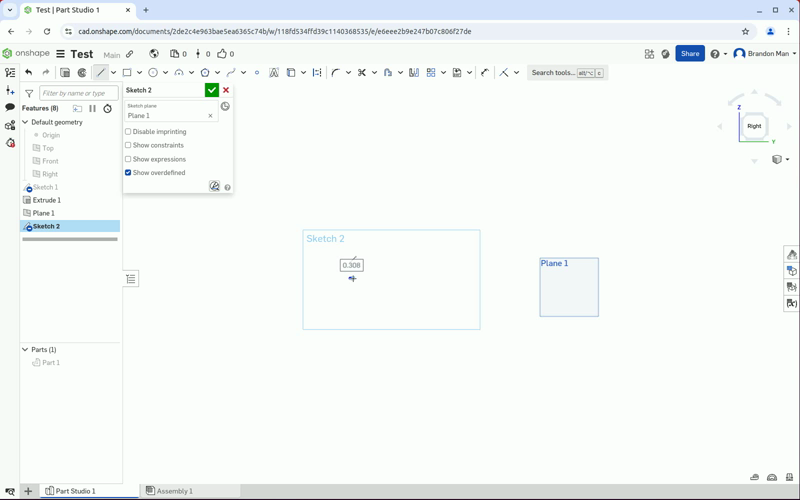
scroll(-6)
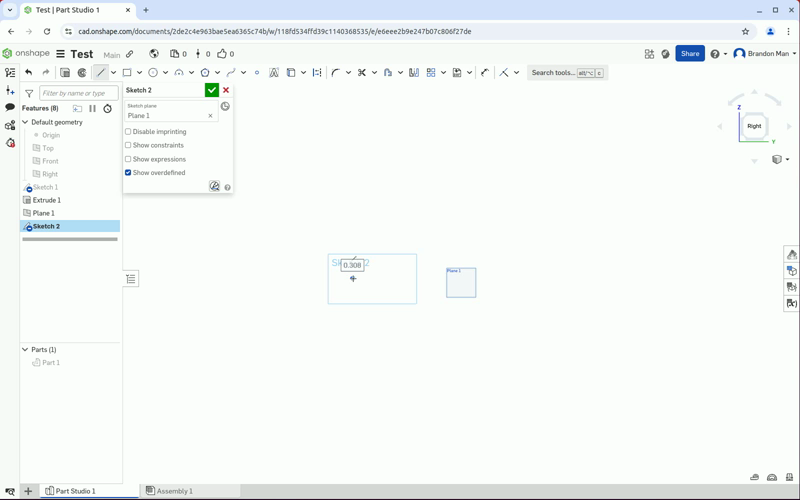
key_up(shift)
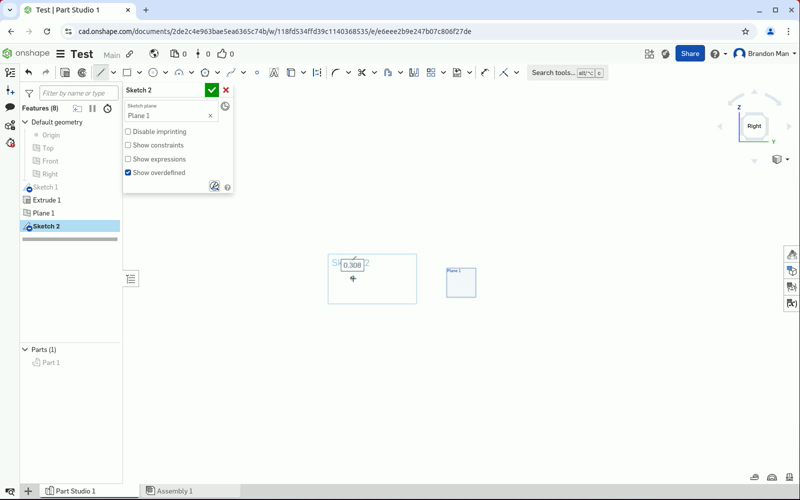
key_down(shift)
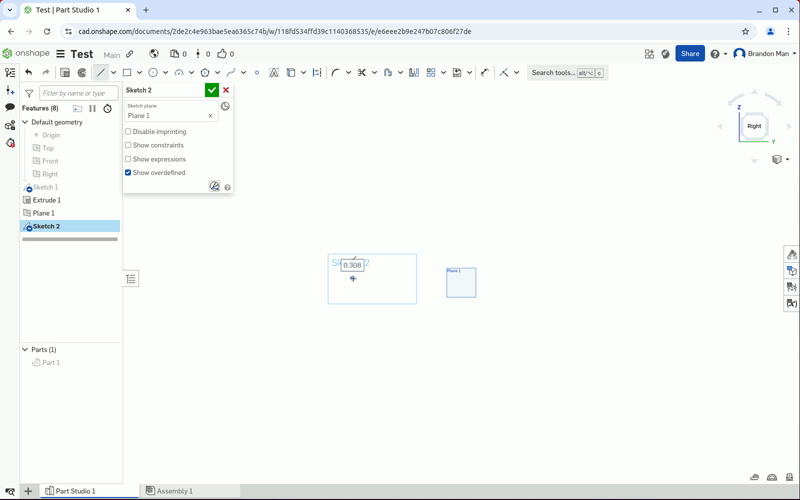
mouse_move(383, 278)
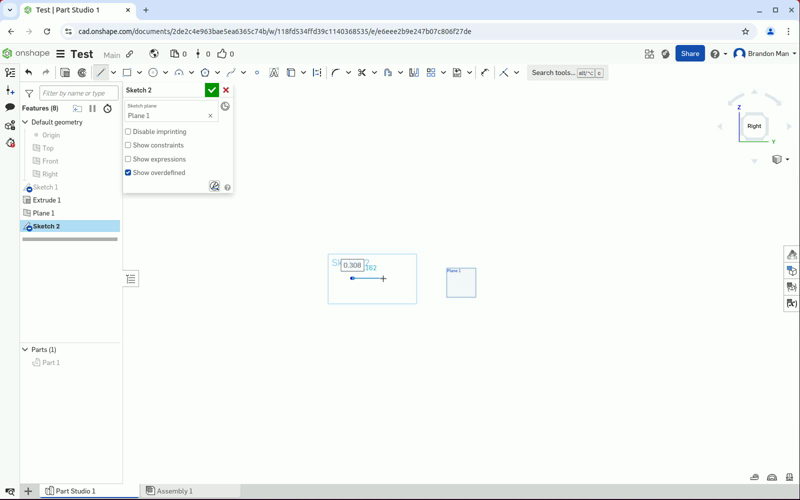
mouse_move(353, 279)
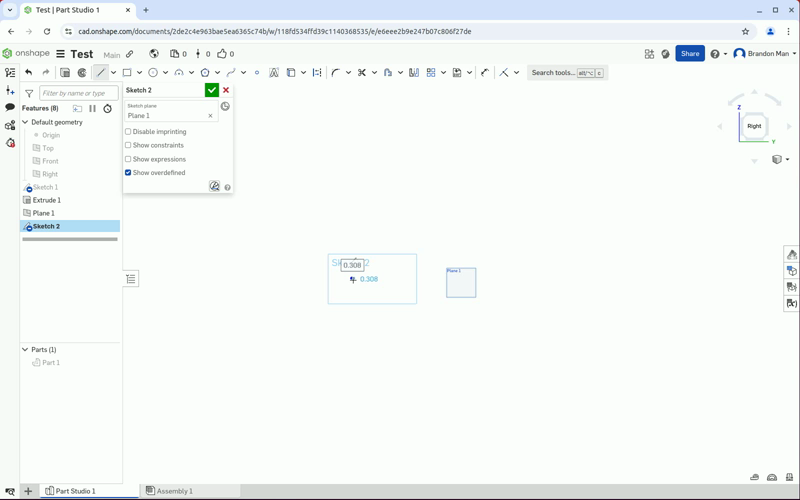
scroll(6)
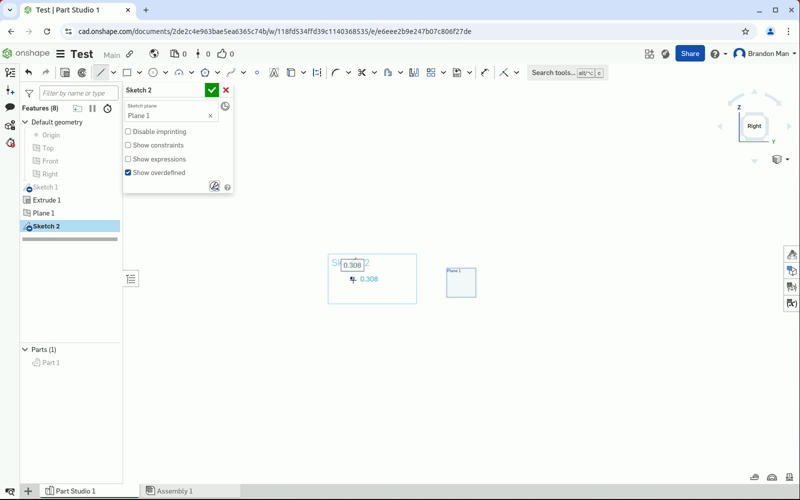
scroll(6)
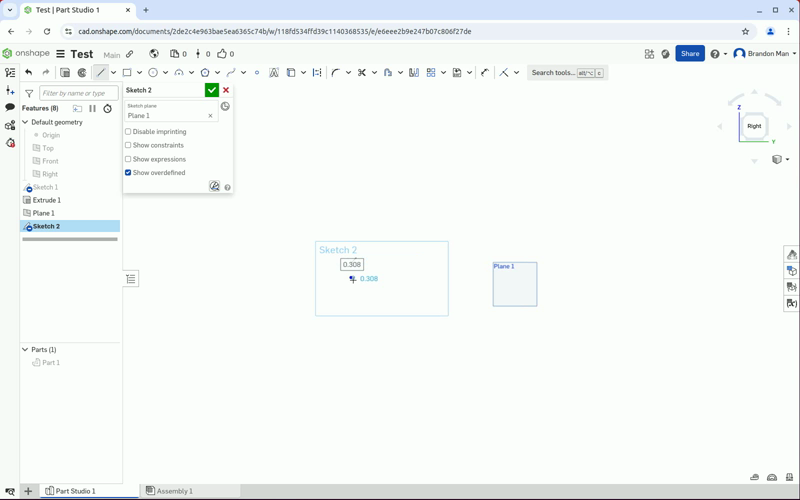
scroll(6)
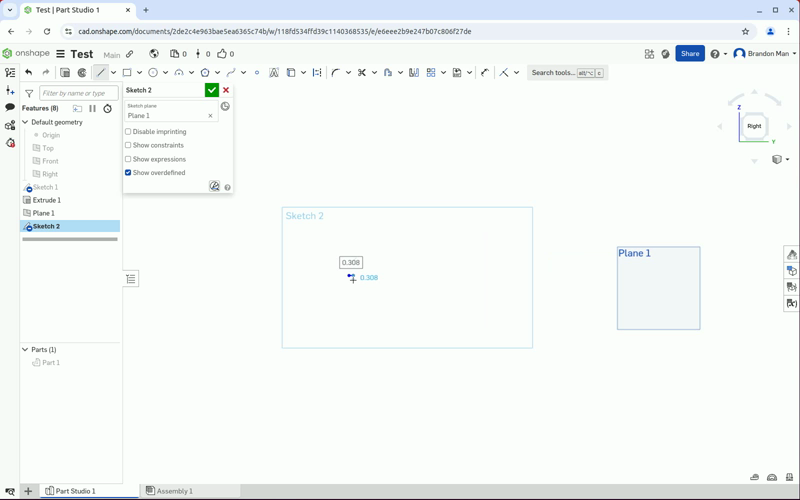
scroll(6)
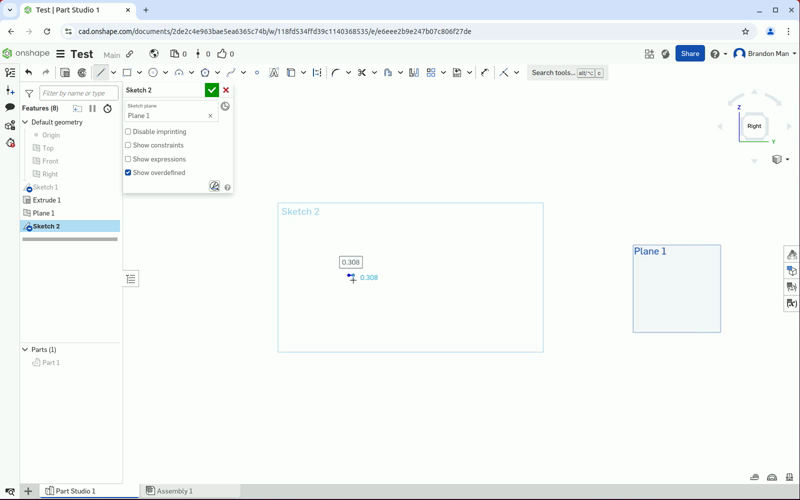
scroll(6)
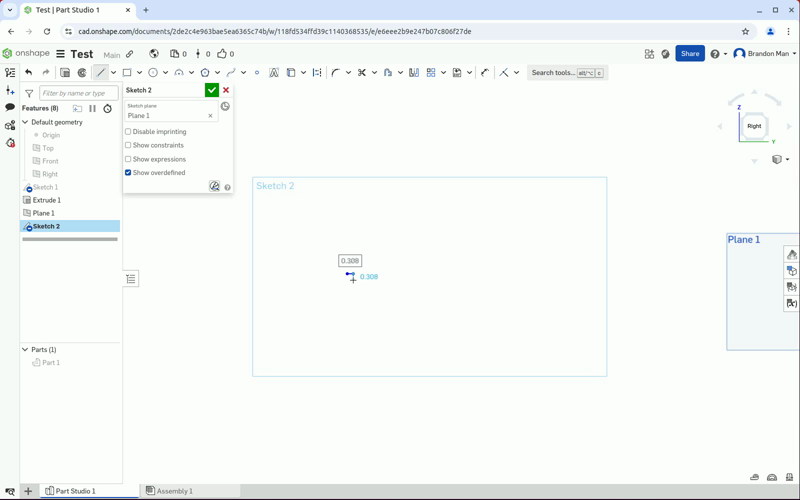
scroll(6)
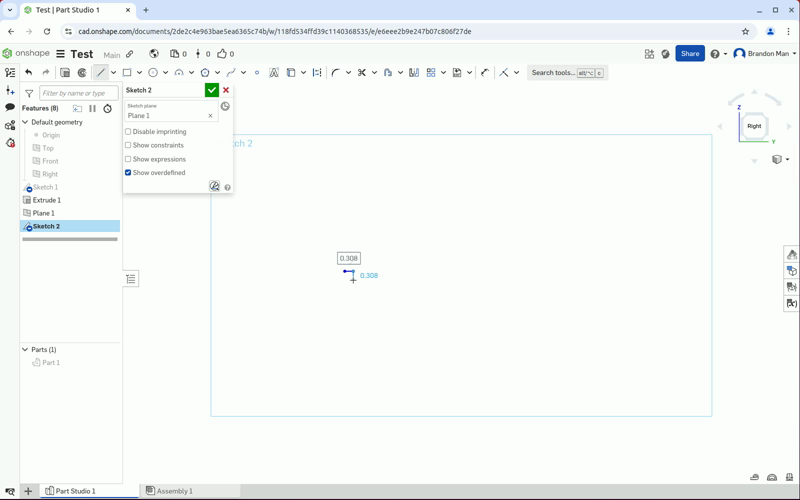
scroll(6)
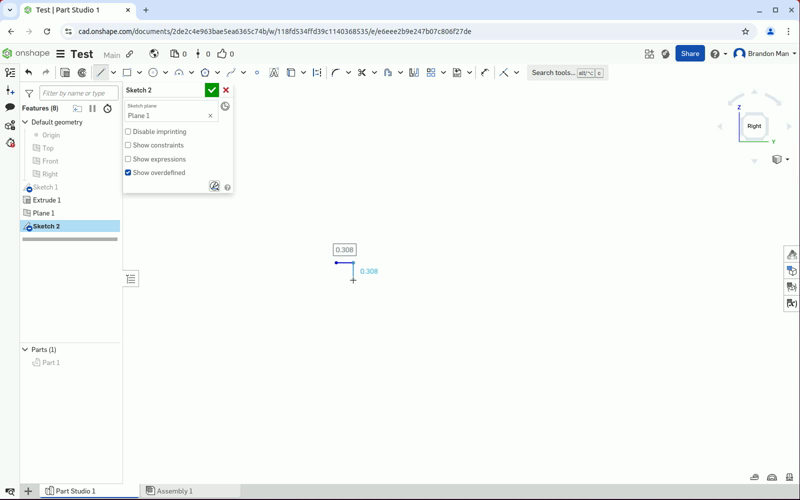
click(353, 279)
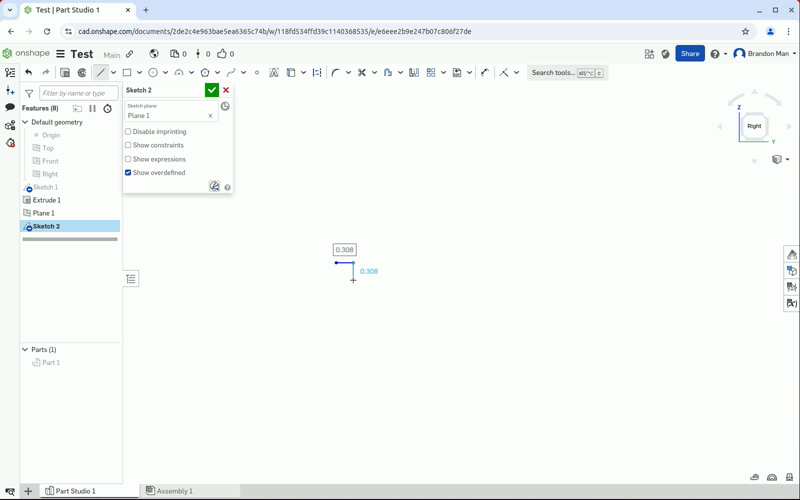
scroll(-6)
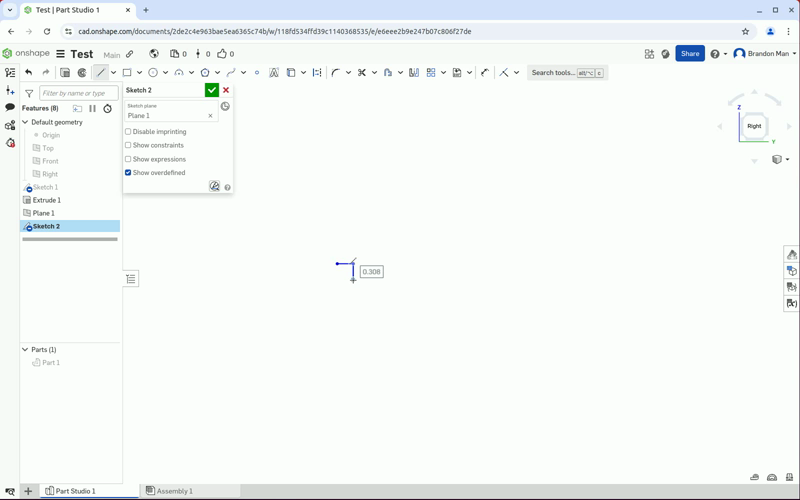
scroll(-6)
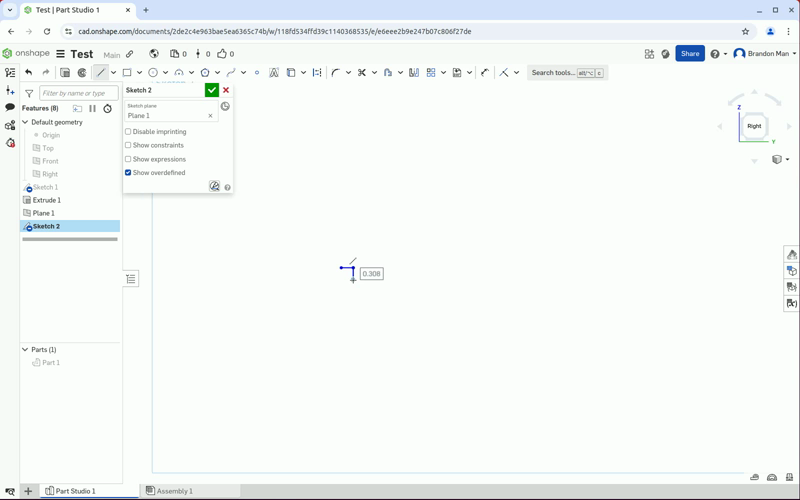
scroll(-6)
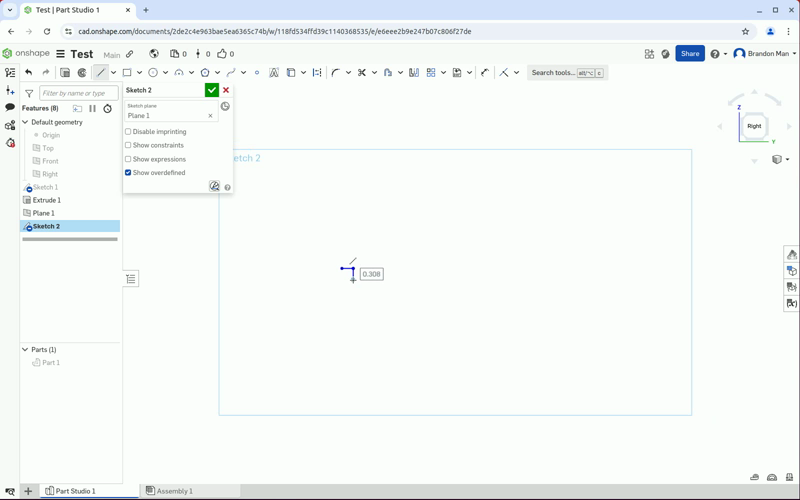
scroll(-6)
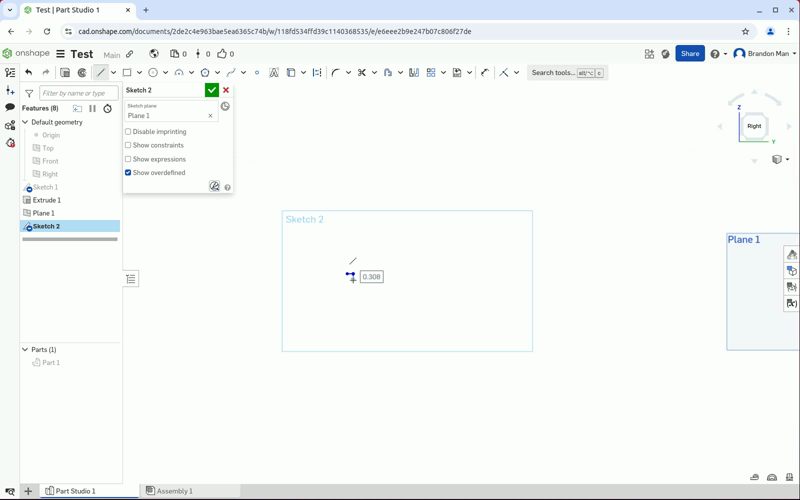
scroll(-6)
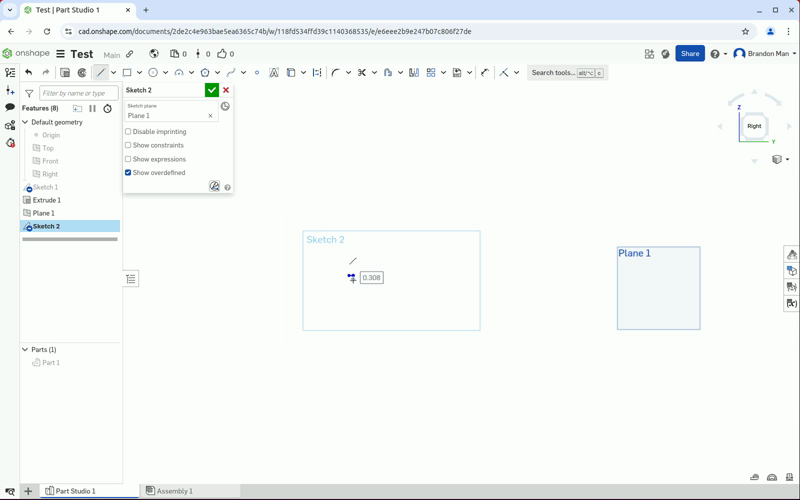
scroll(-6)
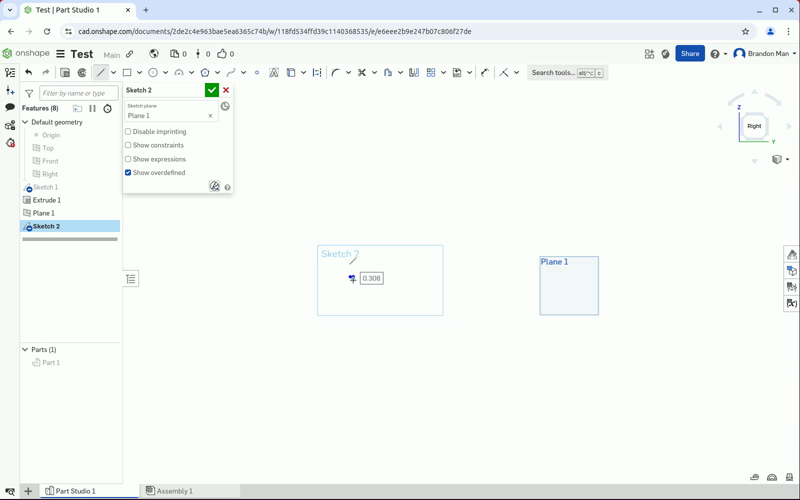
scroll(-6)
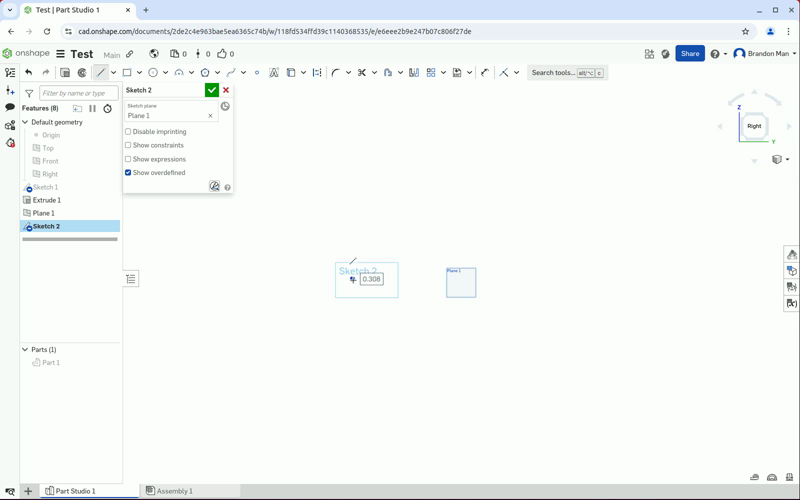
key_up(shift)
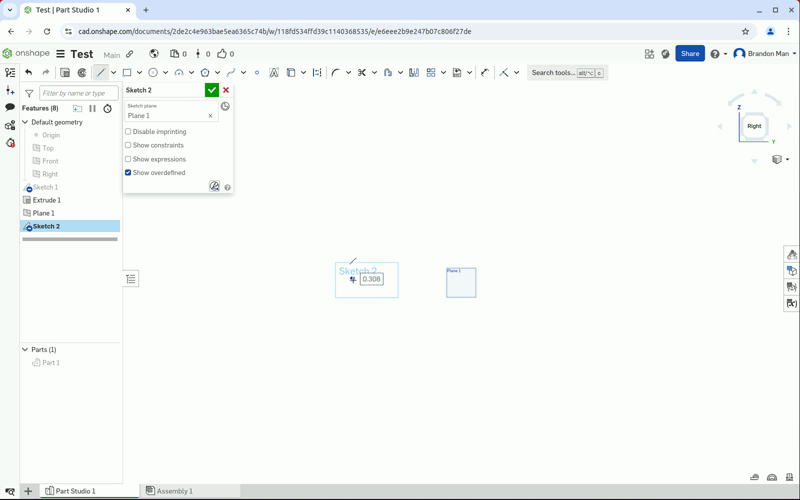
key(esc)
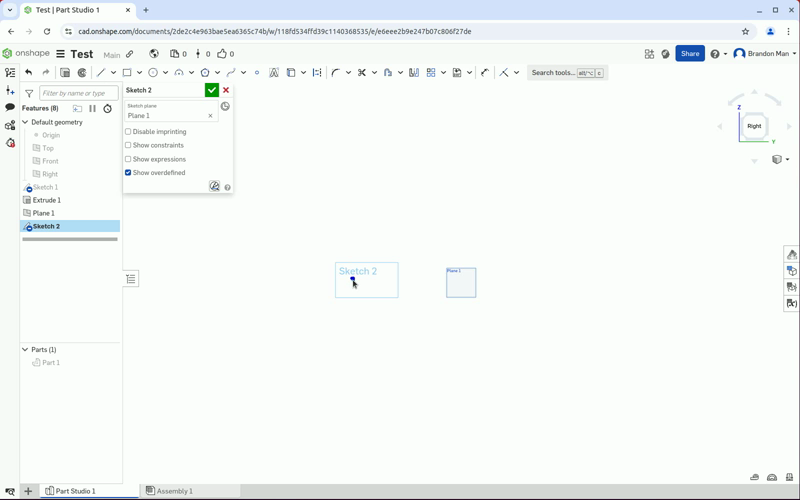
key(a)
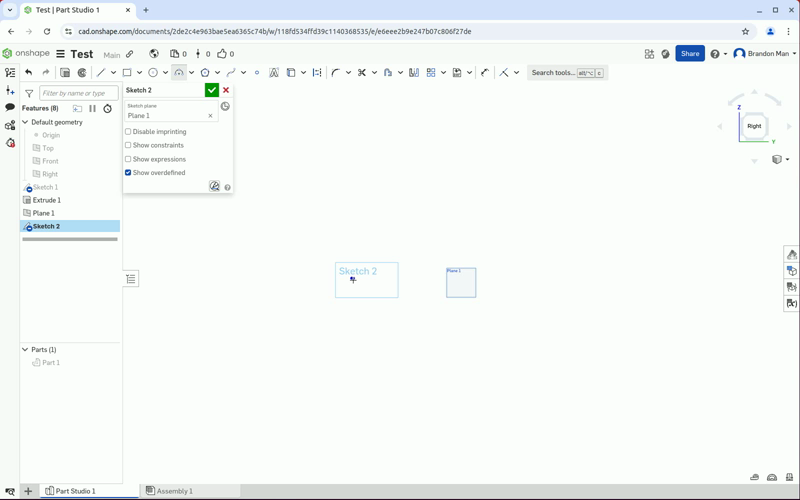
mouse_move(353, 279)
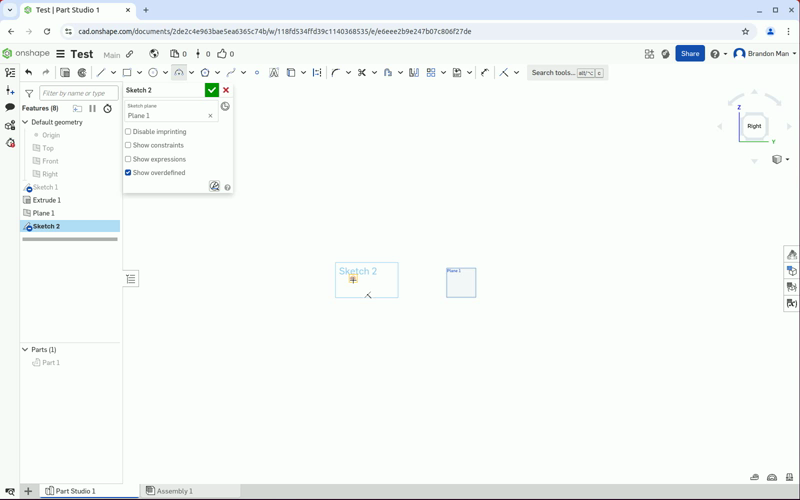
scroll(6)
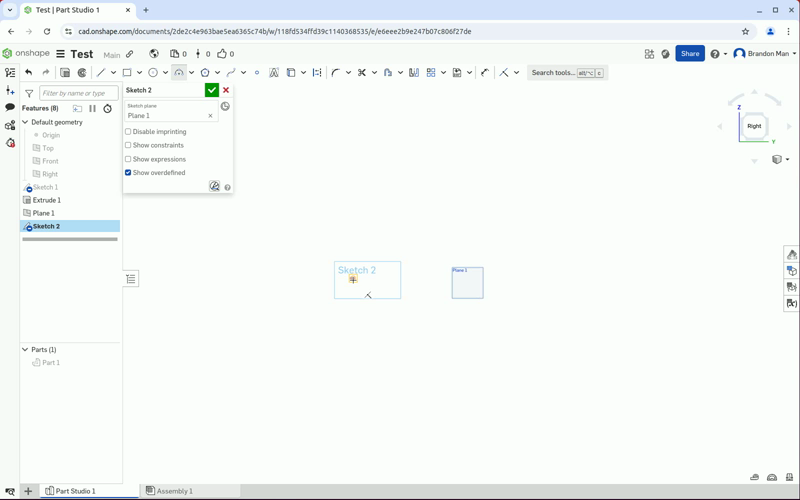
scroll(6)
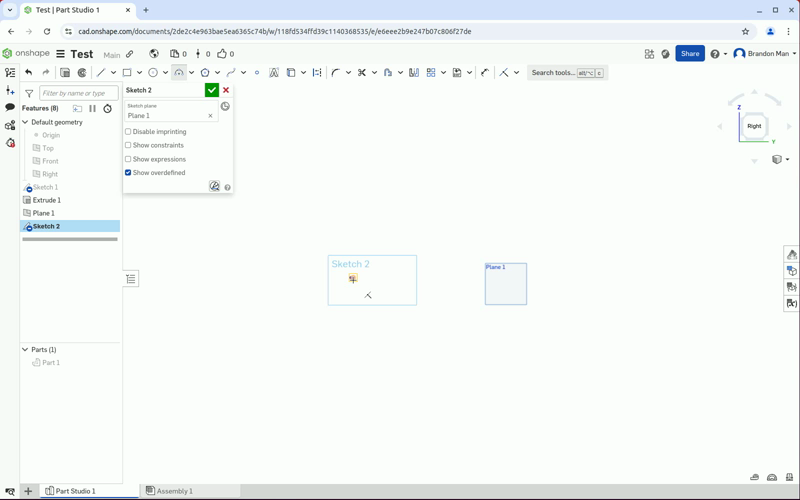
scroll(6)
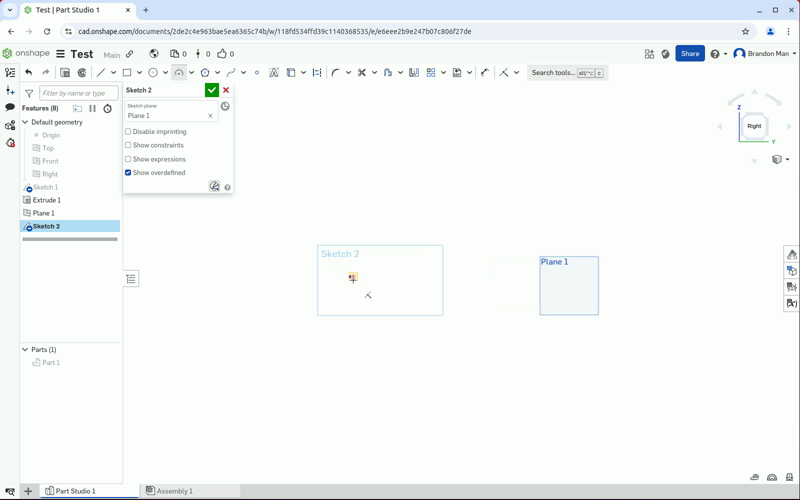
scroll(6)
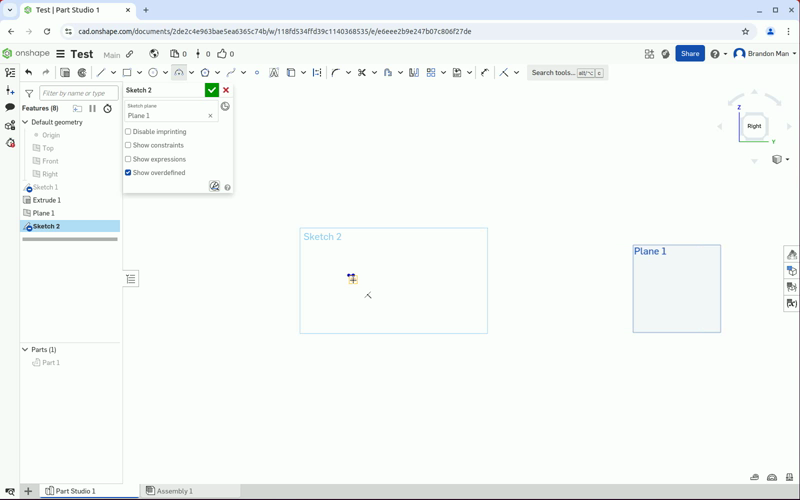
scroll(6)
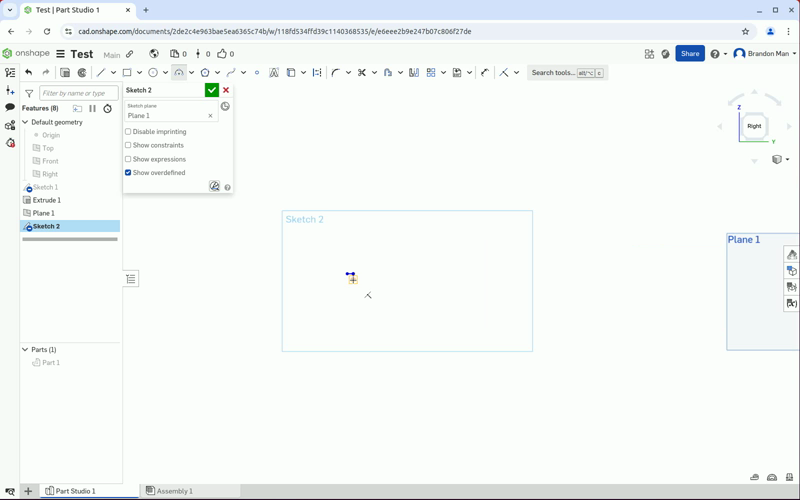
scroll(6)
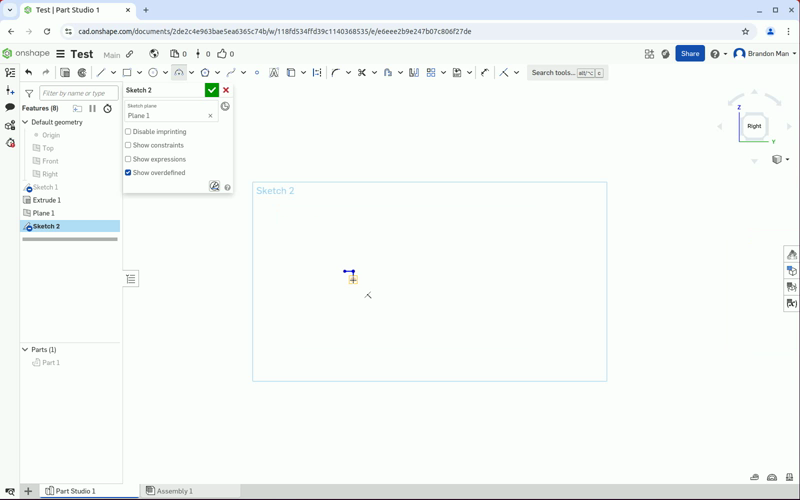
scroll(6)
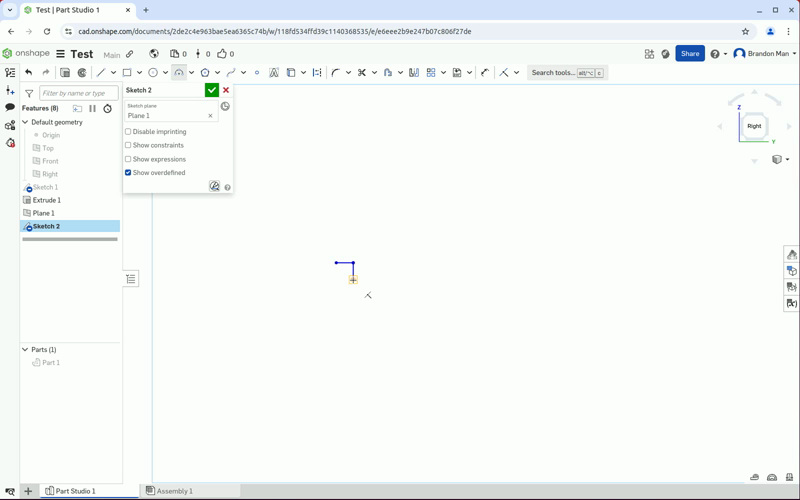
click(353, 279)
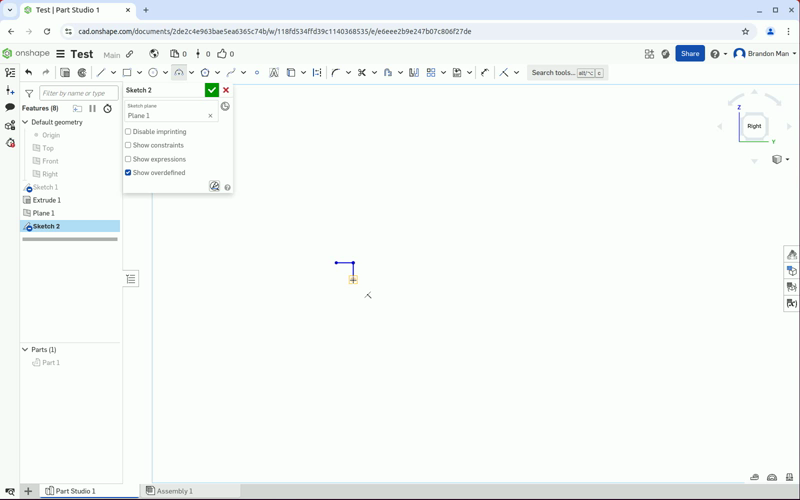
scroll(-6)
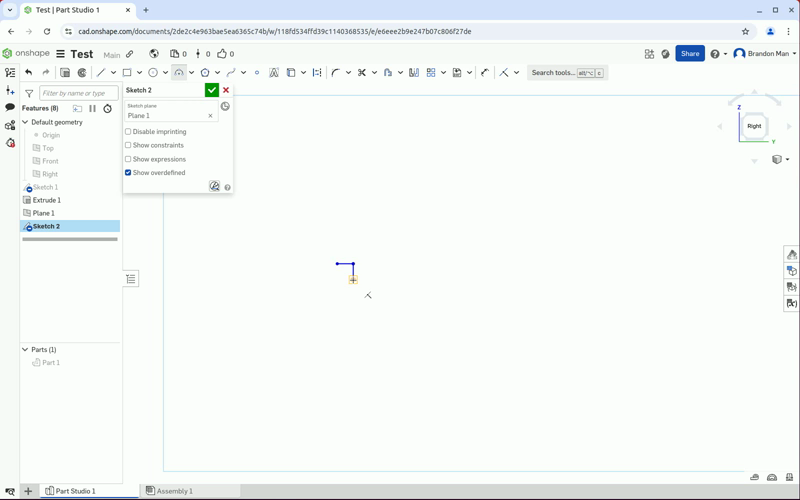
scroll(-6)
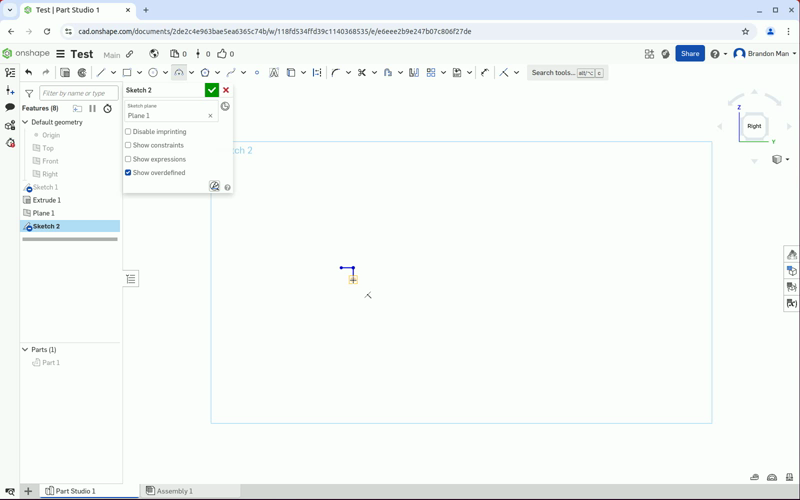
scroll(-6)
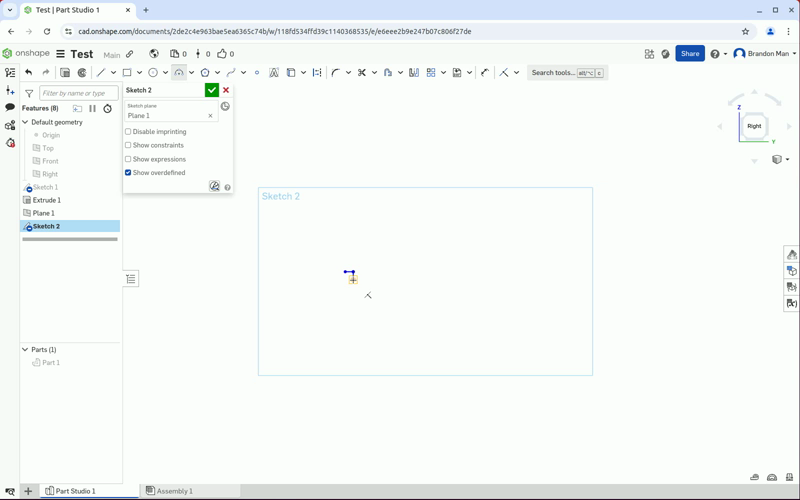
scroll(-6)
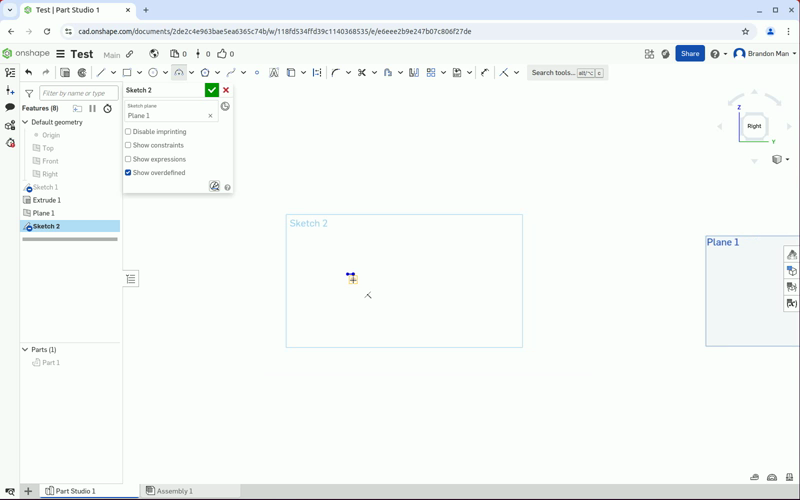
scroll(-6)
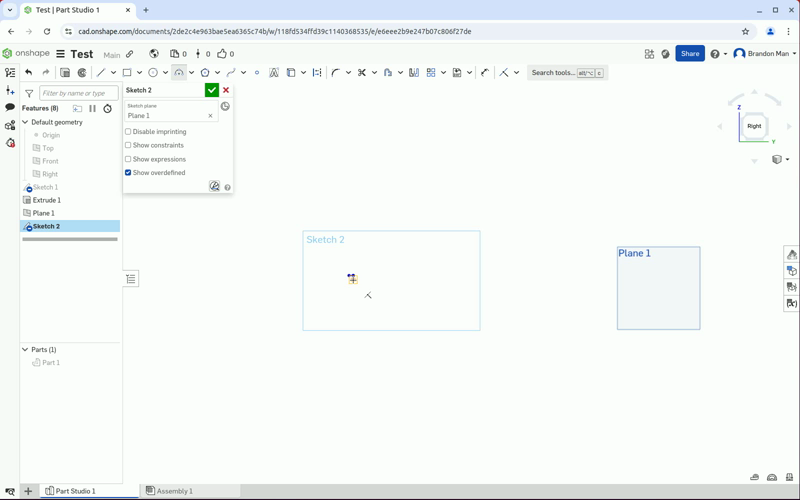
scroll(-6)
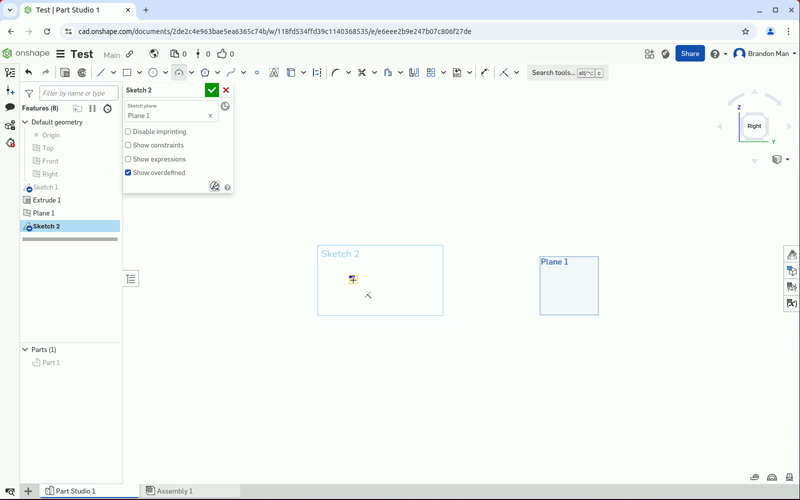
scroll(-6)
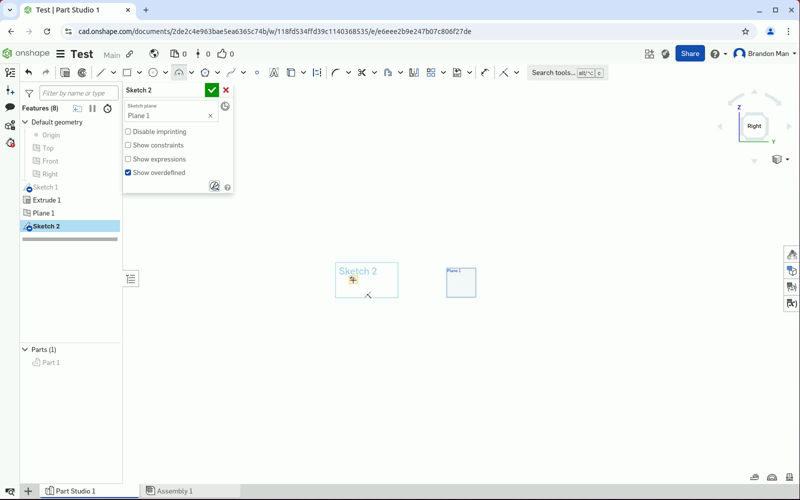
mouse_move(351, 278)
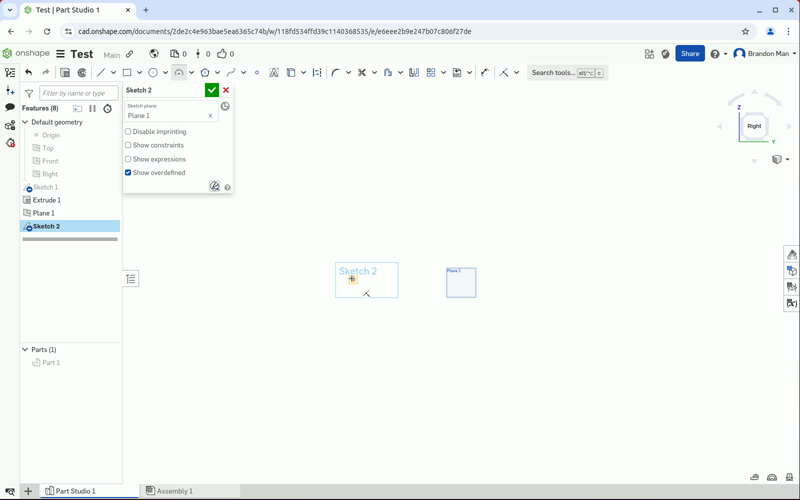
scroll(6)
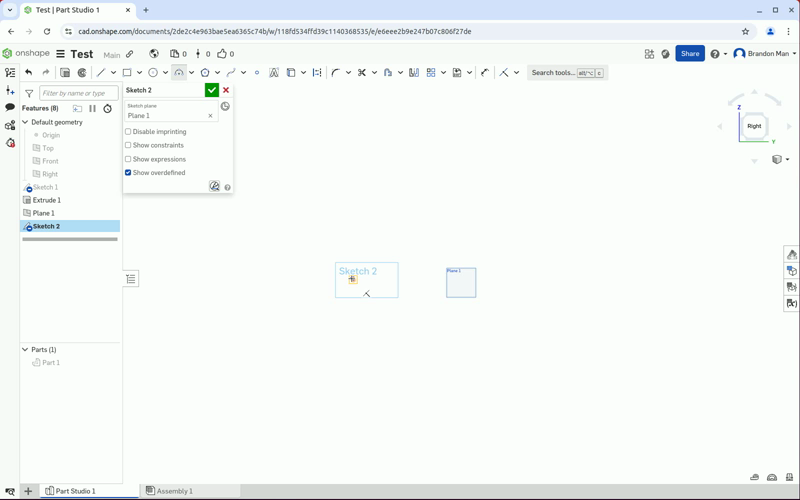
scroll(6)
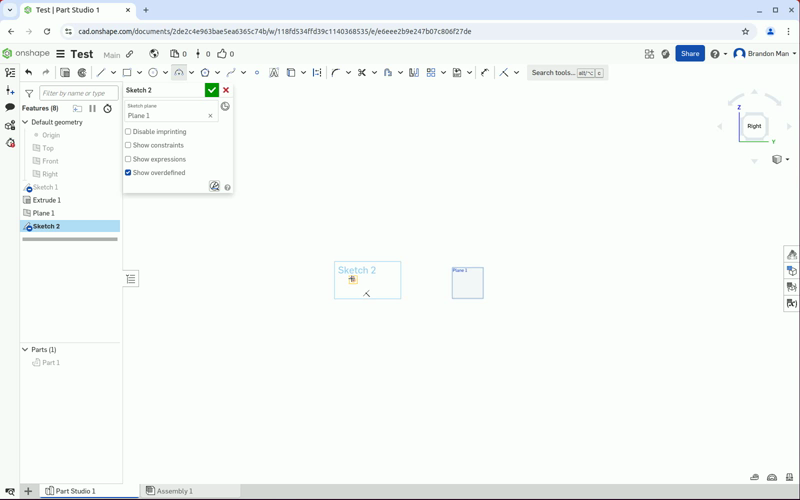
scroll(6)
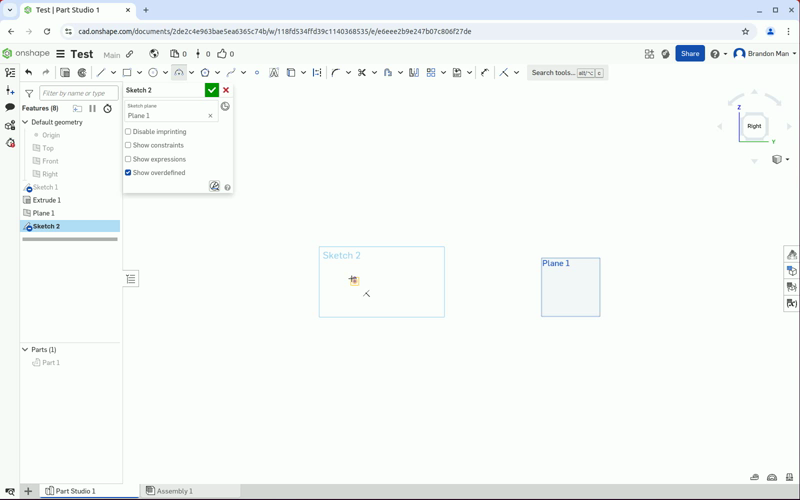
scroll(6)
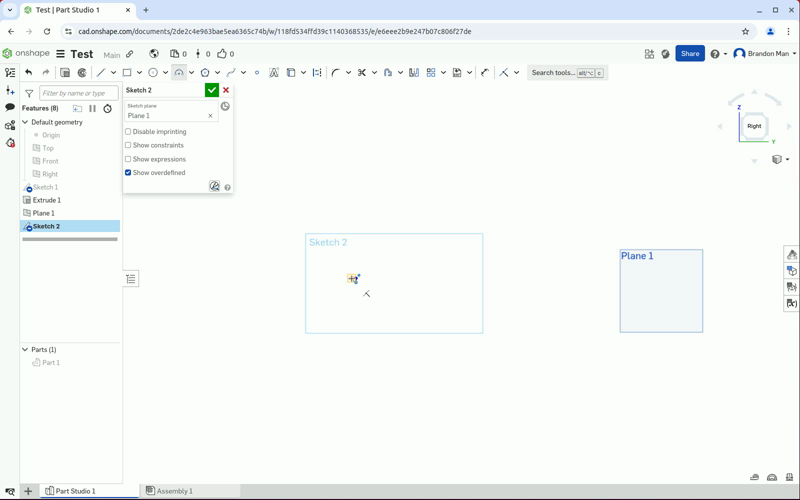
scroll(6)
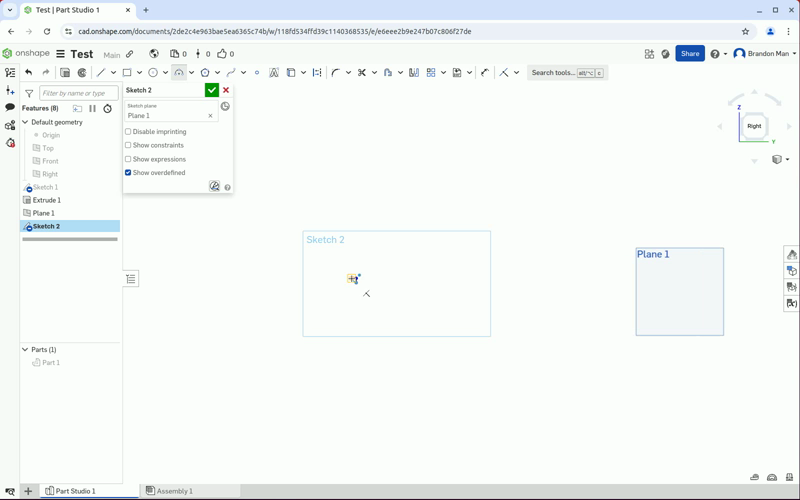
scroll(6)
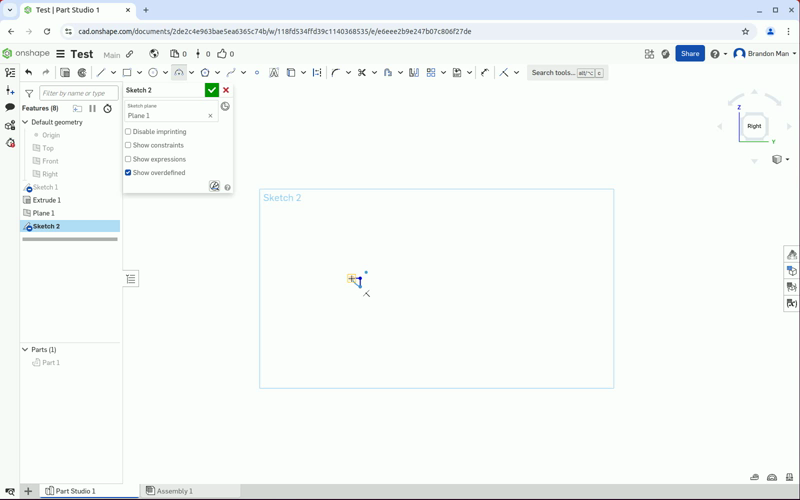
scroll(6)
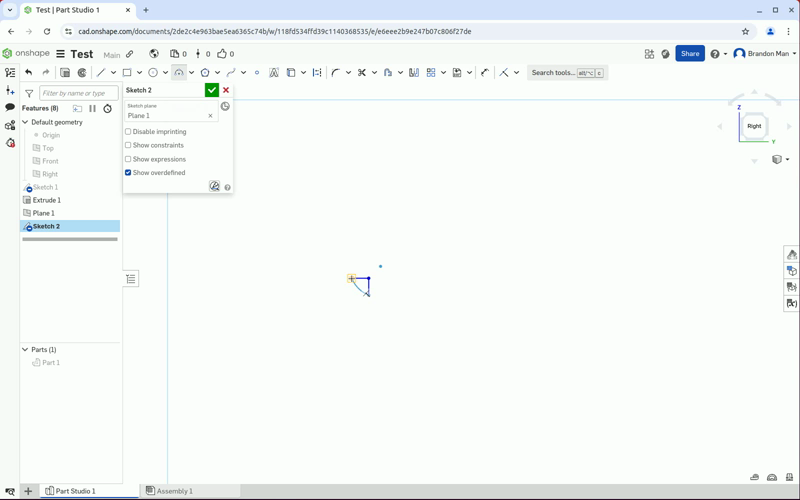
click(351, 278)
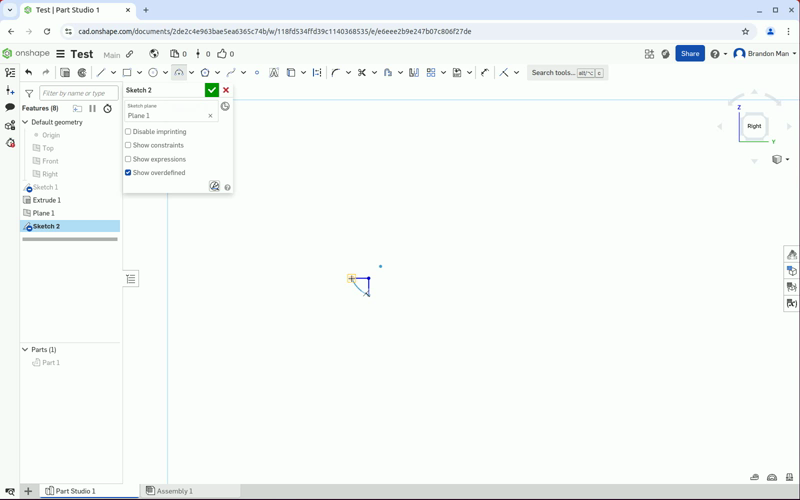
scroll(-6)
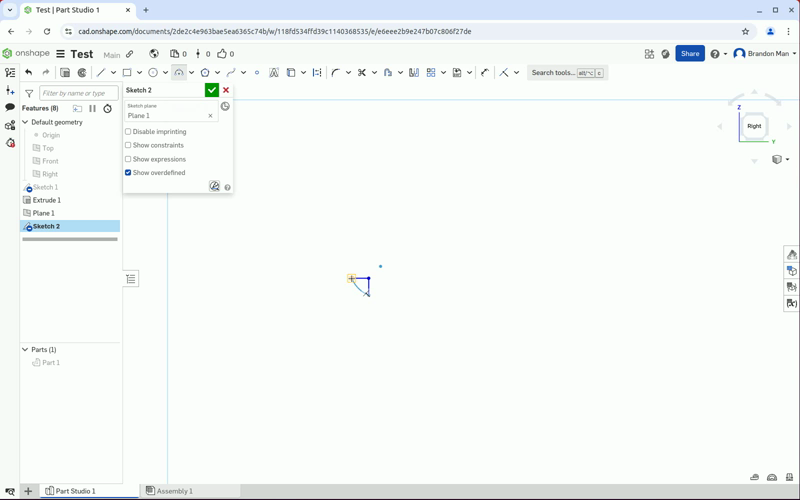
scroll(-6)
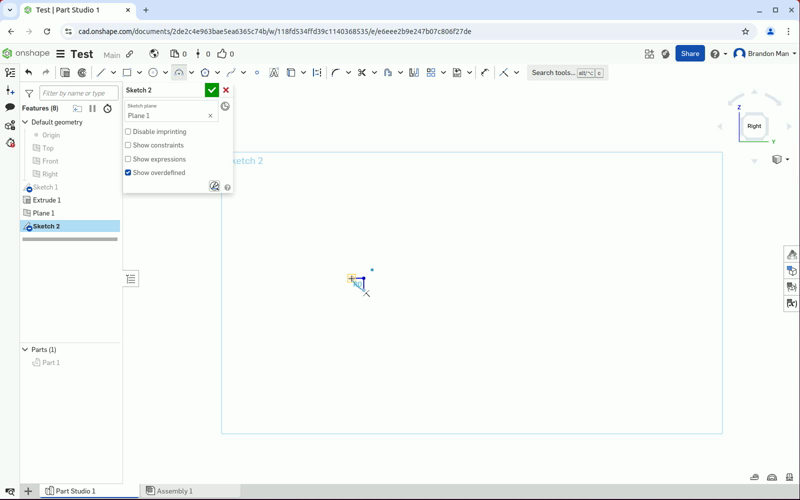
scroll(-6)
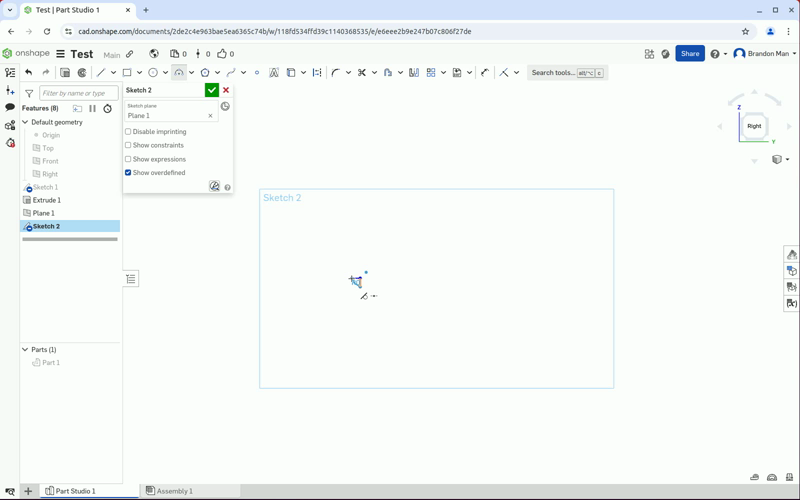
scroll(-6)
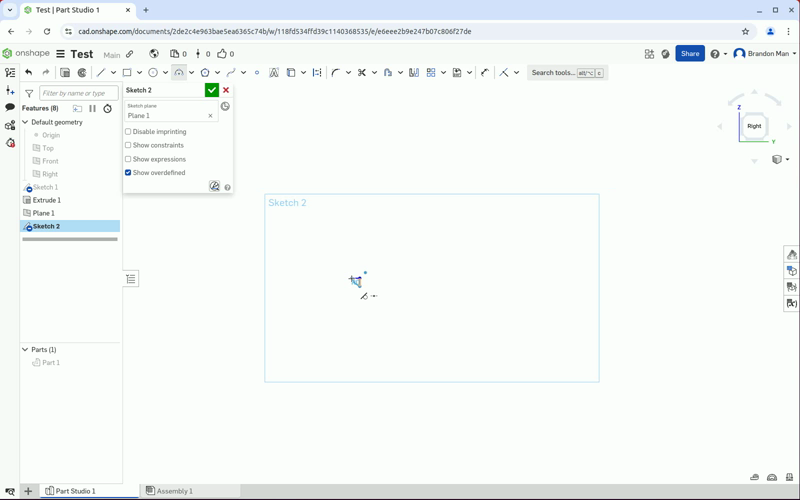
scroll(-6)
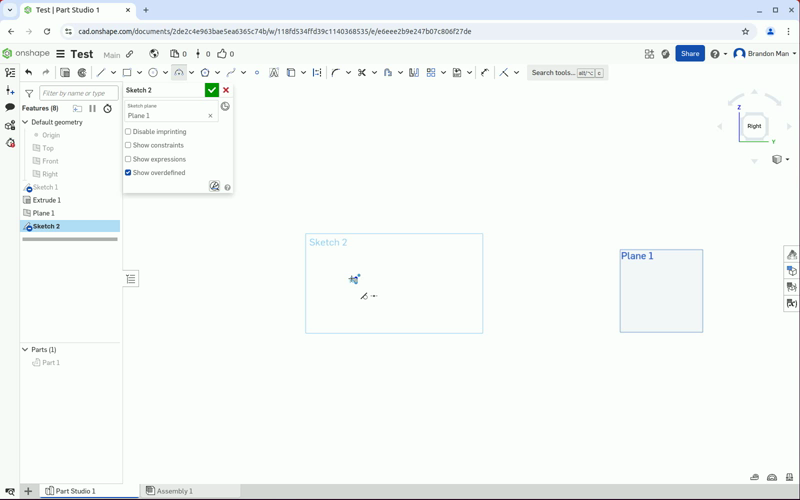
scroll(-6)
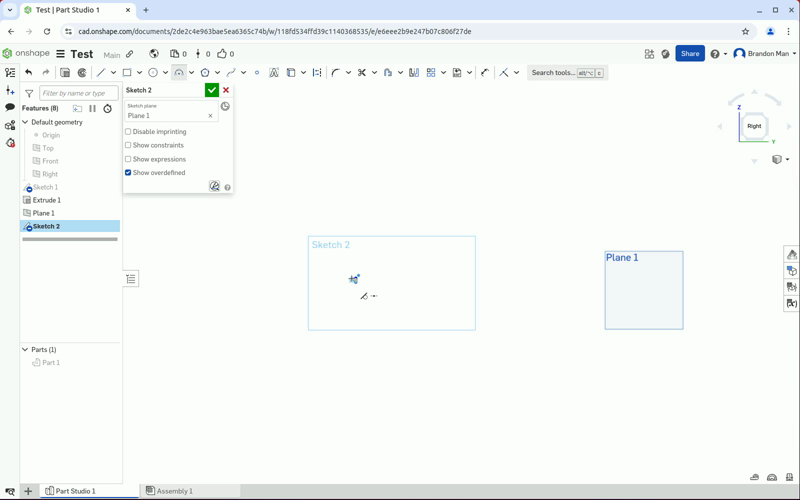
scroll(-6)
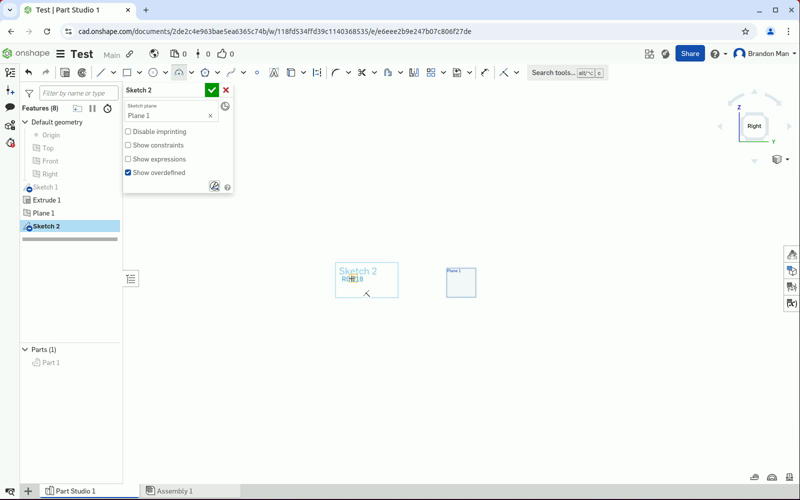
key_down(shift)
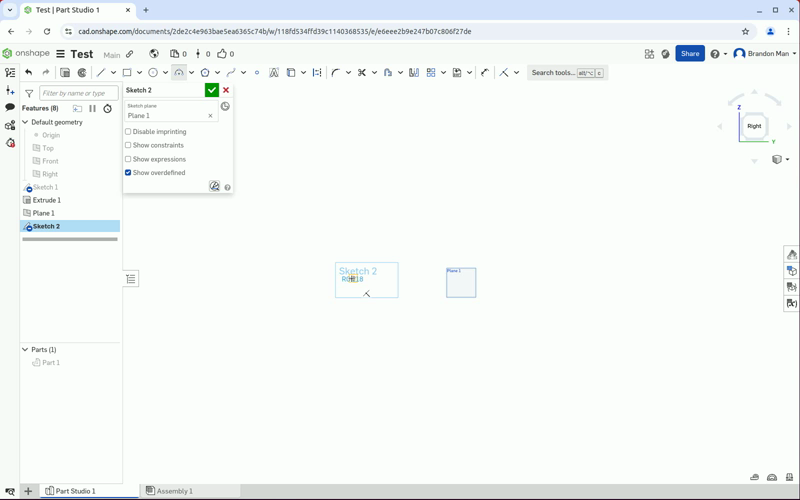
mouse_move(354, 277)
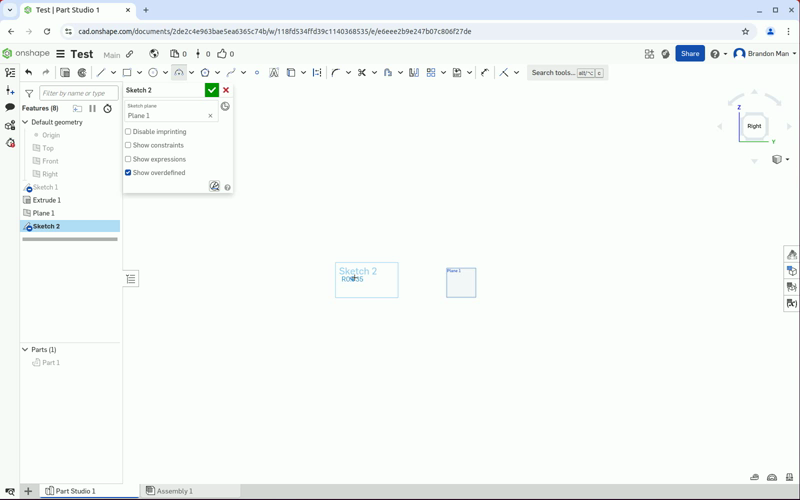
scroll(6)
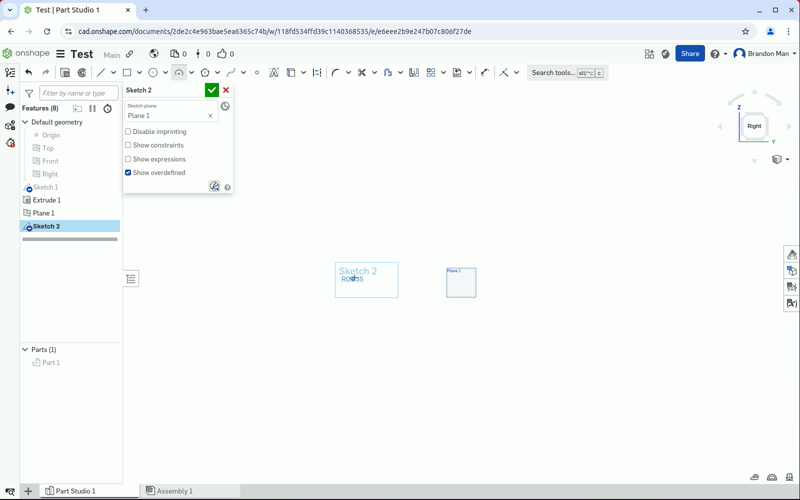
scroll(6)
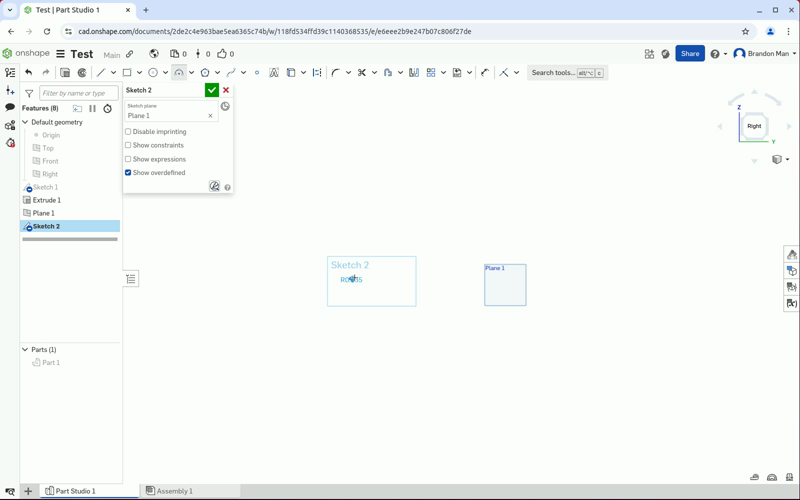
scroll(6)
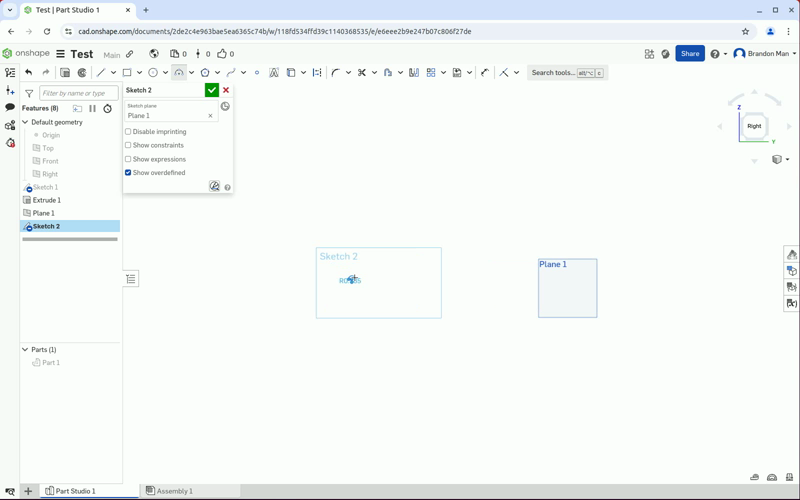
scroll(6)
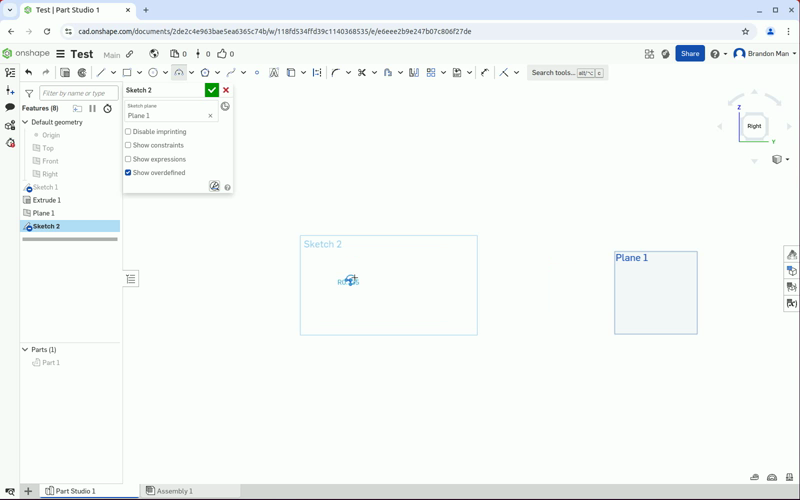
scroll(6)
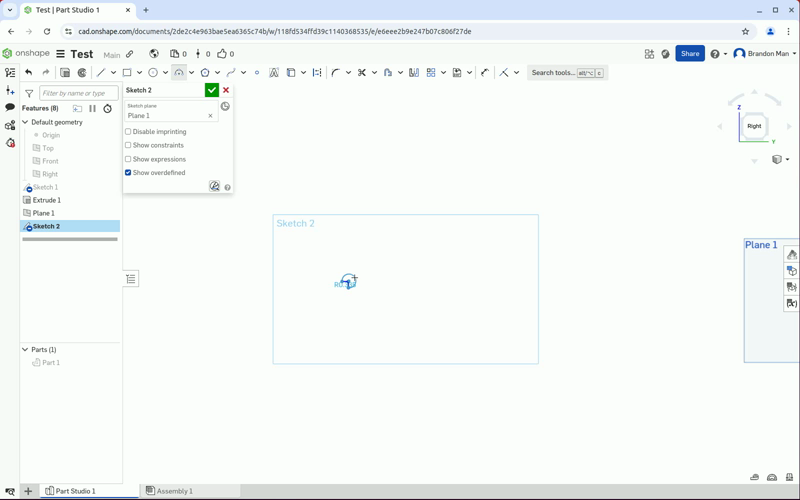
scroll(6)
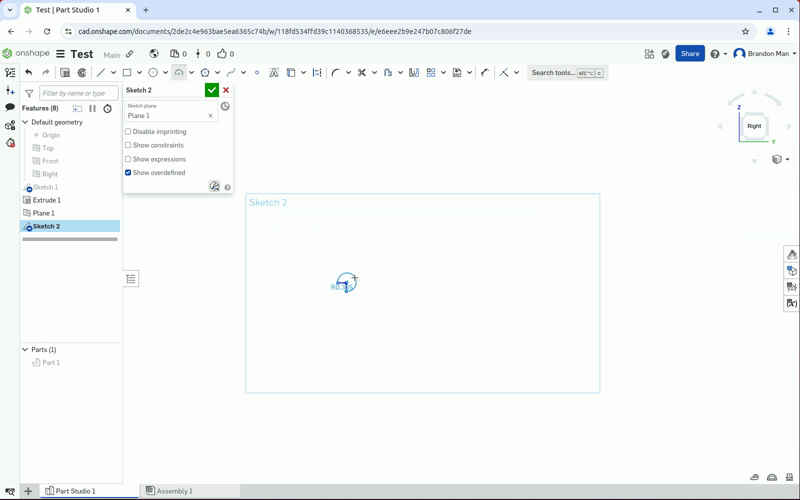
scroll(6)
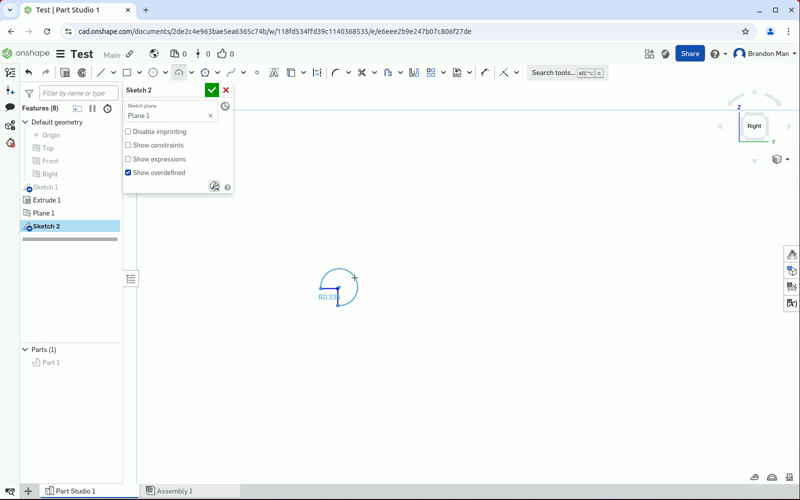
click(354, 277)
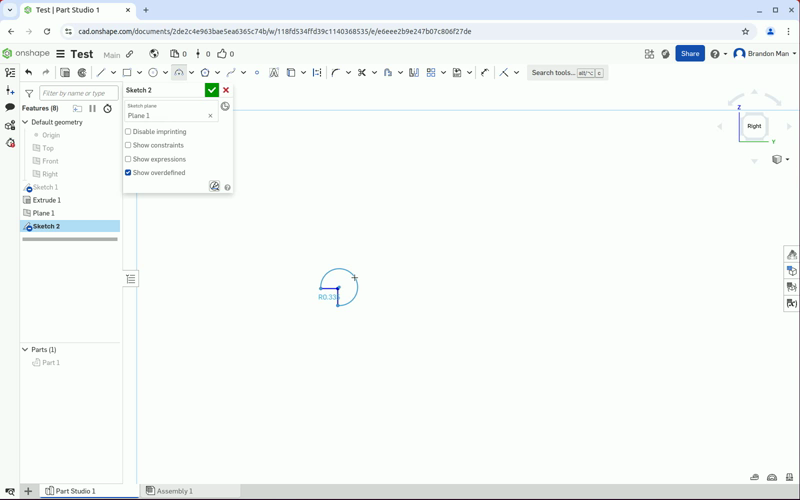
scroll(-6)
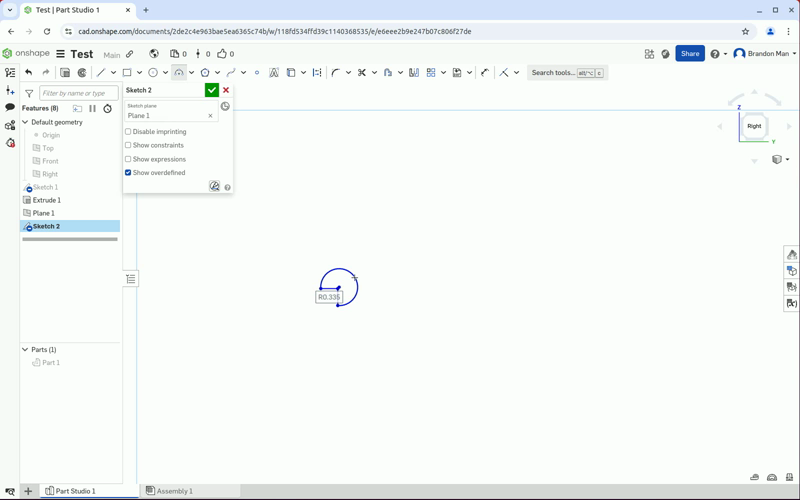
scroll(-6)
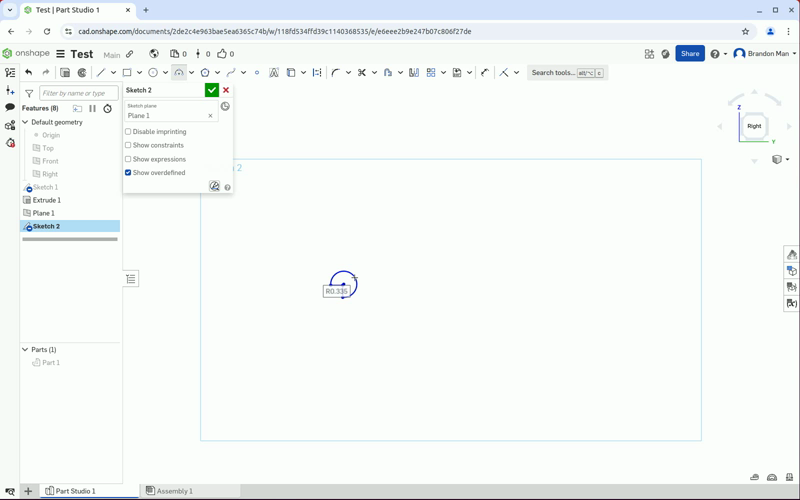
scroll(-6)
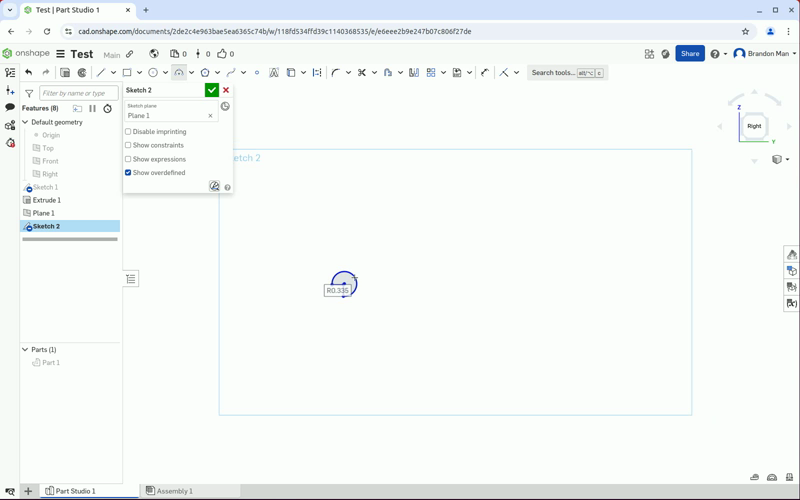
scroll(-6)
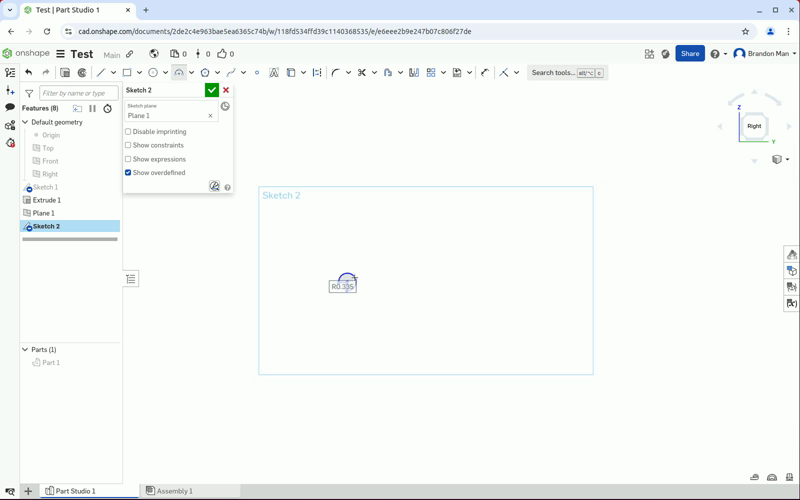
scroll(-6)
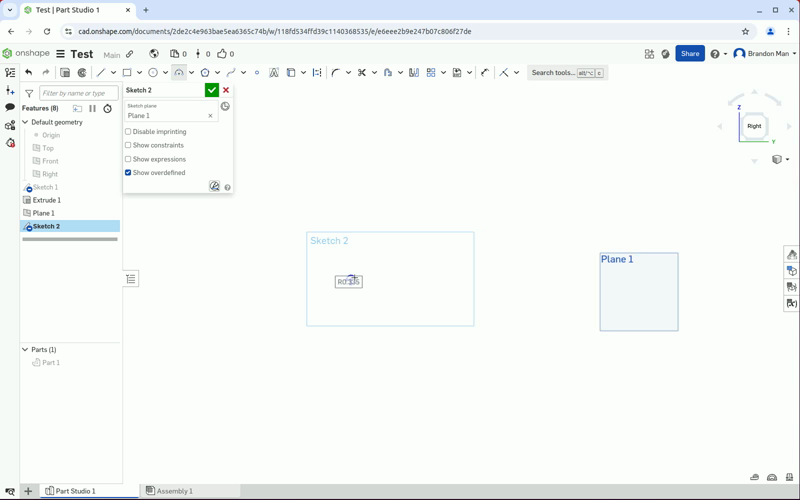
scroll(-6)
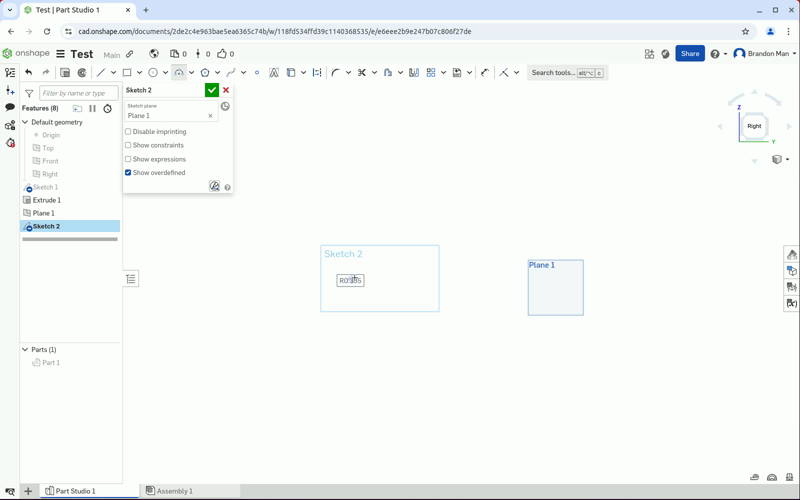
scroll(-6)
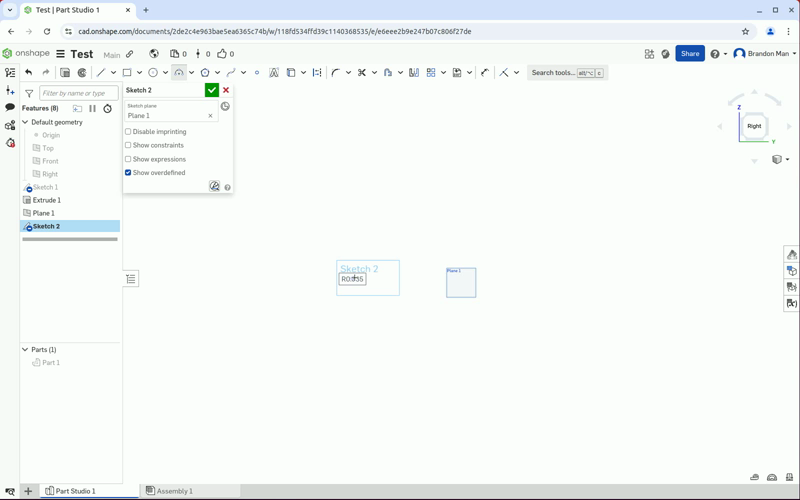
key_up(shift)
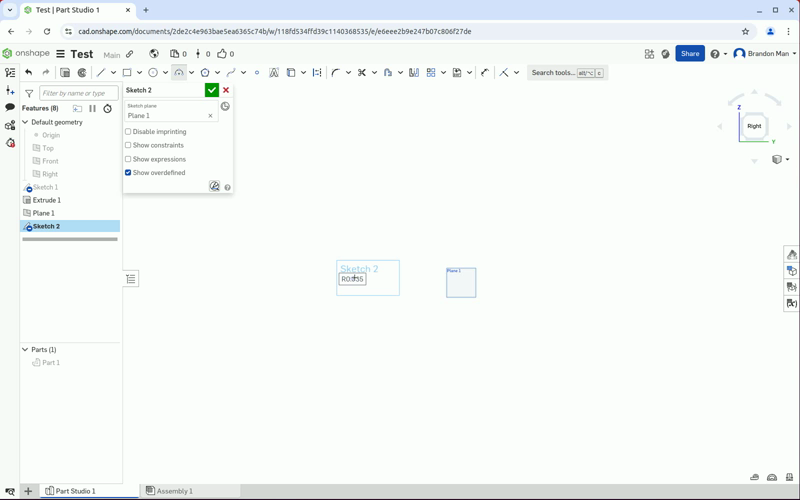
key(esc)
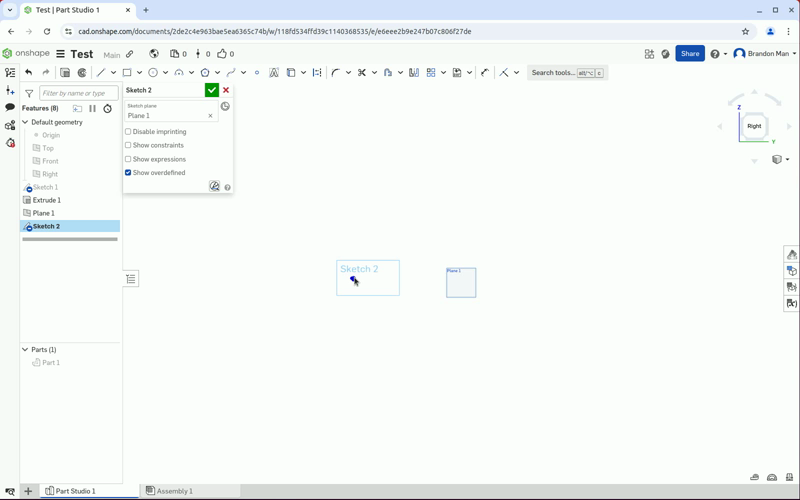
mouse_move(353, 277)
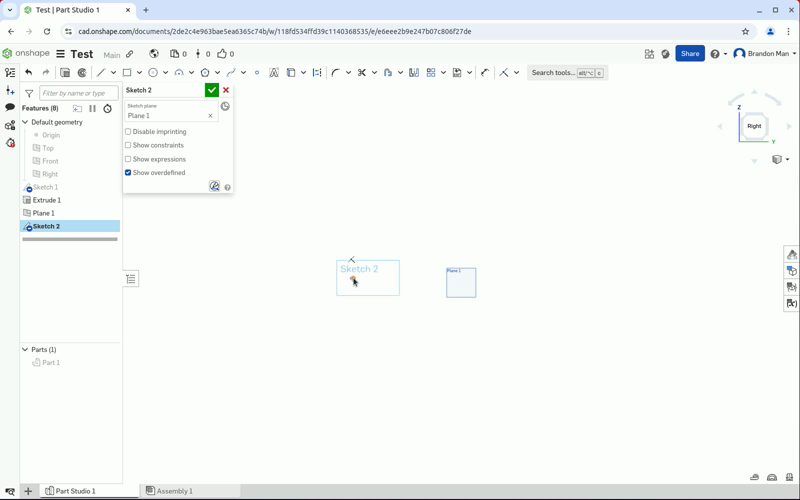
scroll(6)
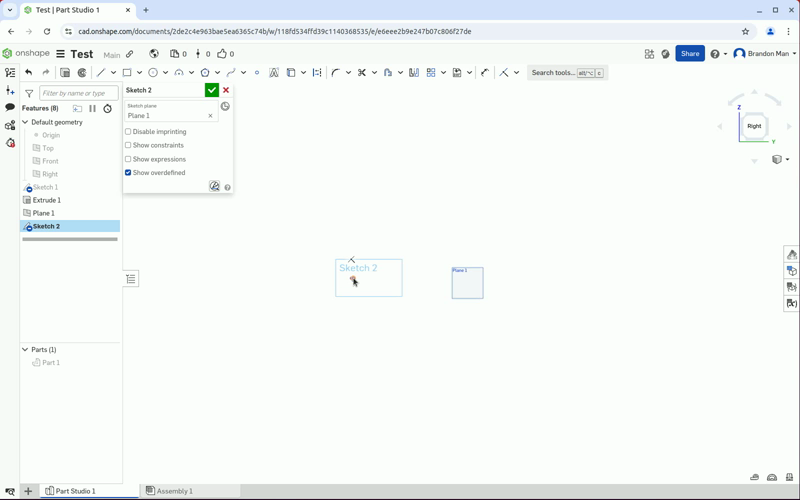
scroll(6)
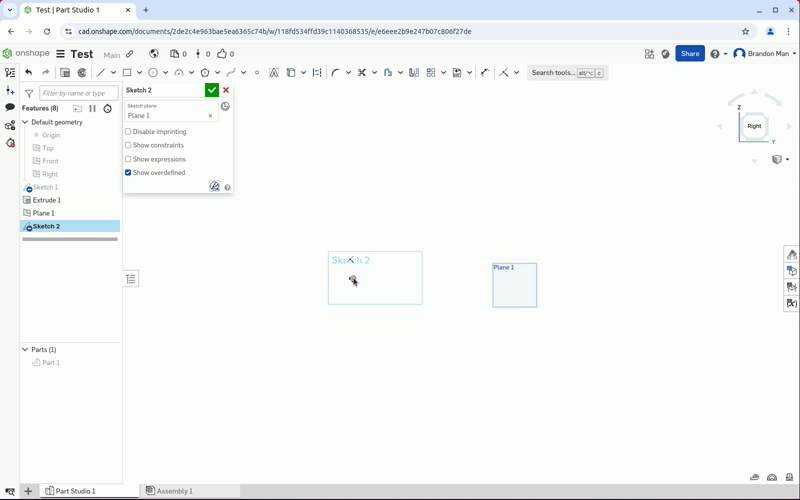
scroll(6)
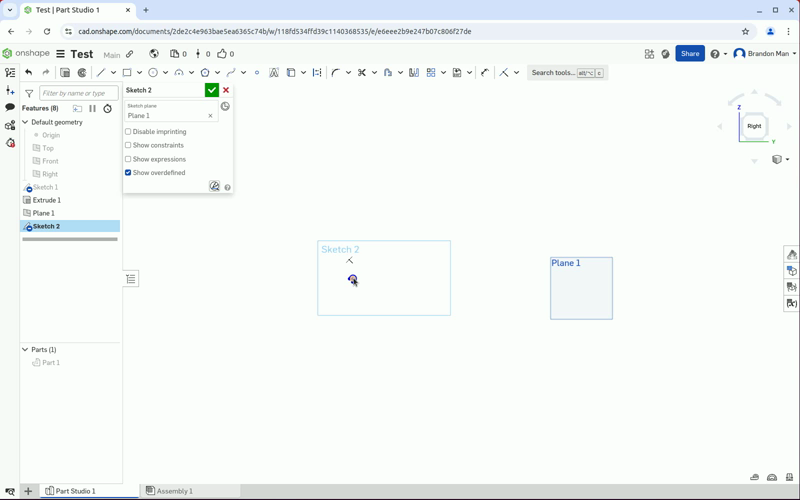
scroll(6)
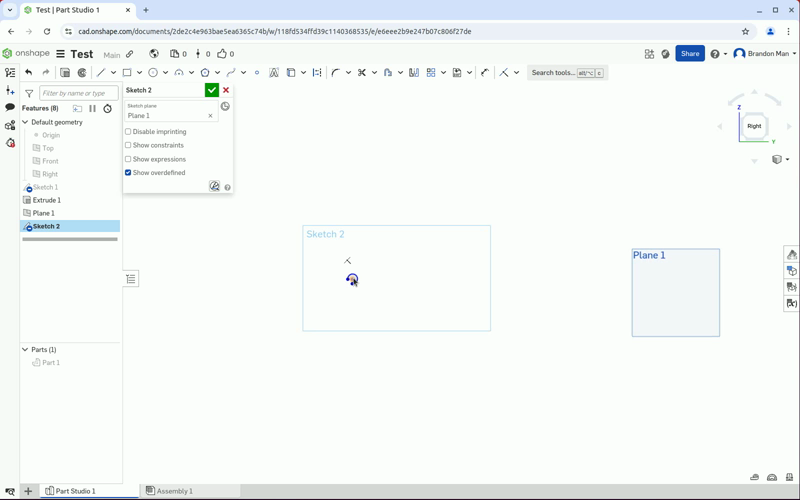
scroll(6)
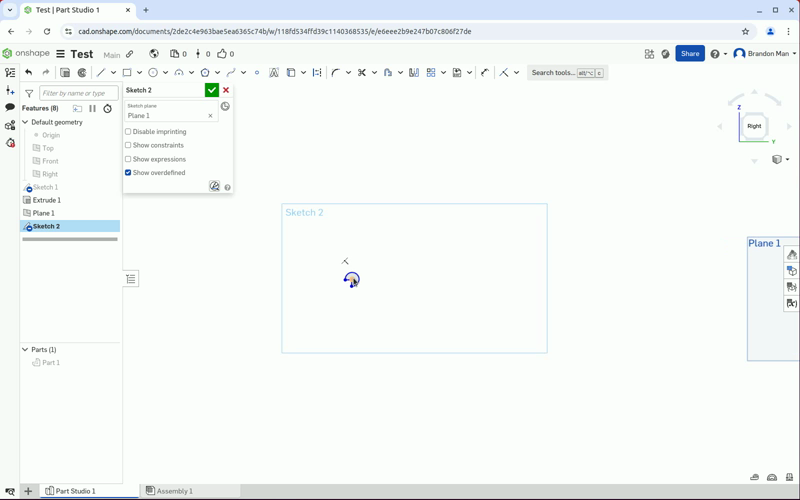
scroll(6)
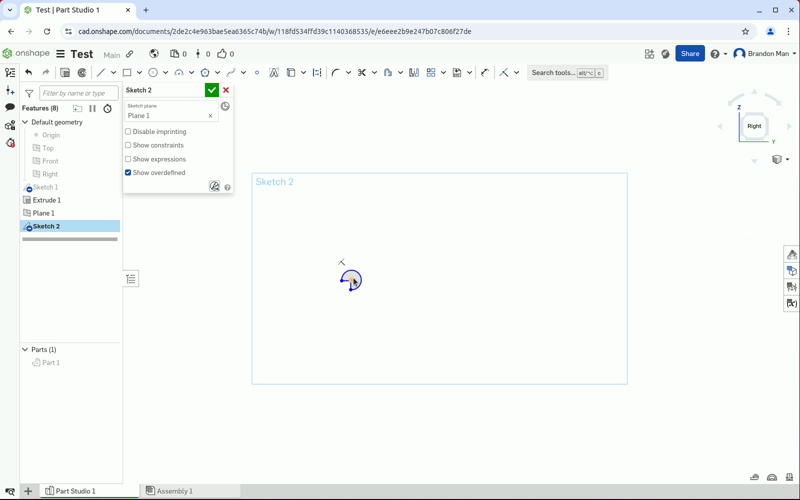
scroll(6)
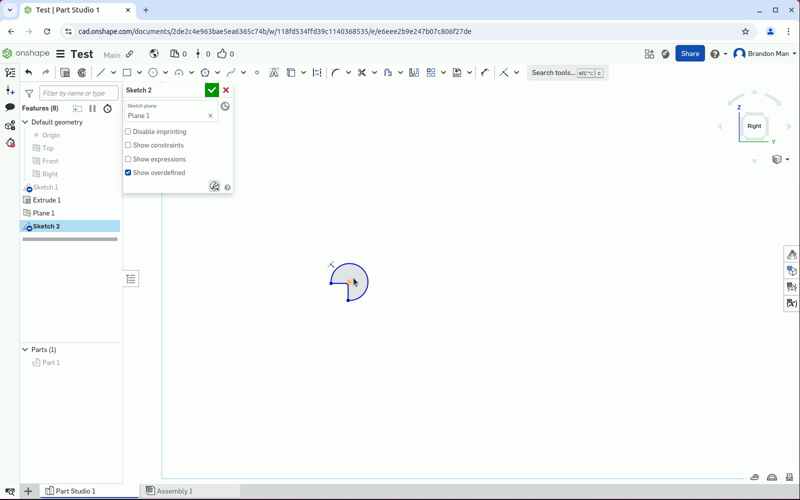
click(353, 277)
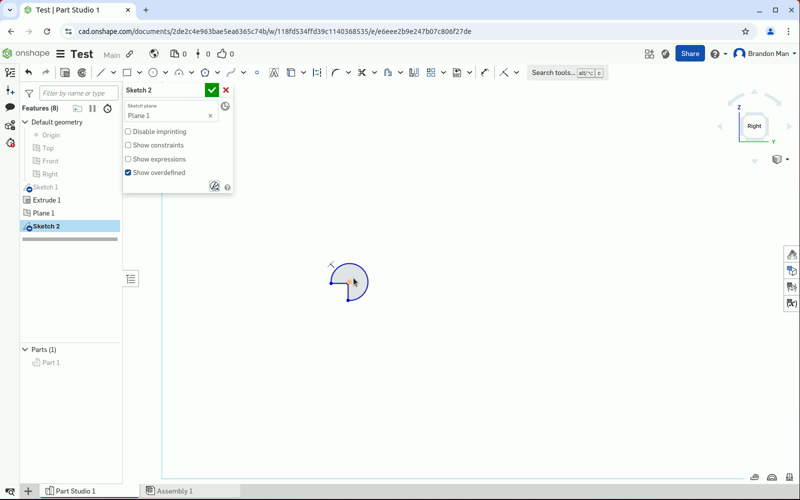
scroll(-6)
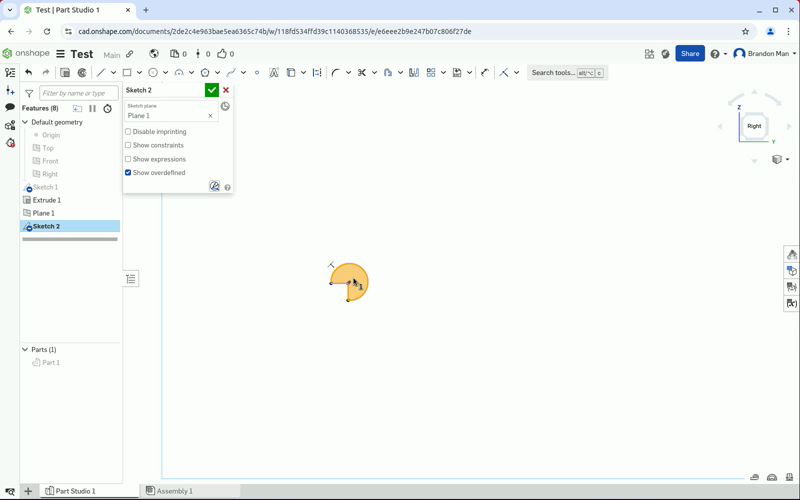
scroll(-6)
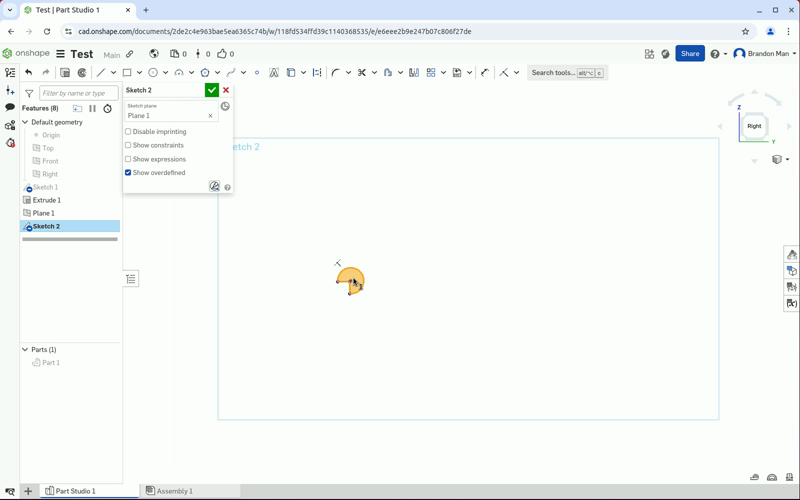
scroll(-6)
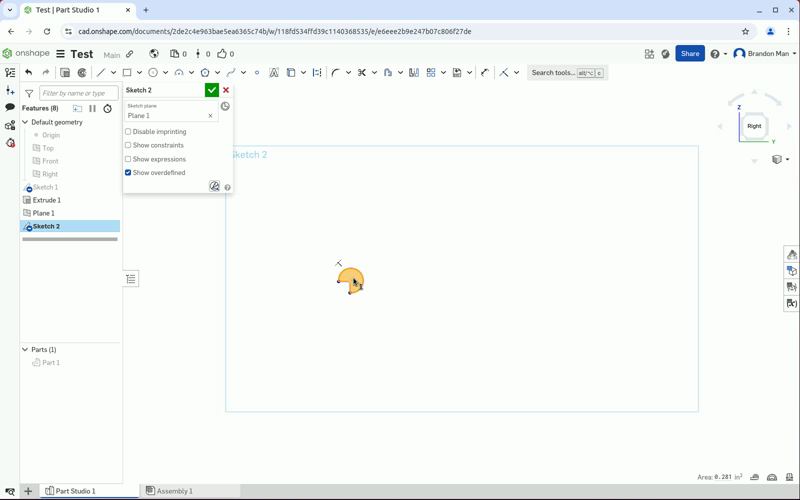
scroll(-6)
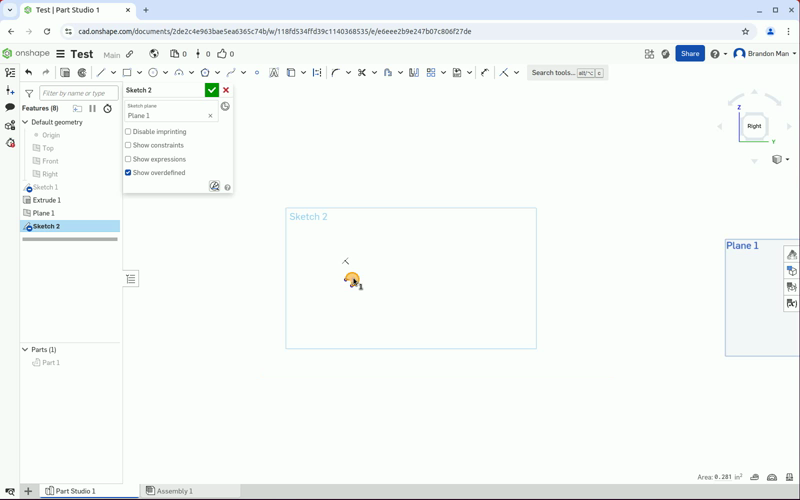
scroll(-6)
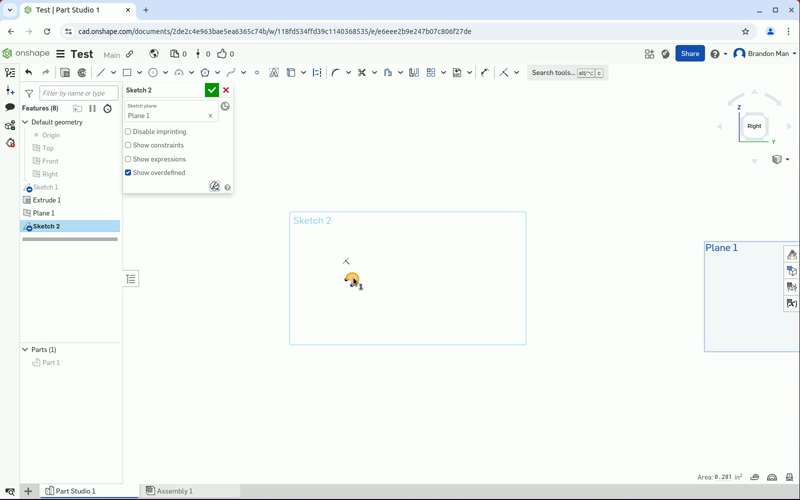
scroll(-6)
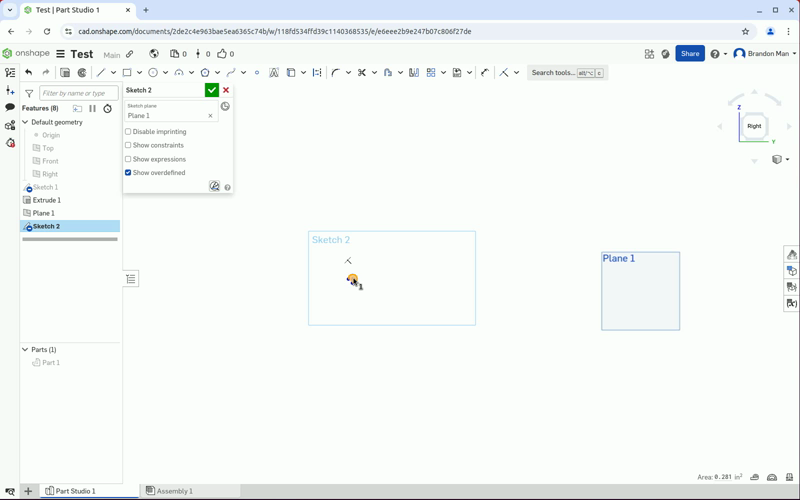
scroll(-6)
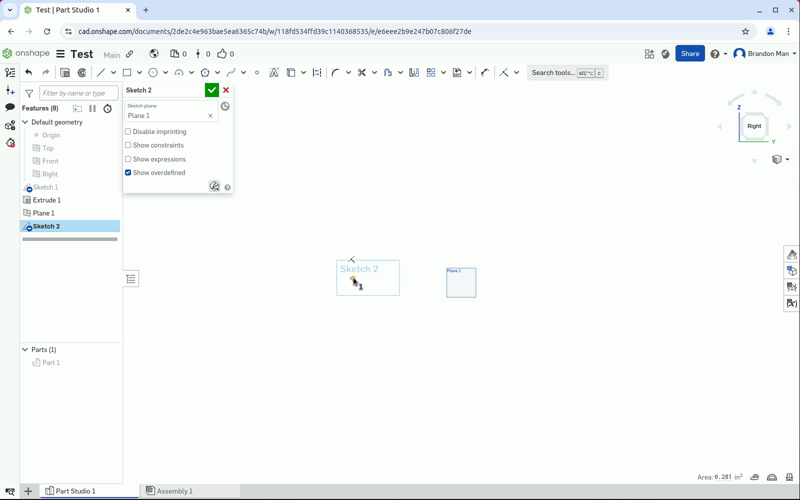
mouse_move(73, 352)
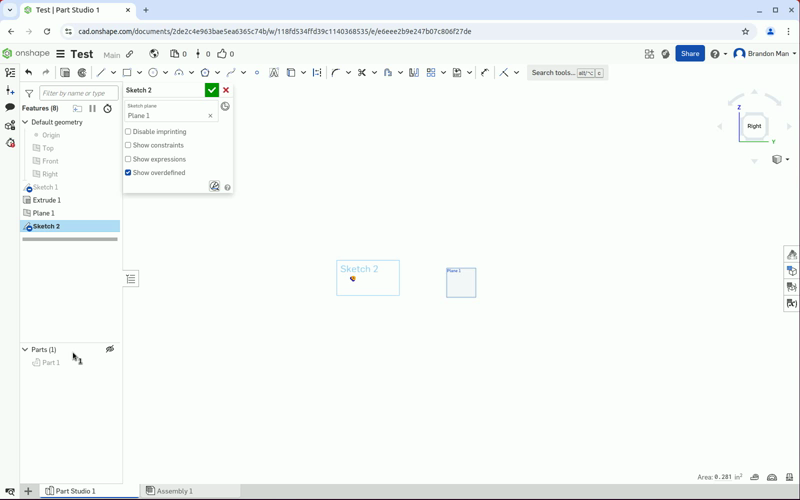
key(shift+y)
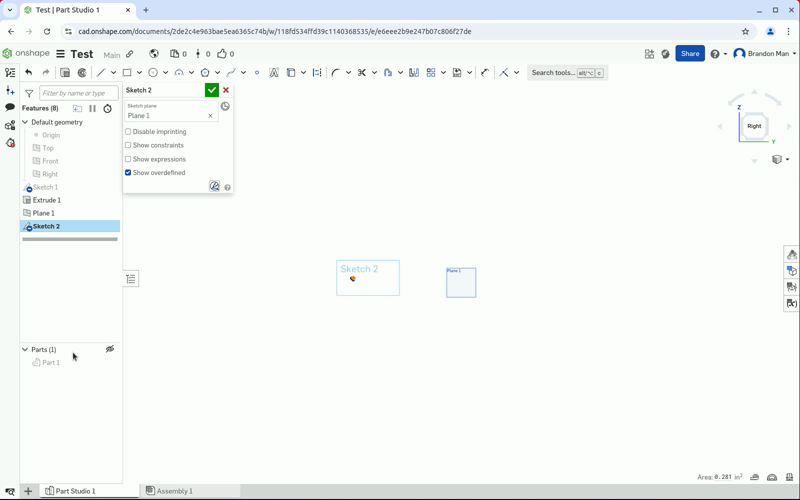
key(shift+e)
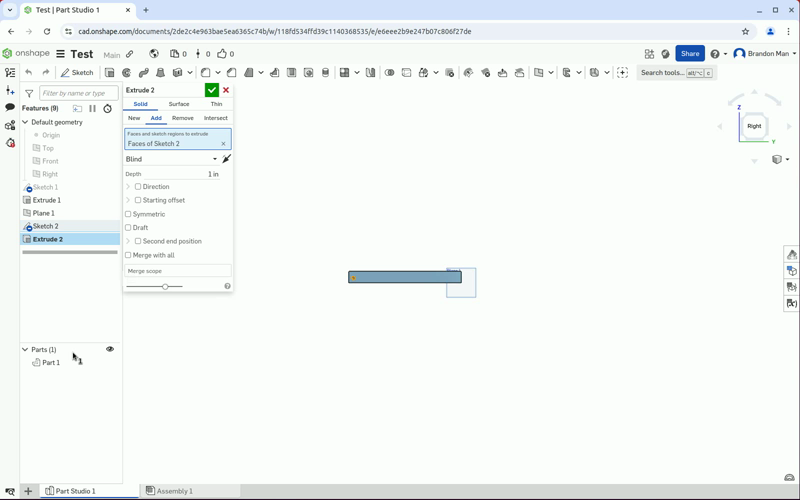
mouse_move(143, 106)
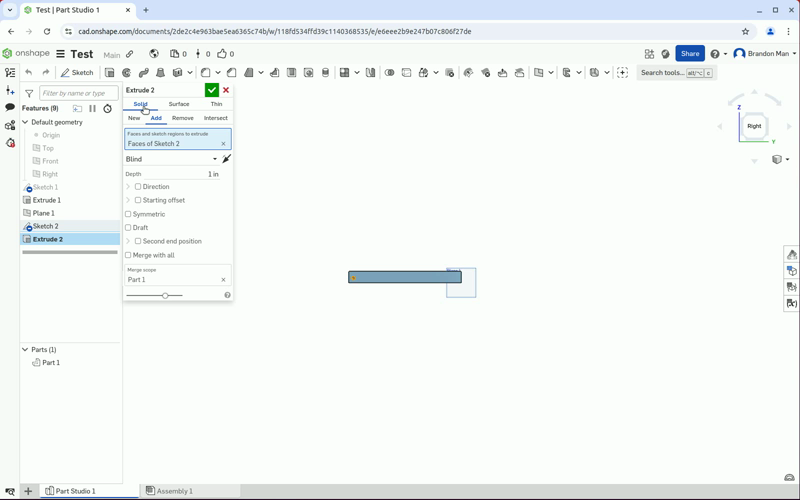
click(143, 106)
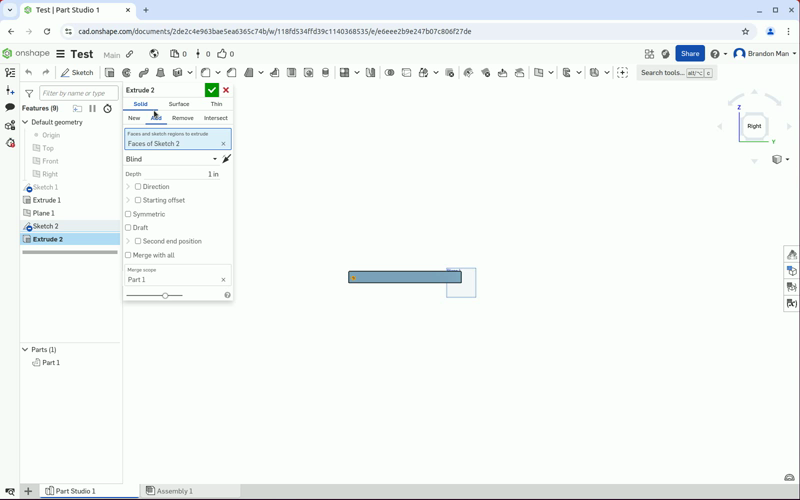
mouse_move(186, 120)
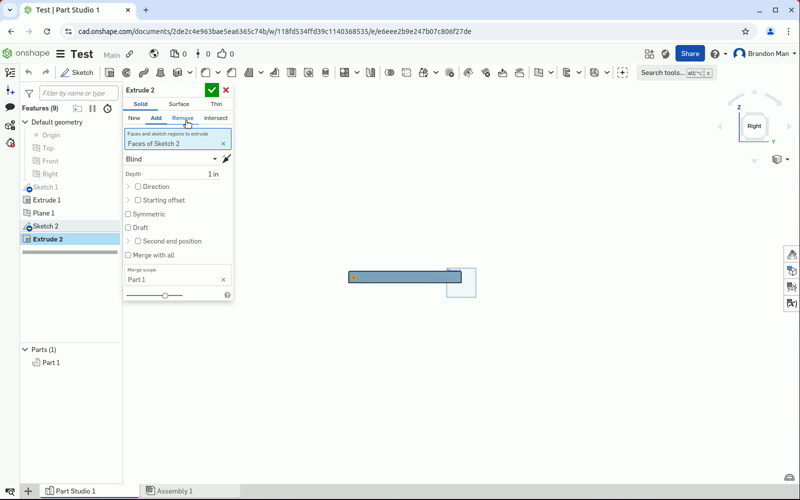
click(186, 120)
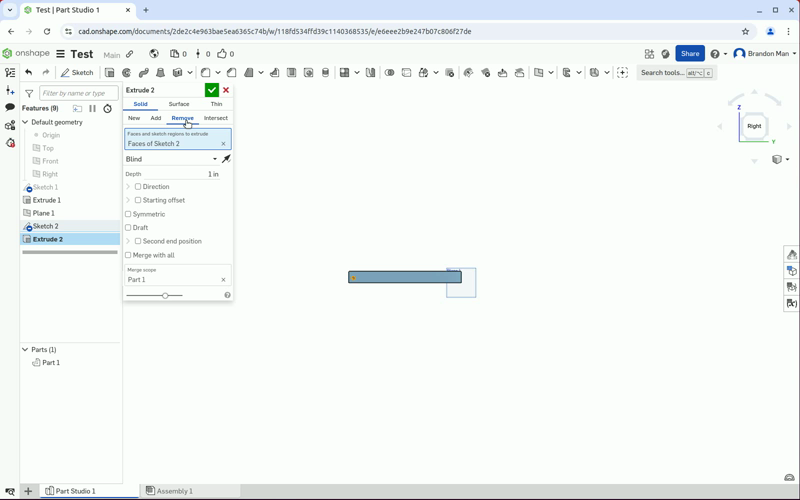
key(tab, 4)
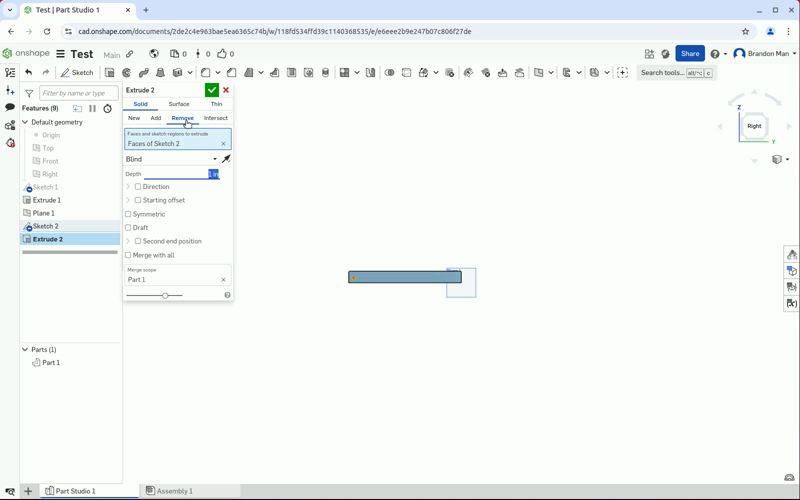
text(2.166)
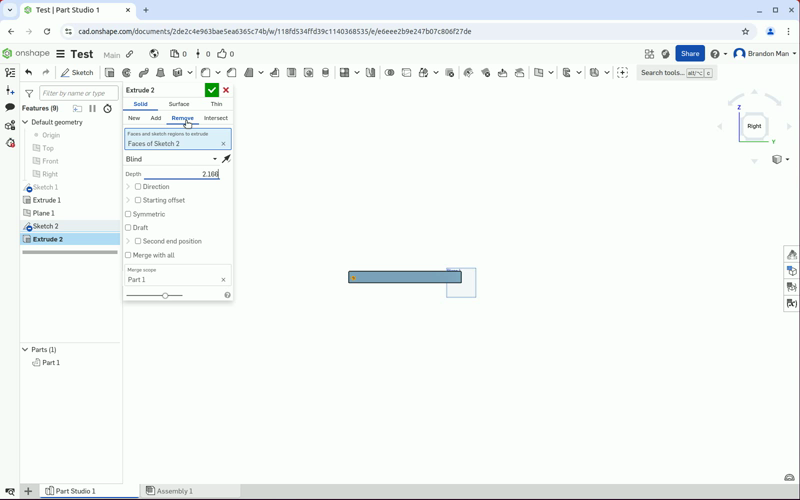
key(tab, 6)
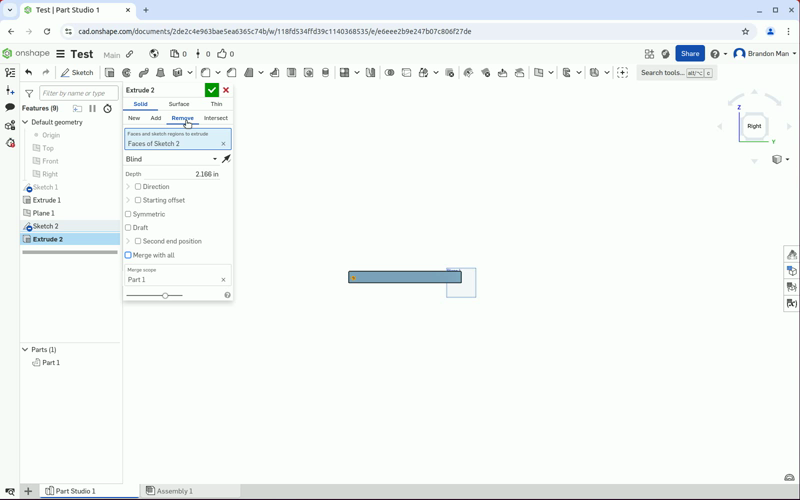
key(space)
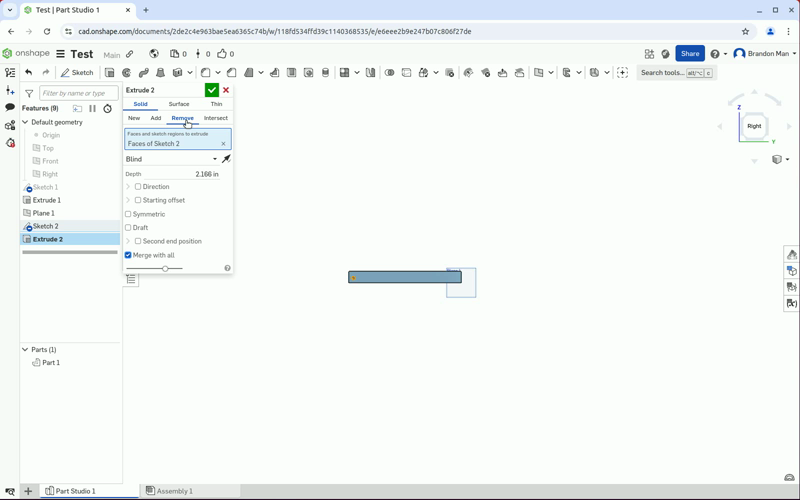
key(enter)
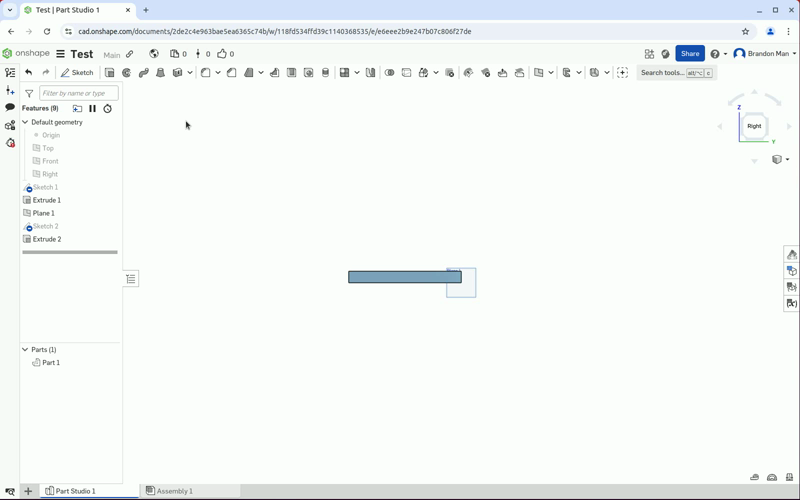
key(shift+h)
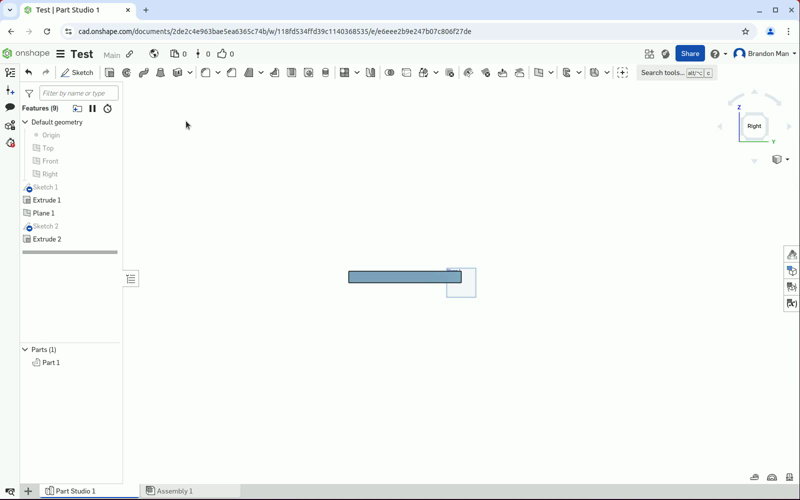
key(shift+h)
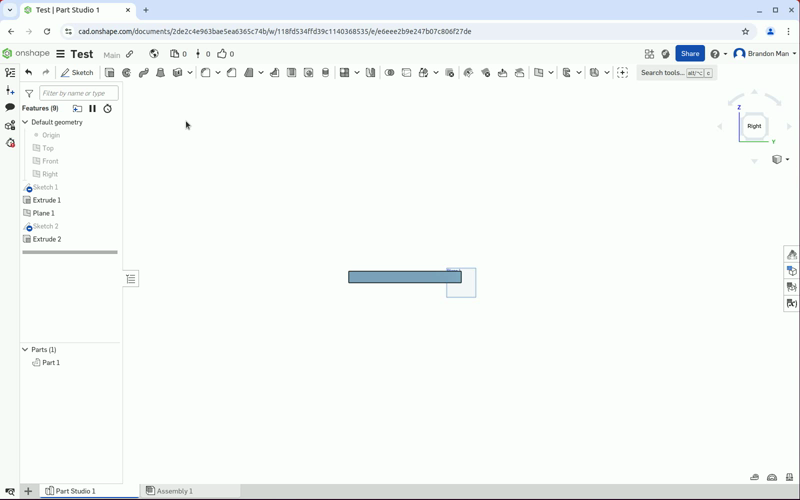
mouse_move(73, 189)
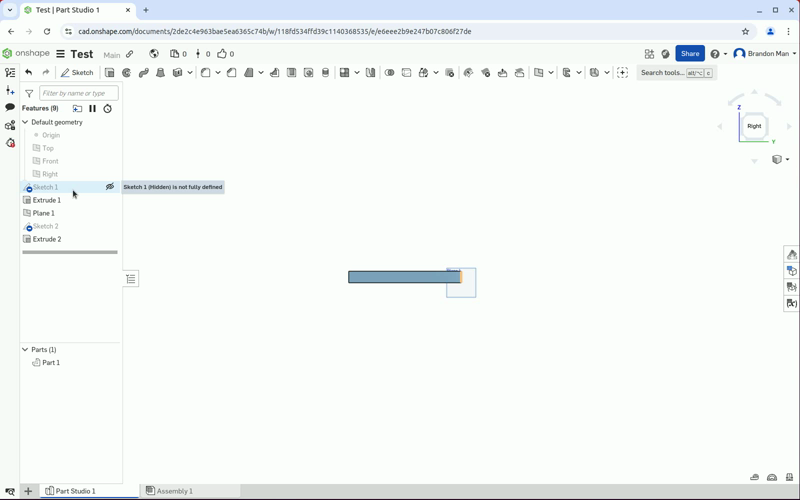
click(73, 189)
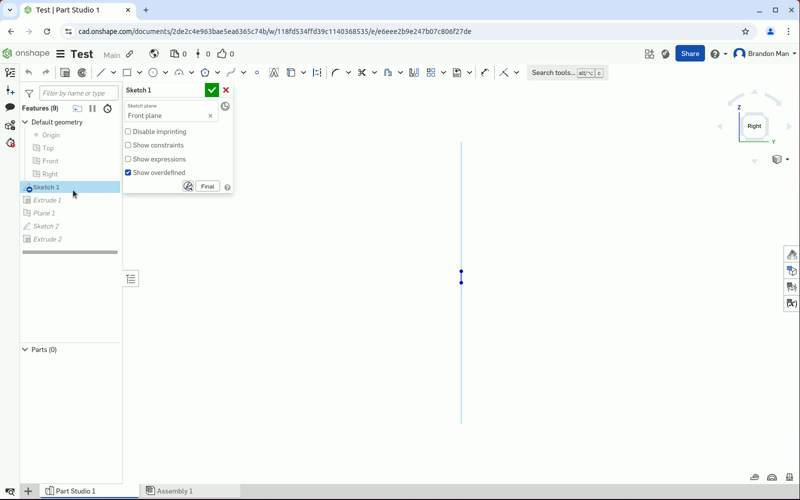
mouse_move(229, 92)
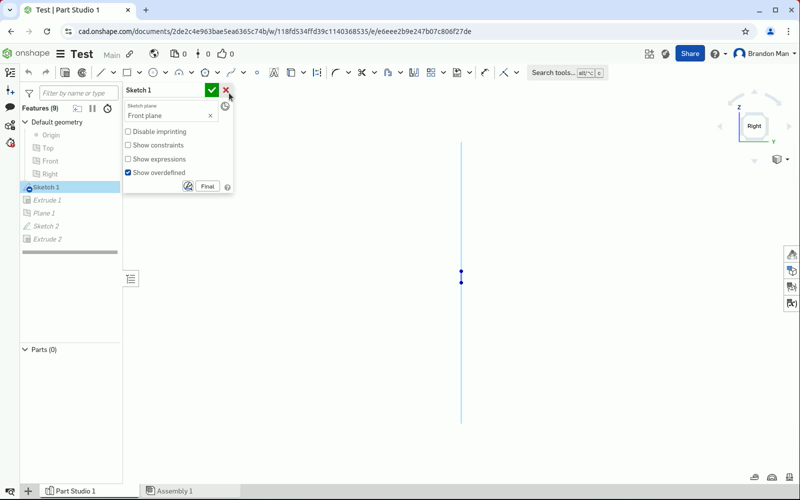
click(229, 92)
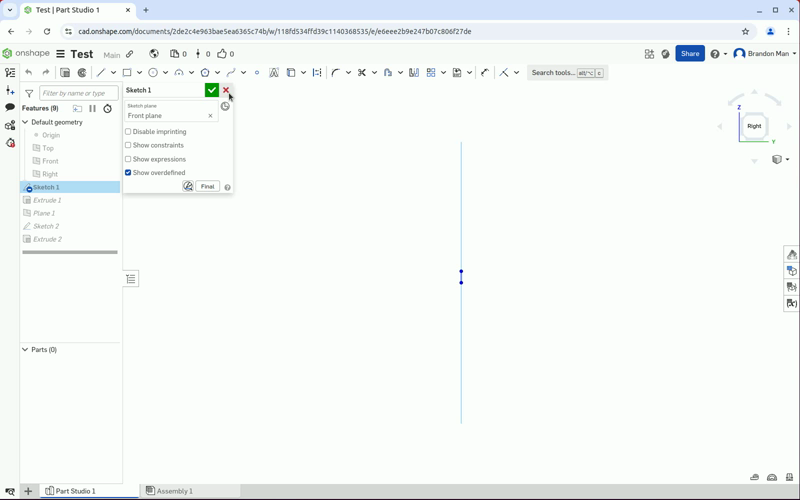
key(shift+s)
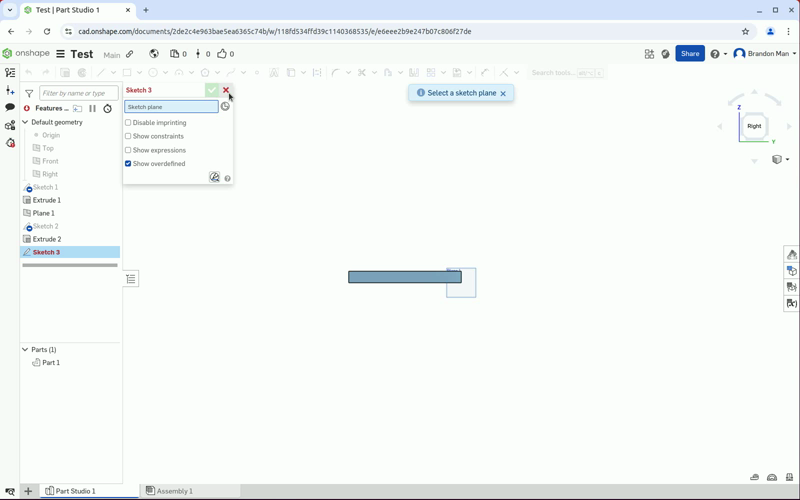
mouse_move(73, 215)
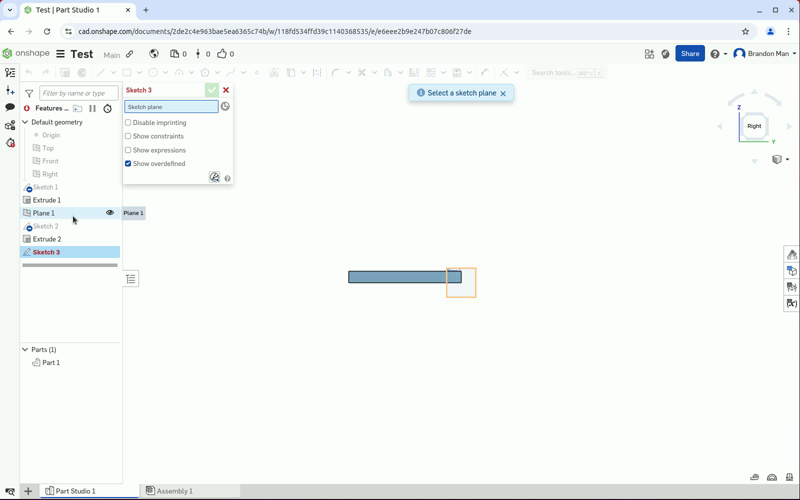
click(73, 215)
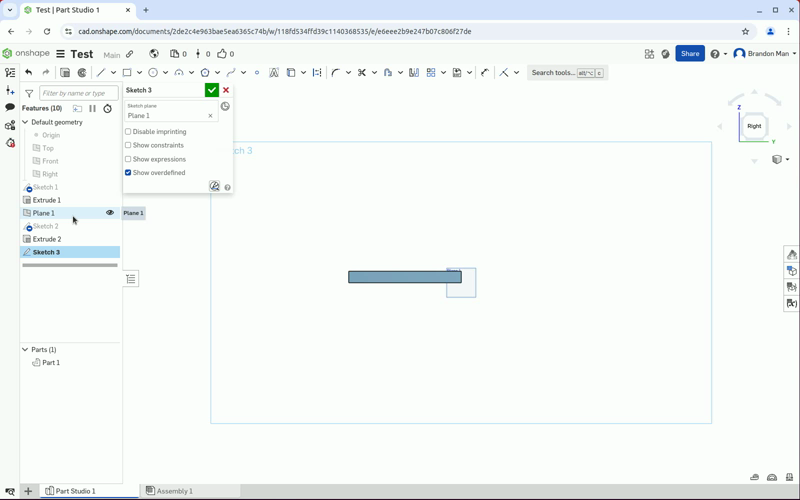
mouse_move(73, 352)
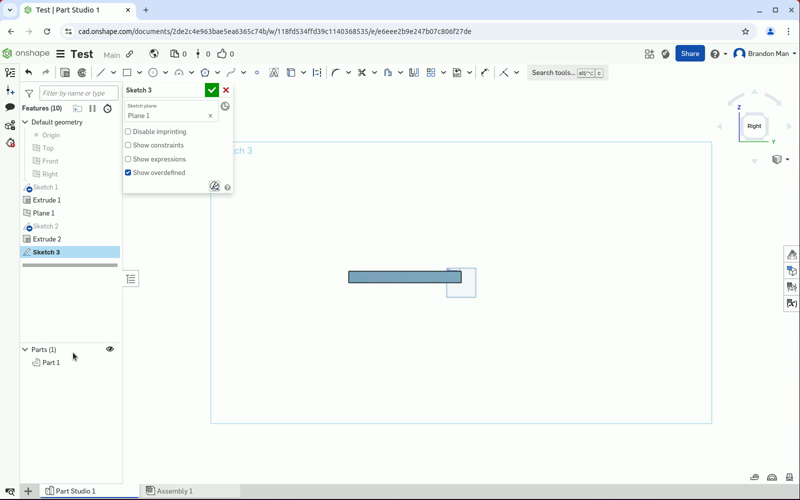
key(y)
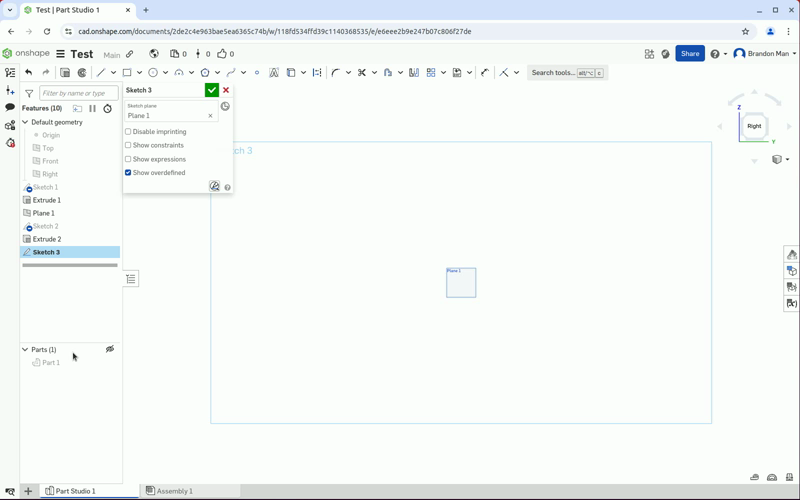
key(a)
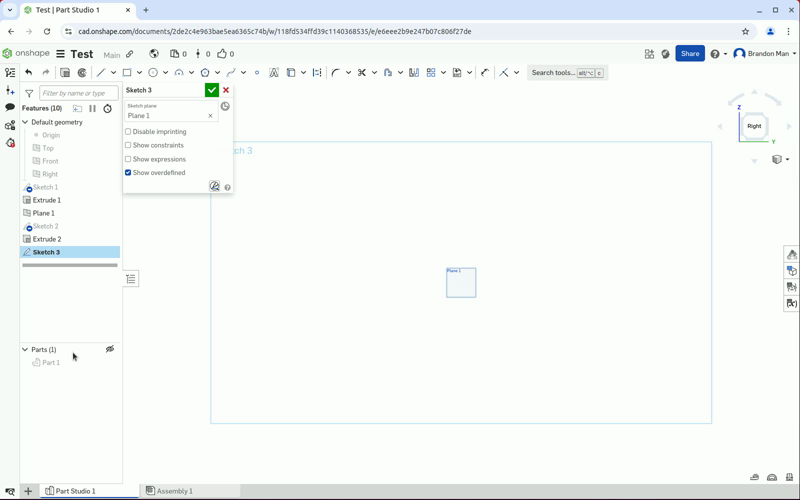
key_down(shift)
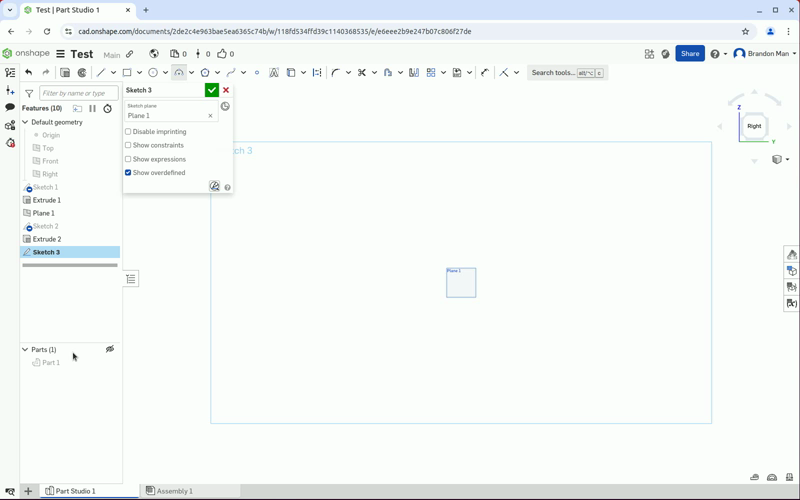
mouse_move(351, 278)
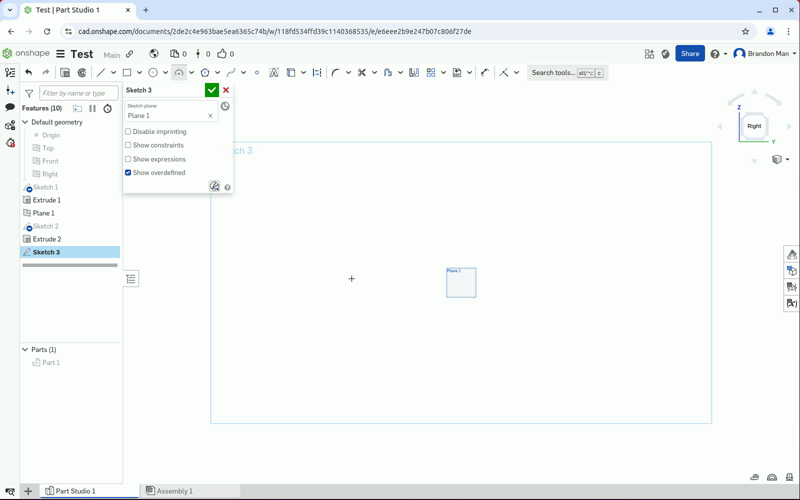
click(351, 278)
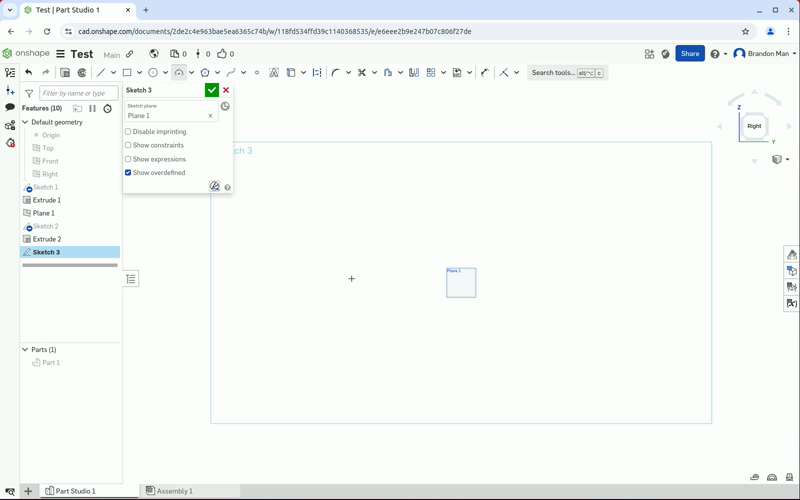
key_up(shift)
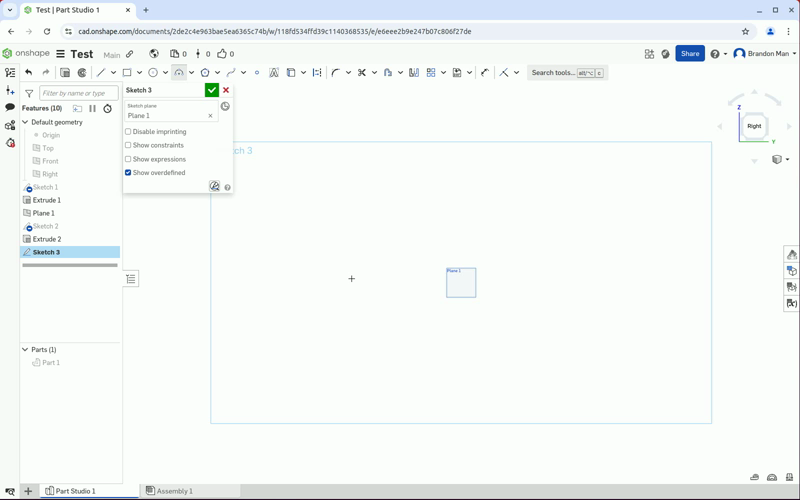
key_down(shift)
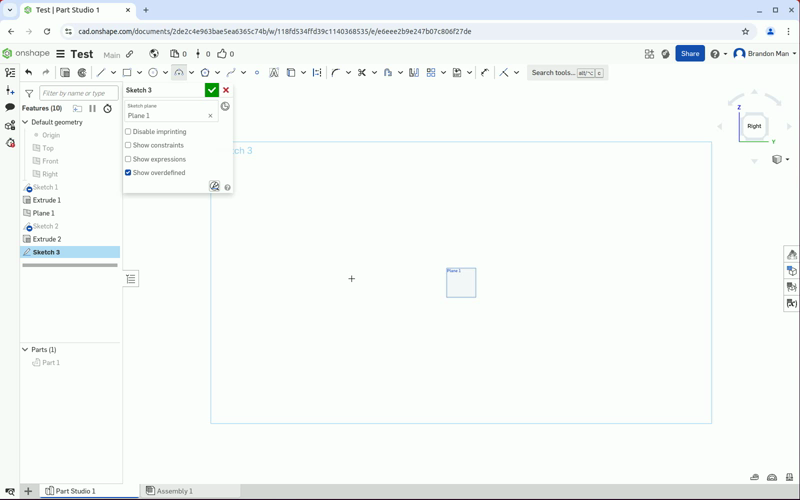
mouse_move(353, 280)
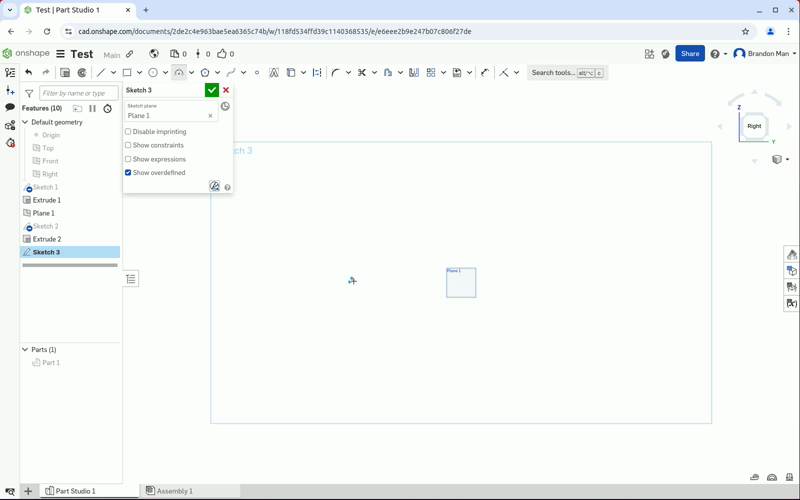
scroll(6)
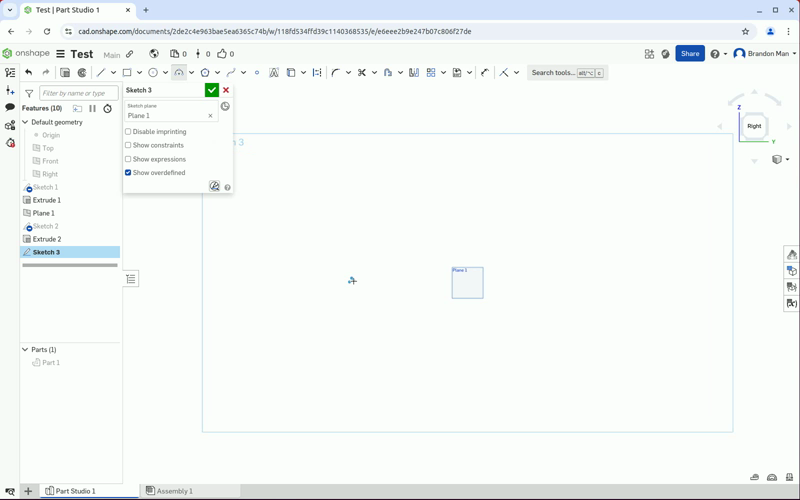
scroll(6)
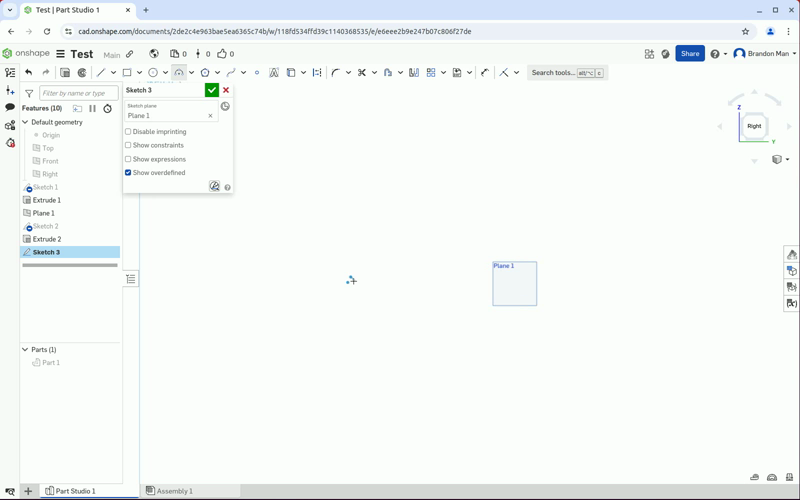
scroll(6)
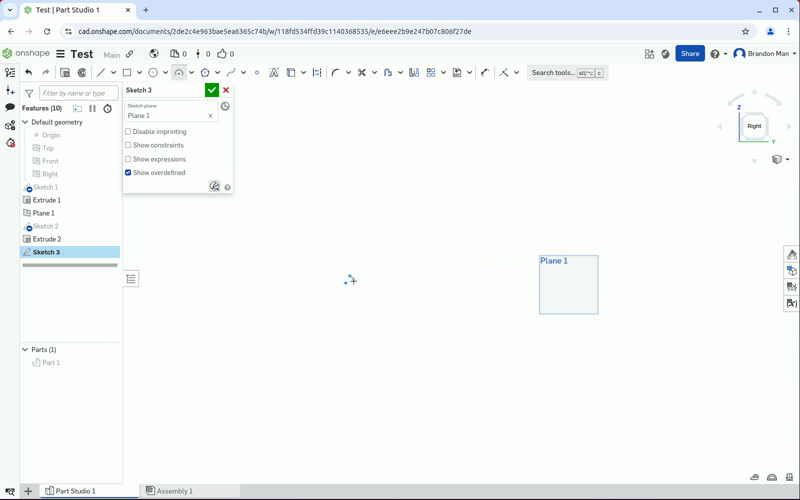
scroll(6)
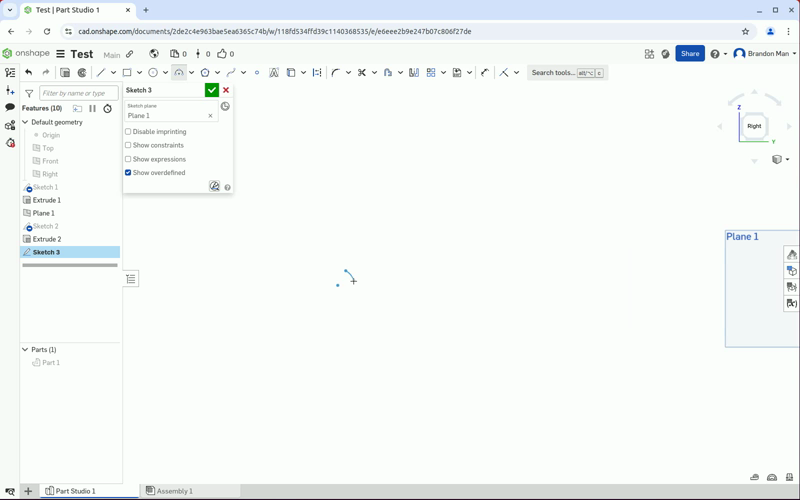
scroll(6)
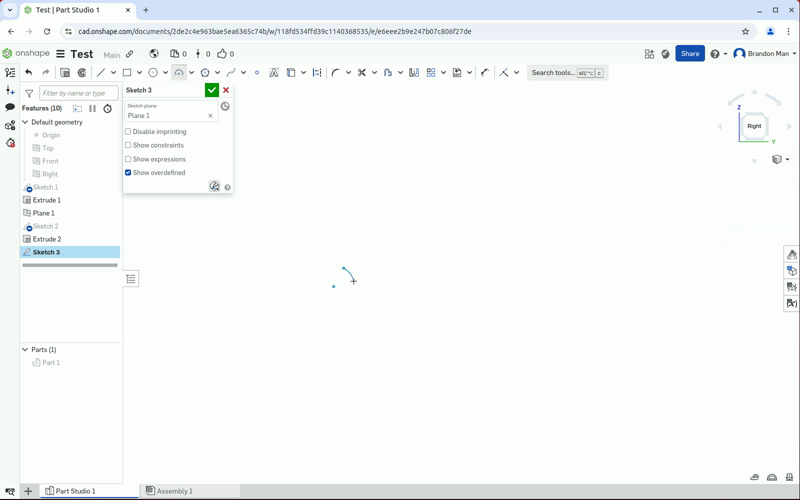
scroll(6)
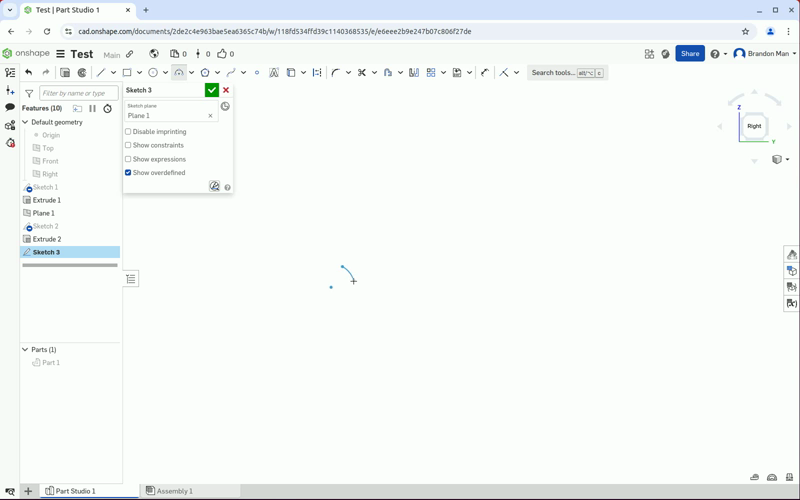
scroll(6)
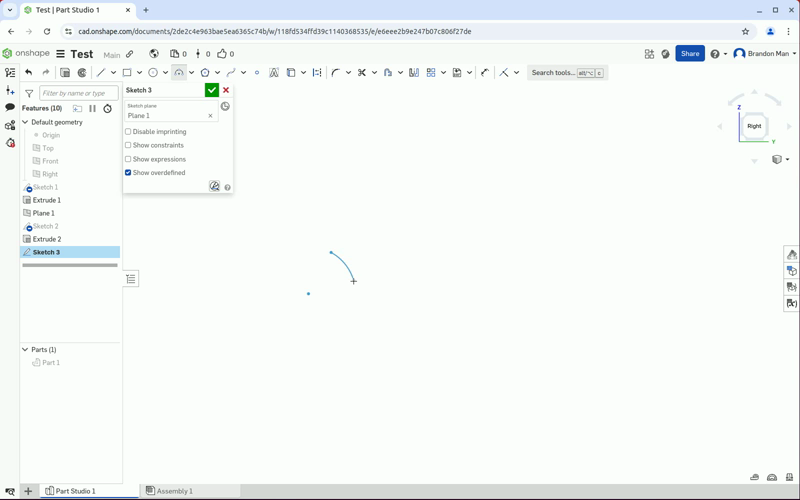
click(353, 280)
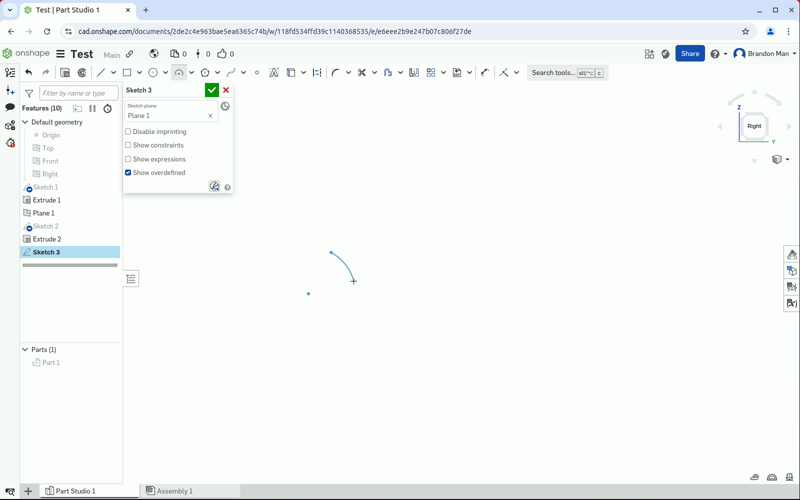
scroll(-6)
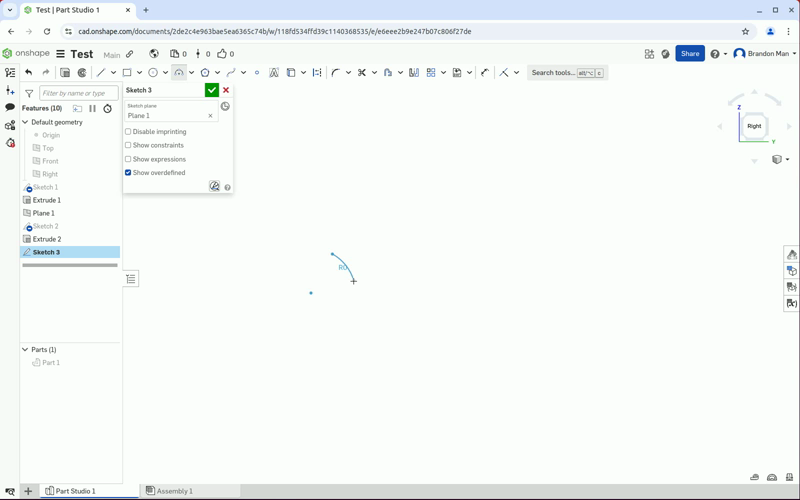
scroll(-6)
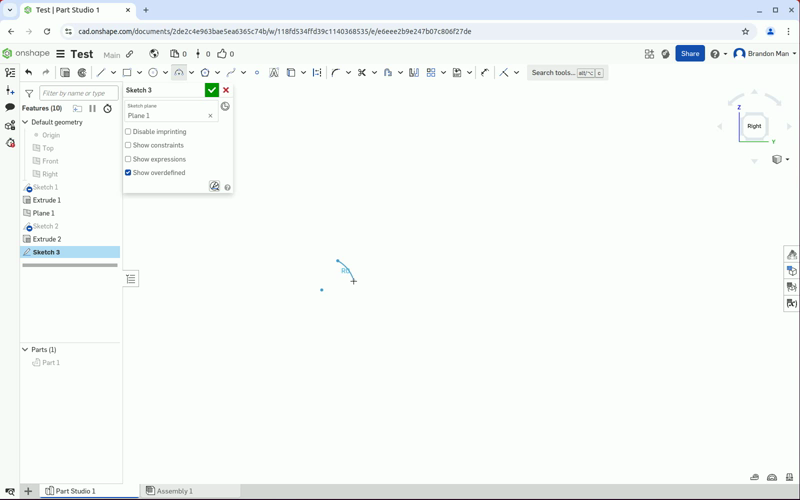
scroll(-6)
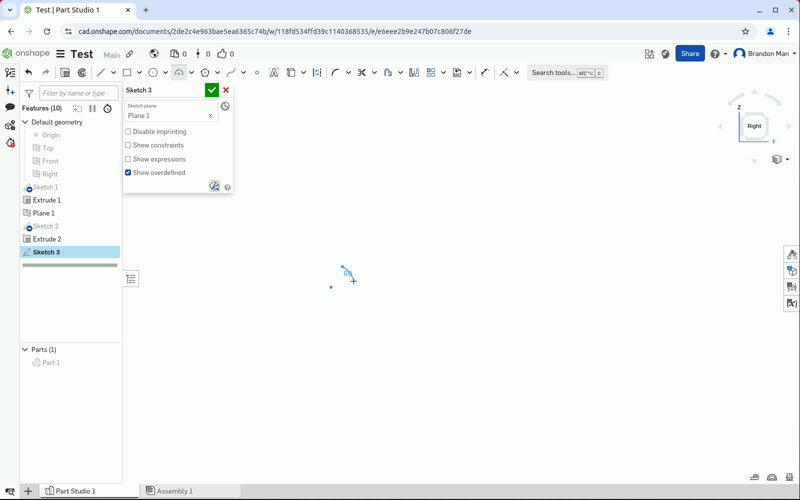
scroll(-6)
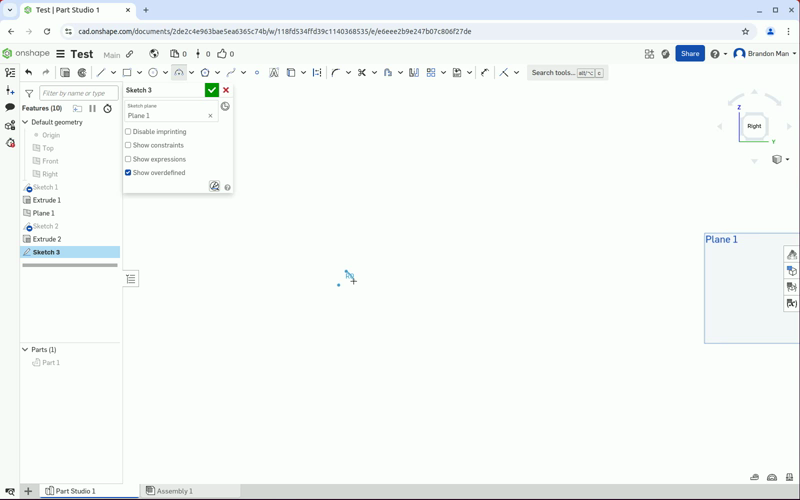
scroll(-6)
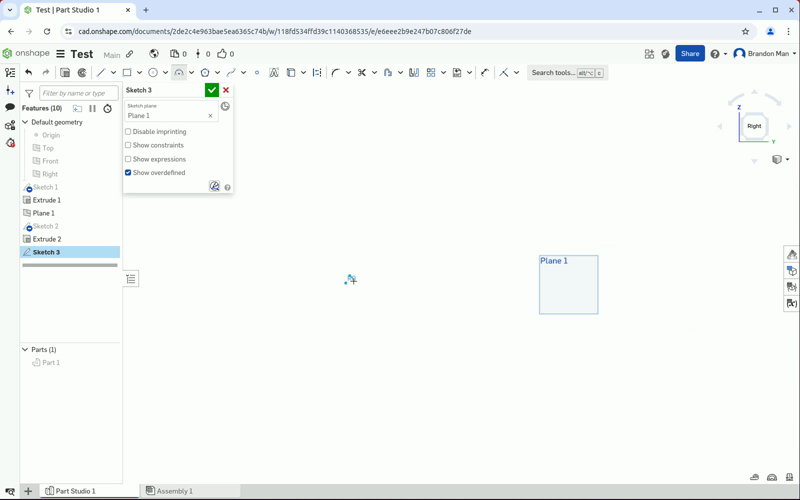
scroll(-6)
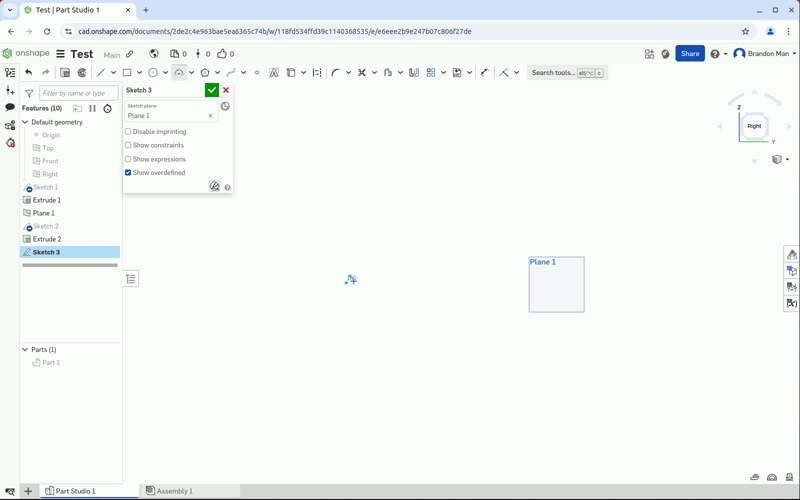
scroll(-6)
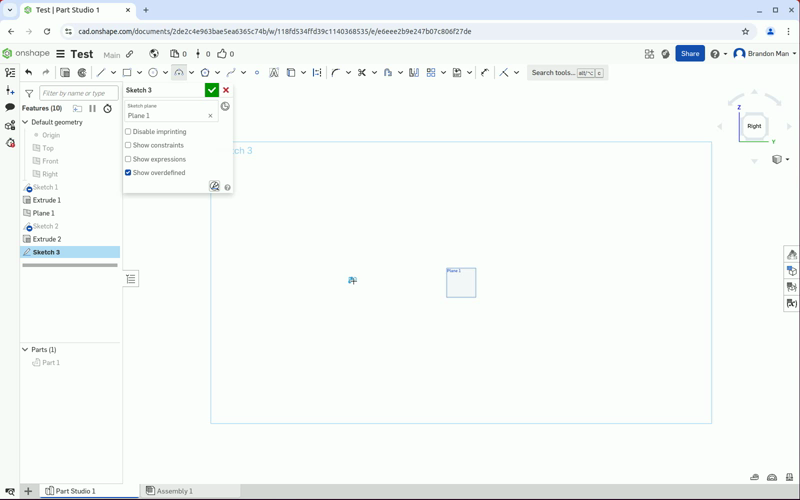
mouse_move(352, 279)
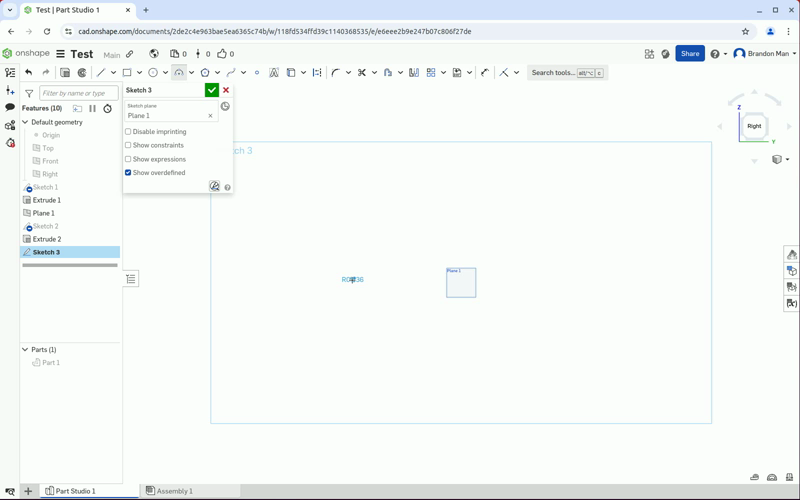
scroll(6)
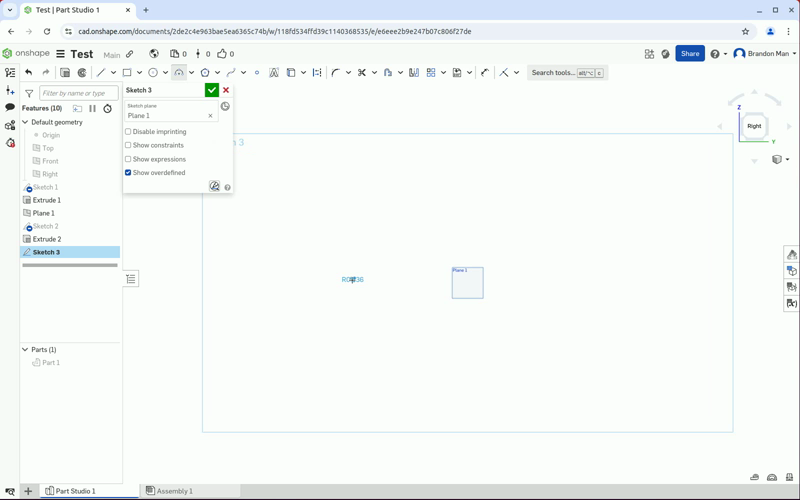
scroll(6)
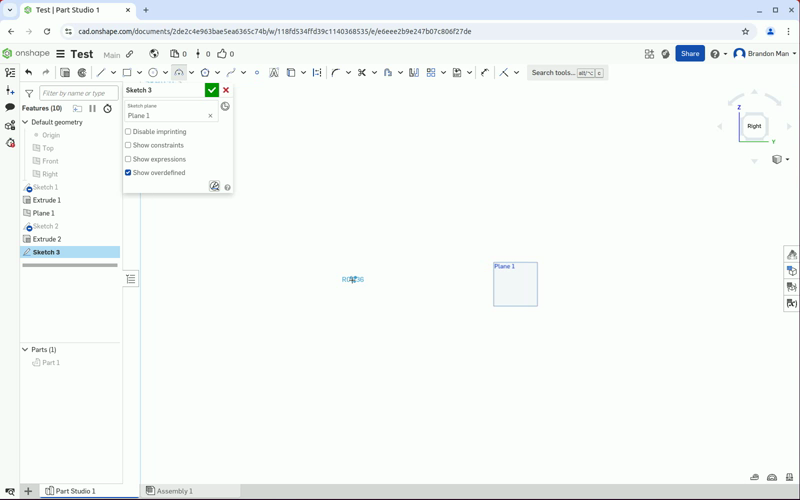
scroll(6)
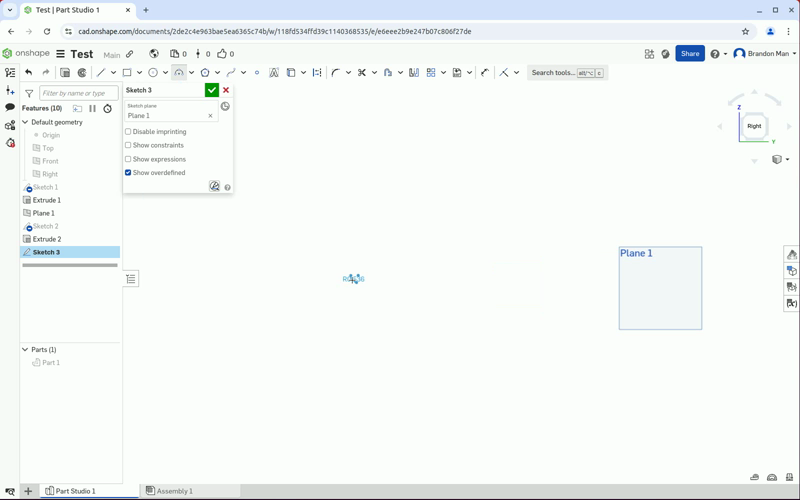
scroll(6)
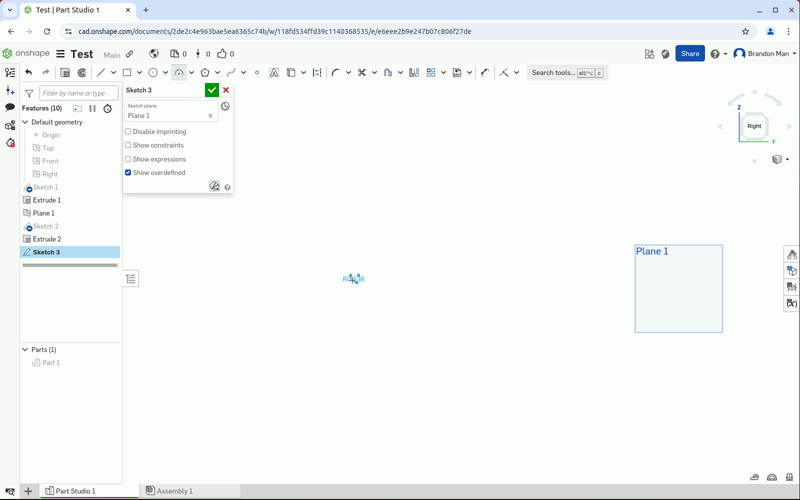
scroll(6)
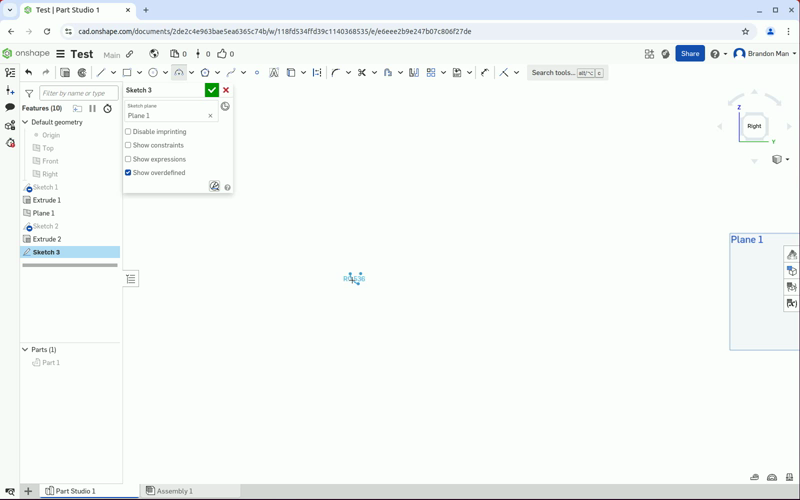
scroll(6)
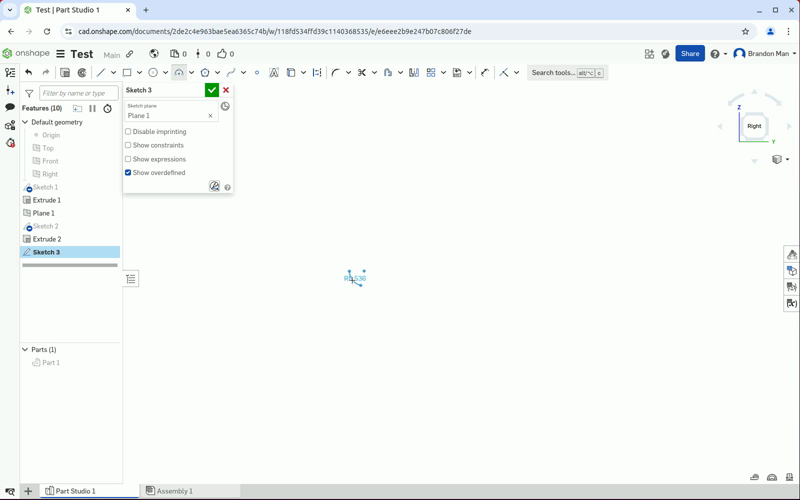
scroll(6)
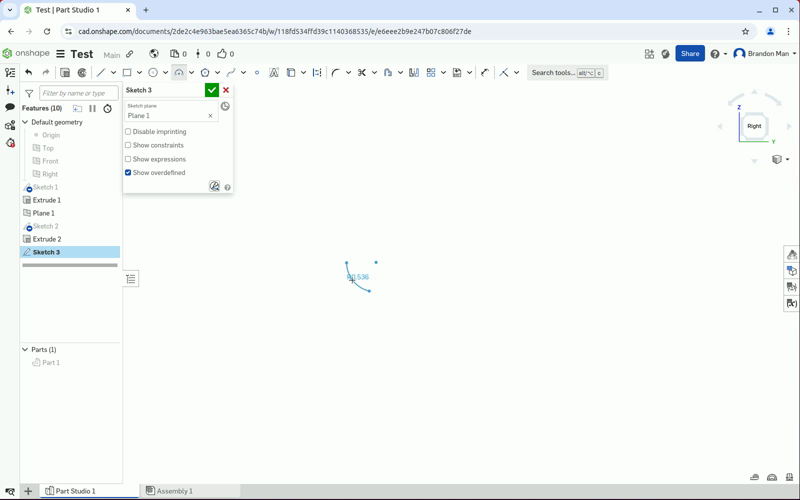
click(352, 279)
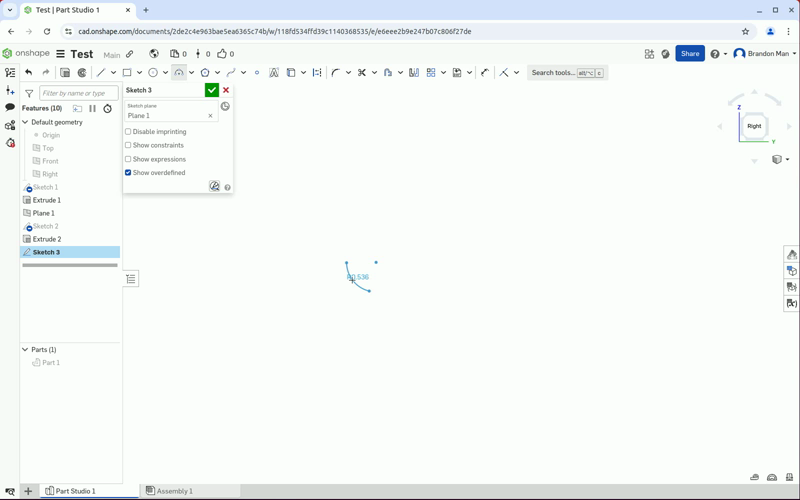
scroll(-6)
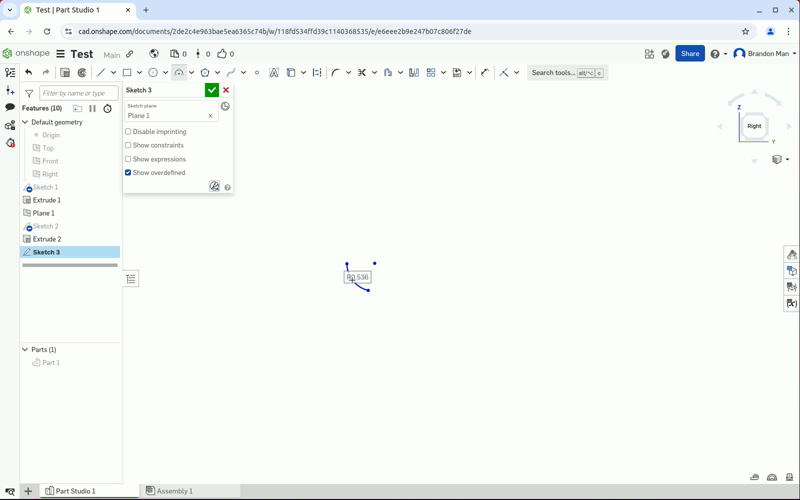
scroll(-6)
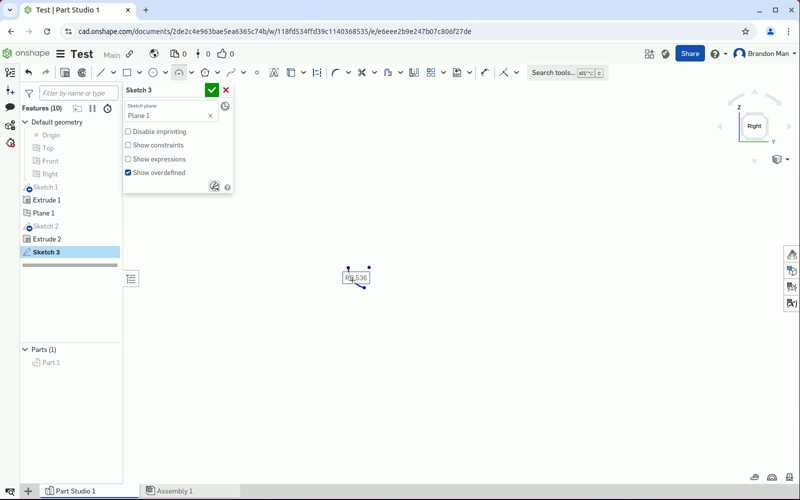
scroll(-6)
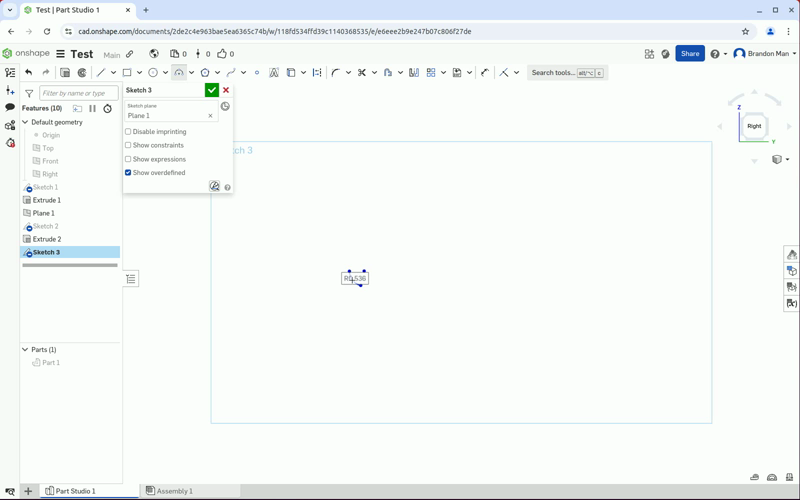
scroll(-6)
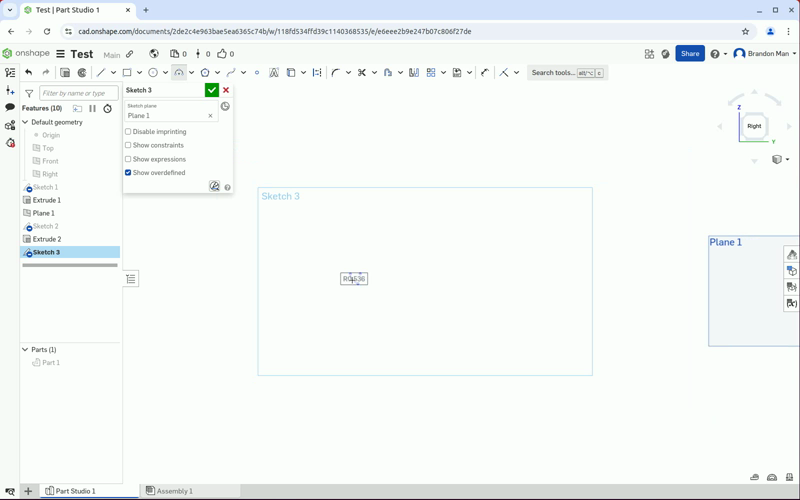
scroll(-6)
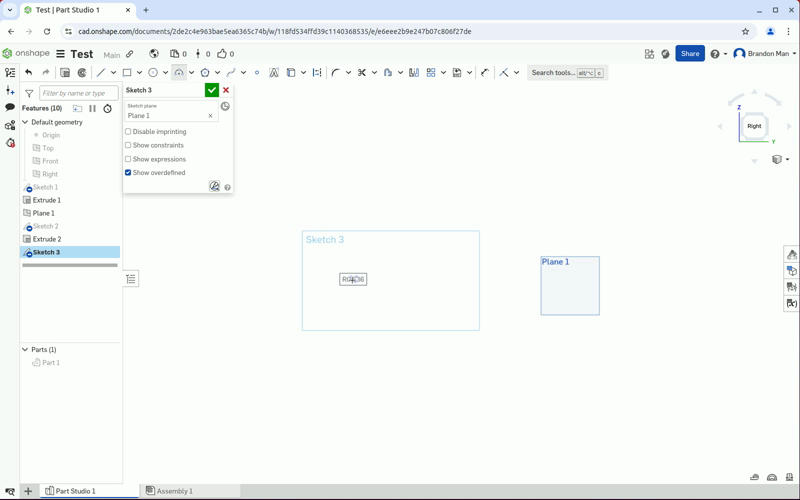
scroll(-6)
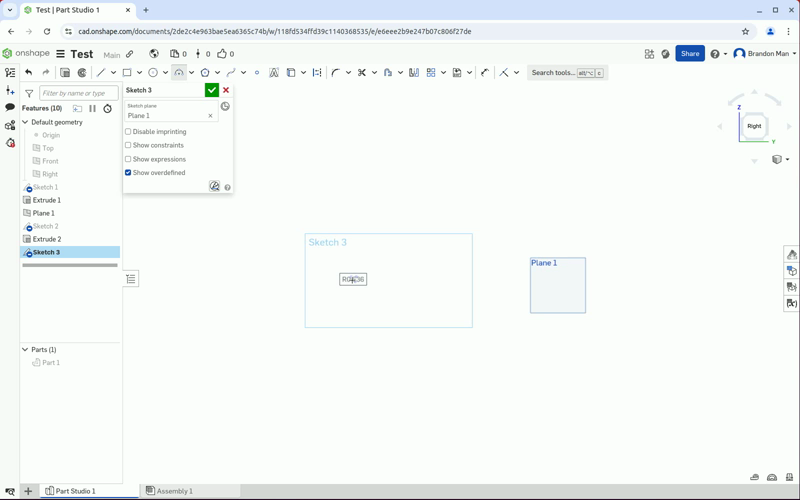
scroll(-6)
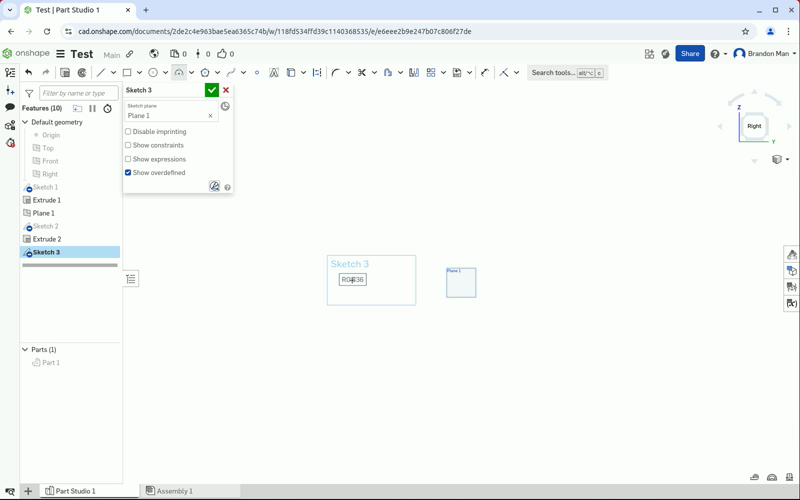
key_up(shift)
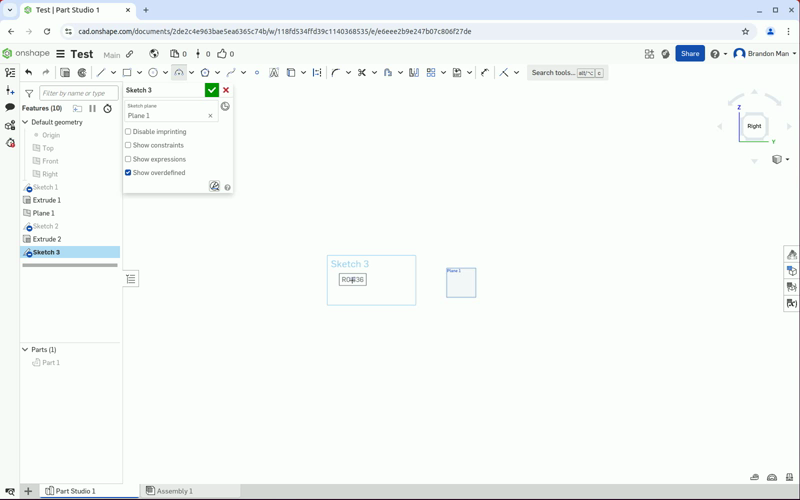
key(esc)
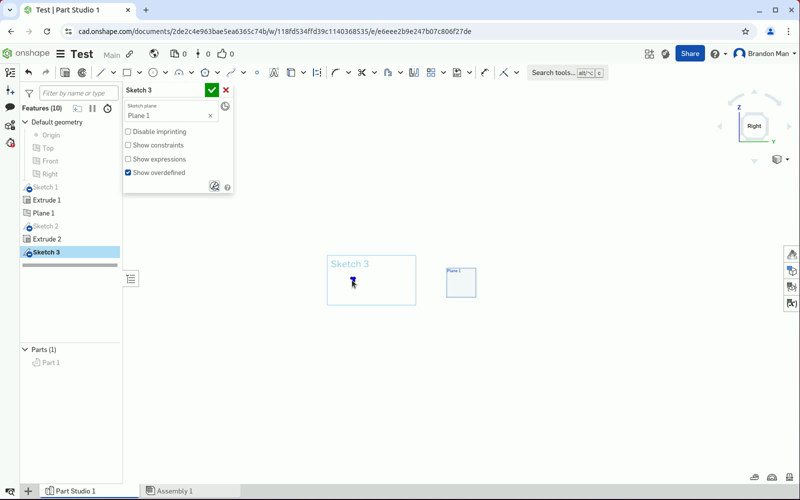
key(l)
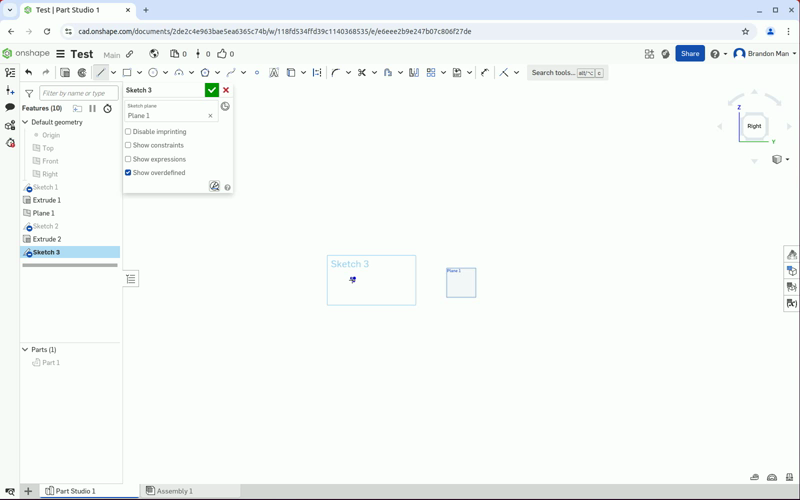
mouse_move(353, 280)
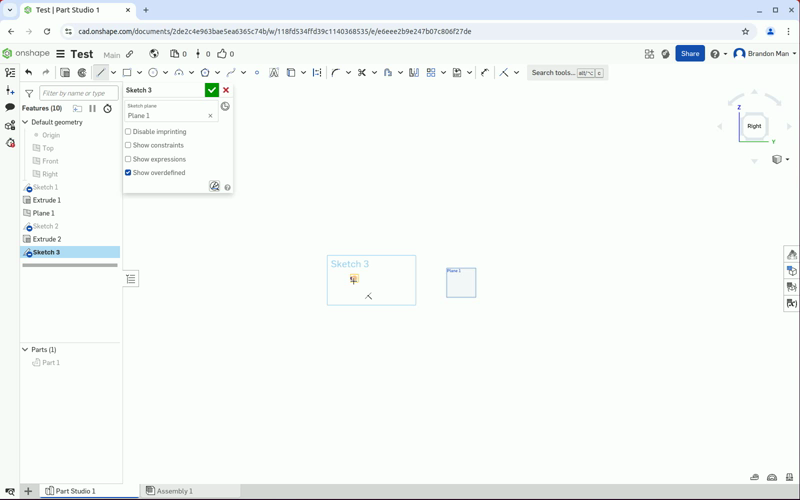
scroll(6)
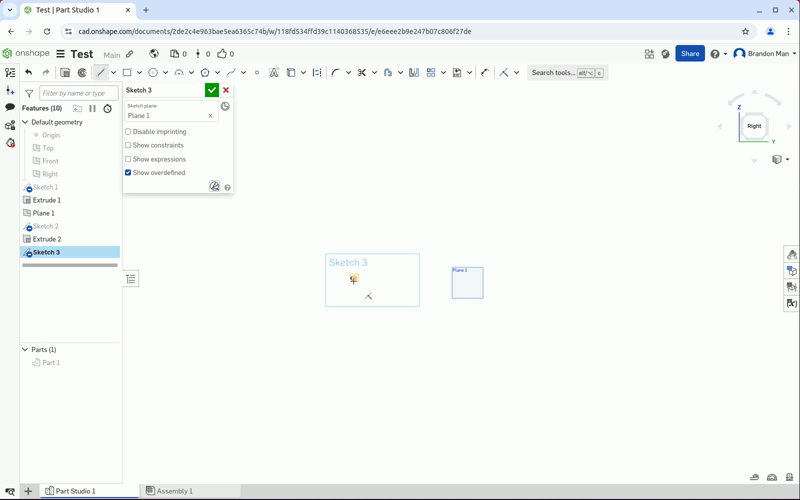
scroll(6)
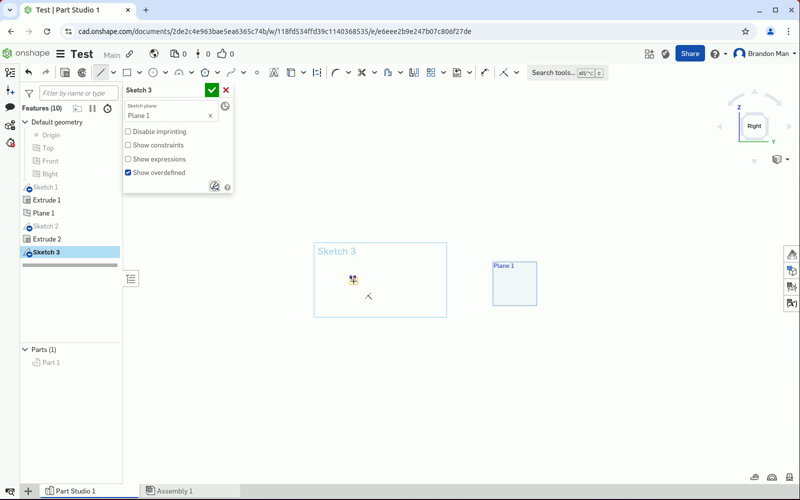
scroll(6)
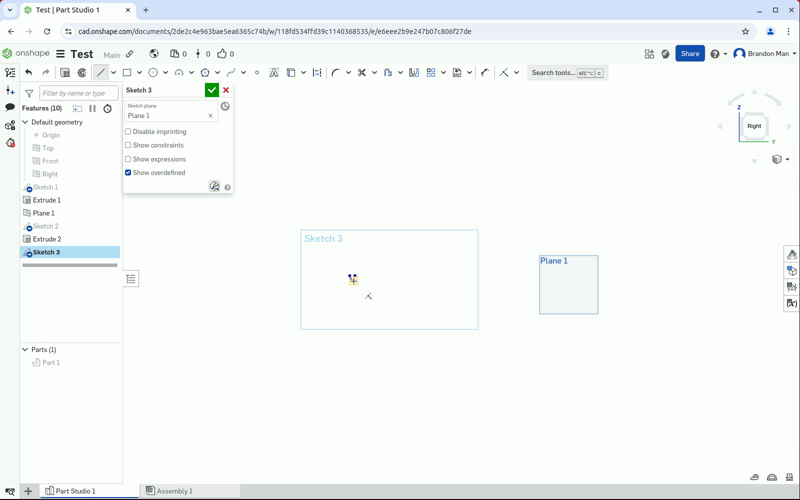
scroll(6)
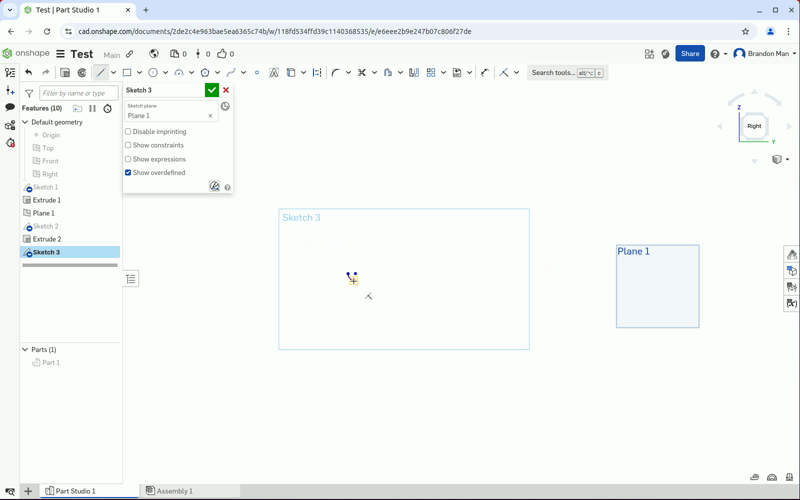
scroll(6)
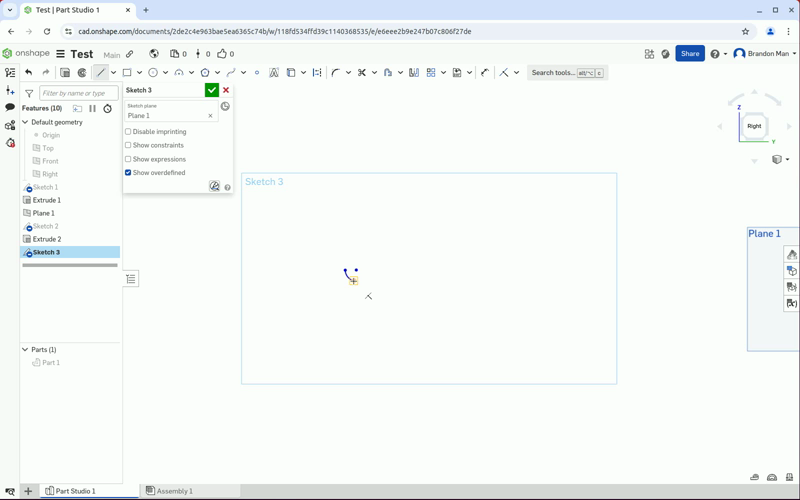
scroll(6)
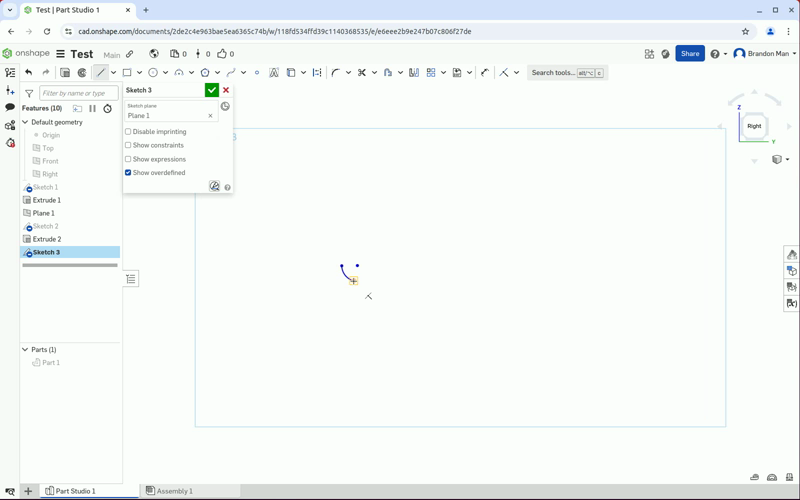
scroll(6)
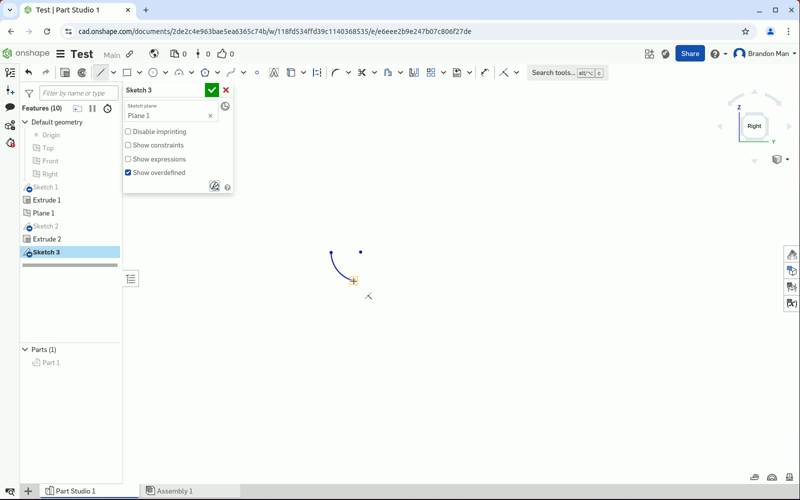
click(353, 280)
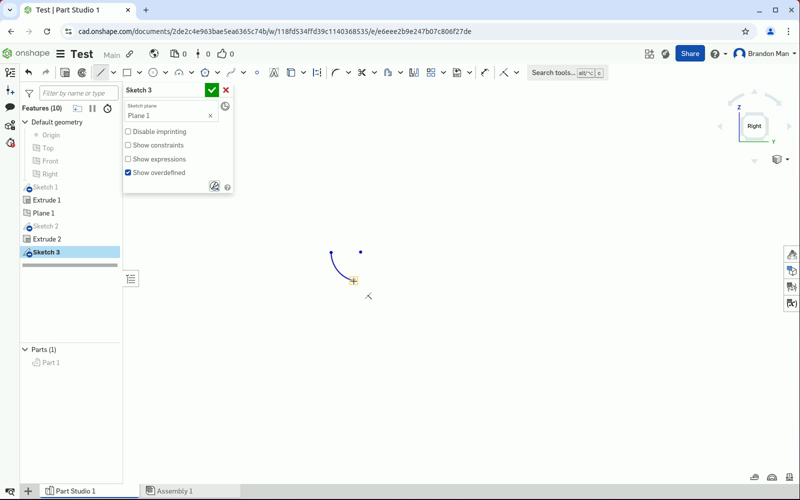
scroll(-6)
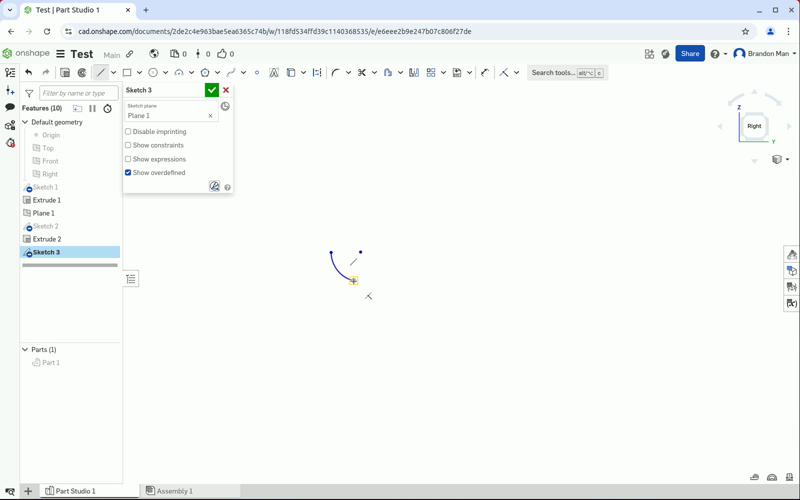
scroll(-6)
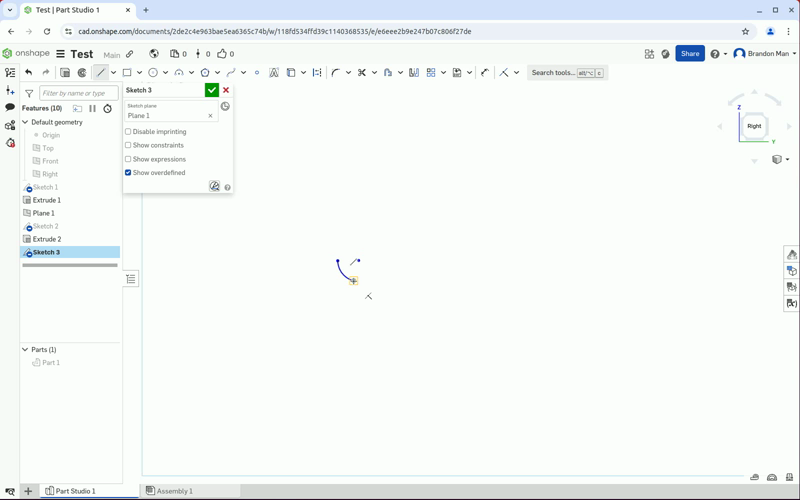
scroll(-6)
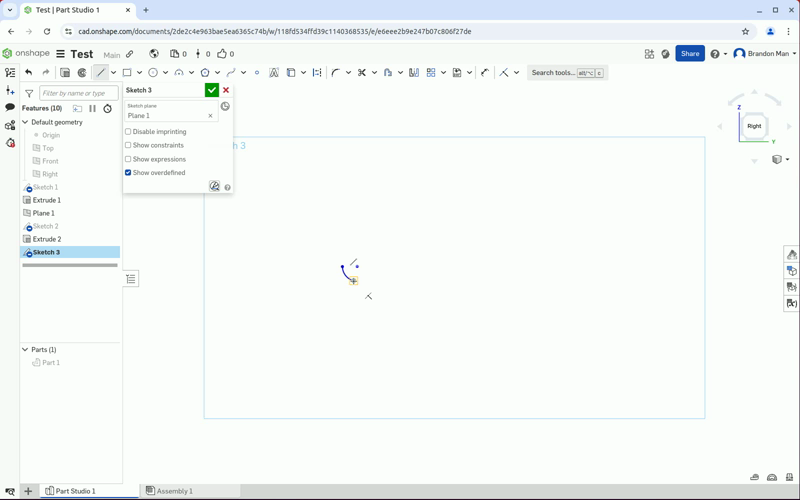
scroll(-6)
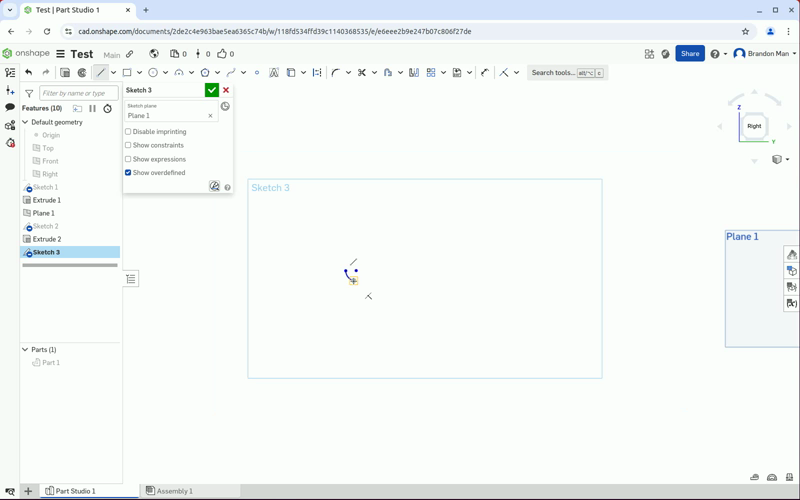
scroll(-6)
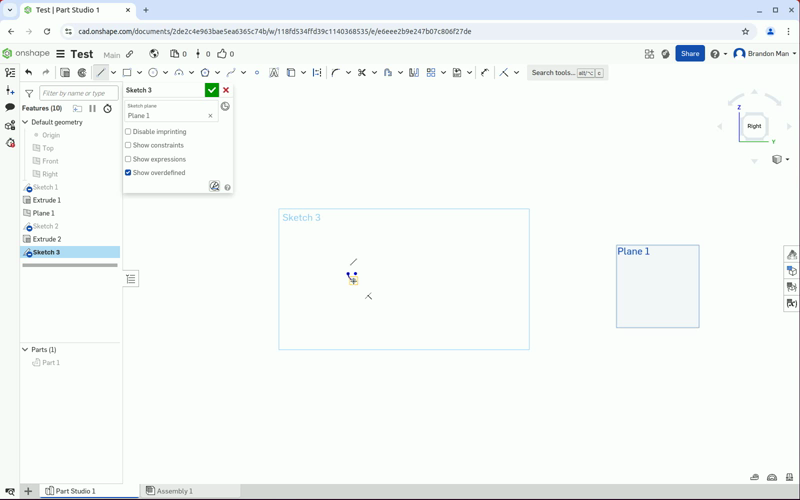
scroll(-6)
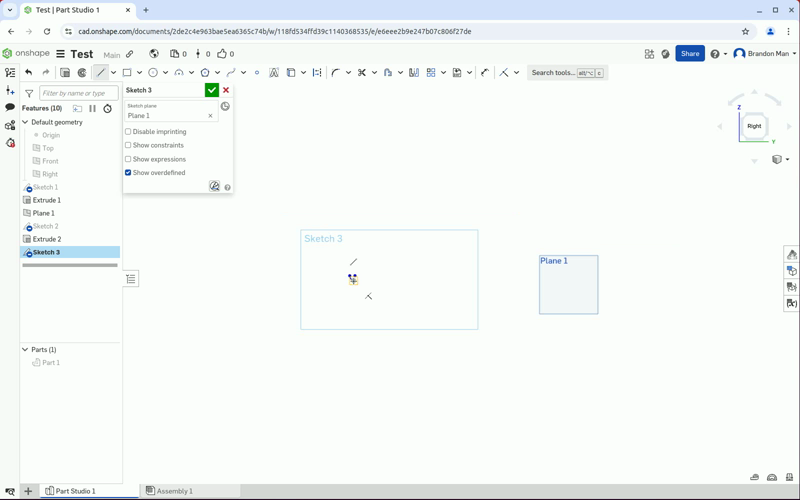
scroll(-6)
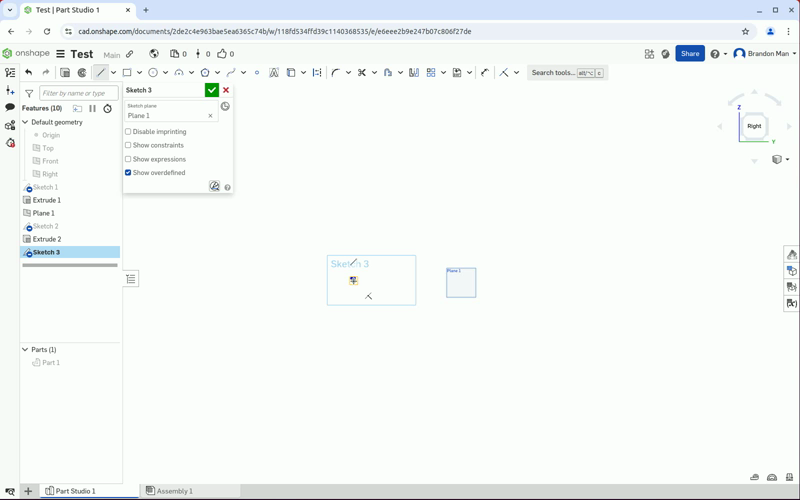
key_down(shift)
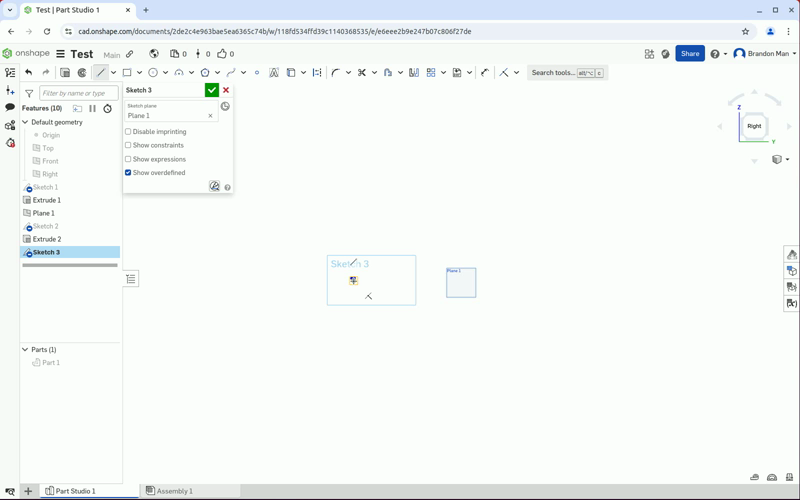
mouse_move(383, 280)
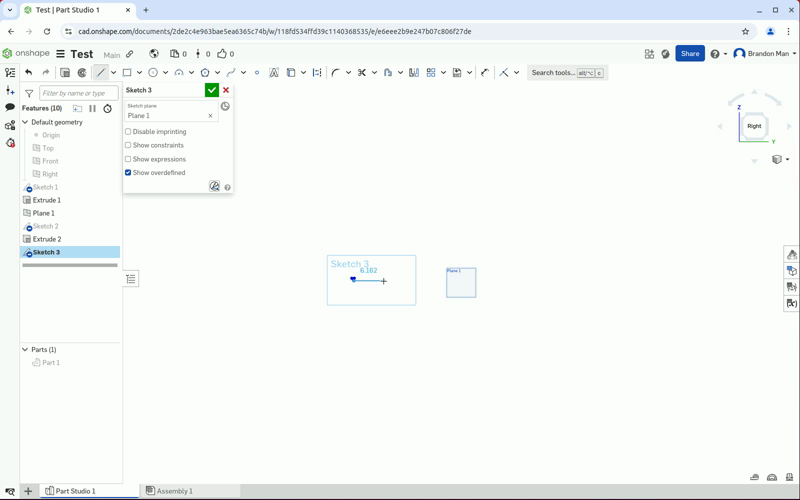
mouse_move(353, 278)
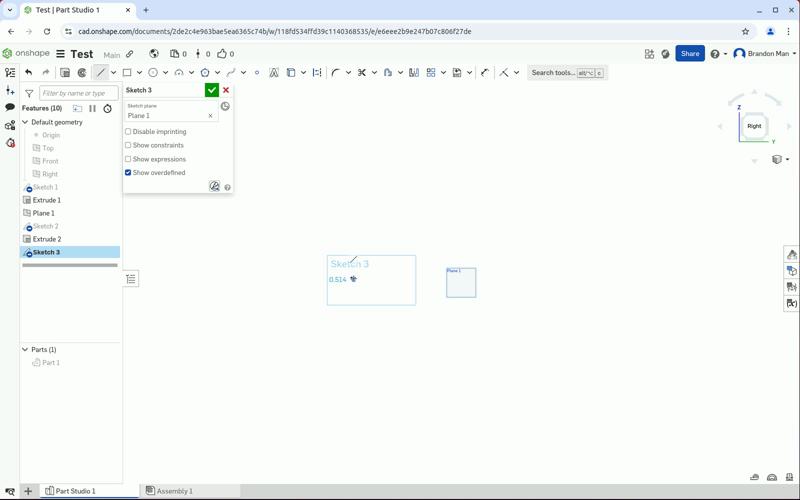
scroll(6)
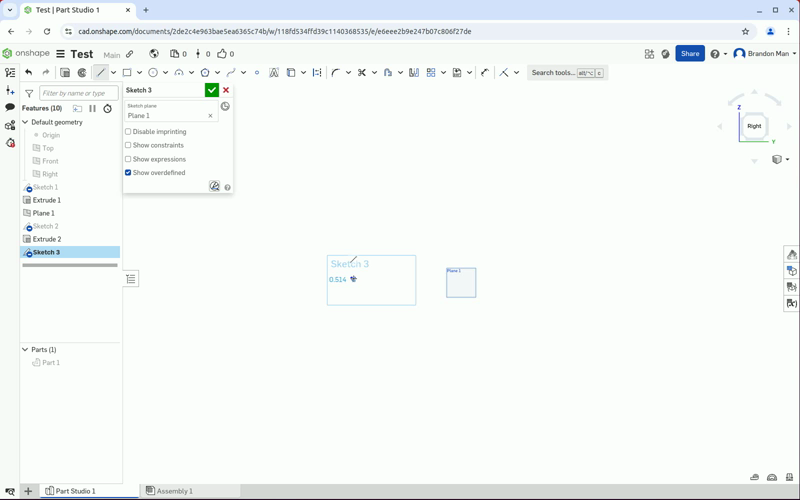
scroll(6)
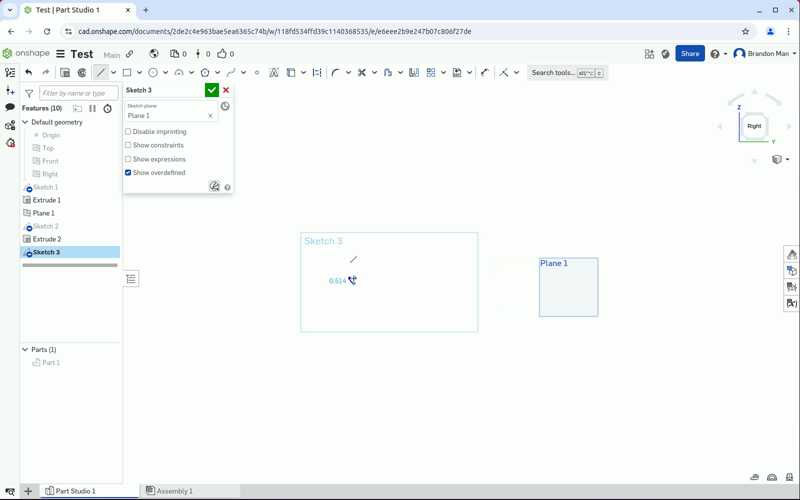
scroll(6)
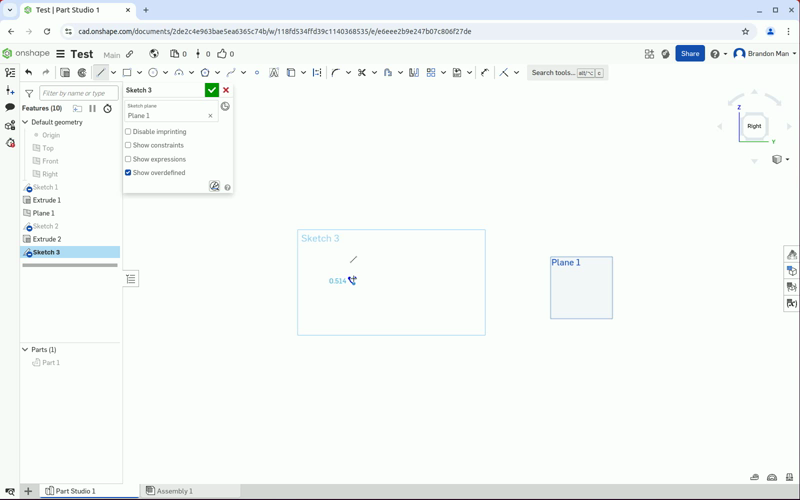
scroll(6)
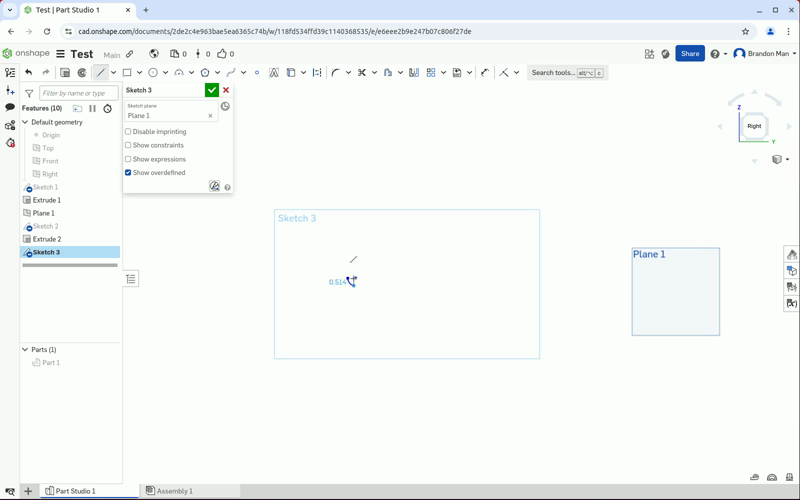
scroll(6)
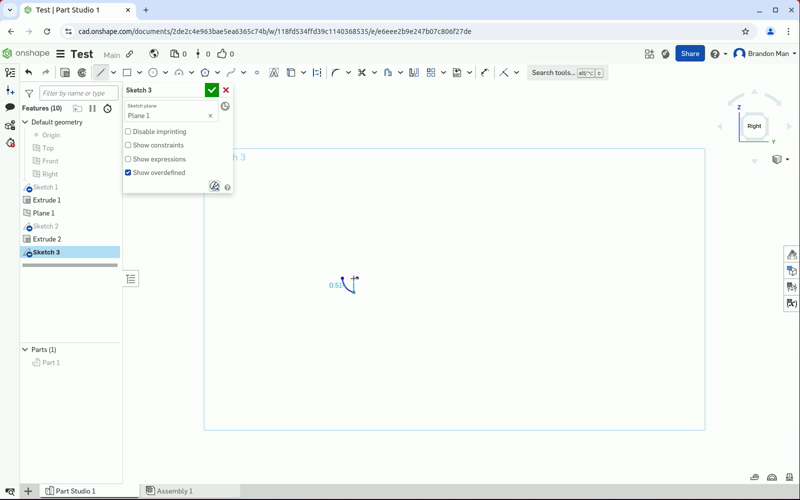
scroll(6)
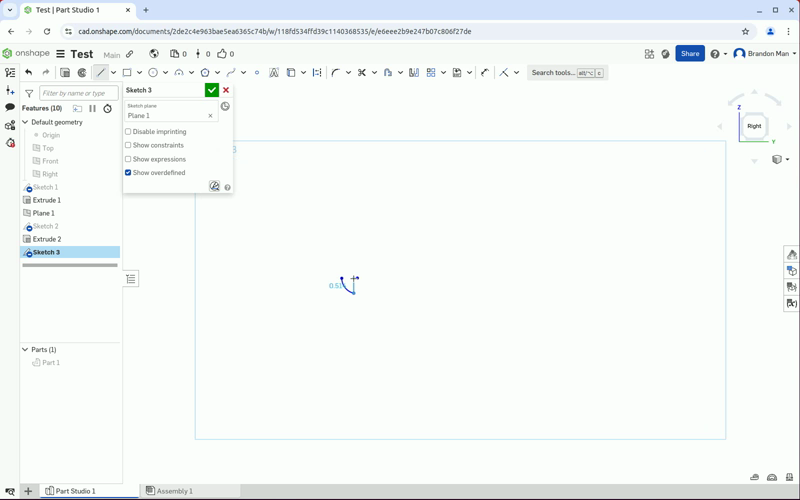
scroll(6)
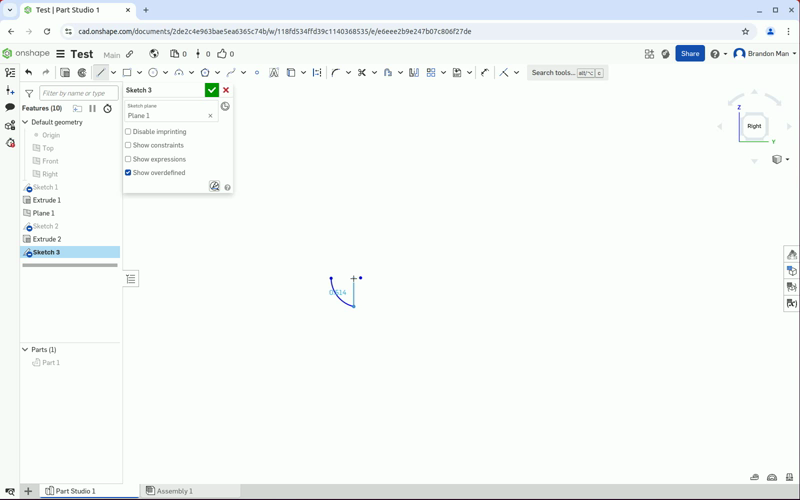
click(353, 278)
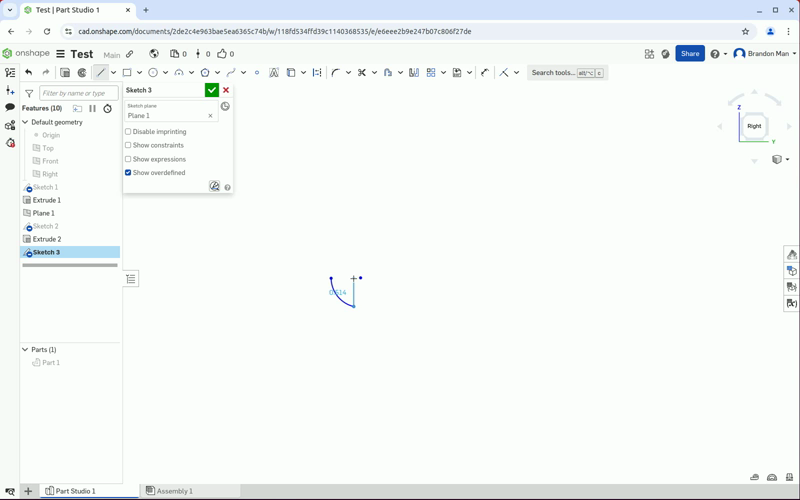
scroll(-6)
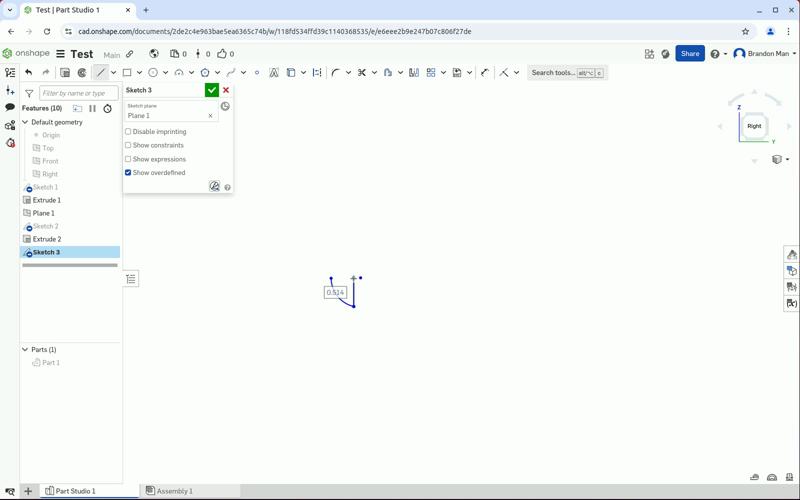
scroll(-6)
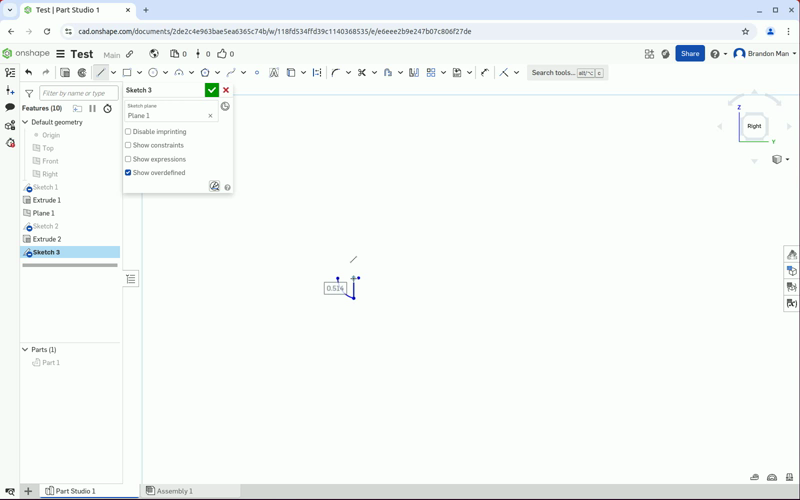
scroll(-6)
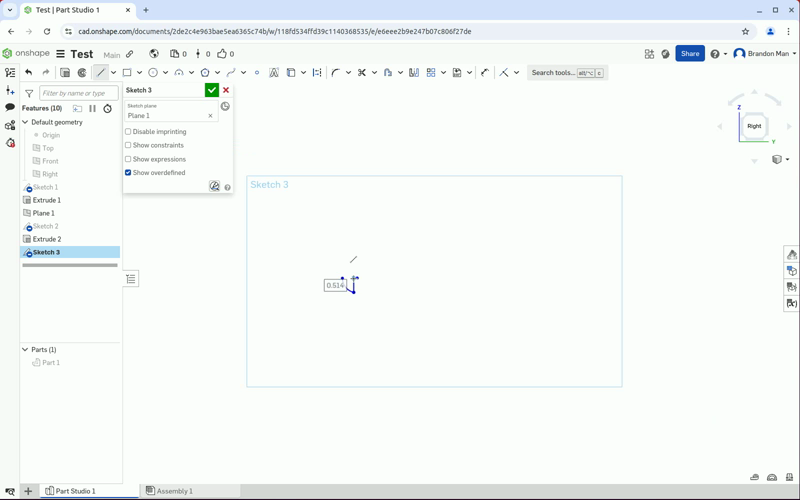
scroll(-6)
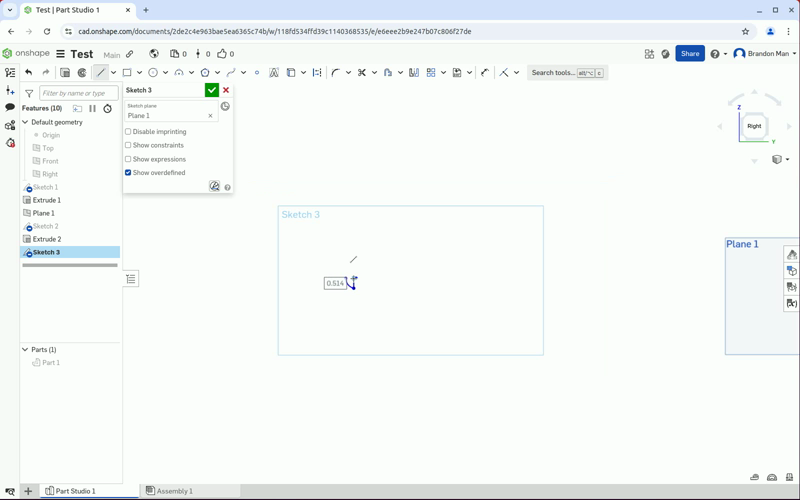
scroll(-6)
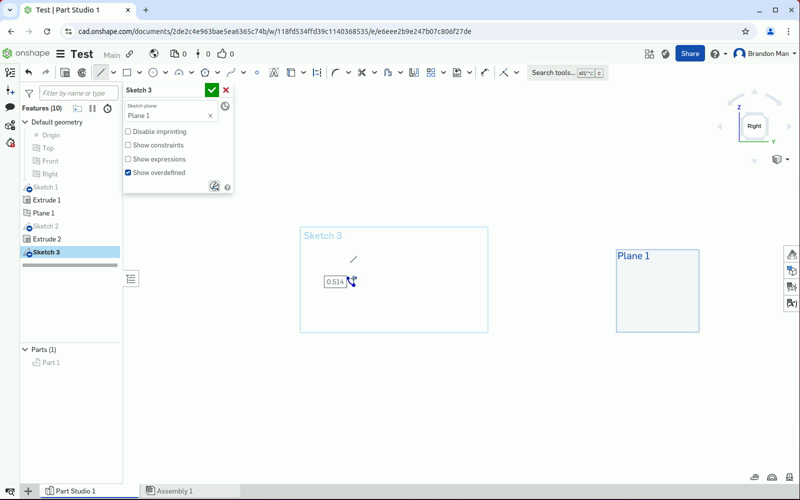
scroll(-6)
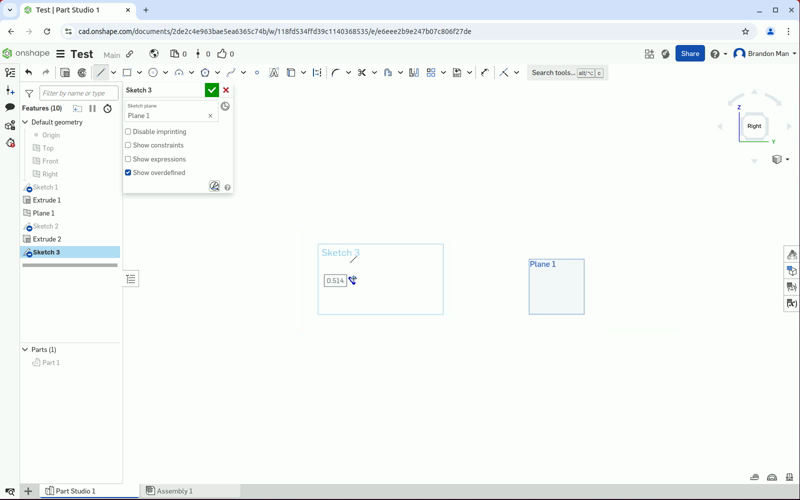
scroll(-6)
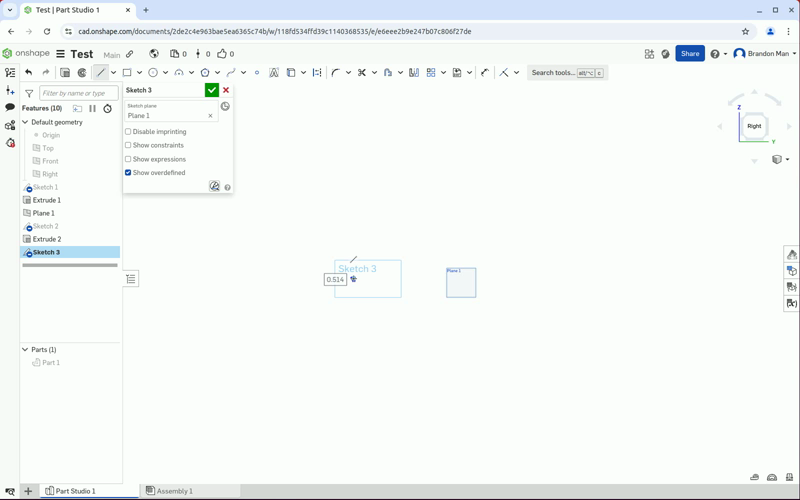
key_up(shift)
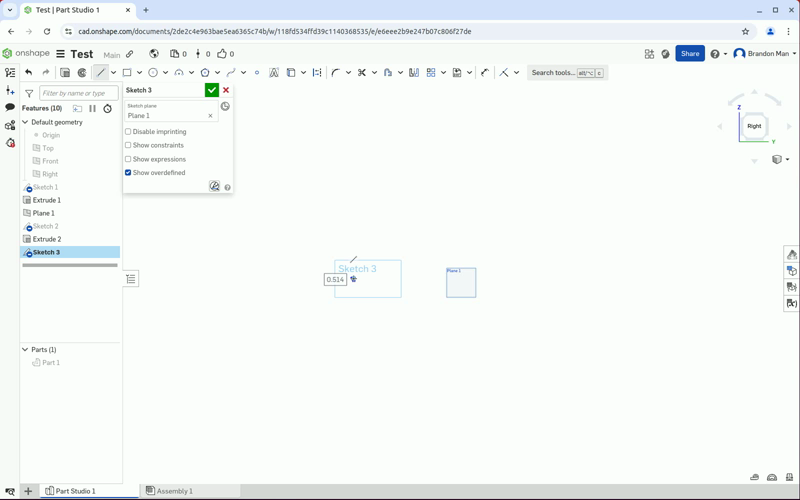
mouse_move(383, 278)
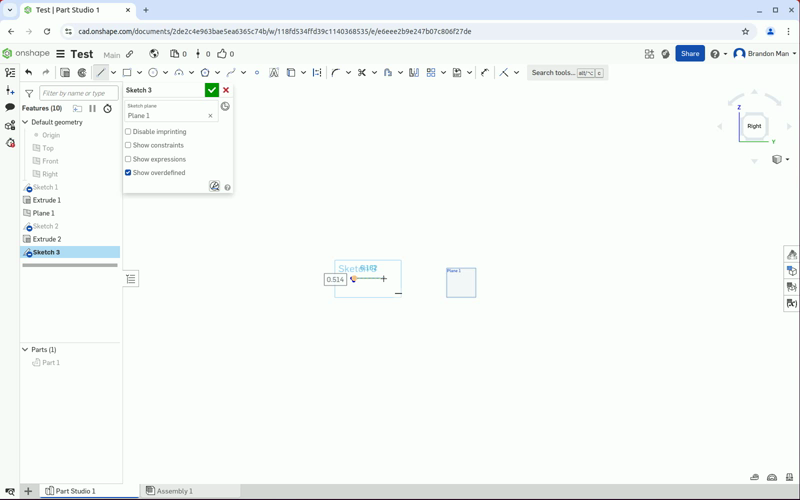
key_down(shift)
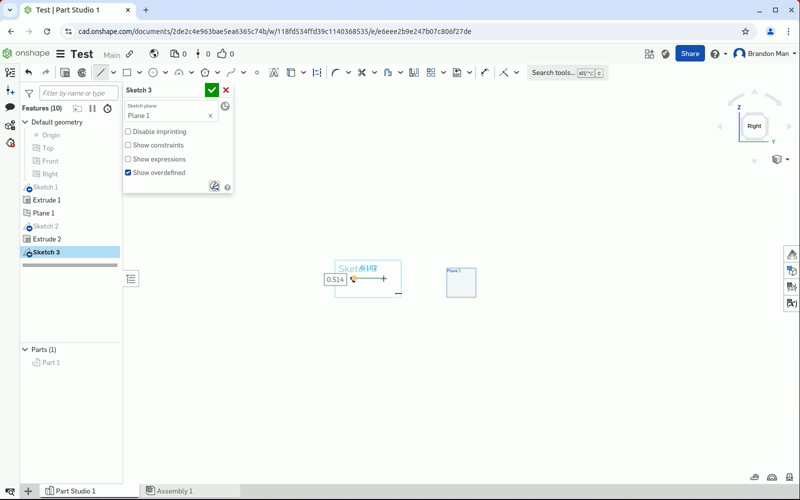
mouse_move(351, 278)
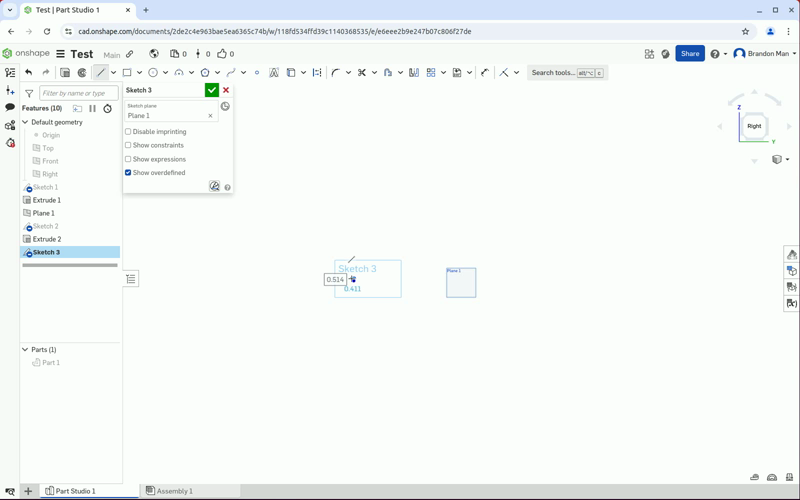
scroll(6)
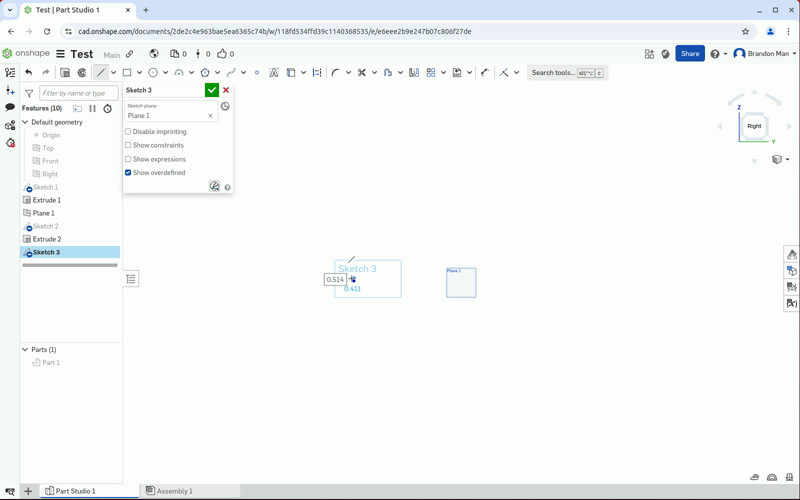
scroll(6)
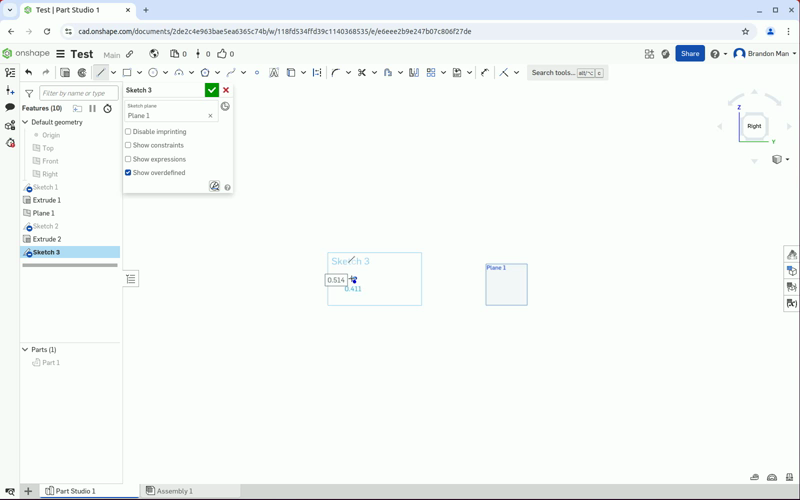
scroll(6)
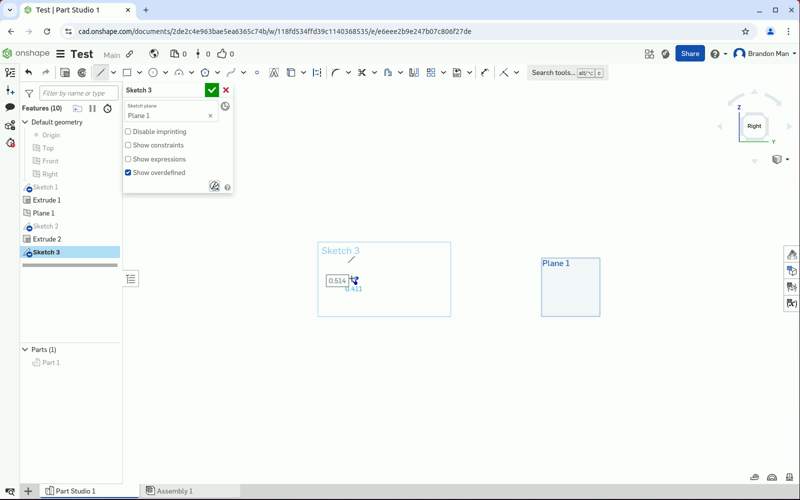
scroll(6)
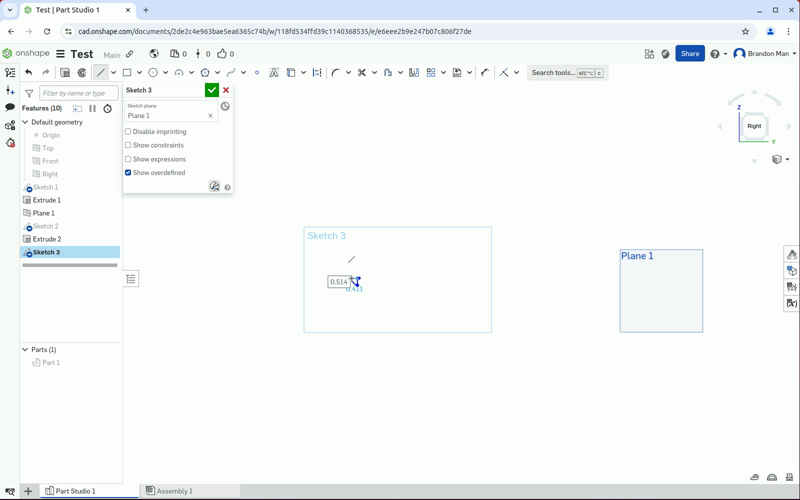
scroll(6)
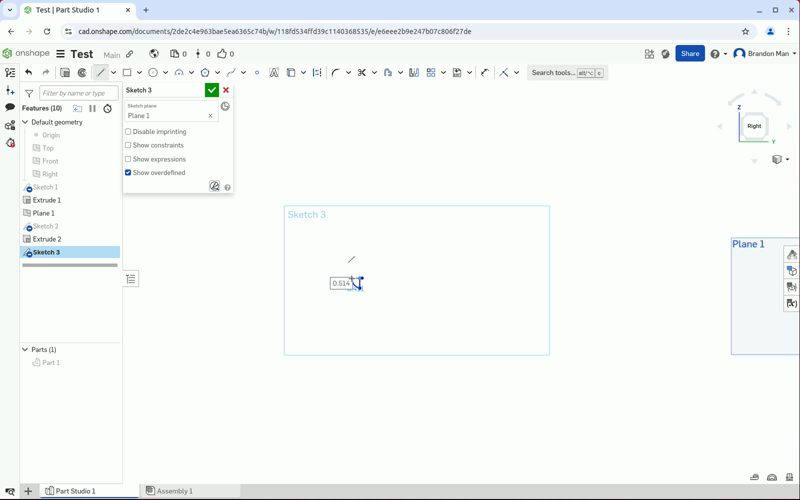
scroll(6)
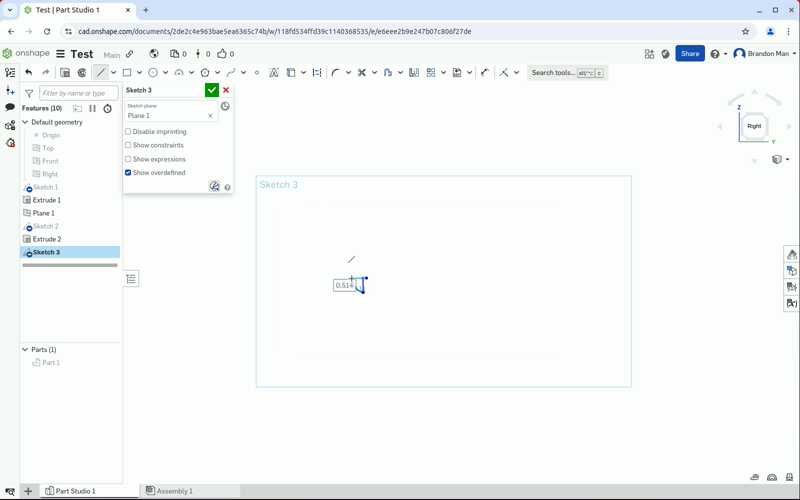
scroll(6)
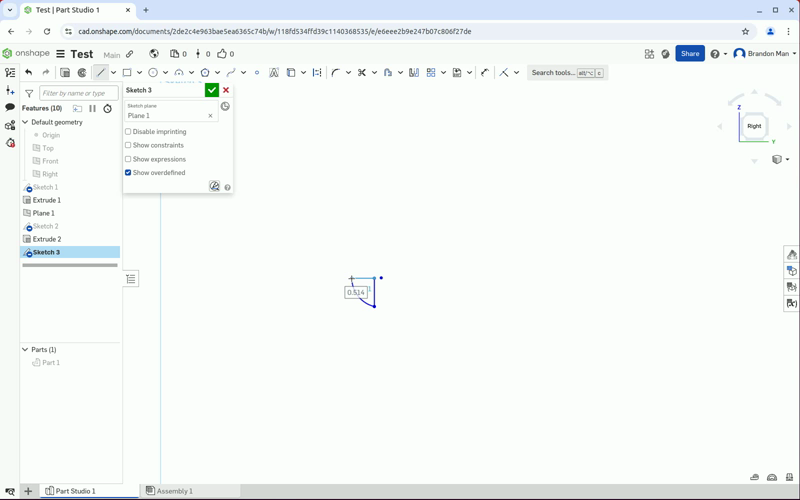
key_up(shift)
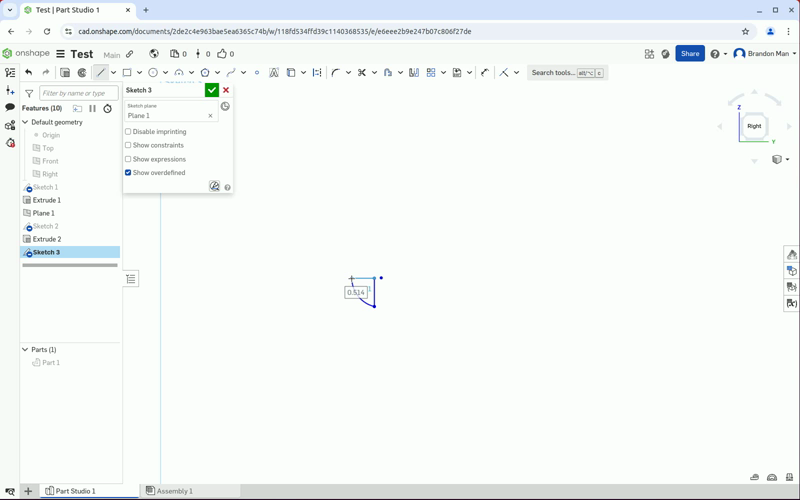
click(351, 278)
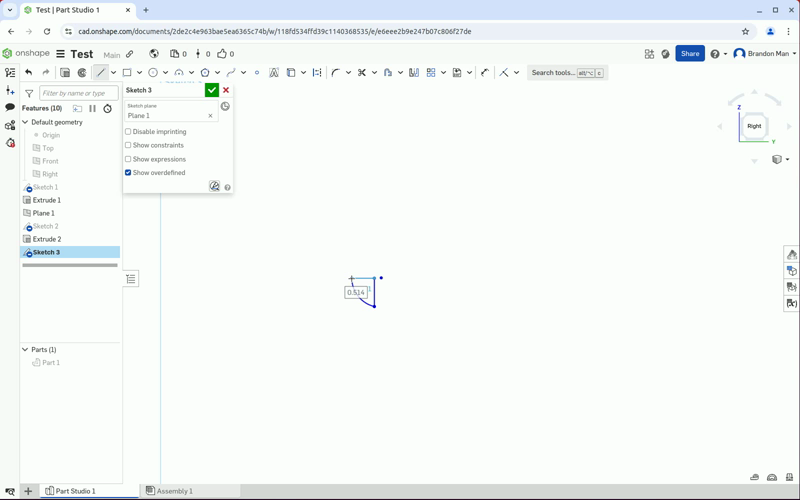
scroll(-6)
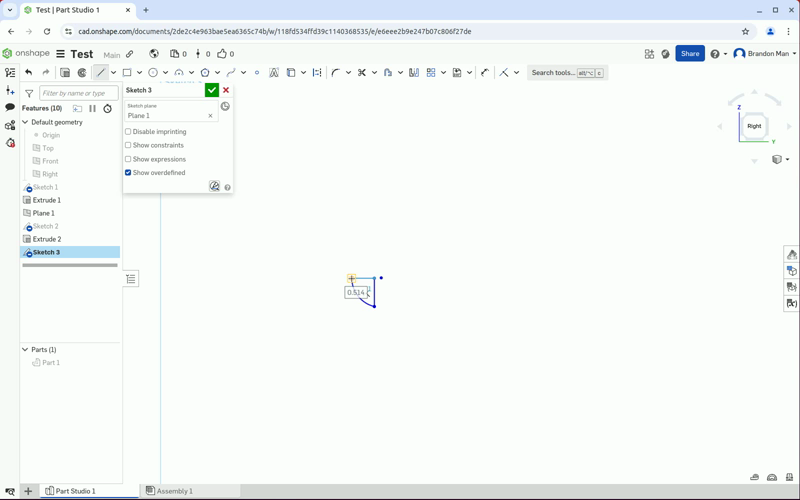
scroll(-6)
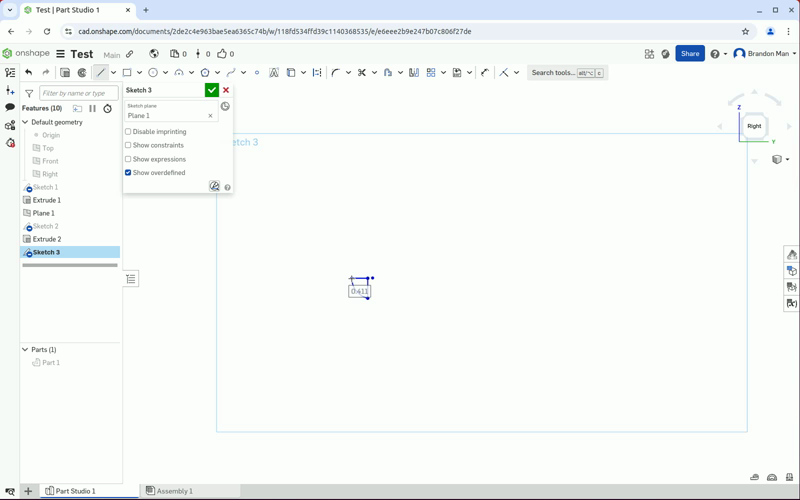
scroll(-6)
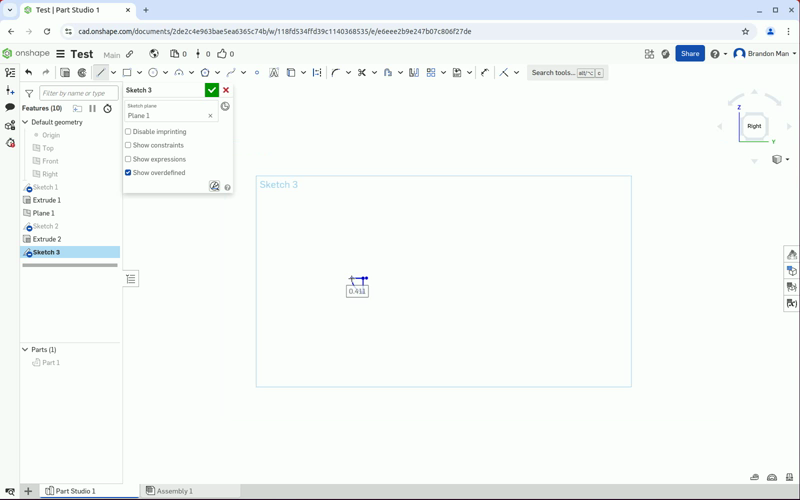
scroll(-6)
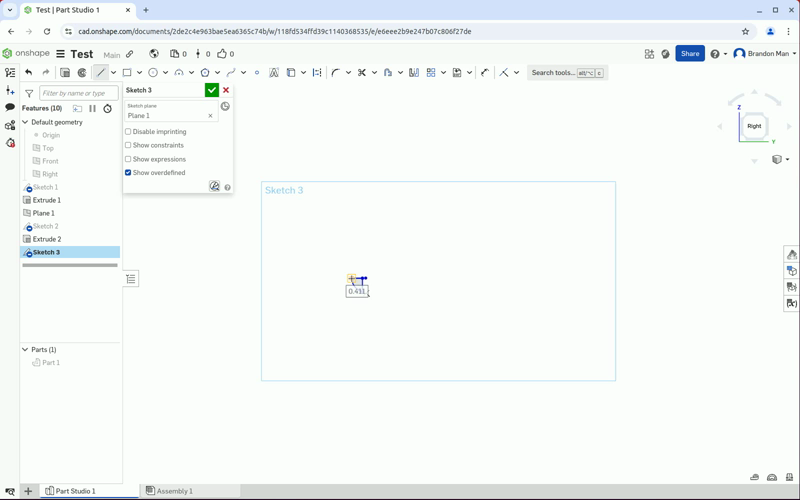
scroll(-6)
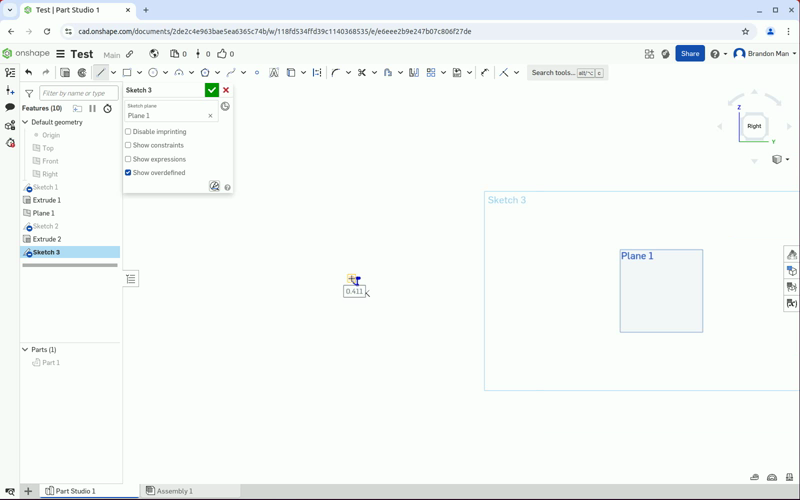
scroll(-6)
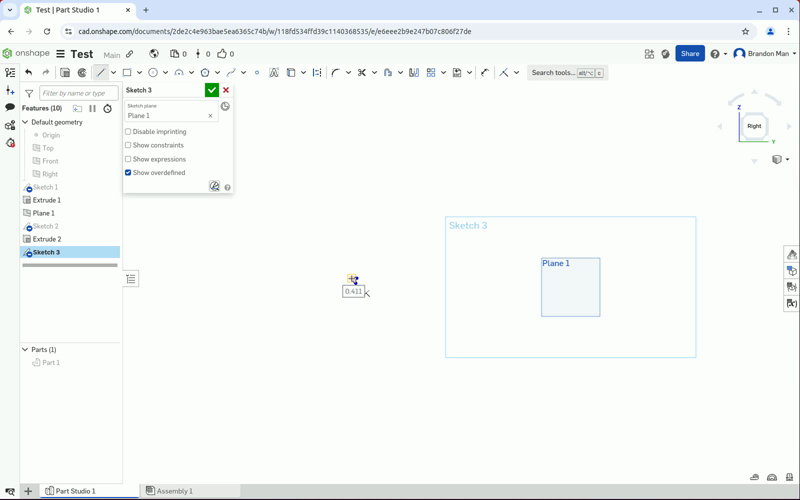
scroll(-6)
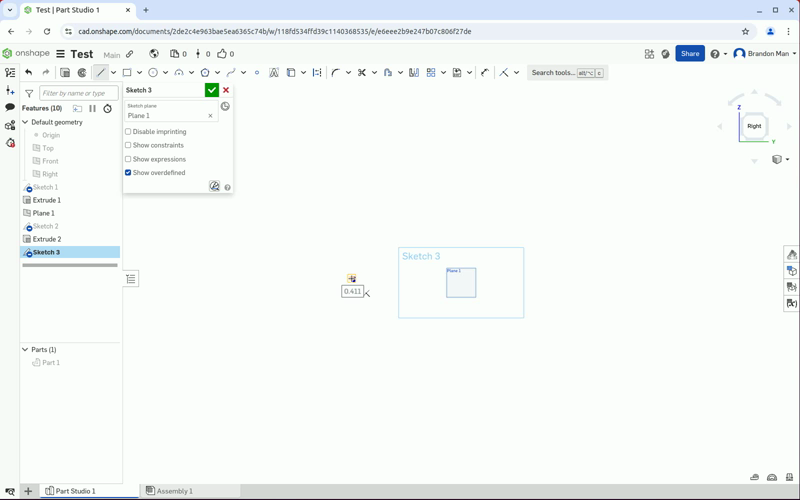
key(esc)
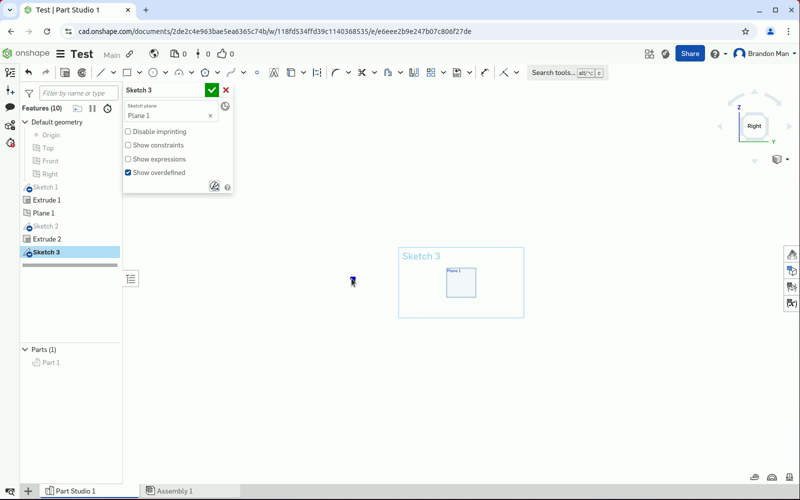
mouse_move(353, 280)
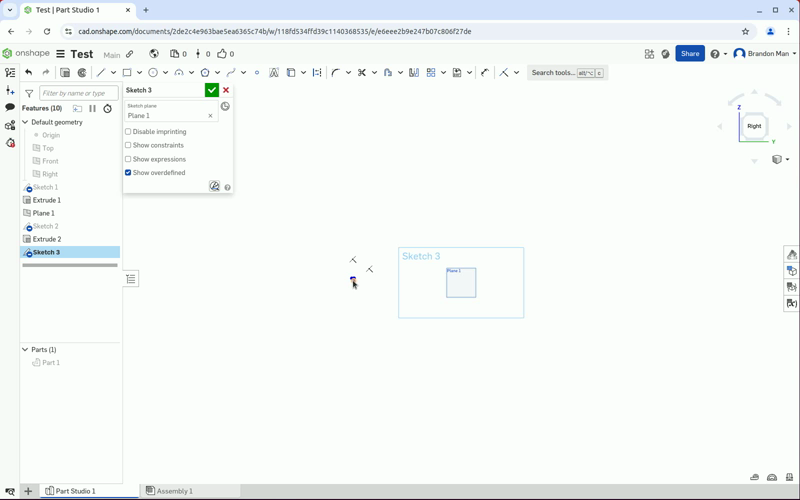
scroll(6)
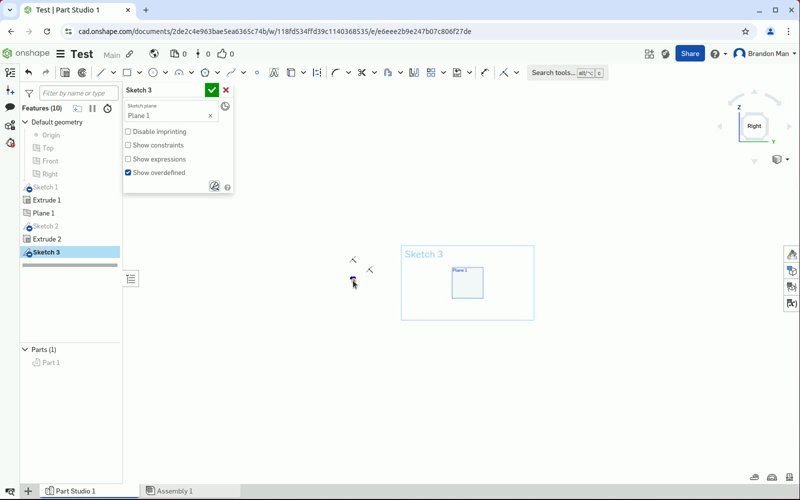
scroll(6)
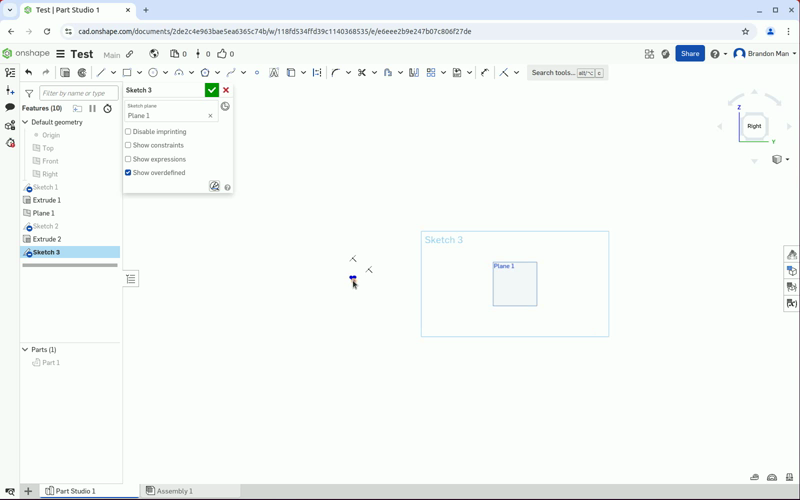
scroll(6)
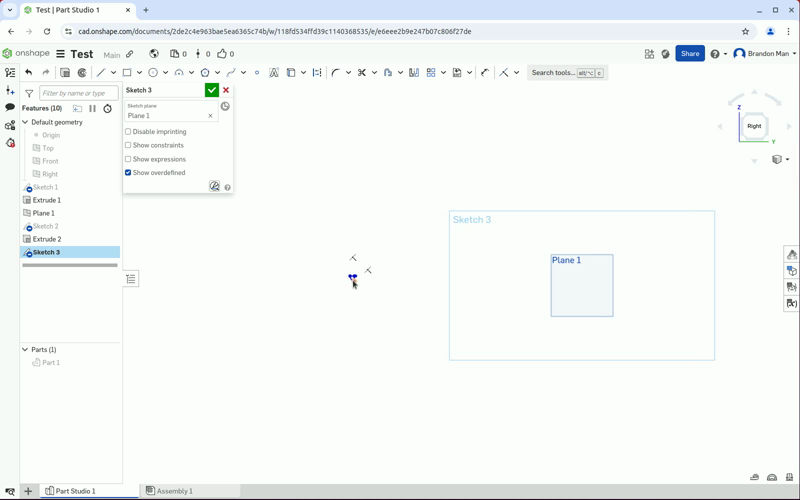
scroll(6)
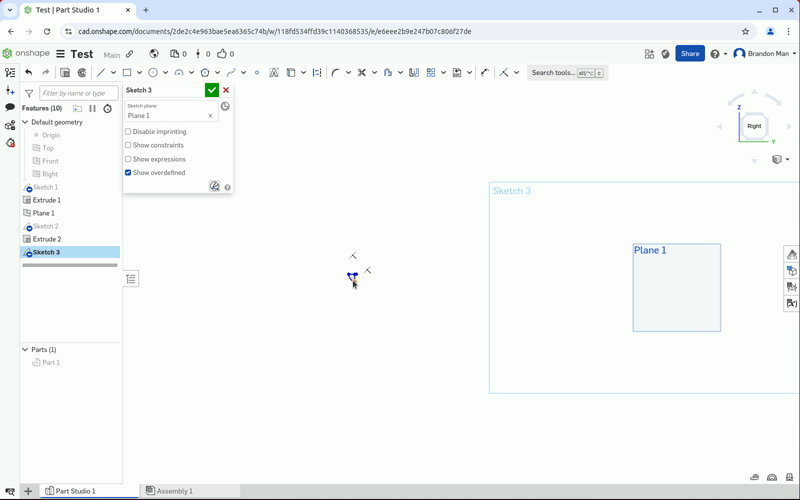
scroll(6)
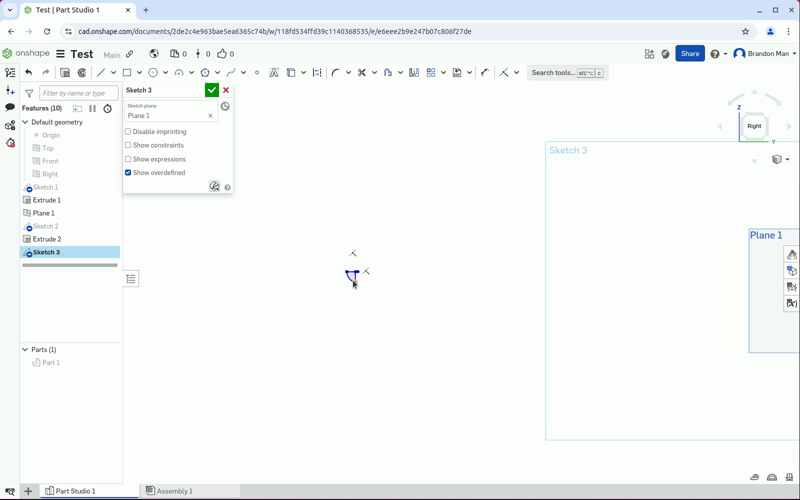
scroll(6)
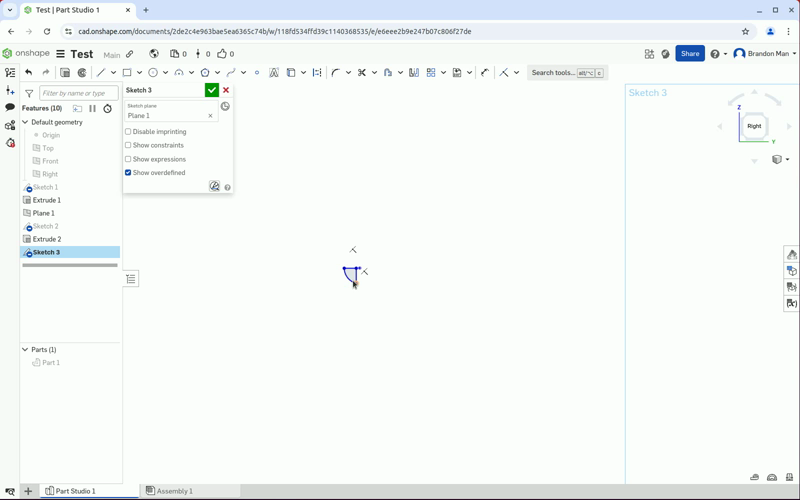
scroll(6)
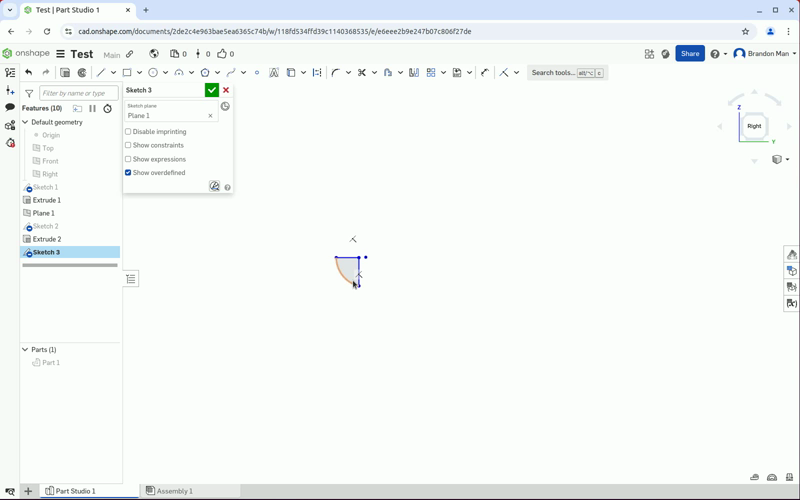
click(353, 280)
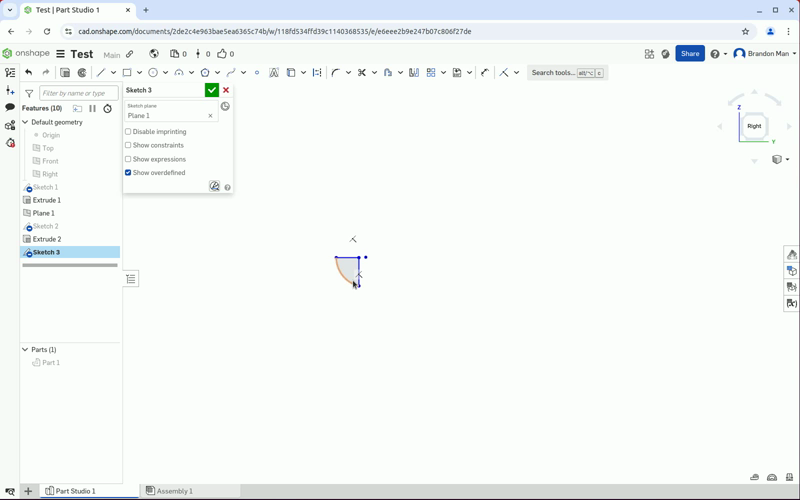
scroll(-6)
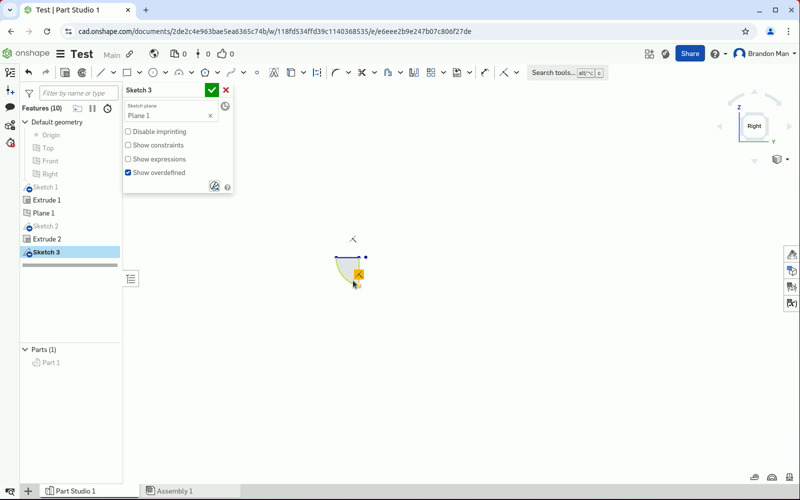
scroll(-6)
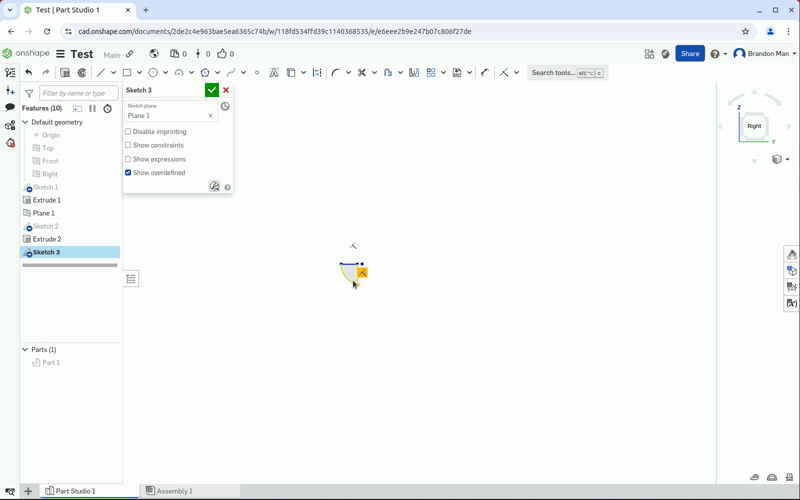
scroll(-6)
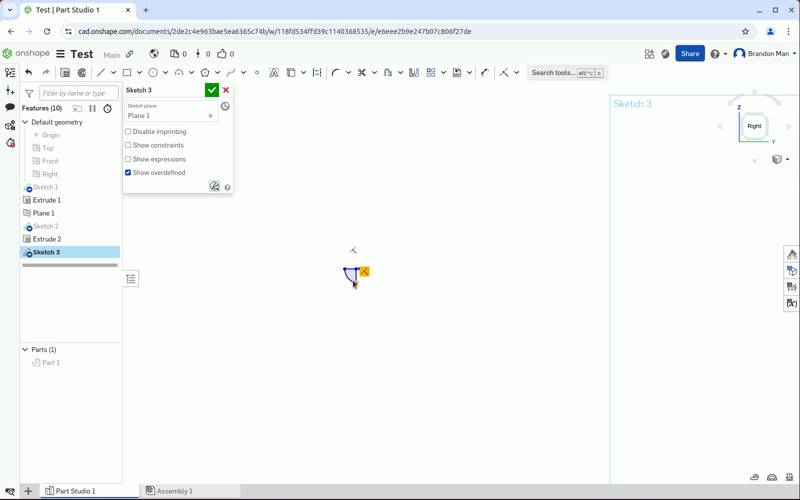
scroll(-6)
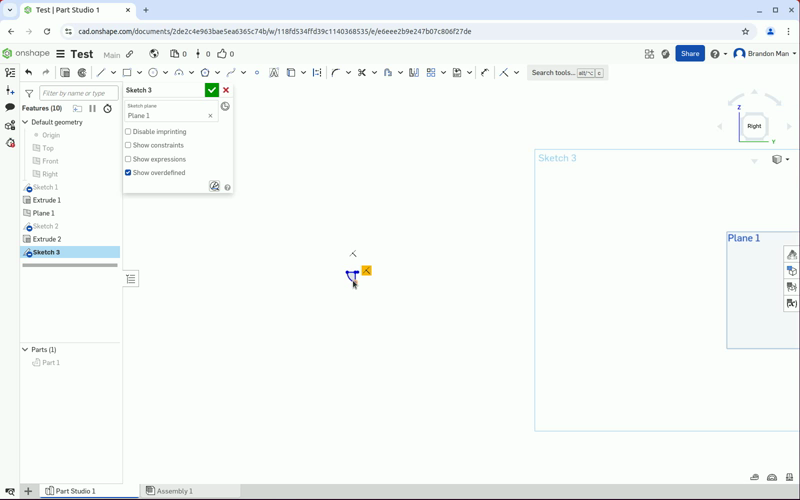
scroll(-6)
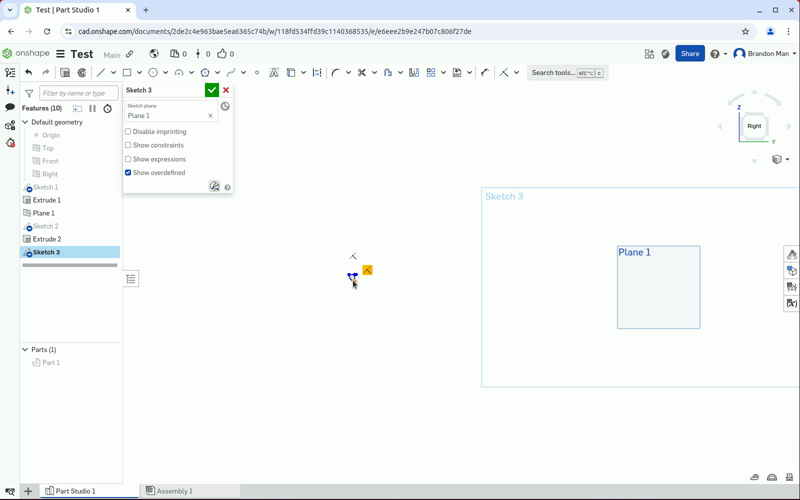
scroll(-6)
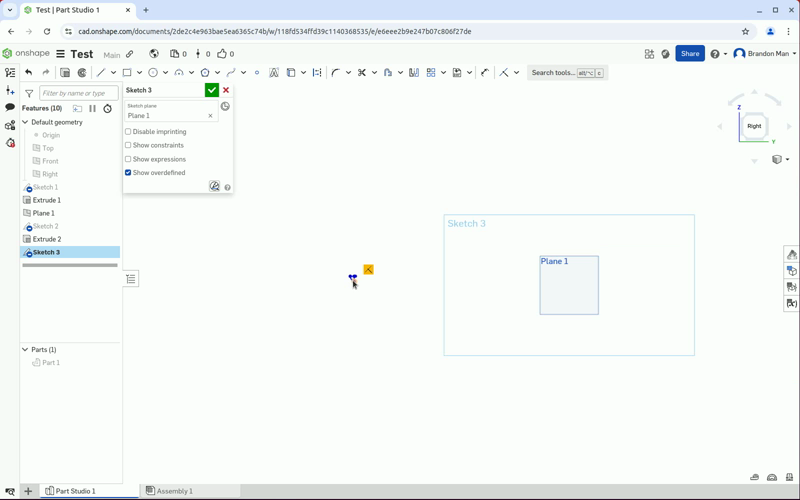
scroll(-6)
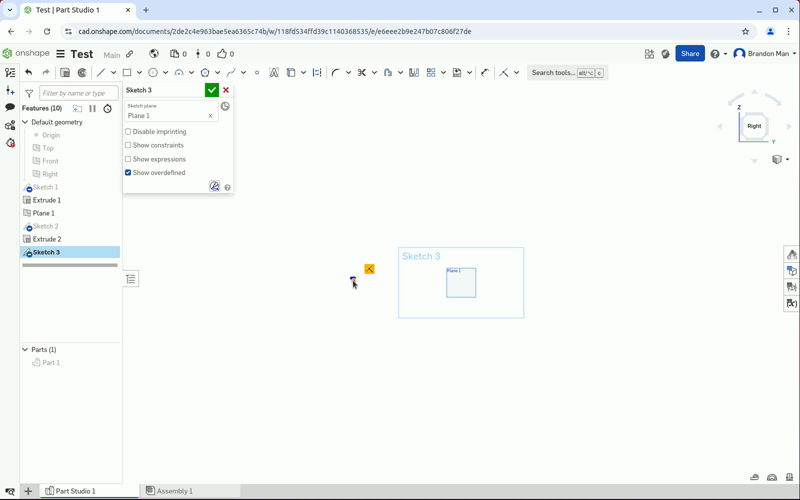
mouse_move(73, 352)
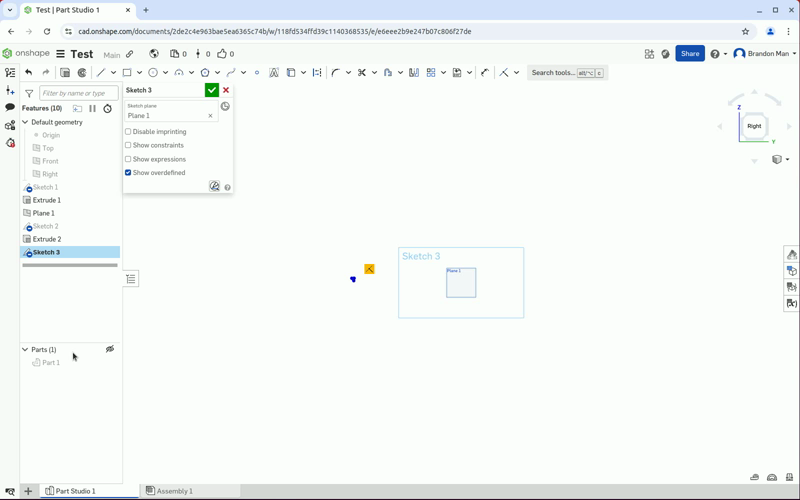
key(shift+y)
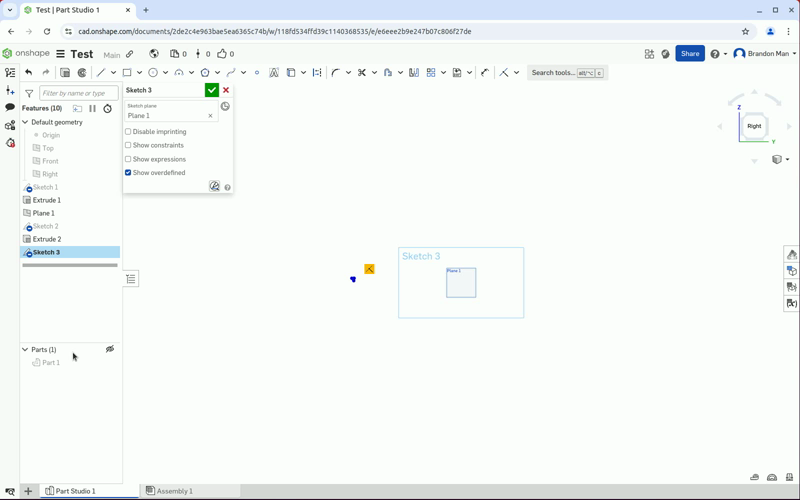
key(shift+e)
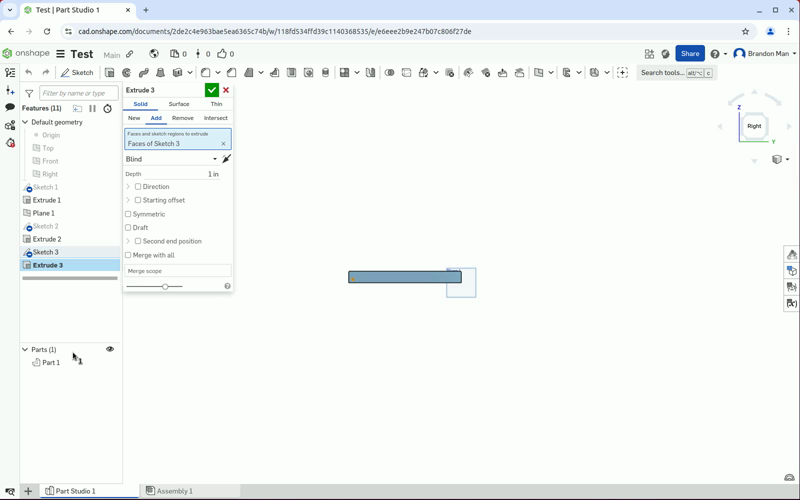
mouse_move(143, 106)
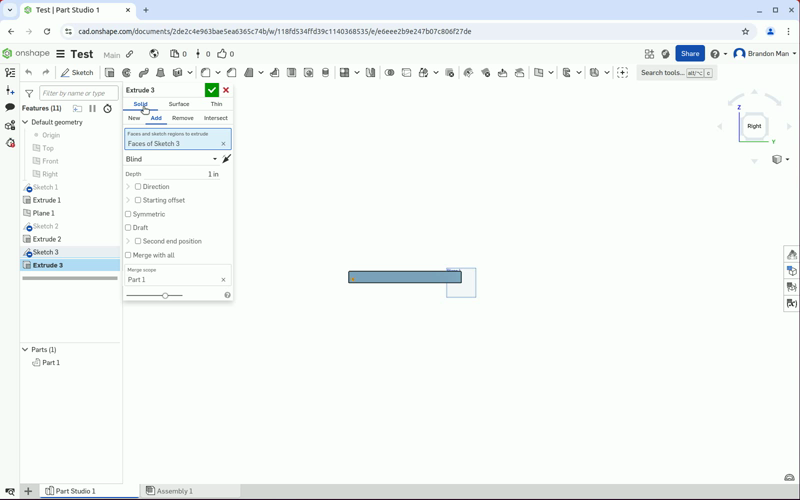
click(143, 106)
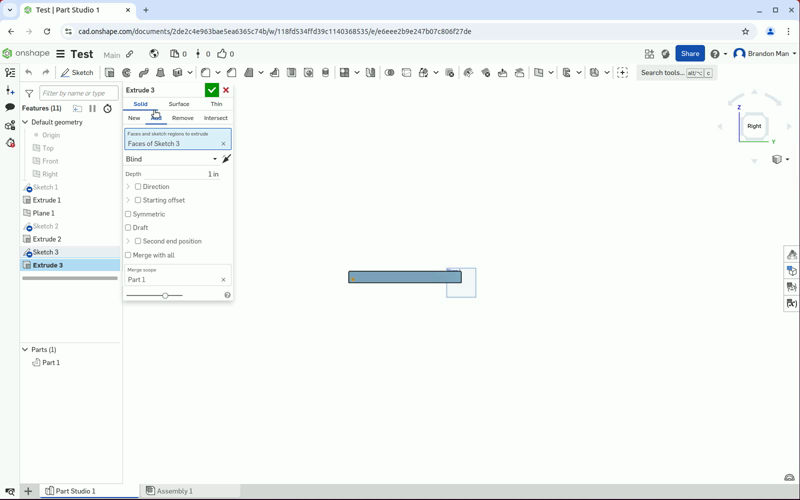
mouse_move(186, 120)
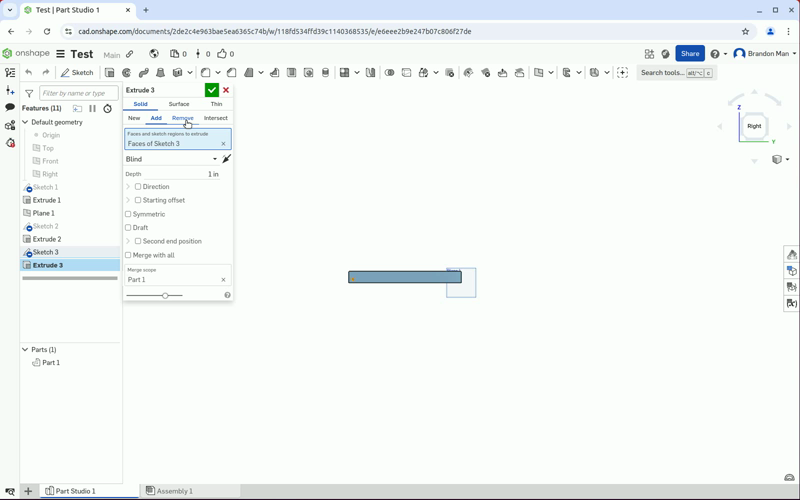
click(186, 120)
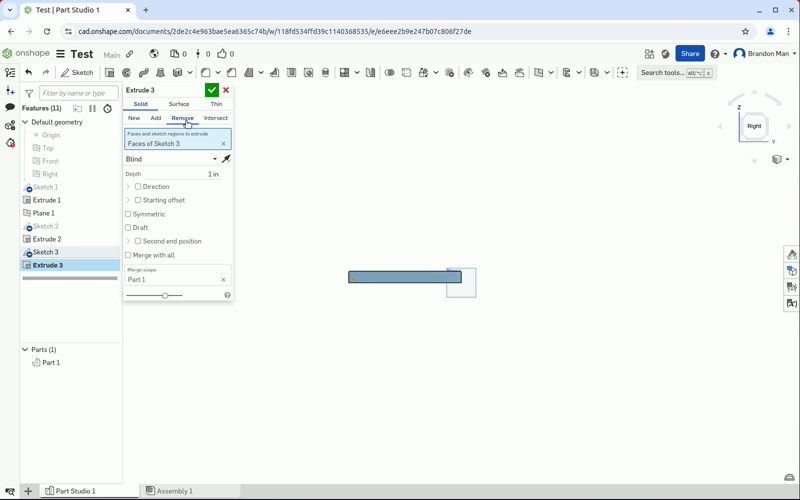
key(tab, 4)
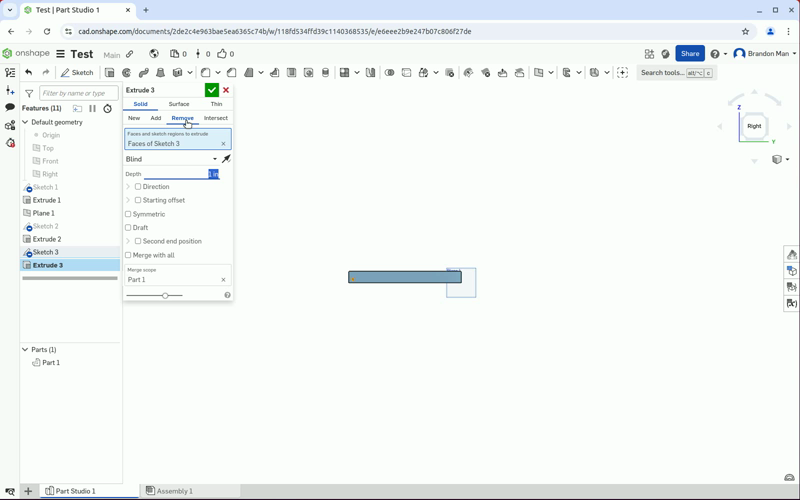
text(2.166)
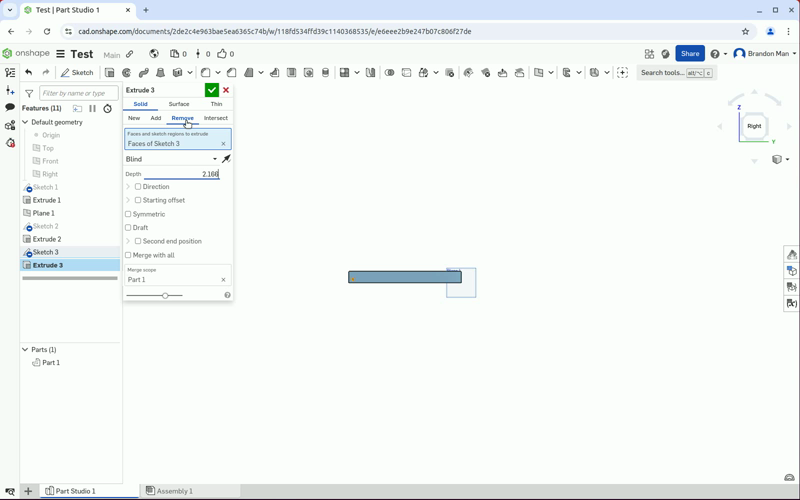
key(tab, 6)
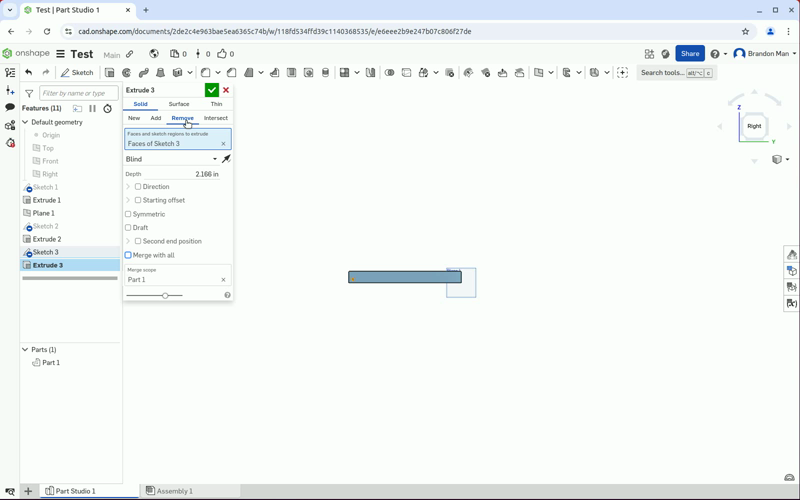
key(space)
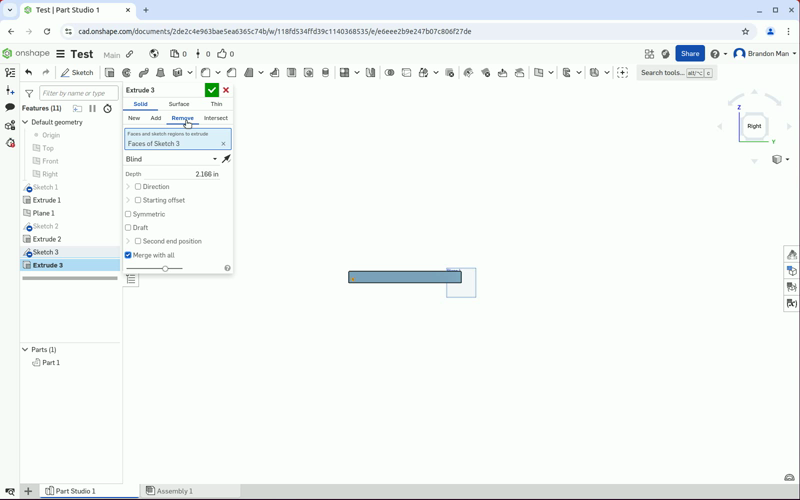
key(enter)
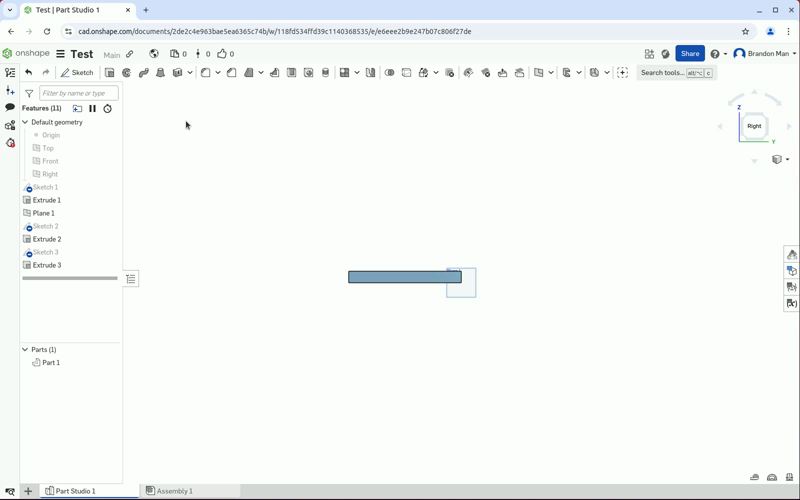
key(shift+h)
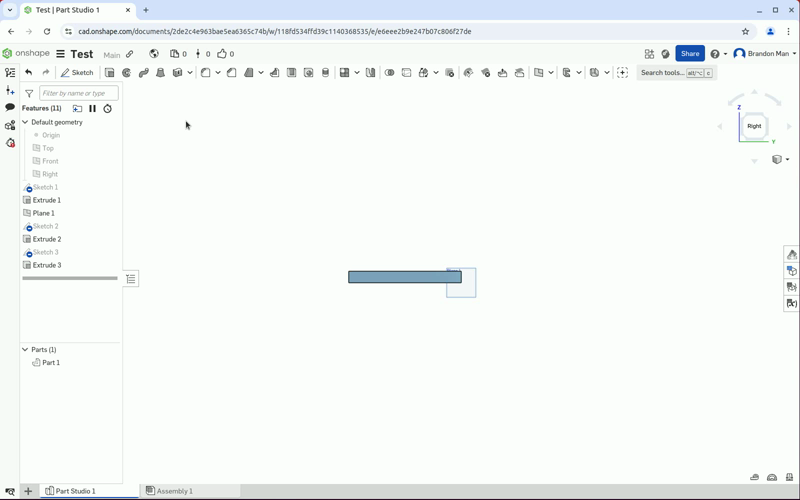
key(shift+h)
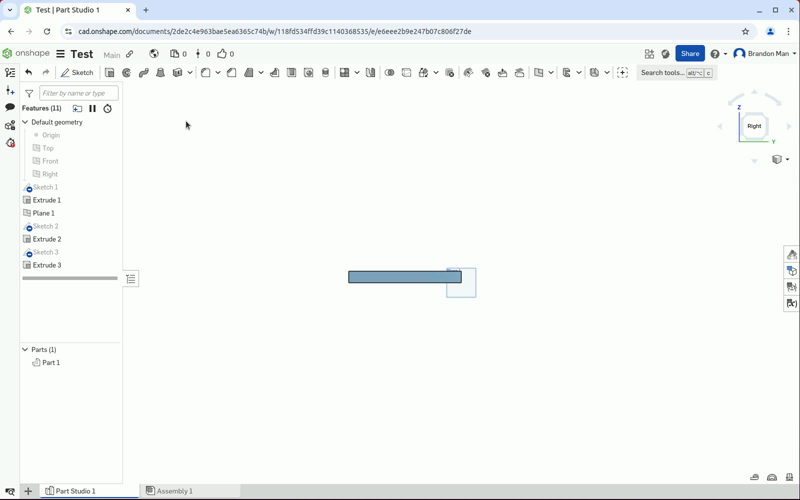
mouse_move(73, 189)
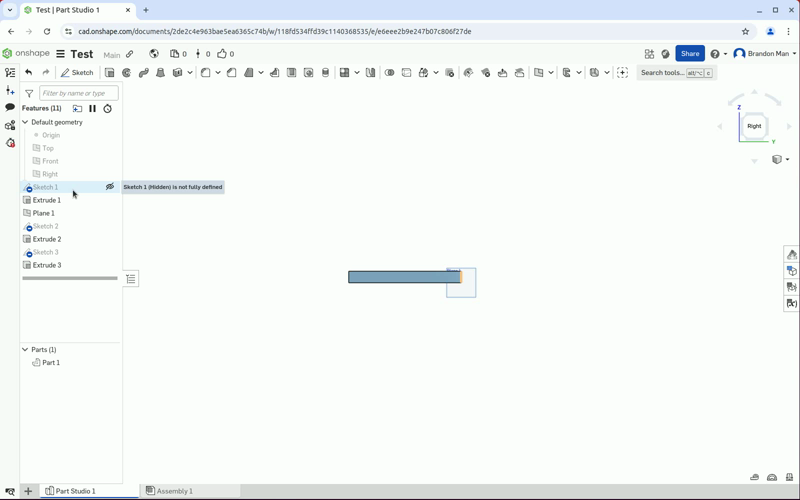
click(73, 189)
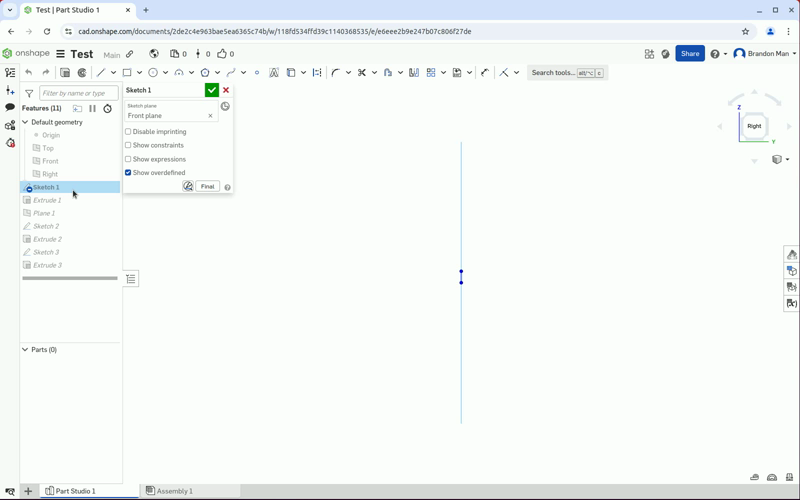
mouse_move(229, 92)
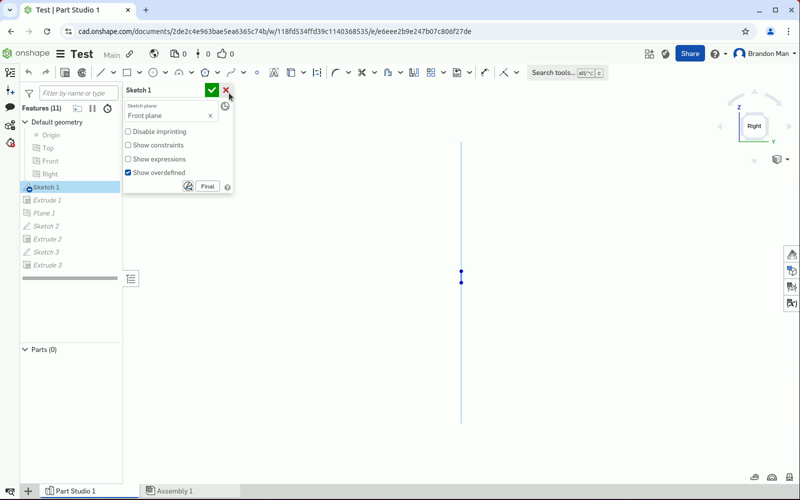
click(229, 92)
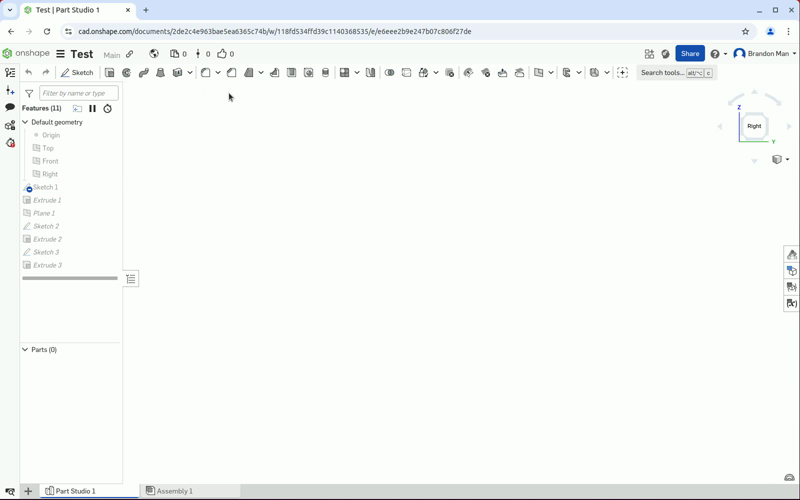
key(shift+s)
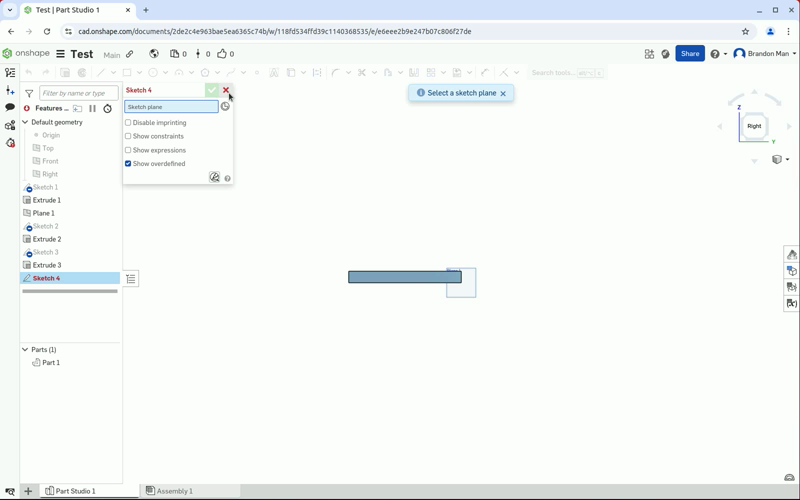
mouse_move(73, 215)
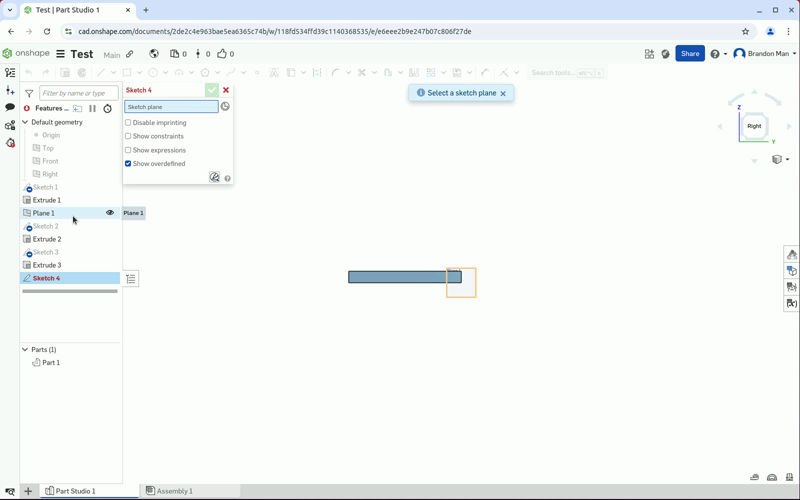
click(73, 215)
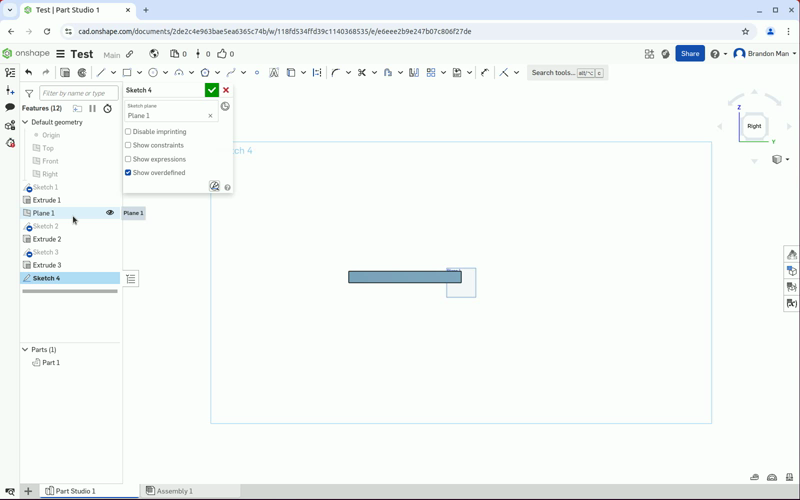
mouse_move(73, 352)
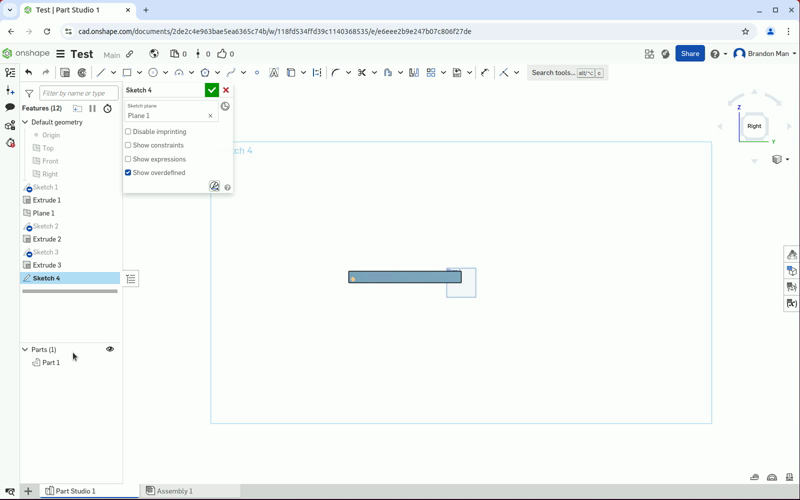
key(y)
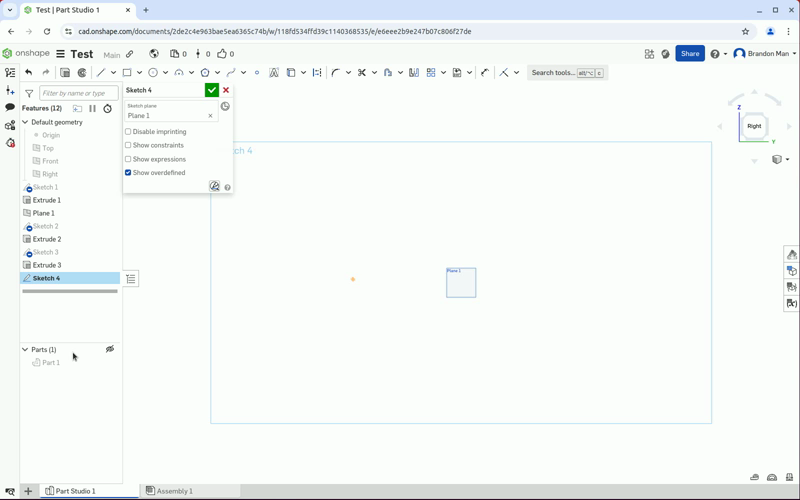
key(l)
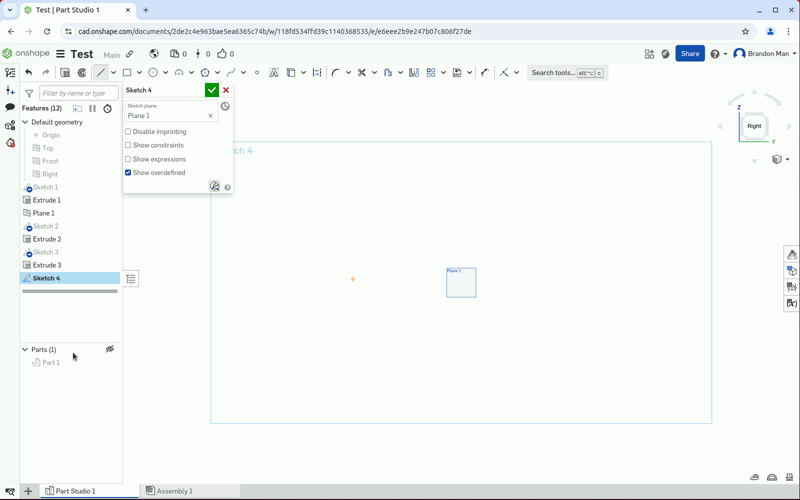
key_down(shift)
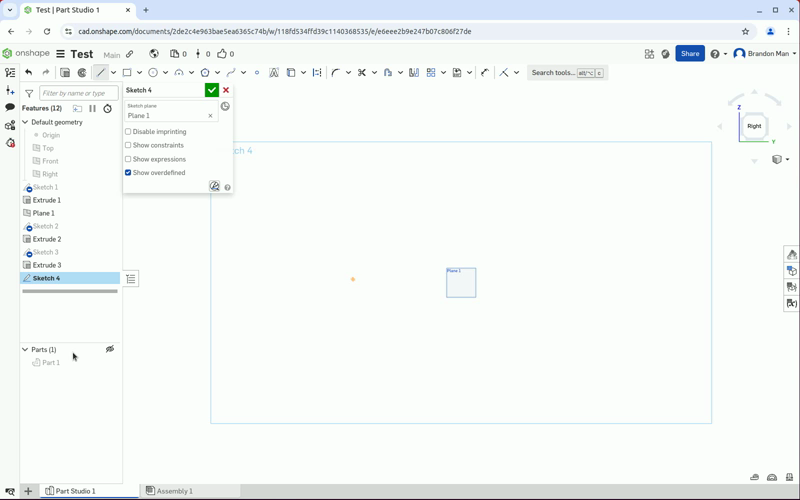
mouse_move(386, 279)
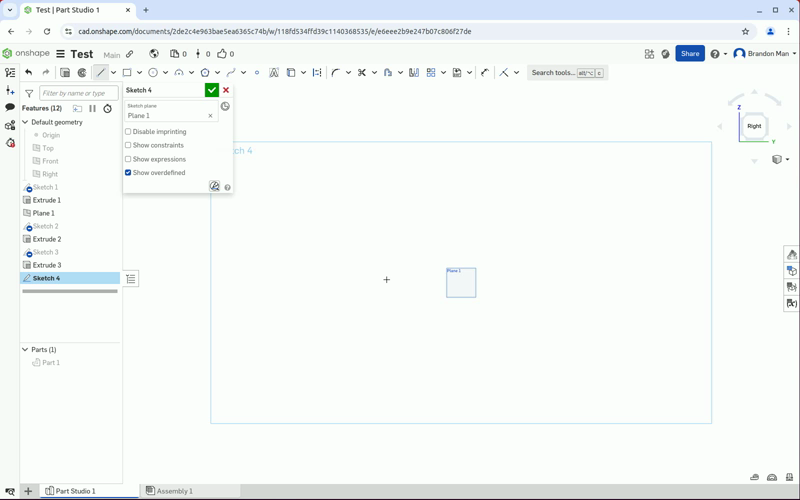
click(386, 279)
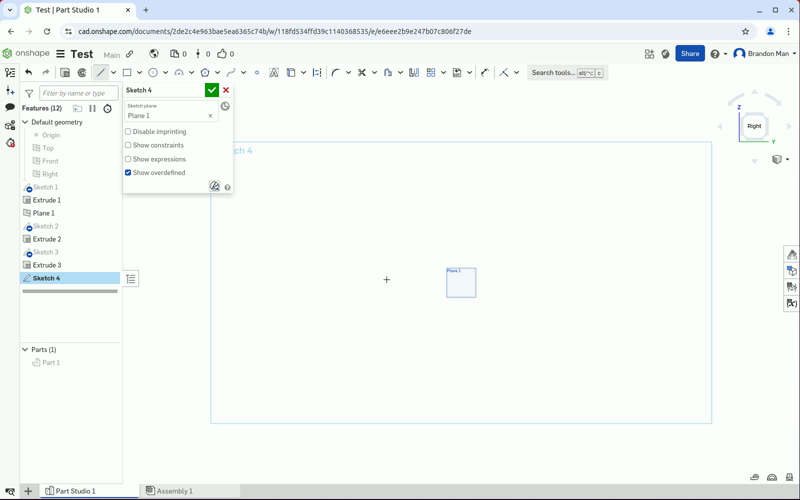
key_up(shift)
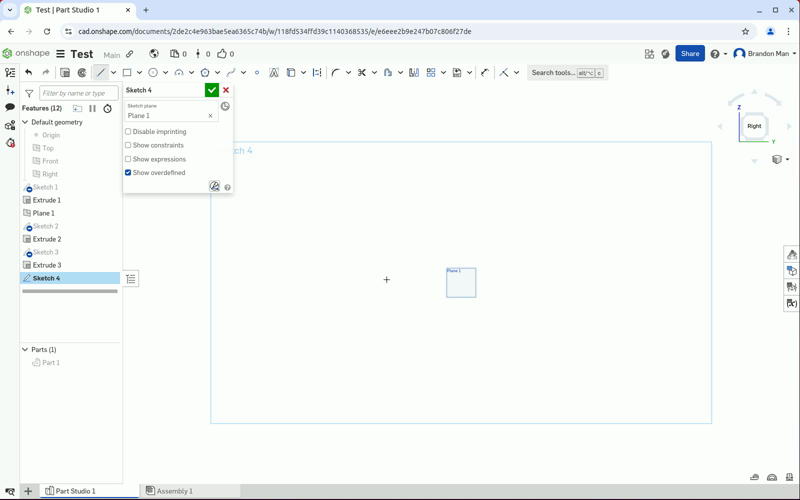
key_down(shift)
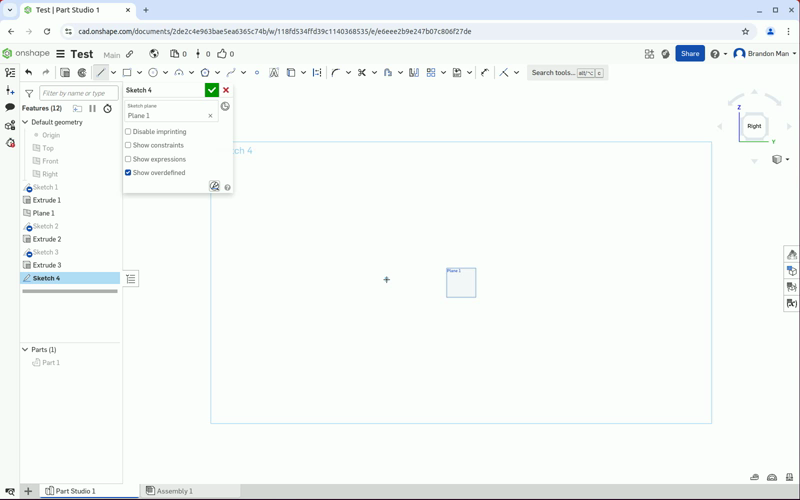
mouse_move(417, 279)
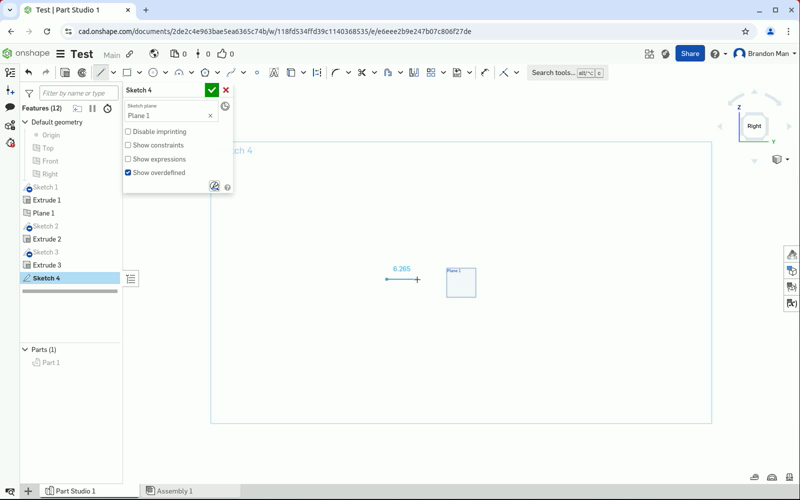
mouse_move(386, 276)
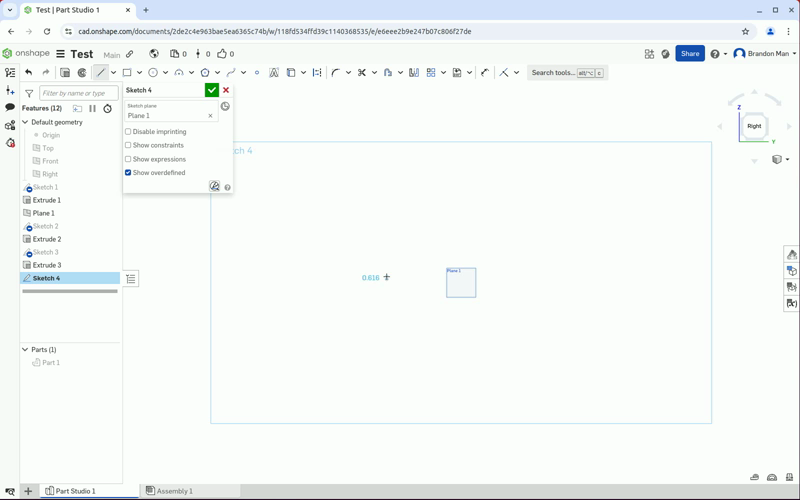
scroll(6)
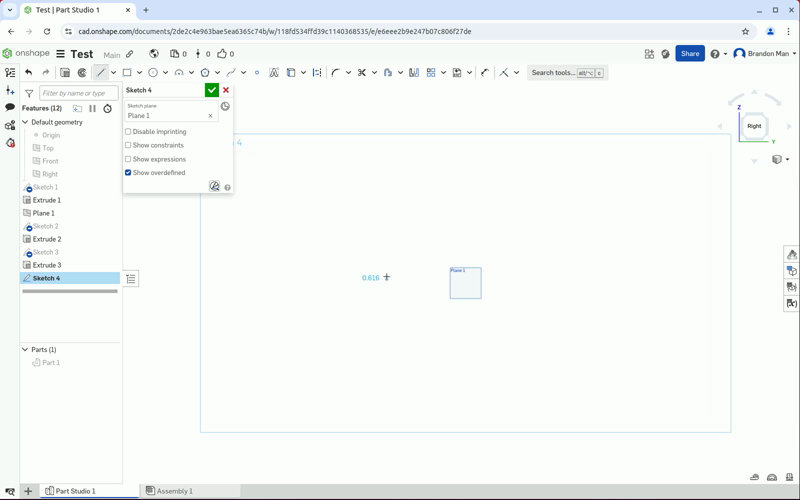
scroll(6)
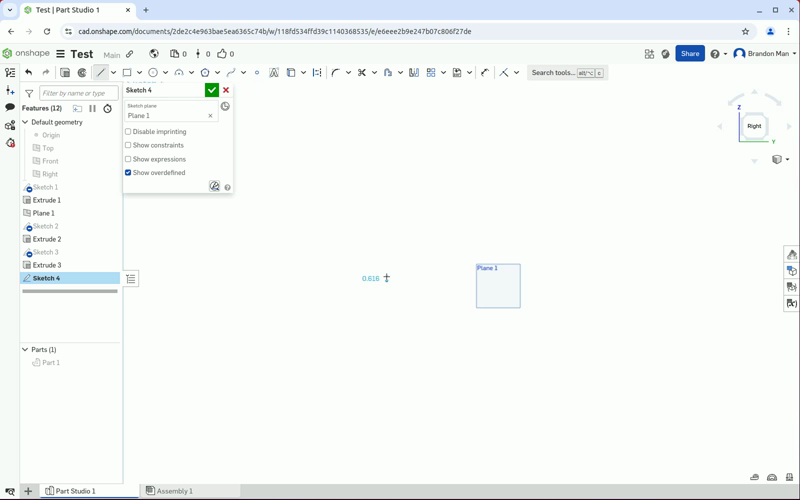
scroll(6)
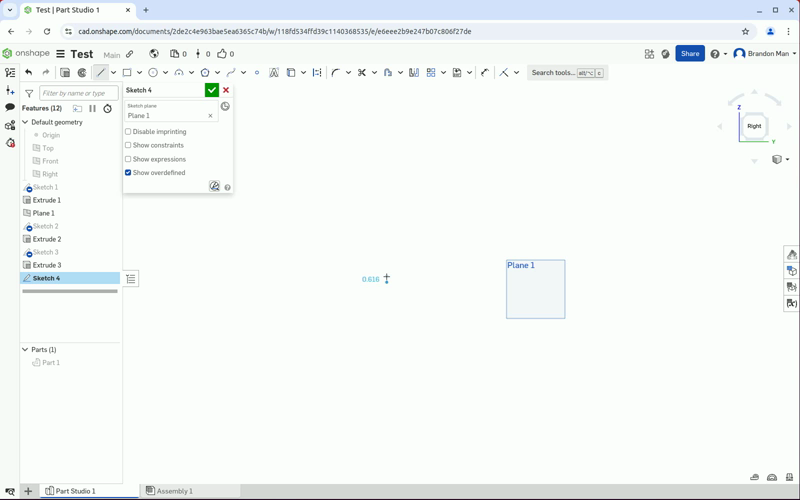
scroll(6)
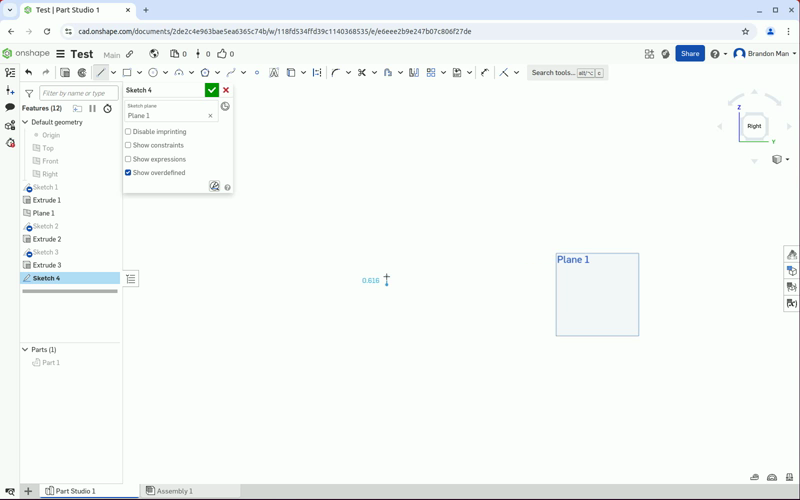
scroll(6)
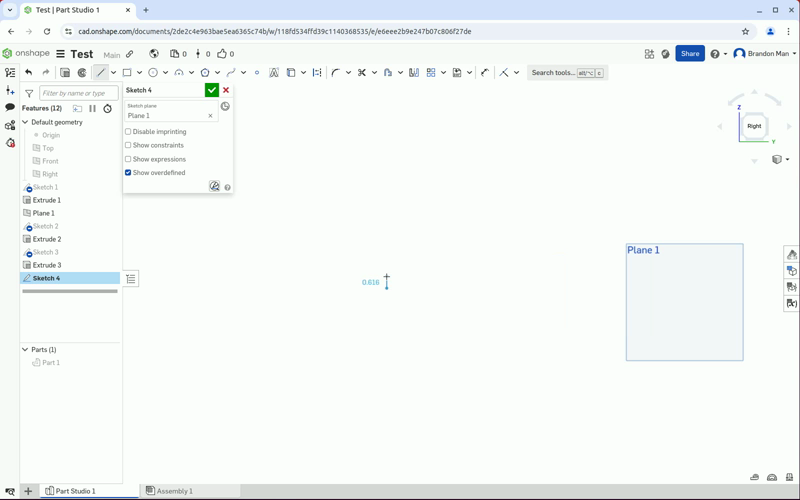
scroll(6)
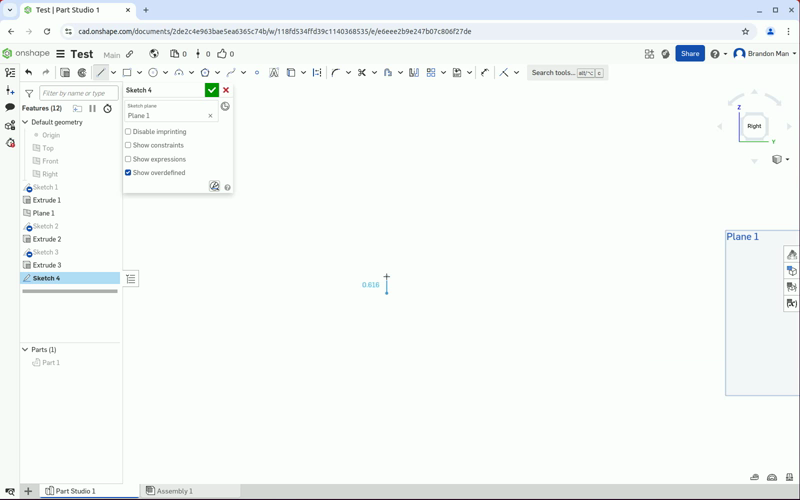
scroll(6)
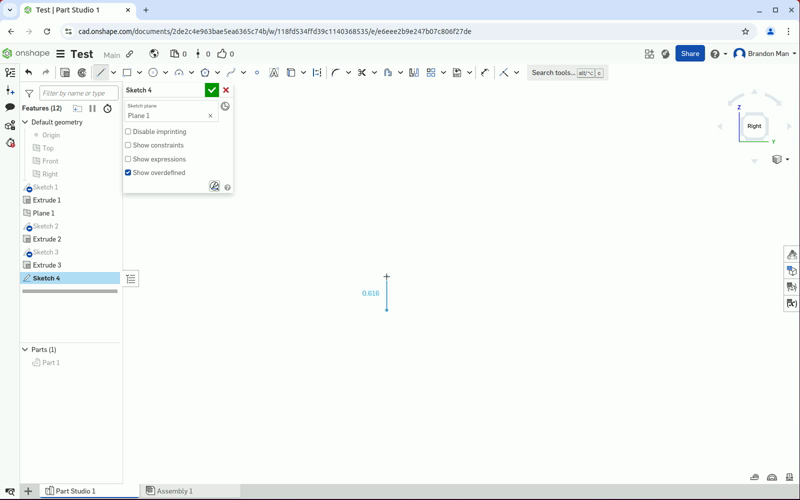
click(386, 276)
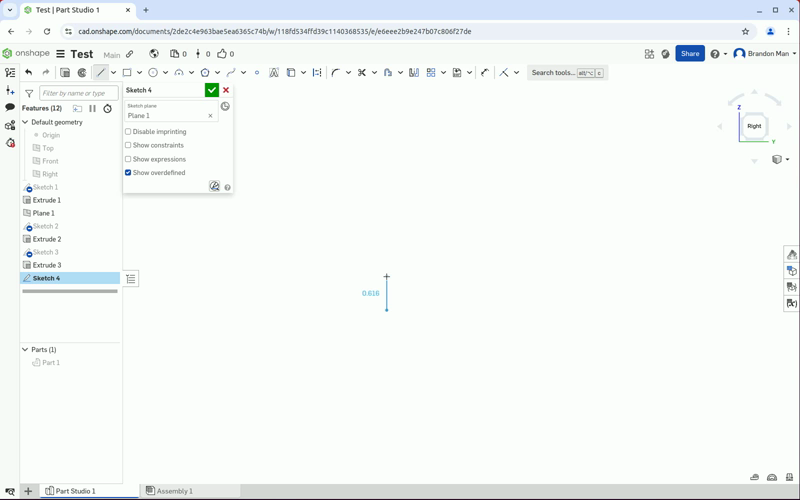
scroll(-6)
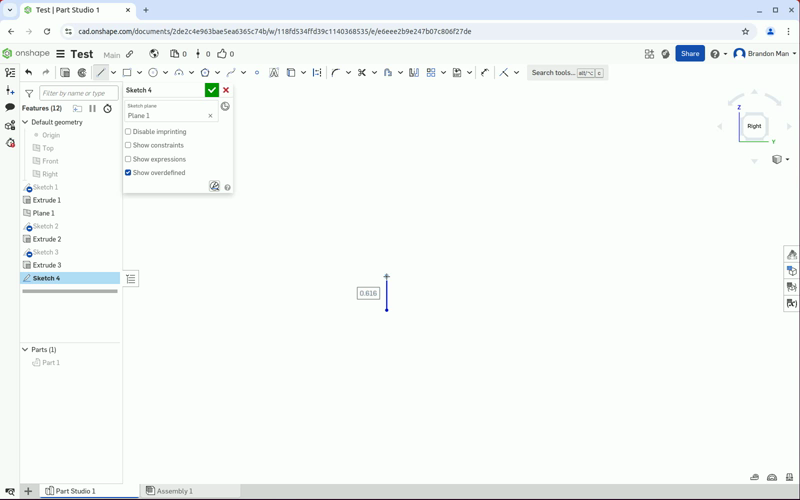
scroll(-6)
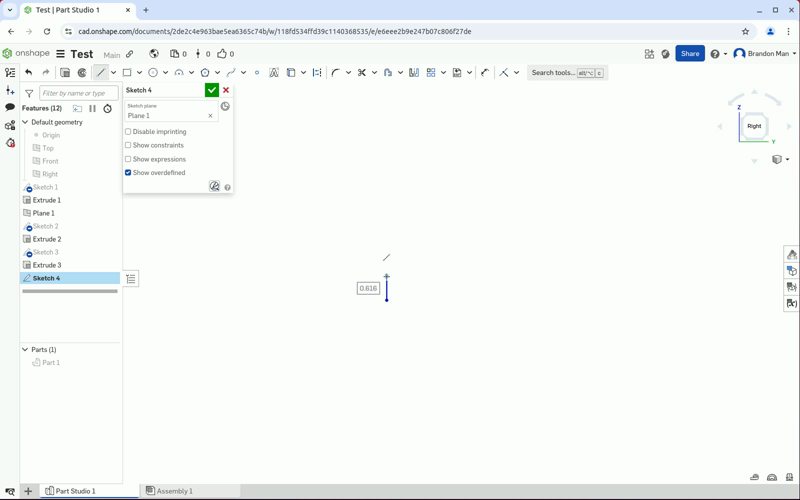
scroll(-6)
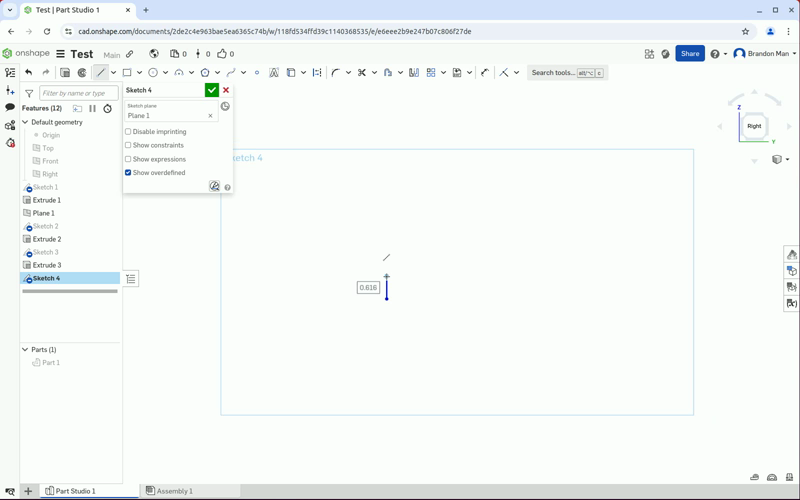
scroll(-6)
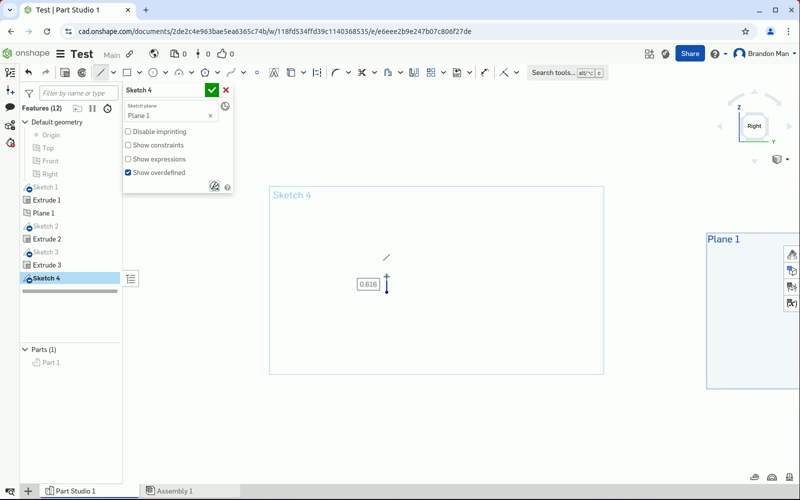
scroll(-6)
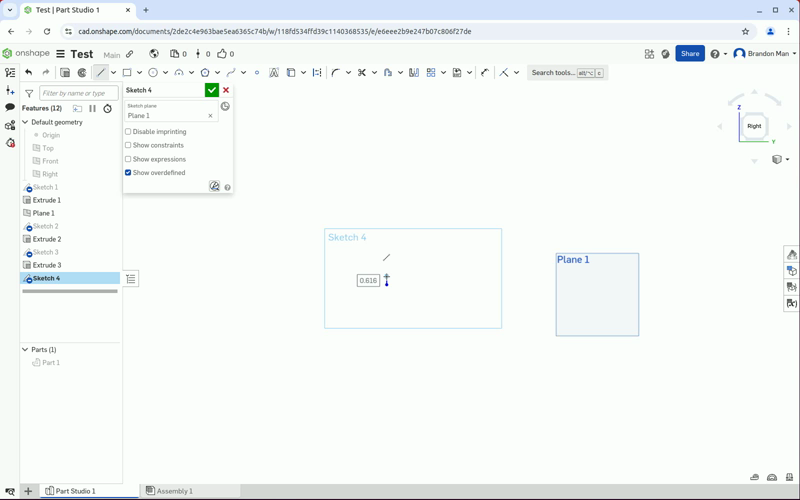
scroll(-6)
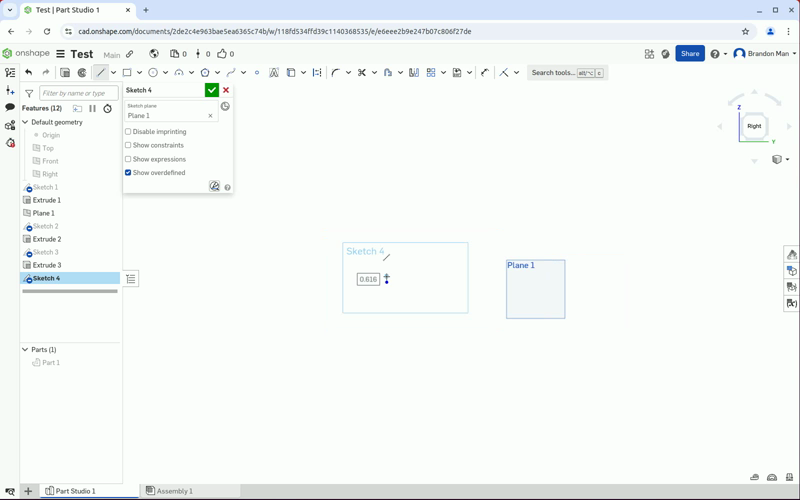
scroll(-6)
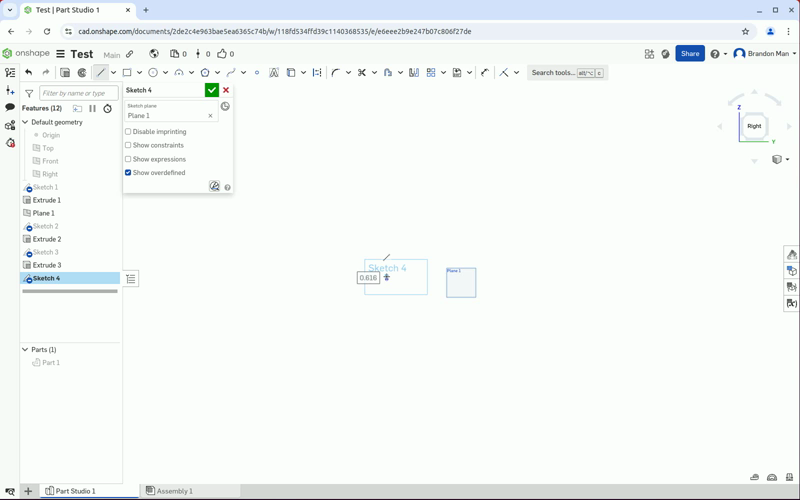
key_up(shift)
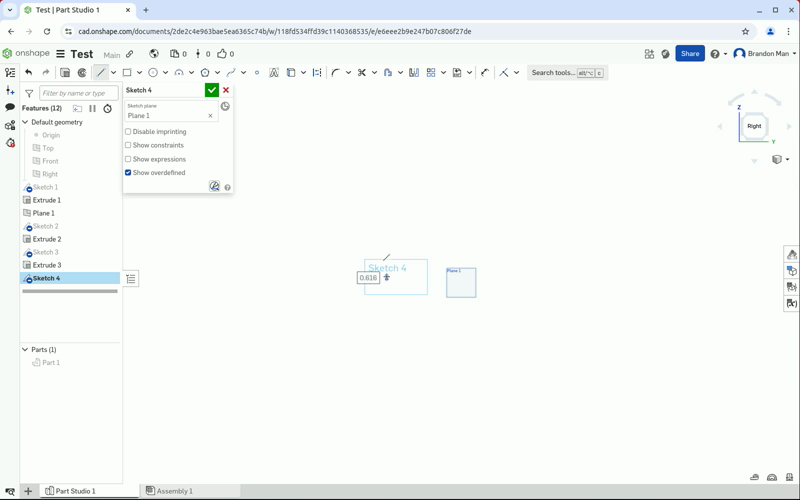
key(esc)
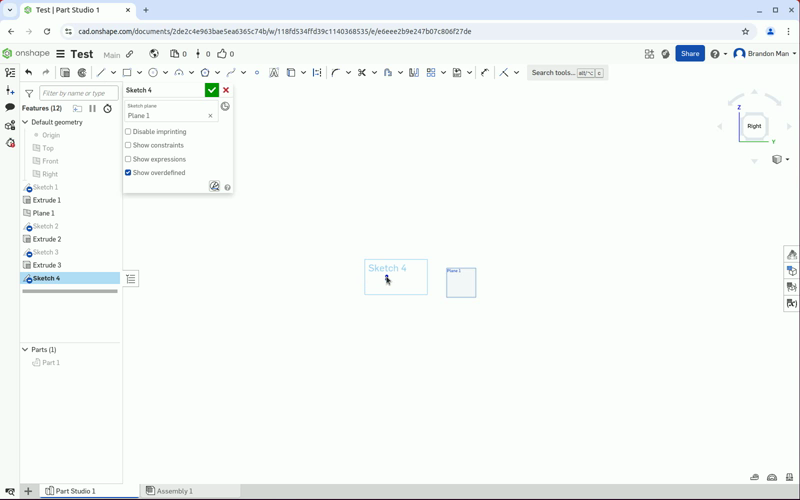
key(a)
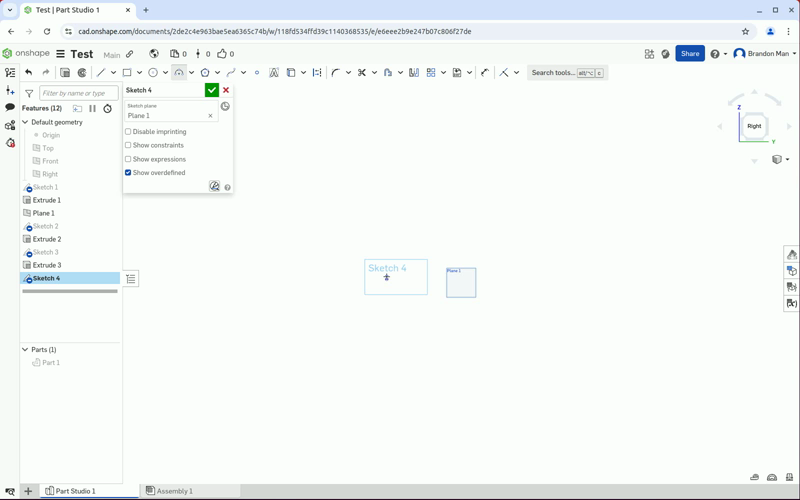
mouse_move(386, 276)
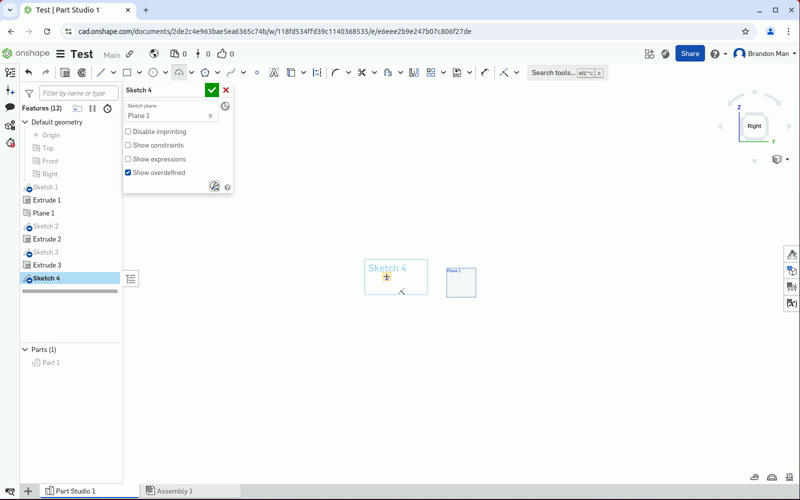
scroll(6)
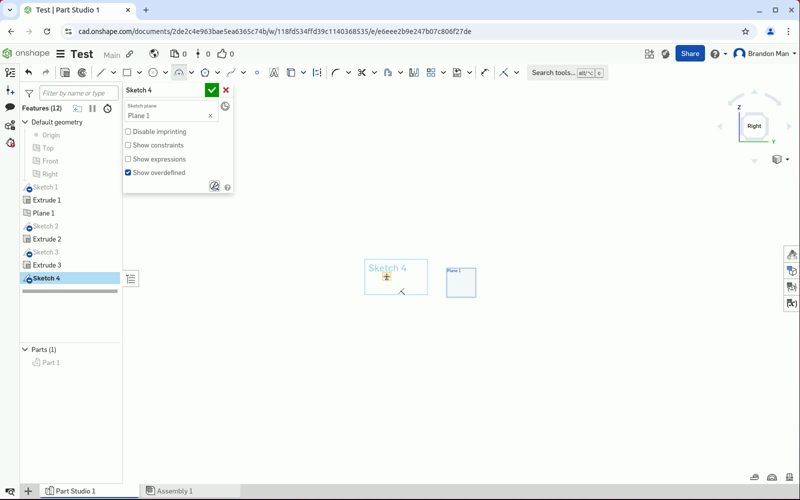
scroll(6)
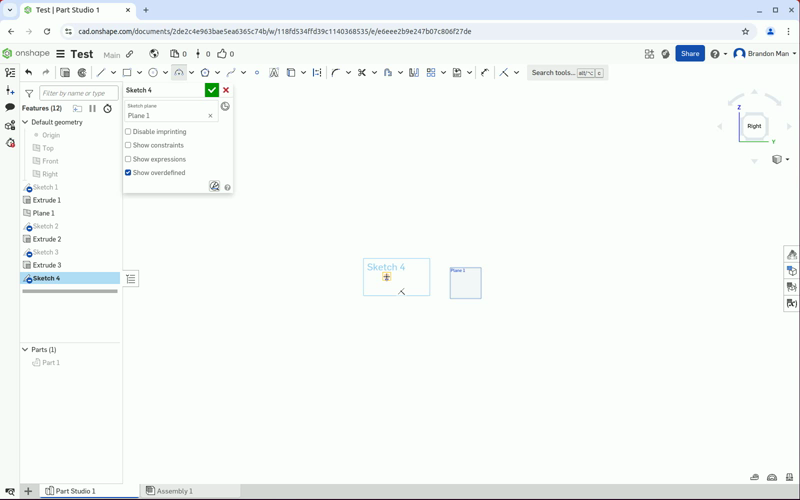
scroll(6)
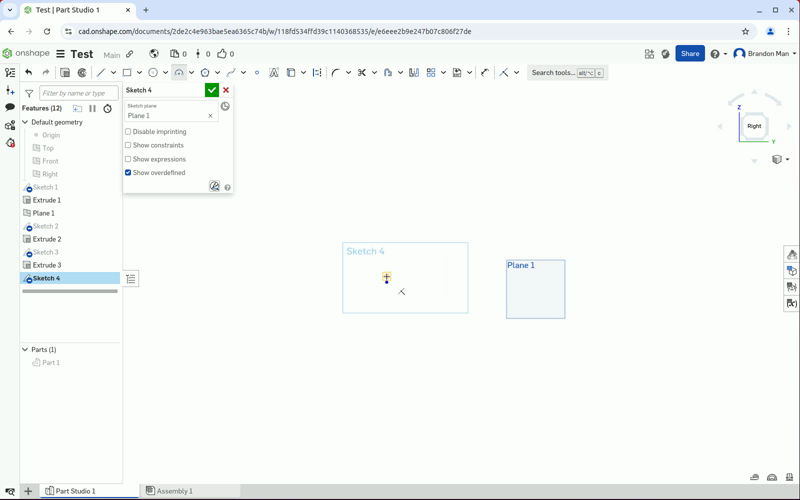
scroll(6)
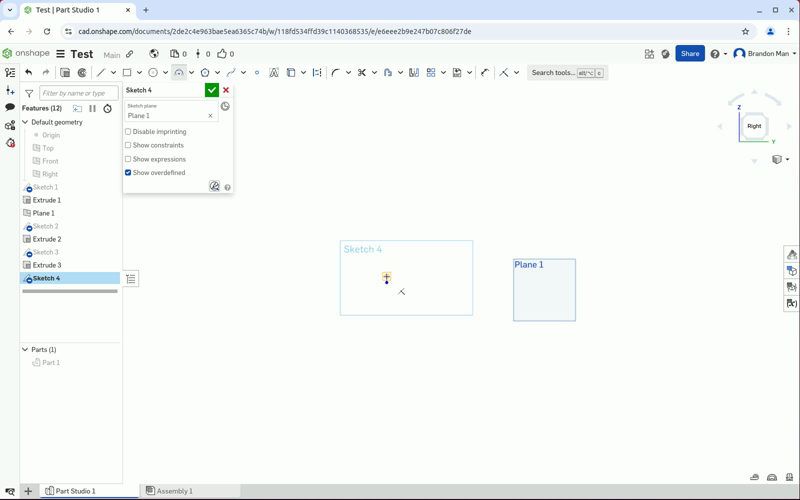
scroll(6)
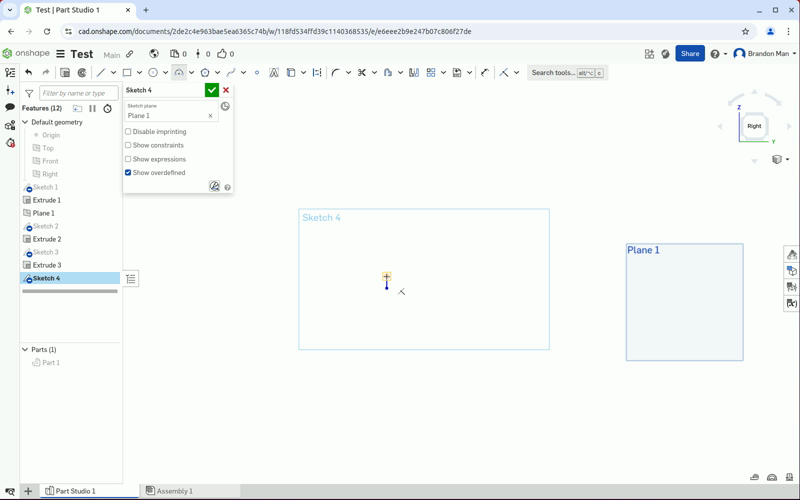
scroll(6)
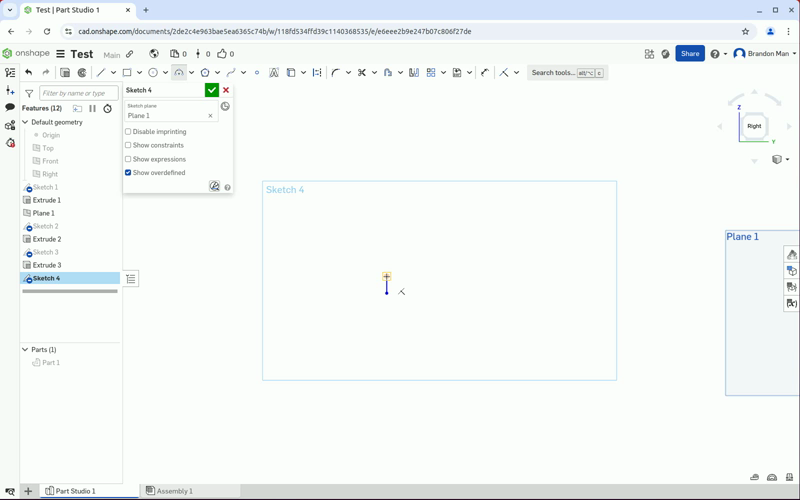
scroll(6)
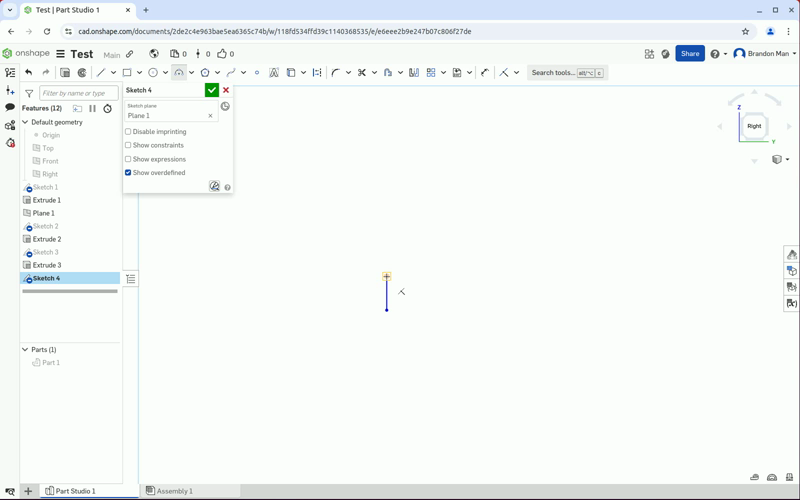
click(386, 276)
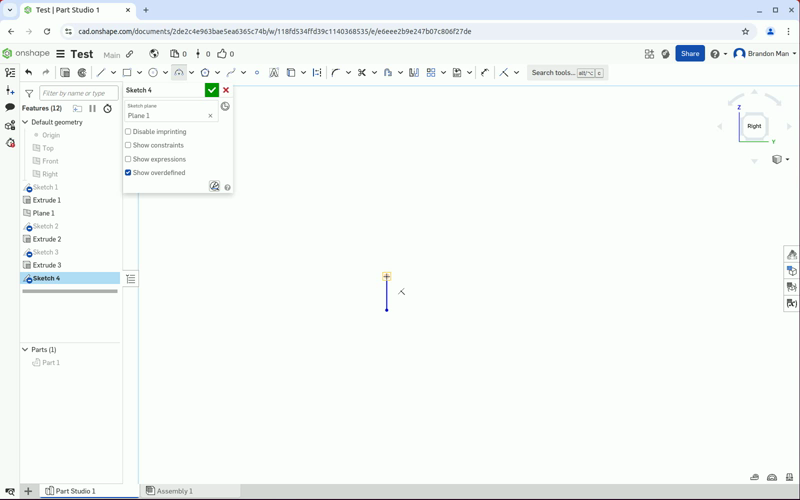
scroll(-6)
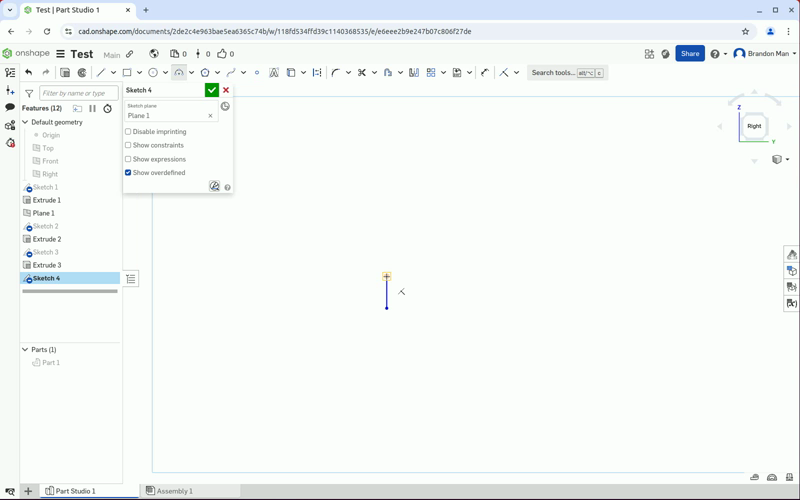
scroll(-6)
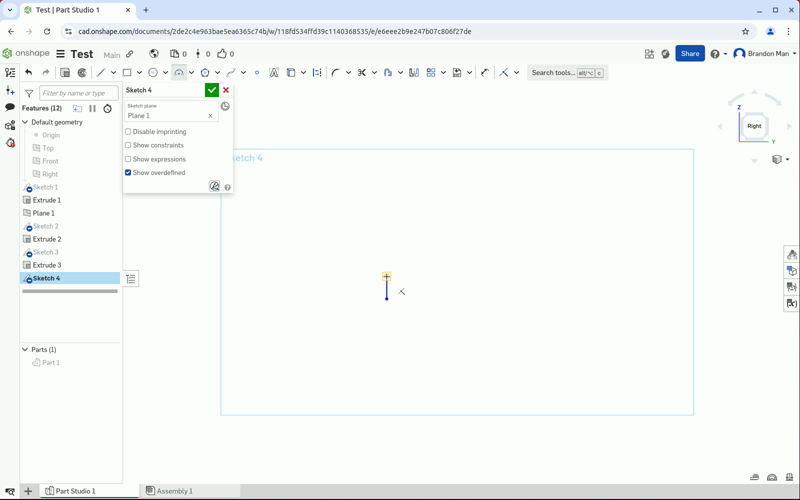
scroll(-6)
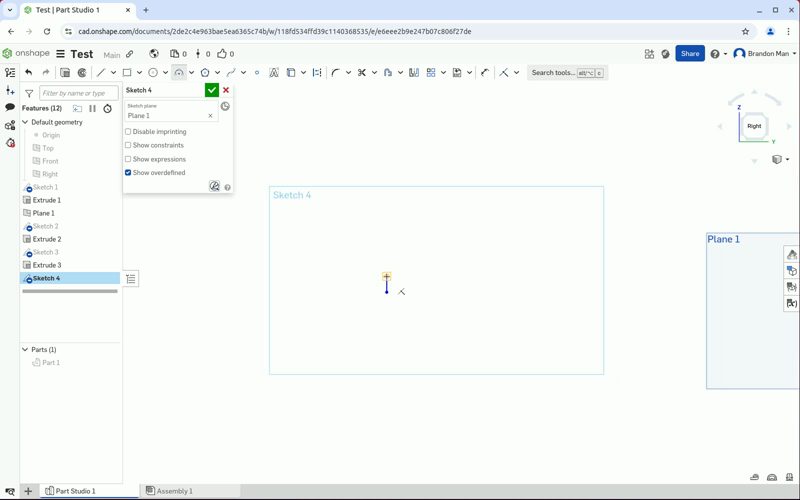
scroll(-6)
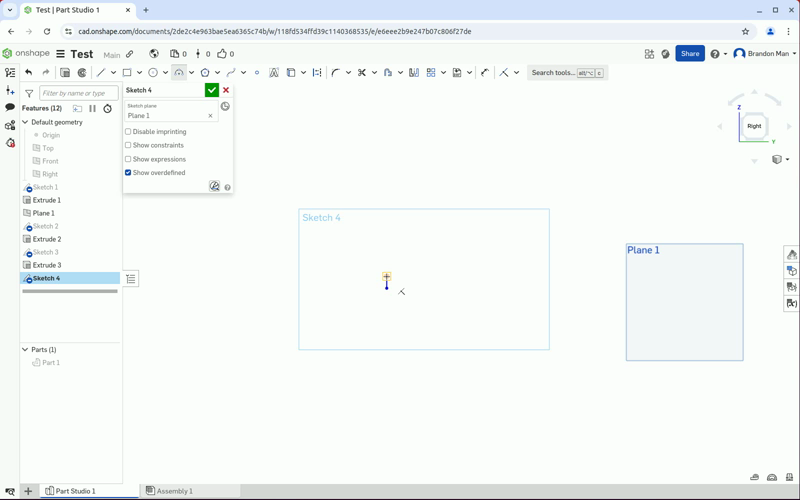
scroll(-6)
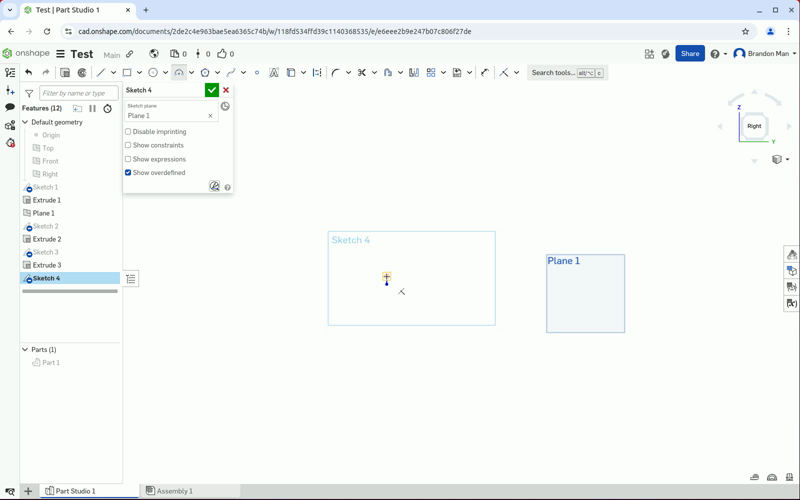
scroll(-6)
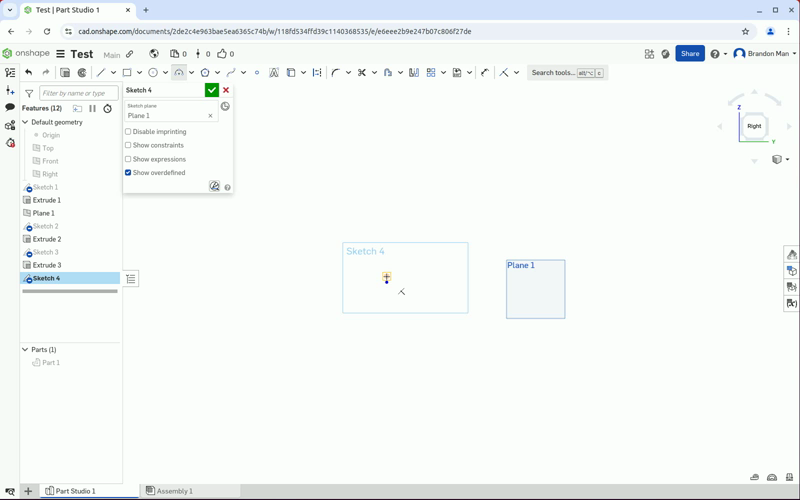
scroll(-6)
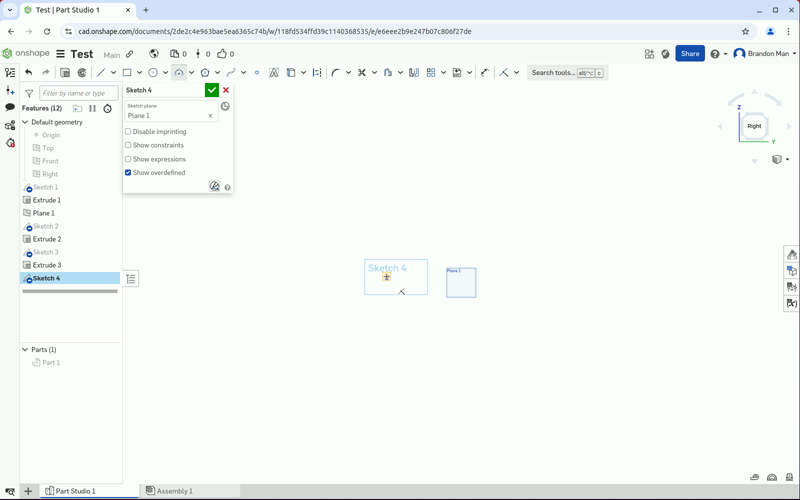
mouse_move(386, 279)
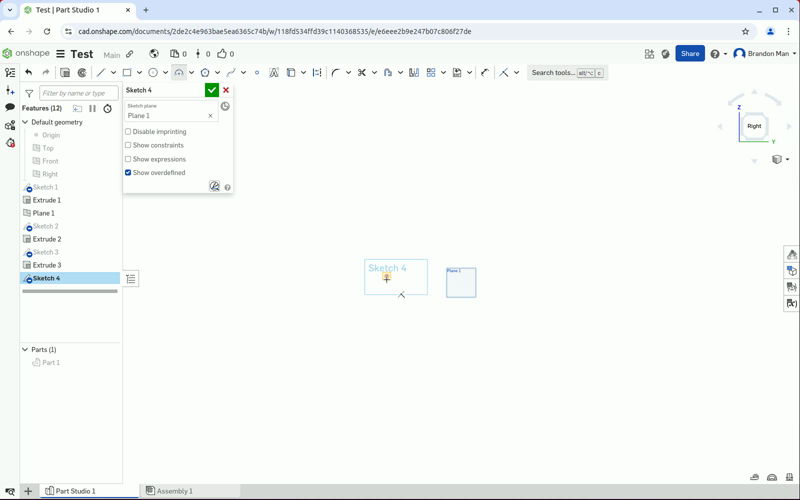
scroll(6)
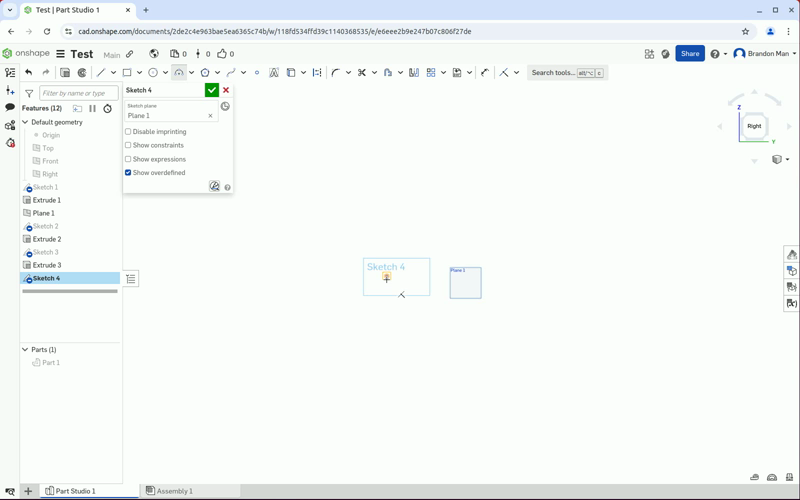
scroll(6)
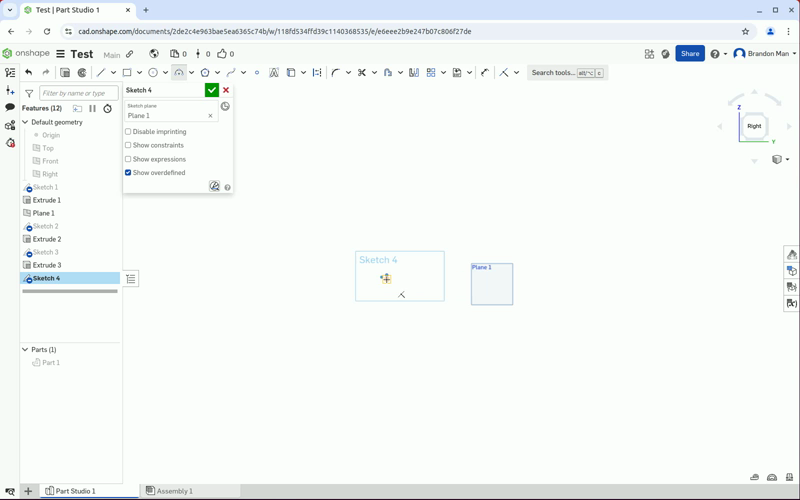
scroll(6)
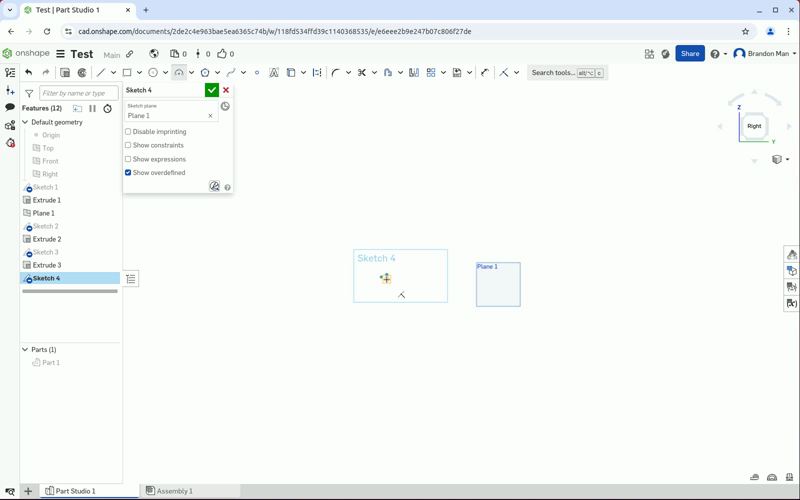
scroll(6)
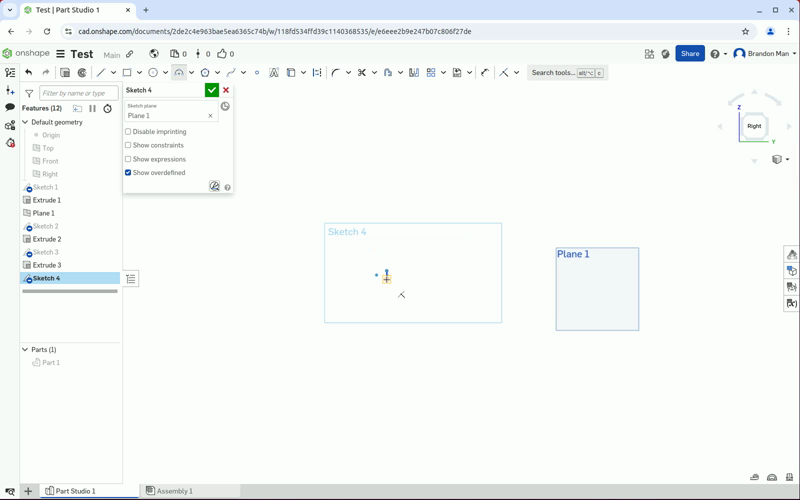
scroll(6)
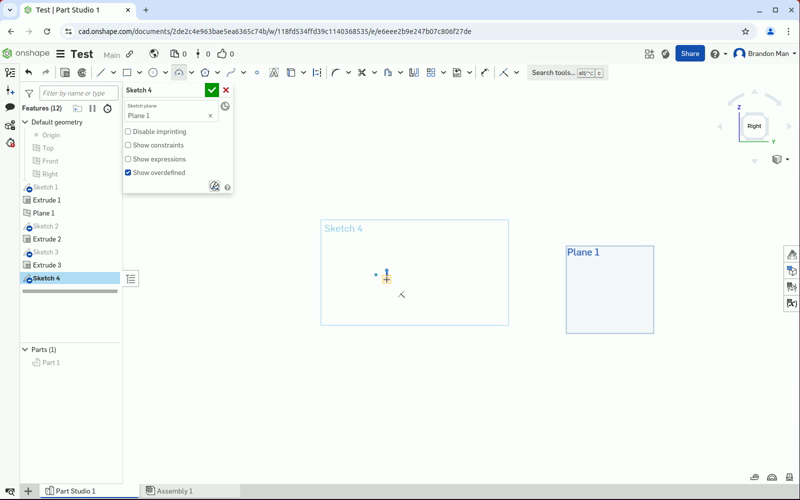
scroll(6)
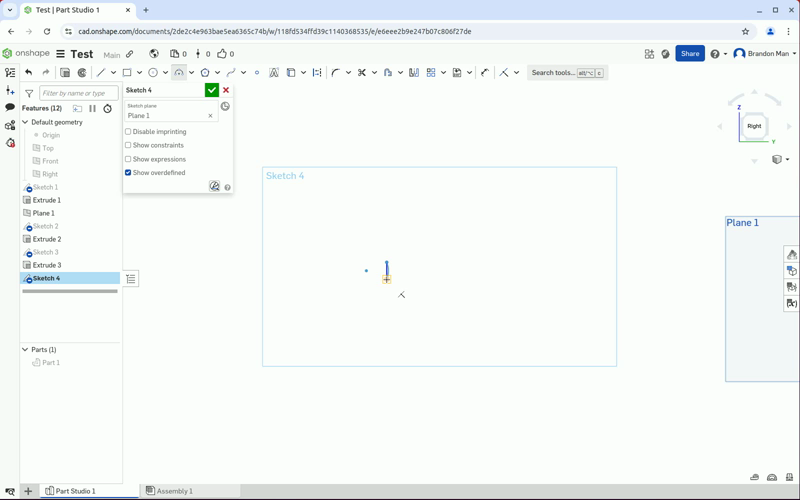
scroll(6)
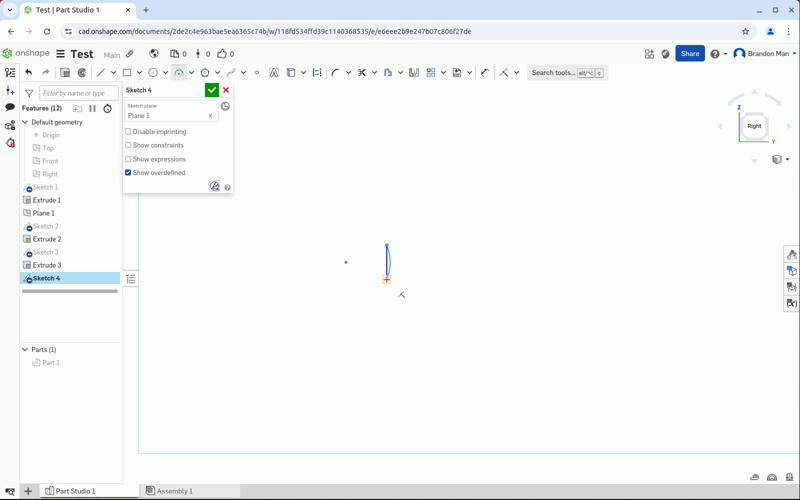
click(386, 279)
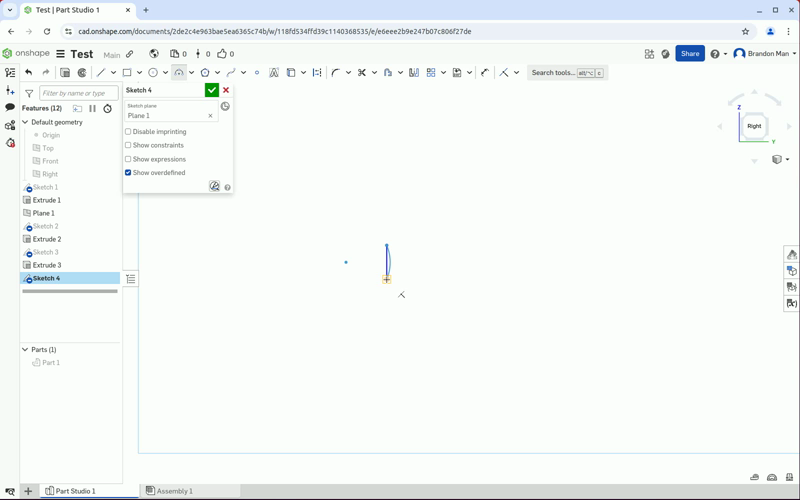
scroll(-6)
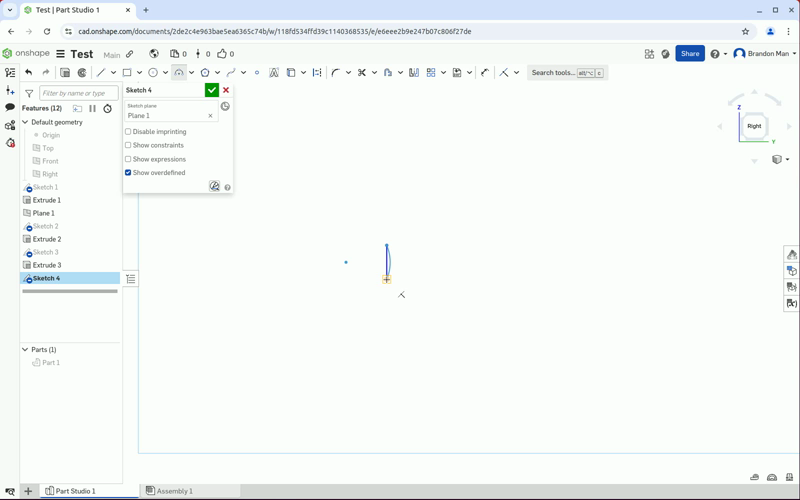
scroll(-6)
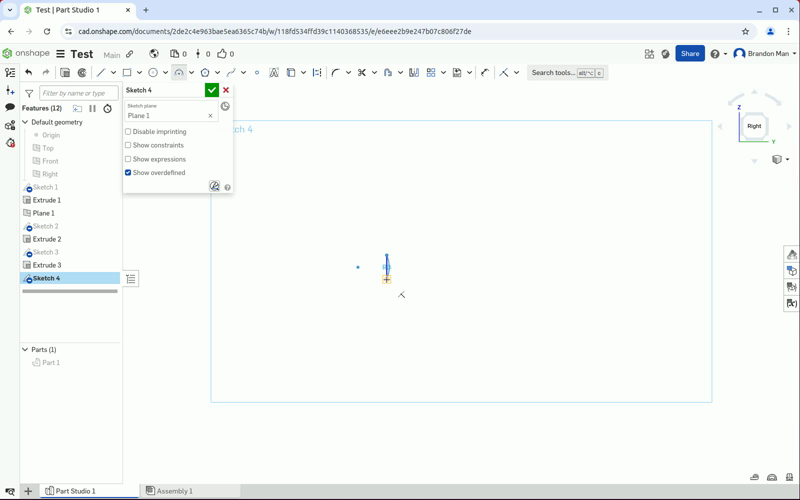
scroll(-6)
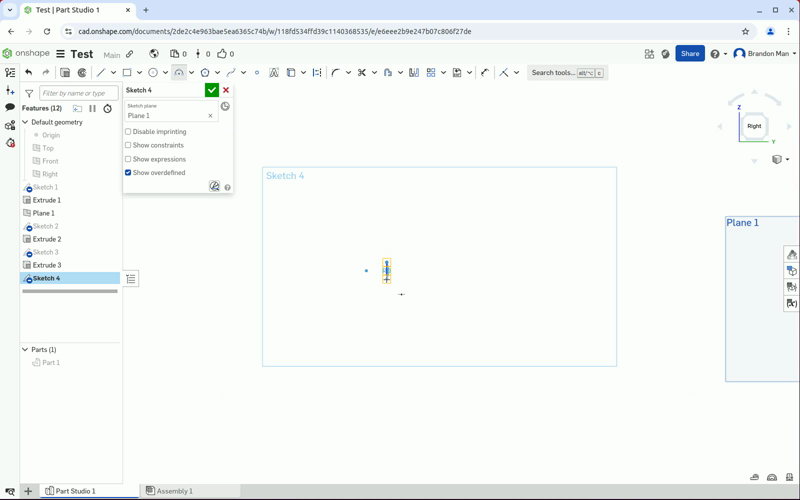
scroll(-6)
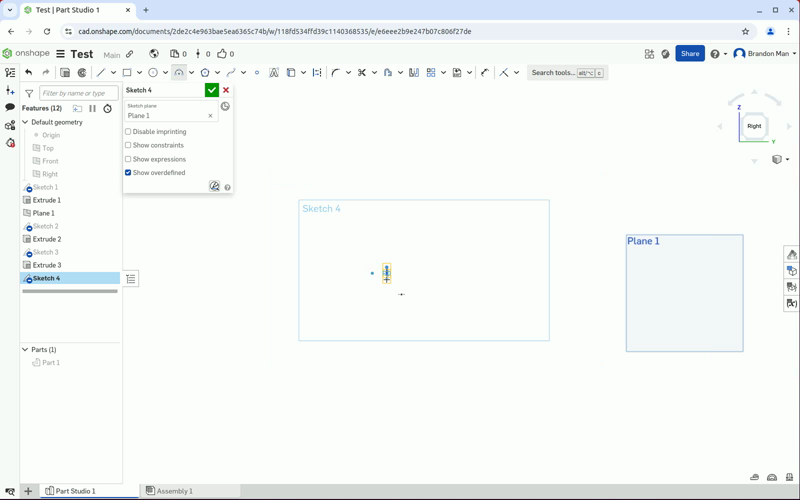
scroll(-6)
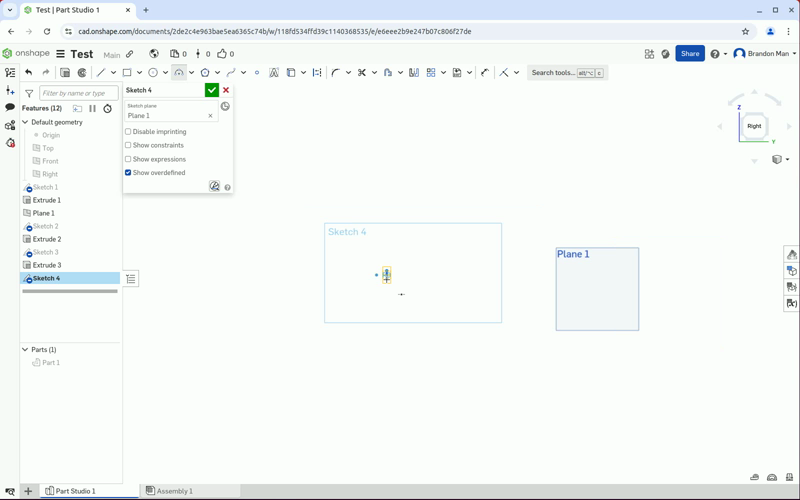
scroll(-6)
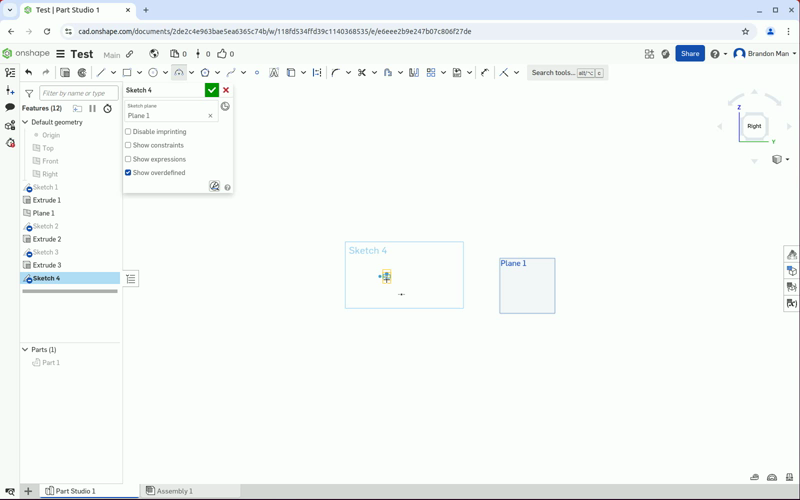
scroll(-6)
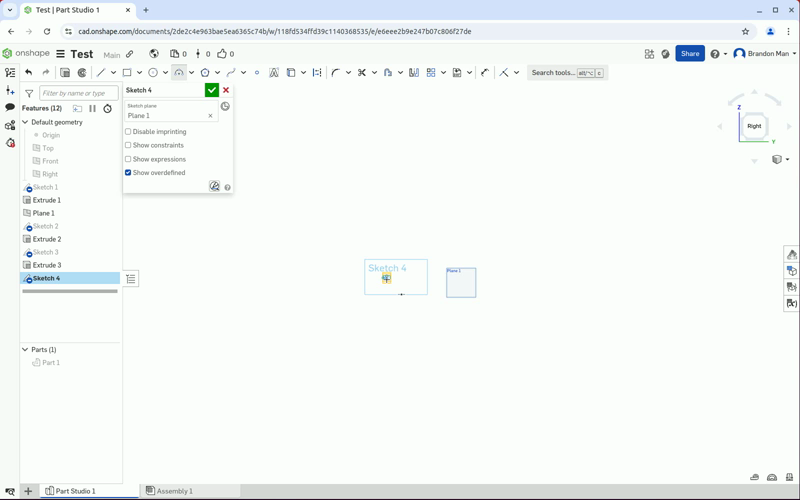
key_down(shift)
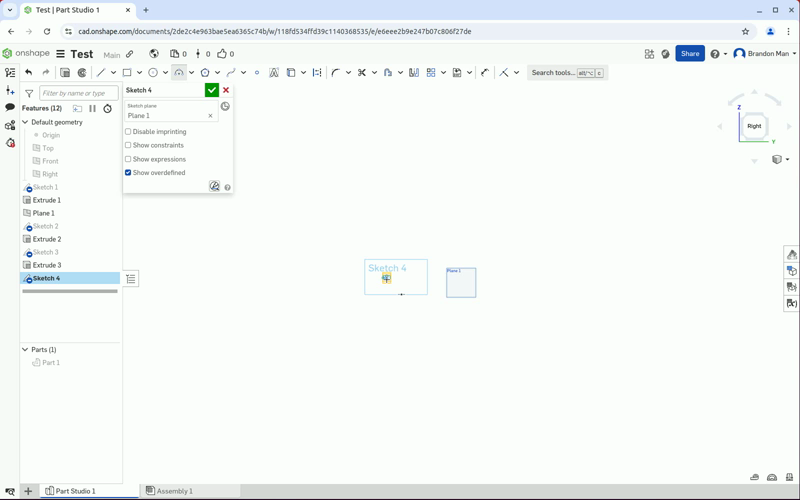
mouse_move(385, 277)
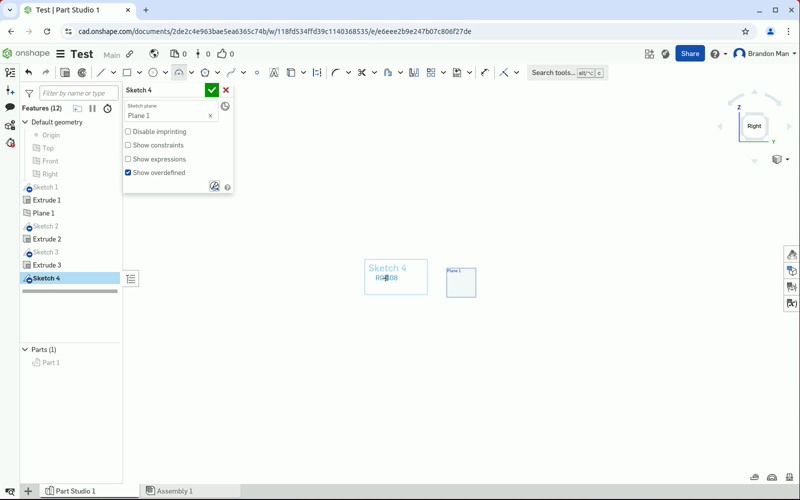
scroll(6)
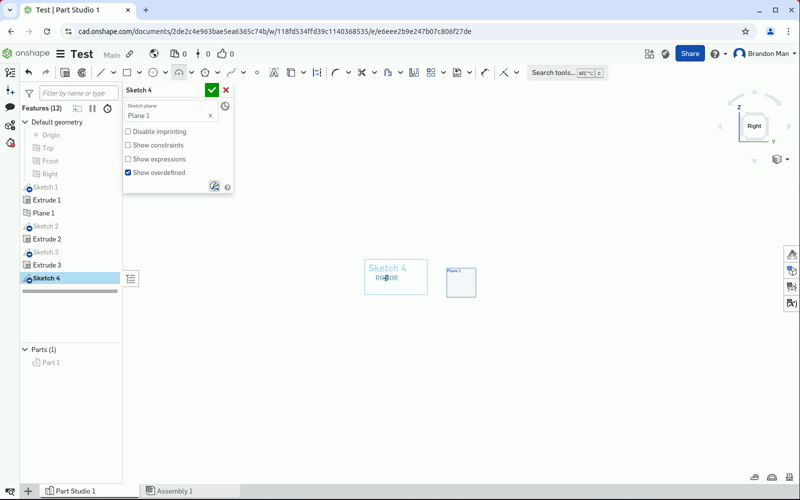
scroll(6)
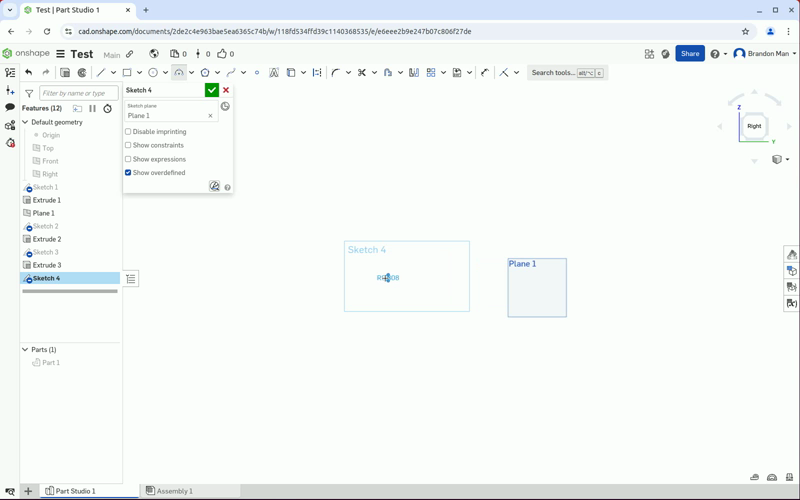
scroll(6)
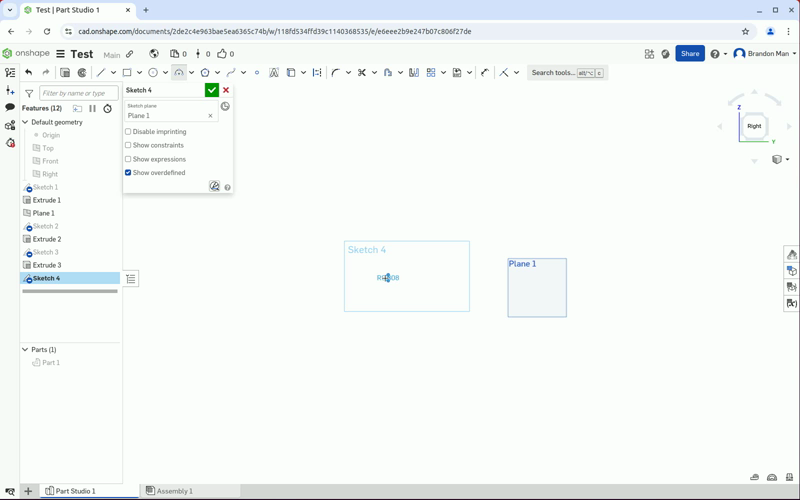
scroll(6)
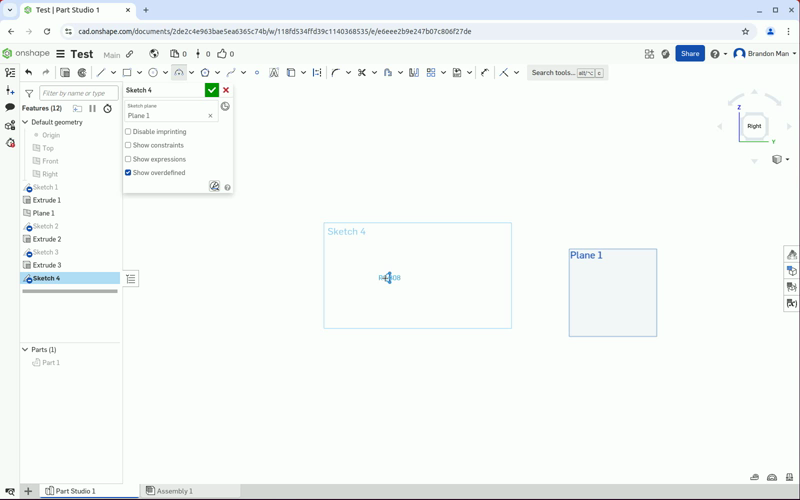
scroll(6)
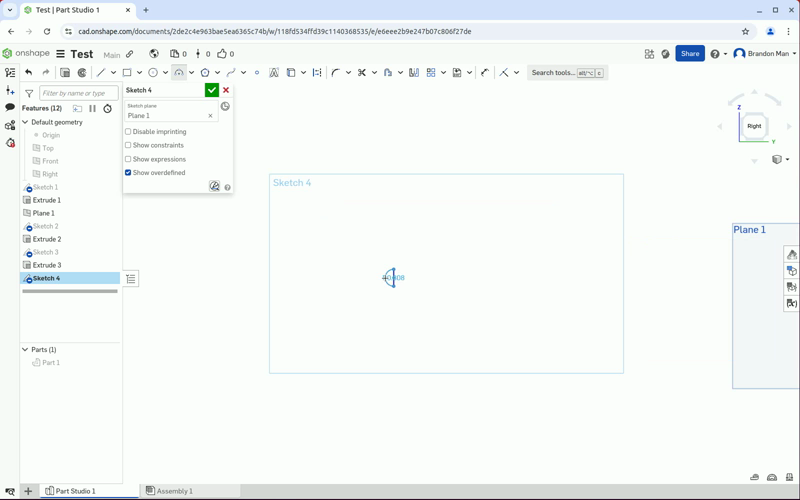
scroll(6)
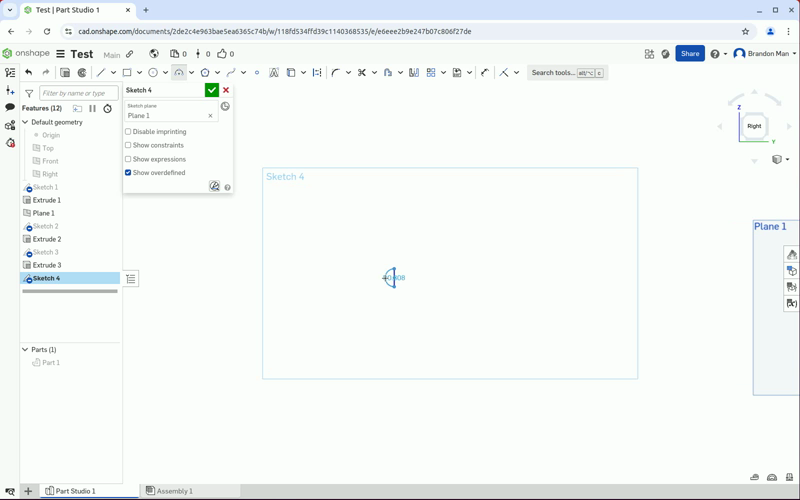
scroll(6)
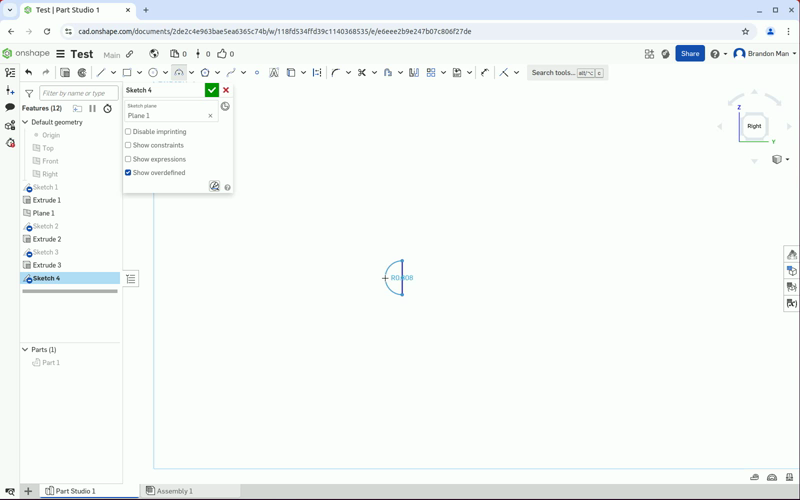
click(385, 277)
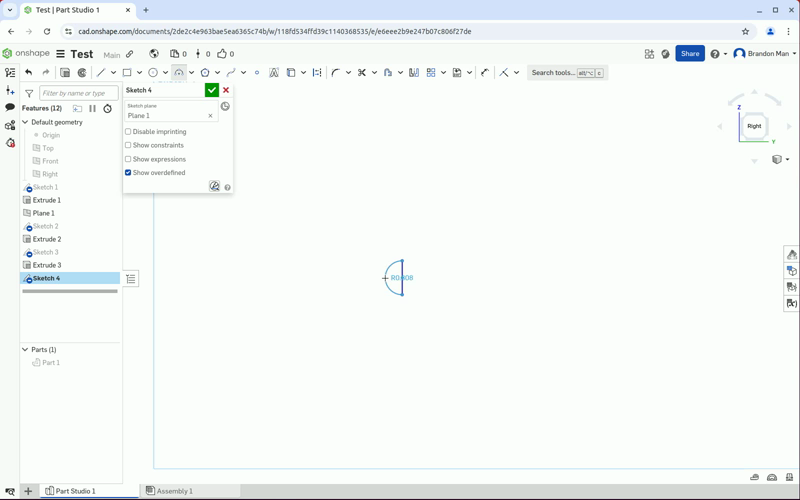
scroll(-6)
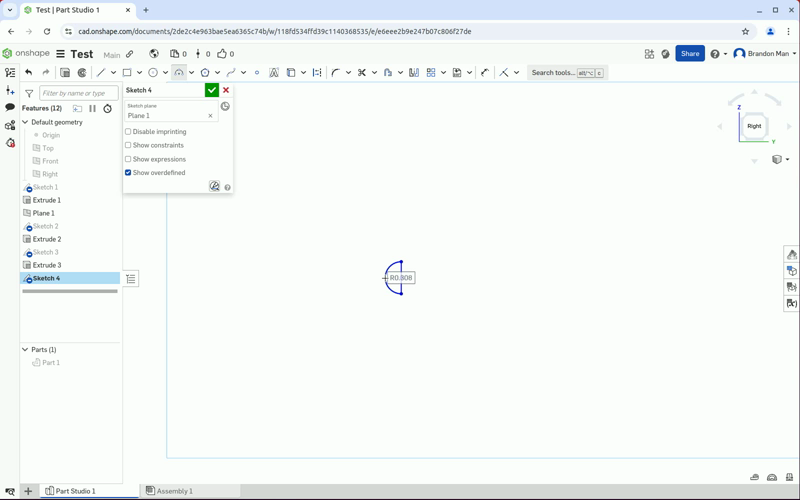
scroll(-6)
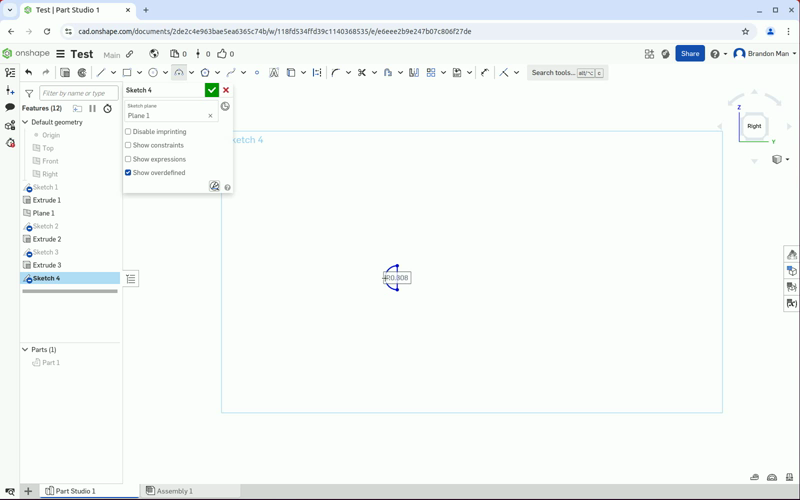
scroll(-6)
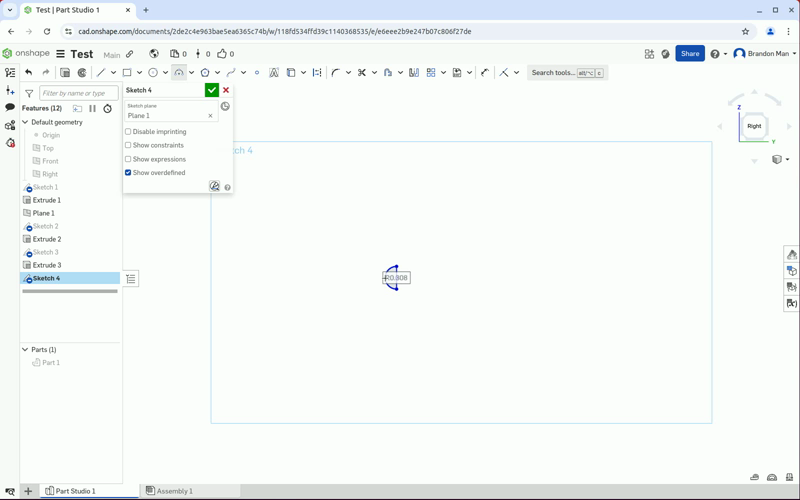
scroll(-6)
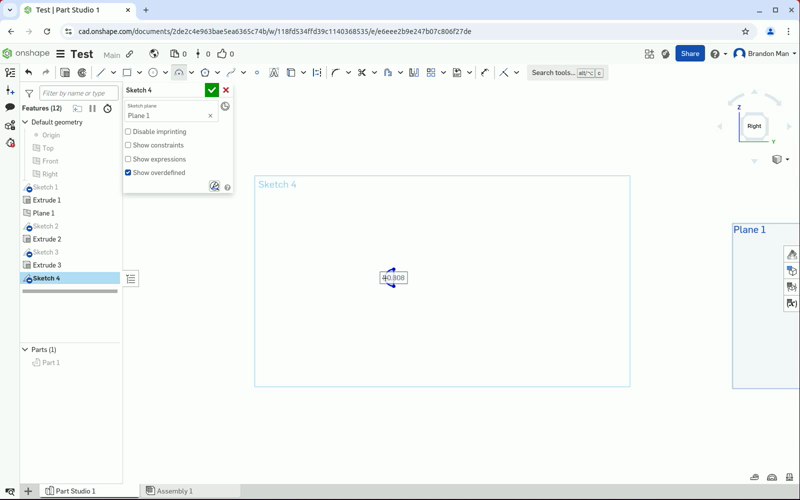
scroll(-6)
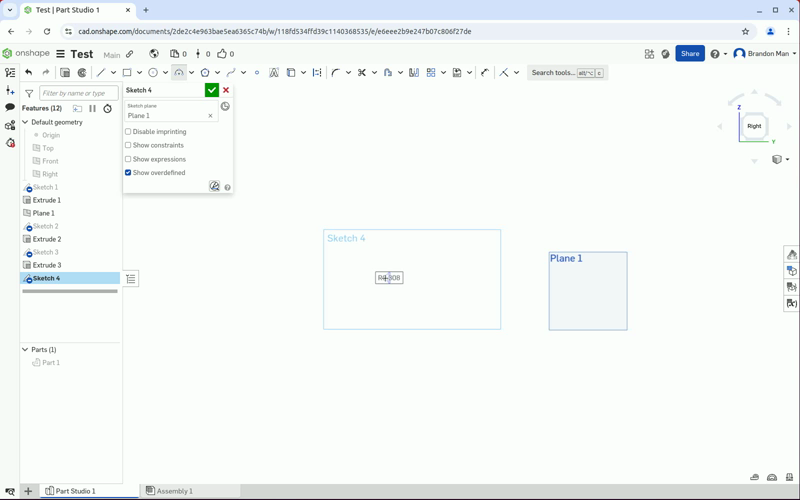
scroll(-6)
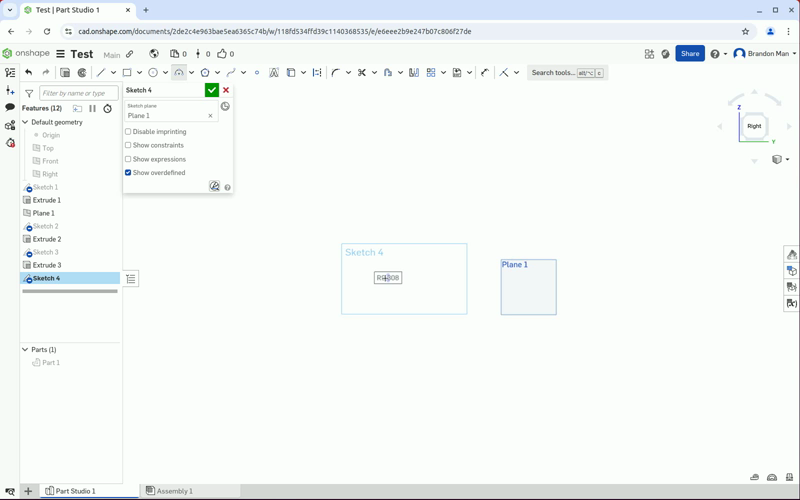
scroll(-6)
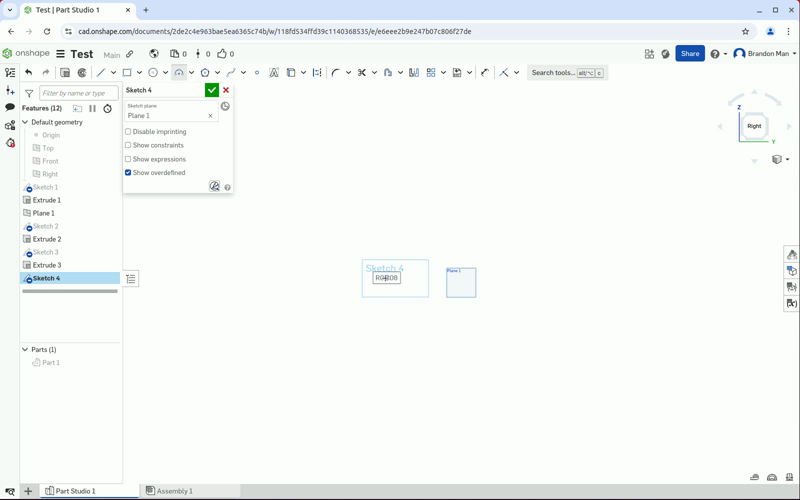
key_up(shift)
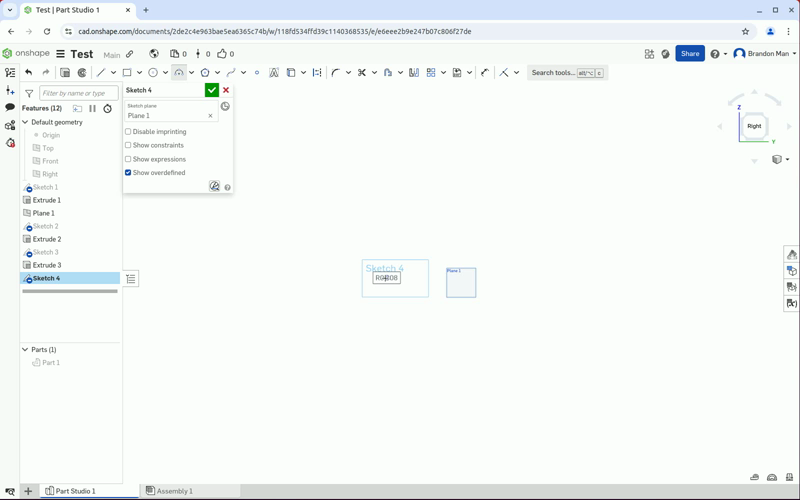
key(esc)
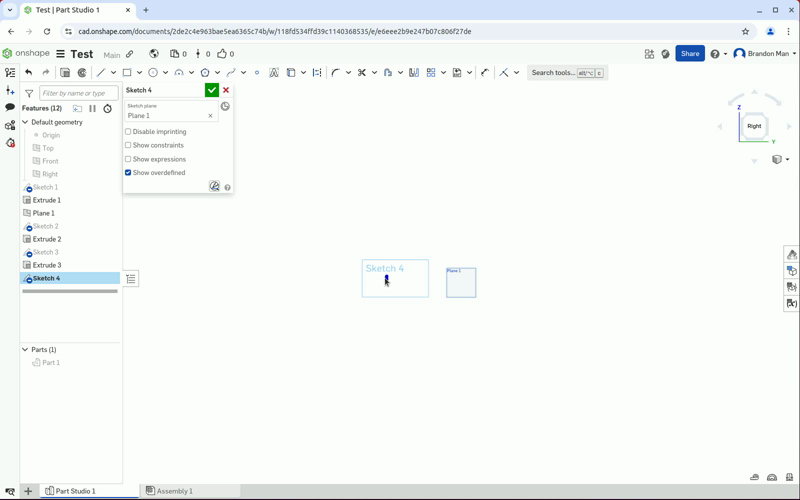
mouse_move(386, 277)
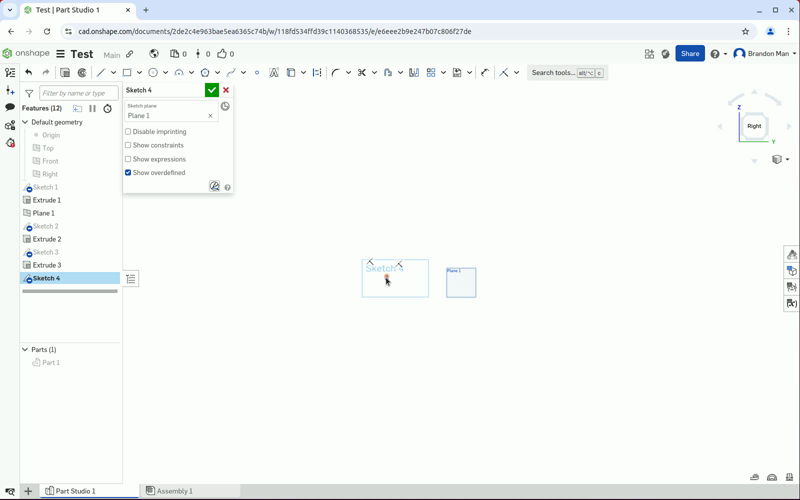
scroll(6)
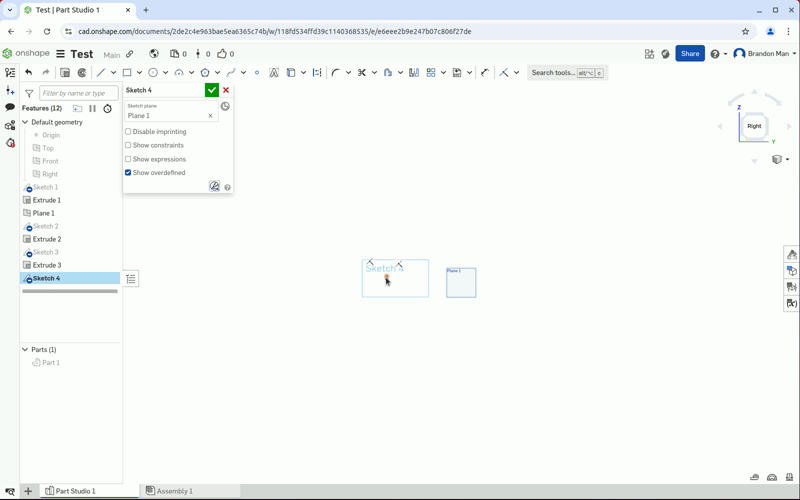
scroll(6)
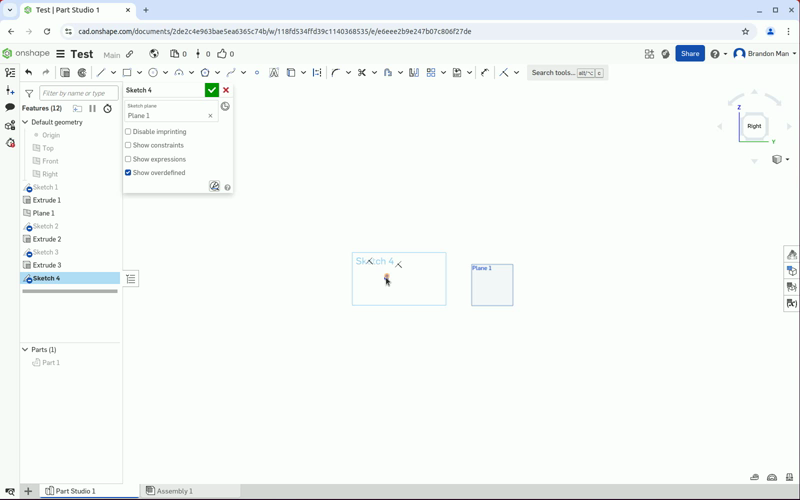
scroll(6)
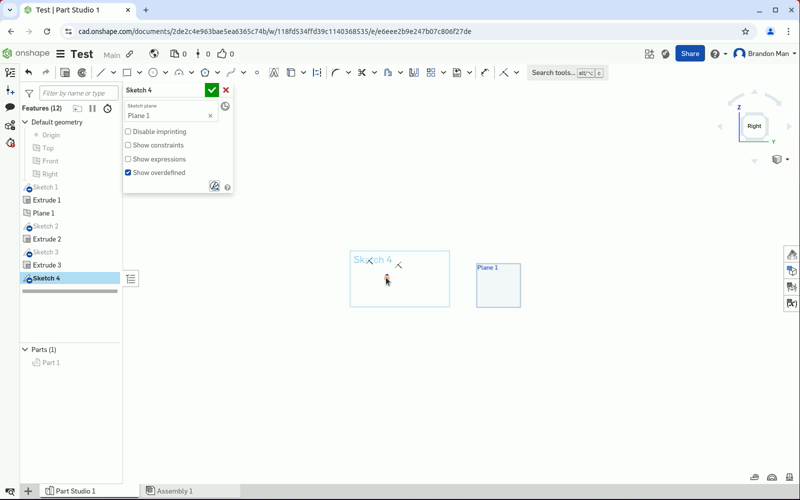
scroll(6)
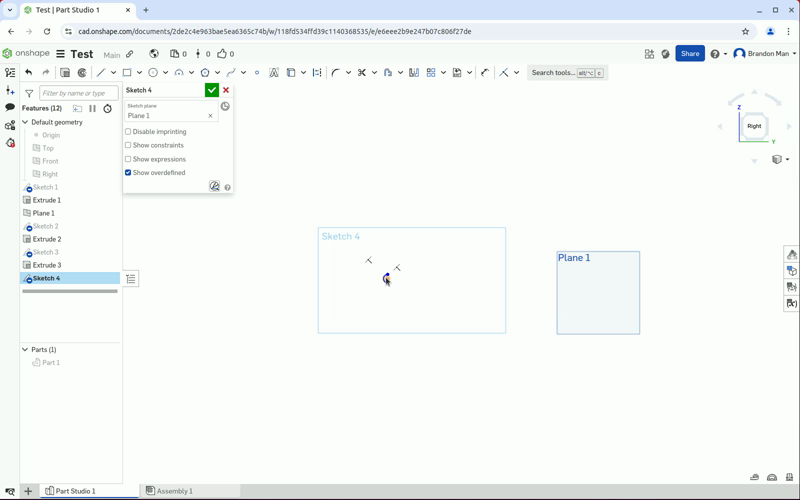
scroll(6)
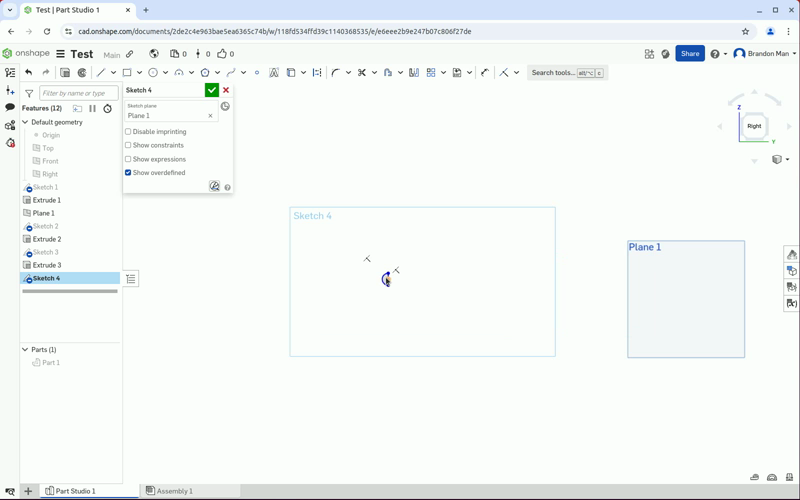
scroll(6)
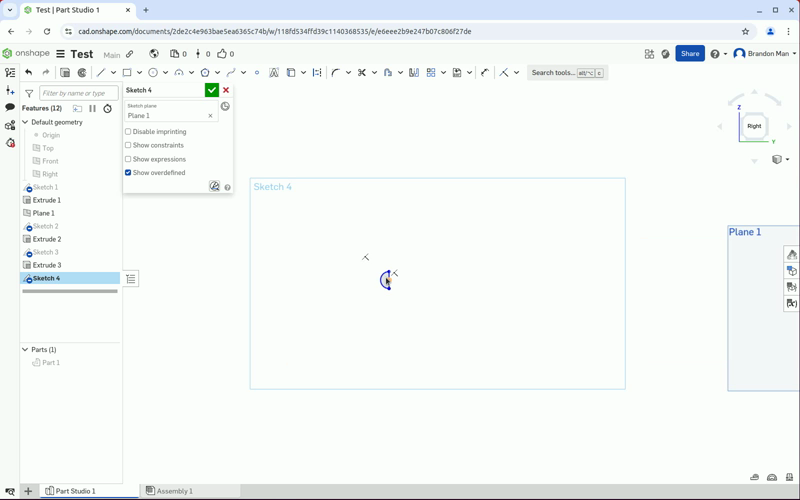
scroll(6)
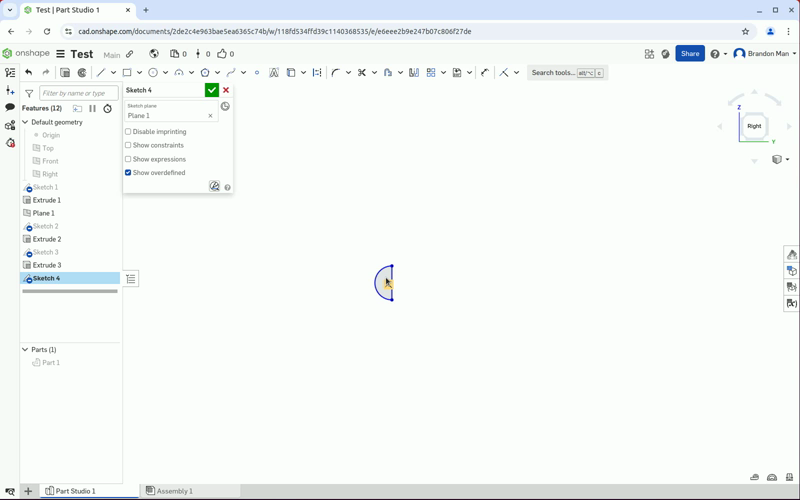
click(386, 277)
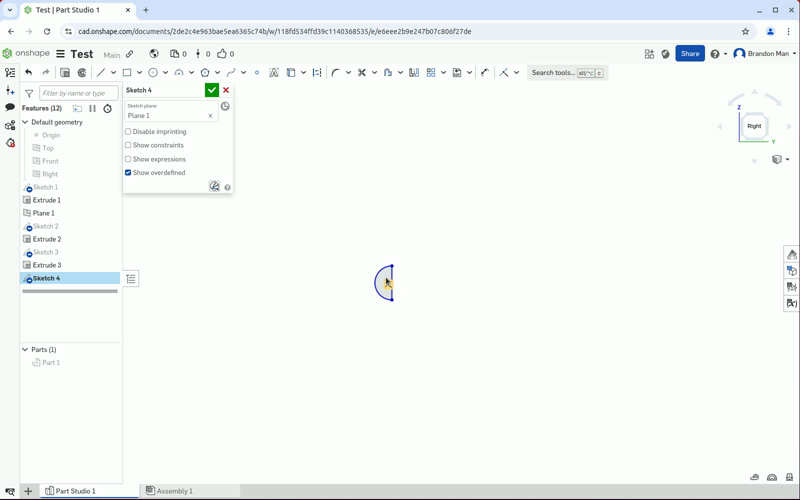
scroll(-6)
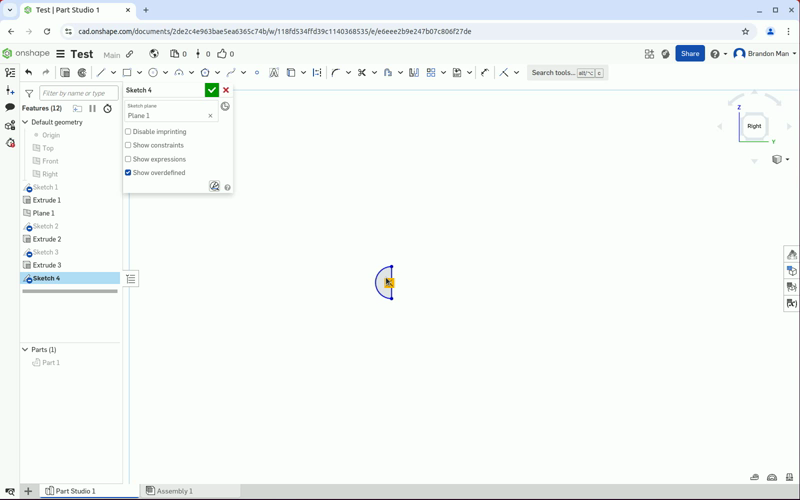
scroll(-6)
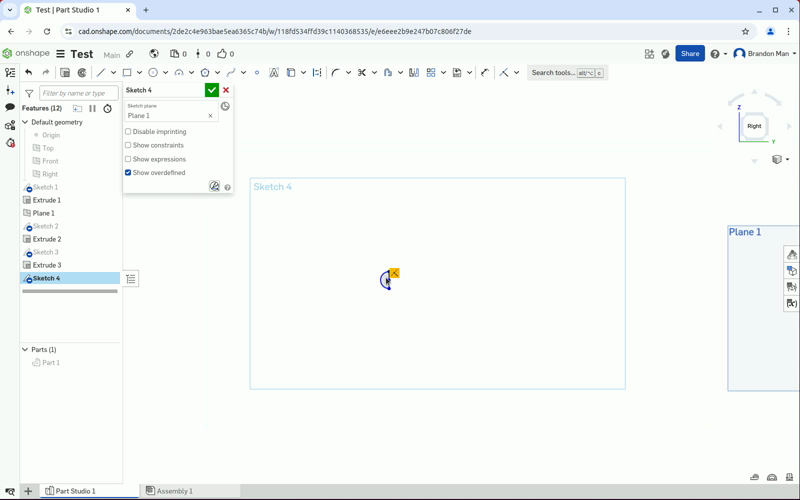
scroll(-6)
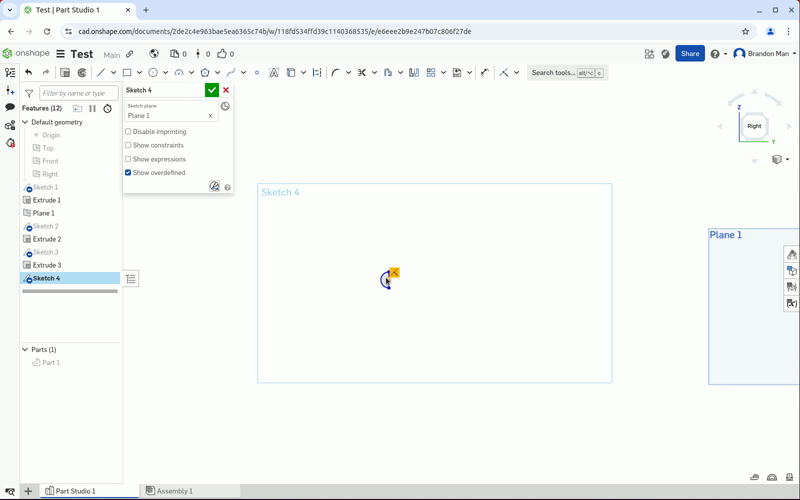
scroll(-6)
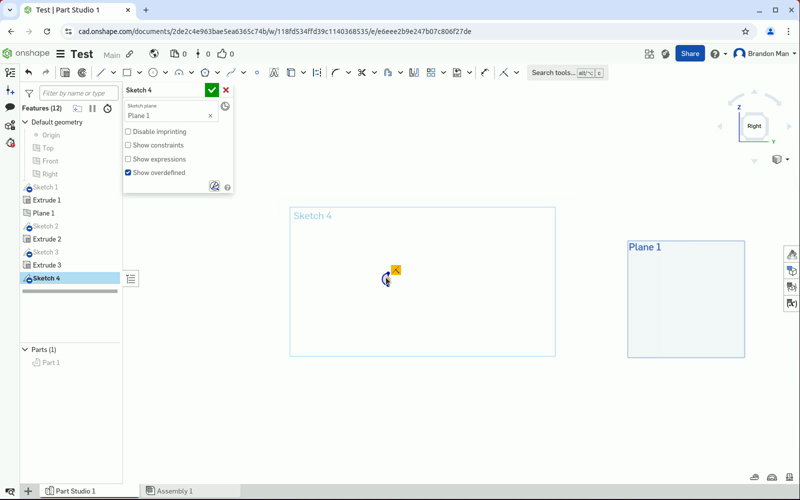
scroll(-6)
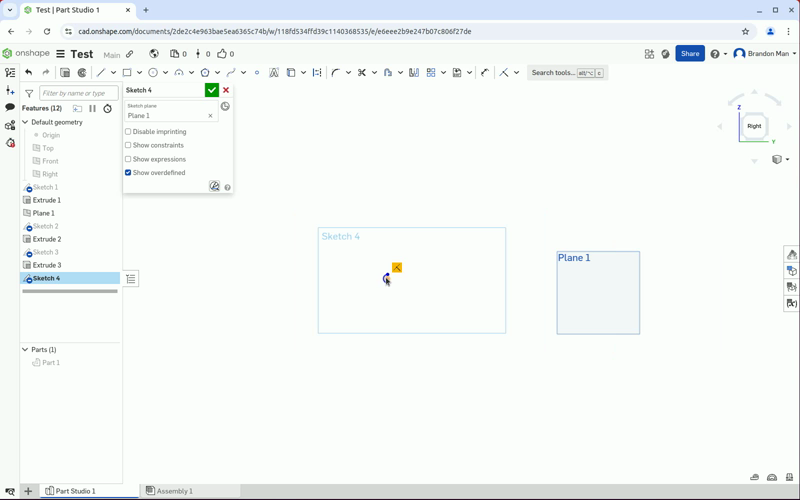
scroll(-6)
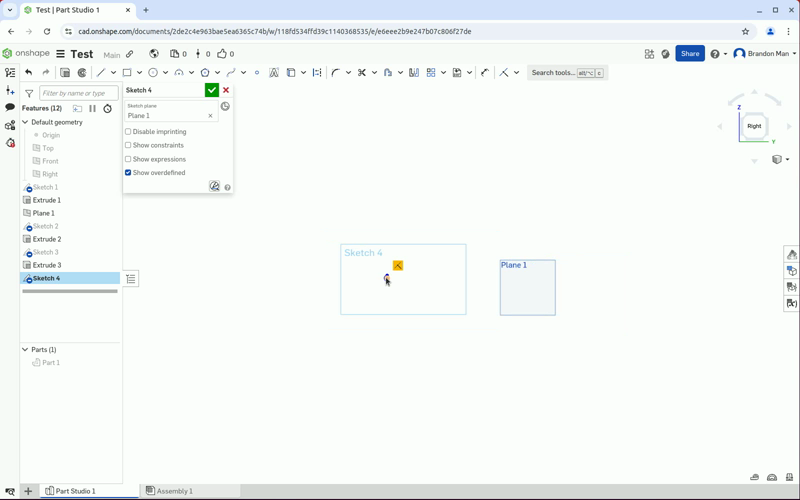
scroll(-6)
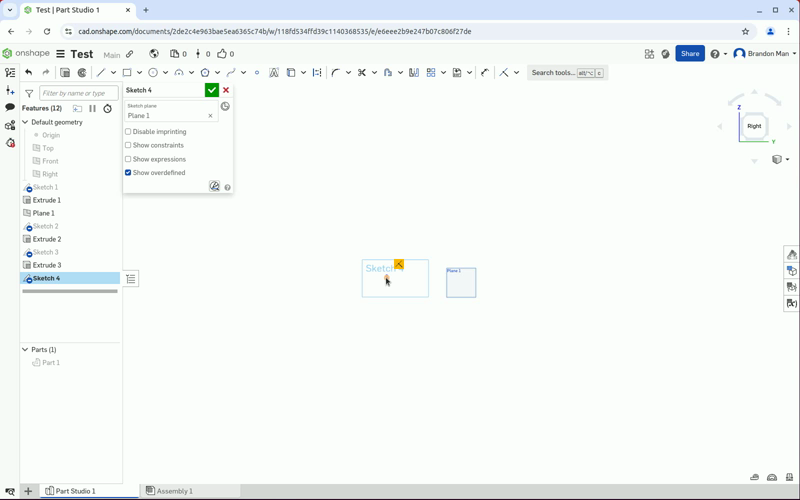
mouse_move(73, 352)
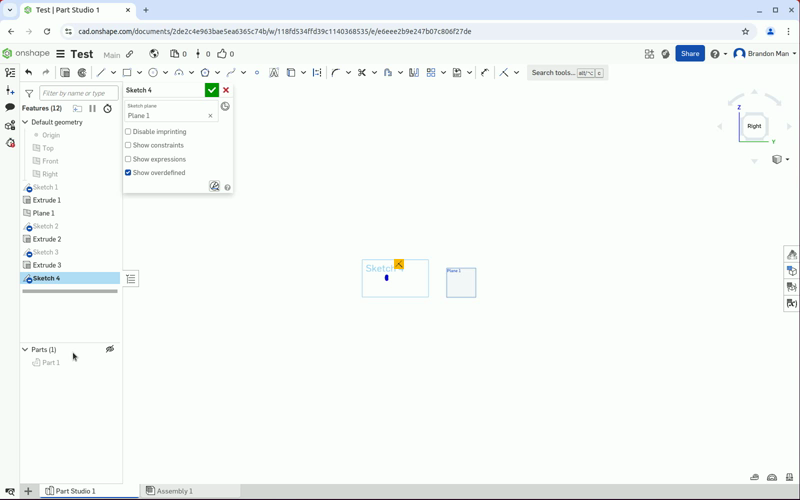
key(shift+y)
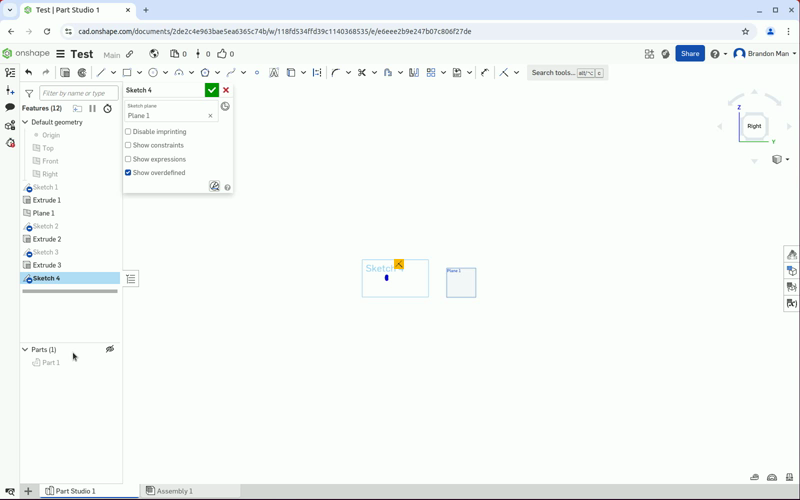
key(shift+e)
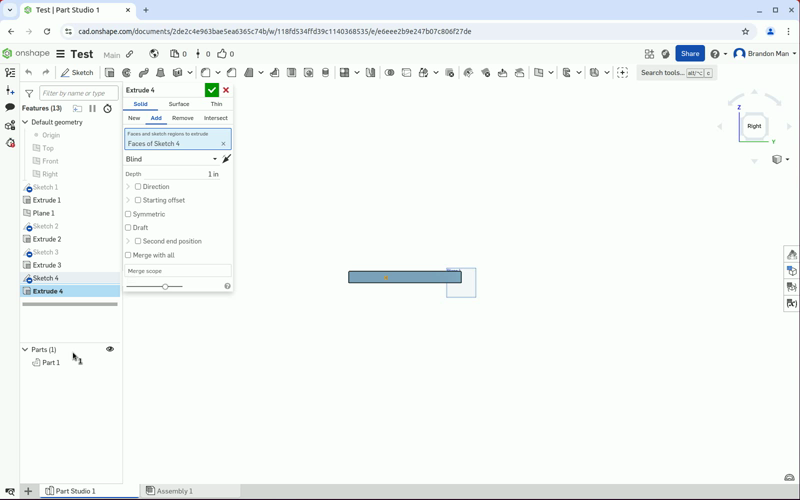
mouse_move(143, 106)
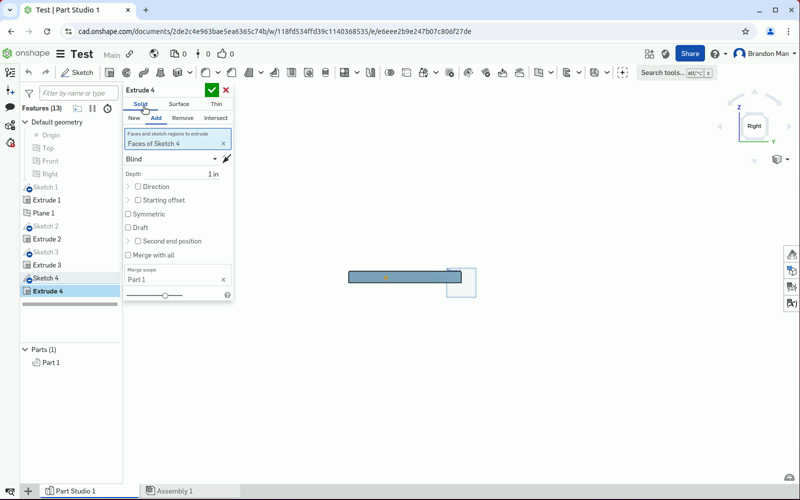
click(143, 106)
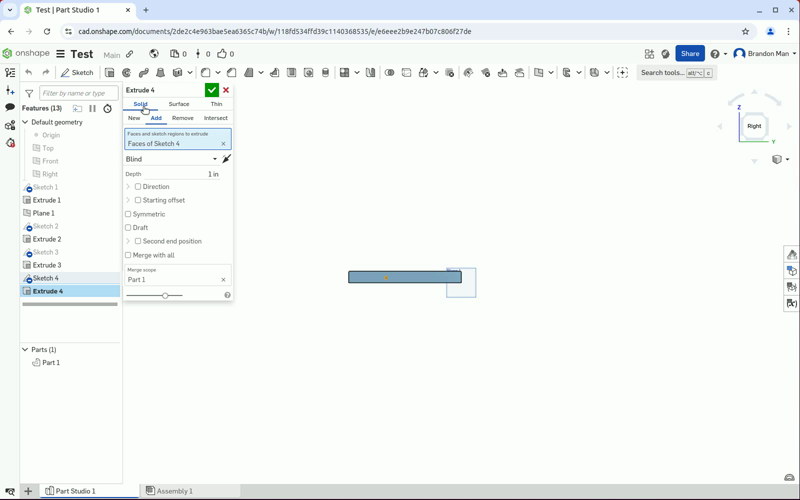
mouse_move(186, 120)
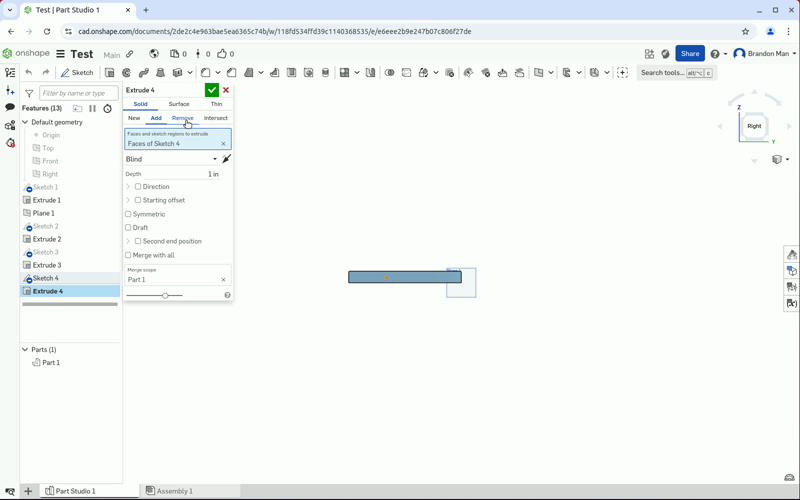
click(186, 120)
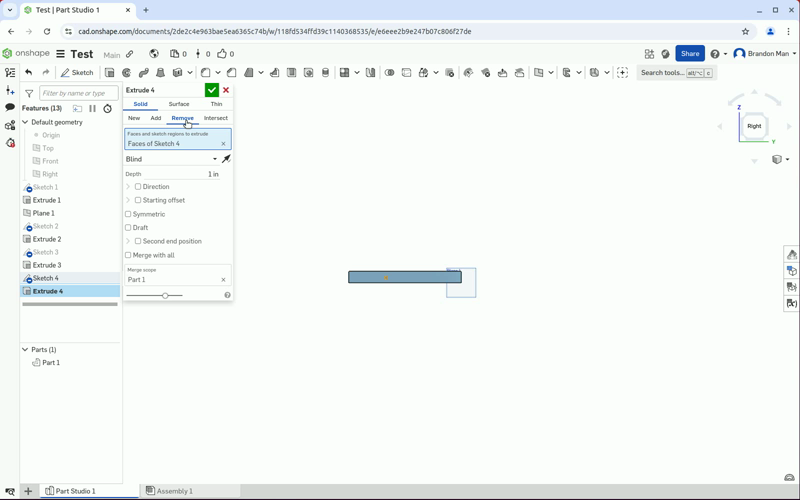
key(tab, 4)
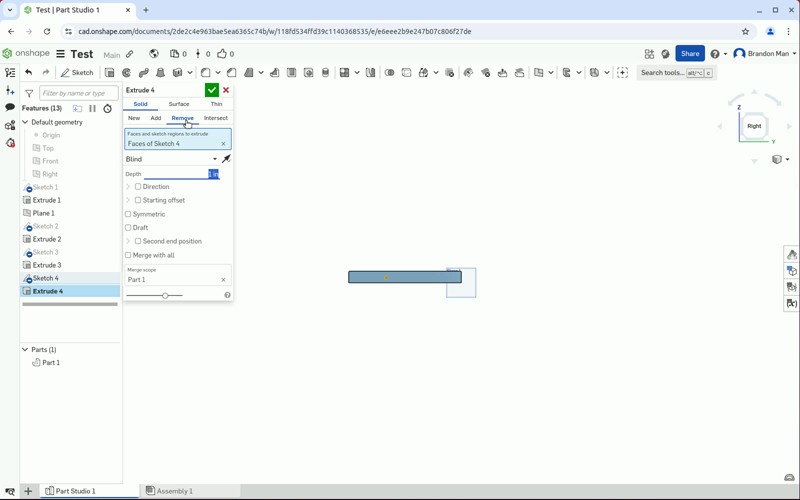
text(2.166)
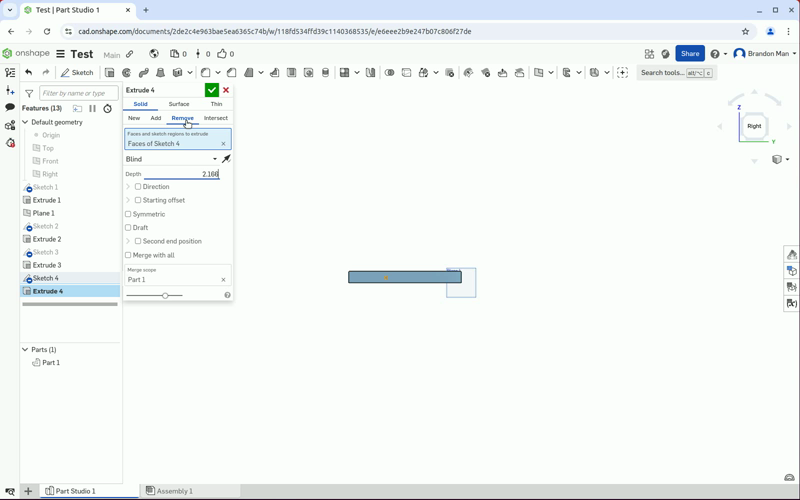
key(tab, 6)
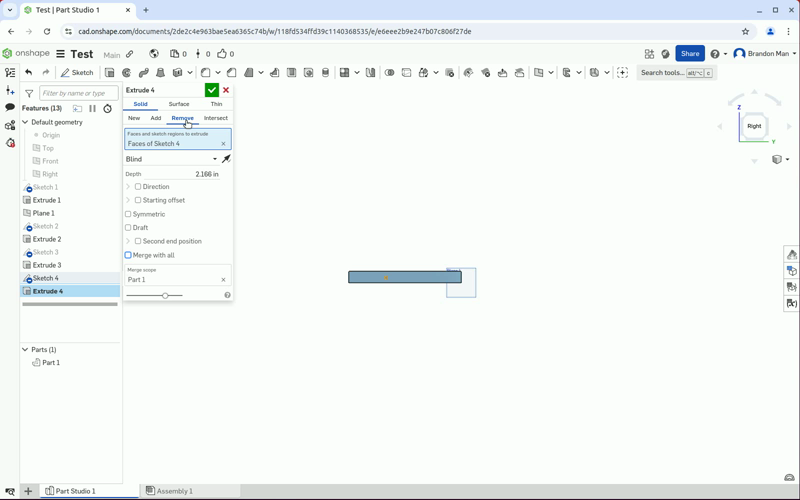
key(space)
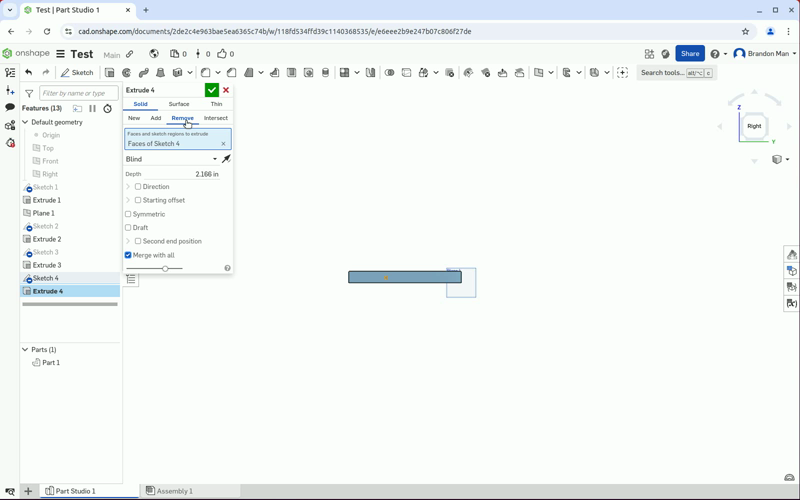
key(enter)
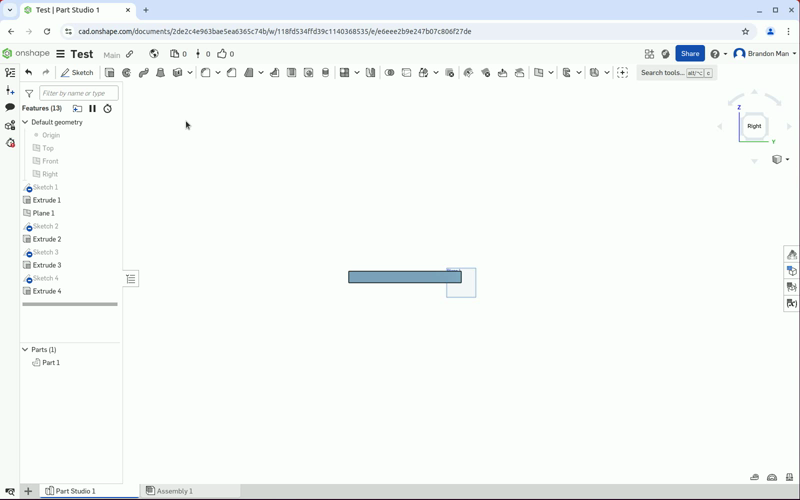
key(shift+h)
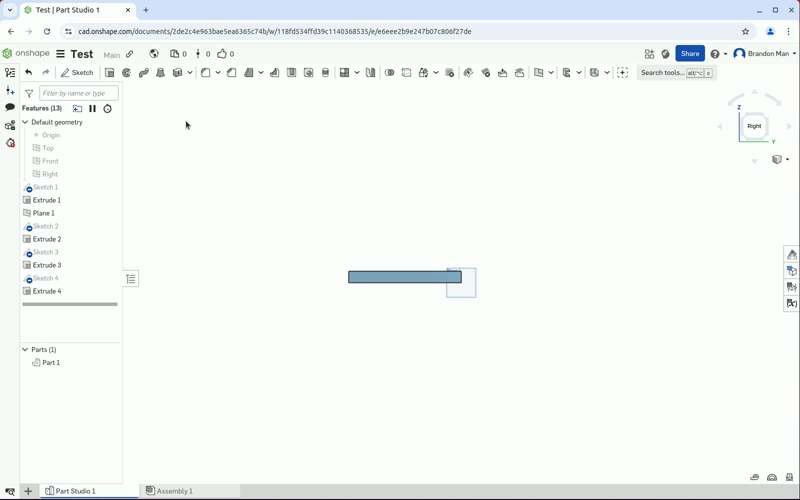
key(shift+h)
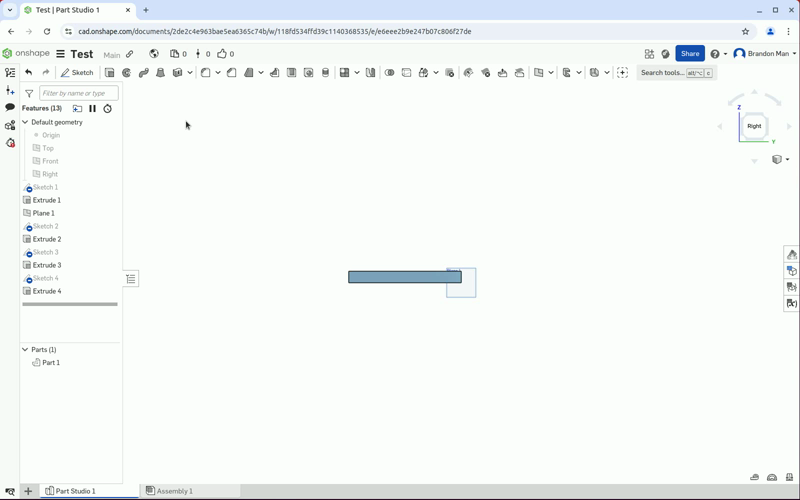
mouse_move(73, 189)
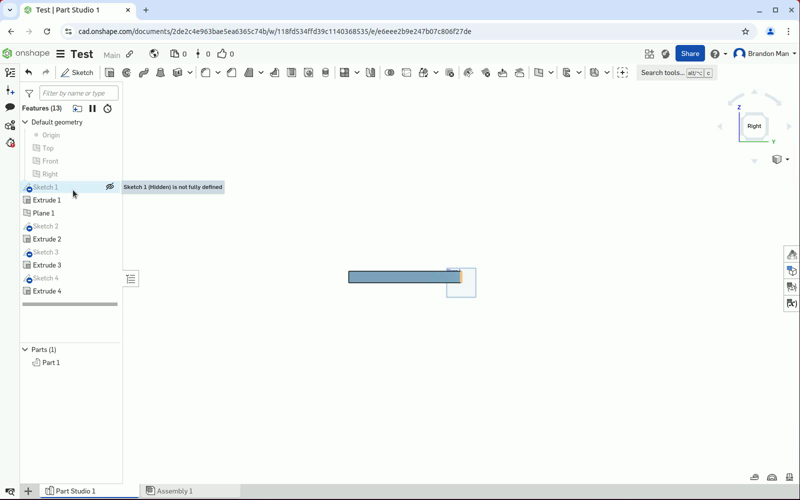
click(73, 189)
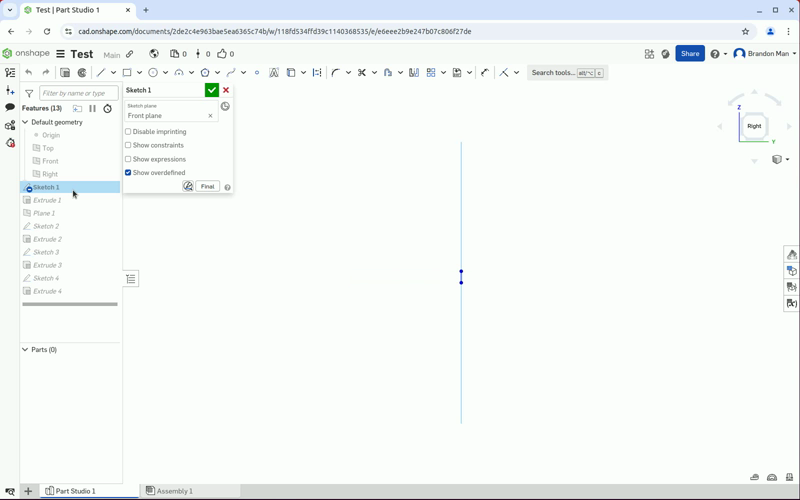
mouse_move(229, 92)
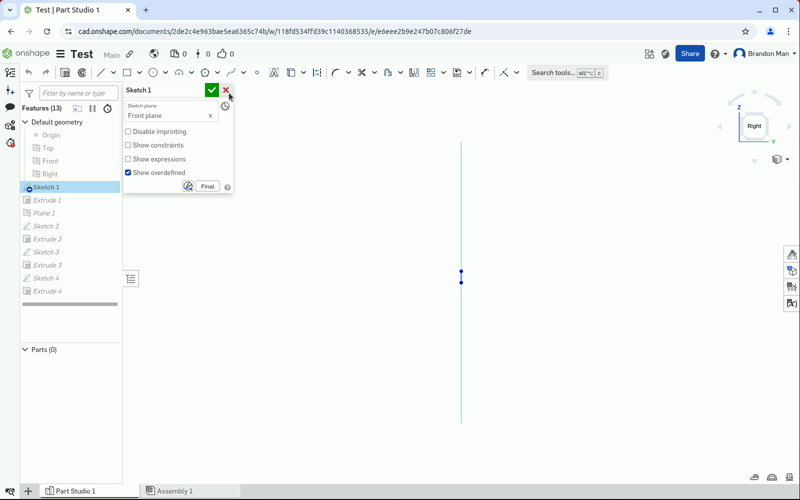
click(229, 92)
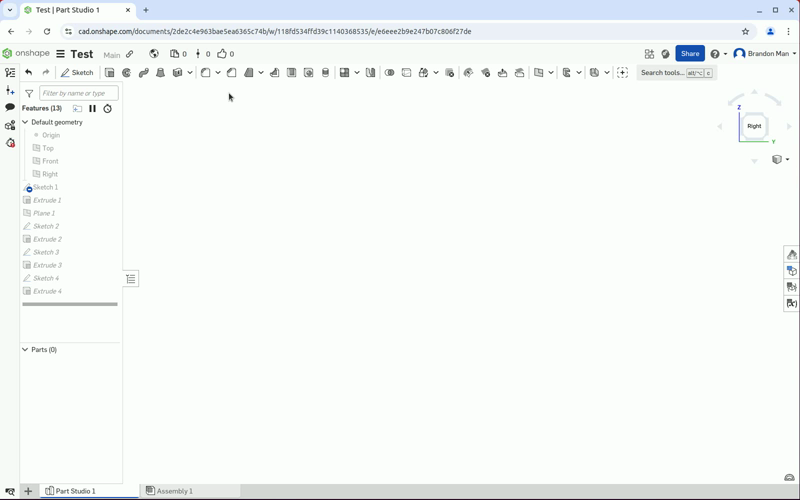
key(shift+s)
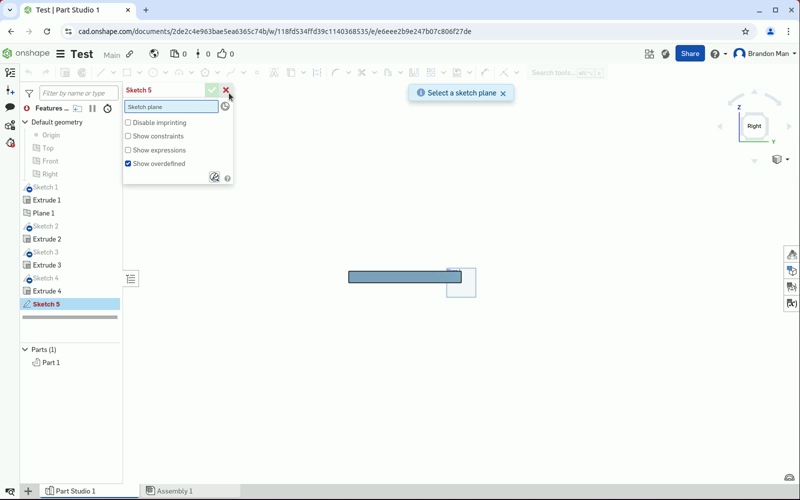
mouse_move(73, 215)
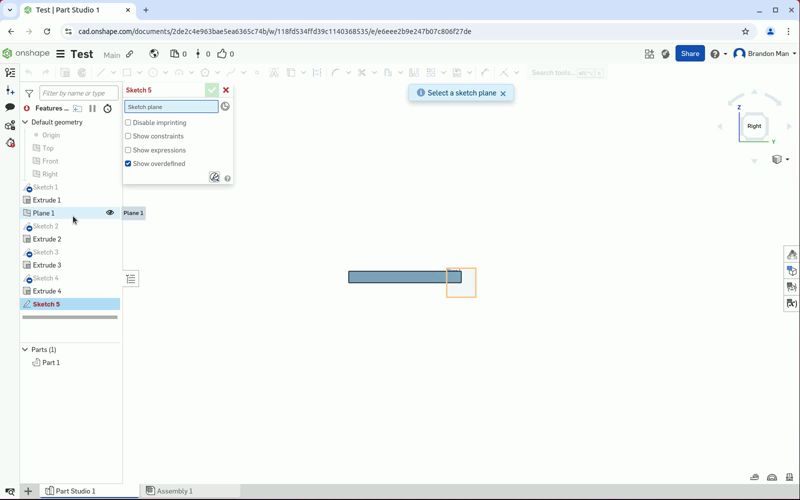
click(73, 215)
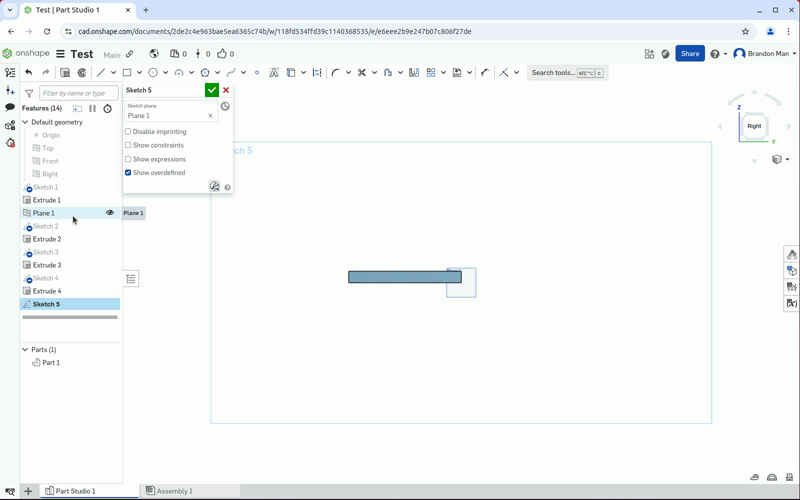
mouse_move(73, 352)
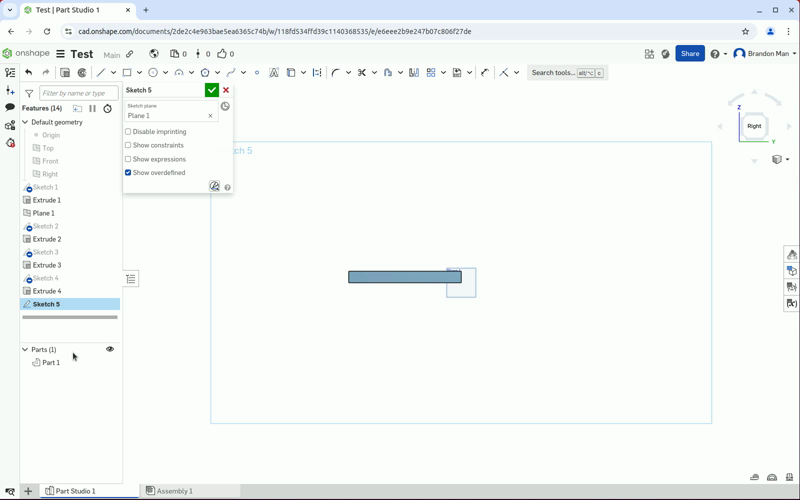
key(y)
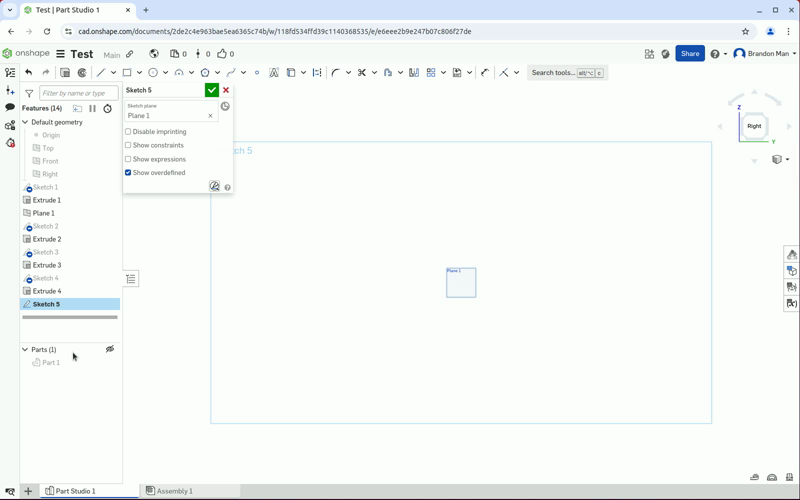
key(l)
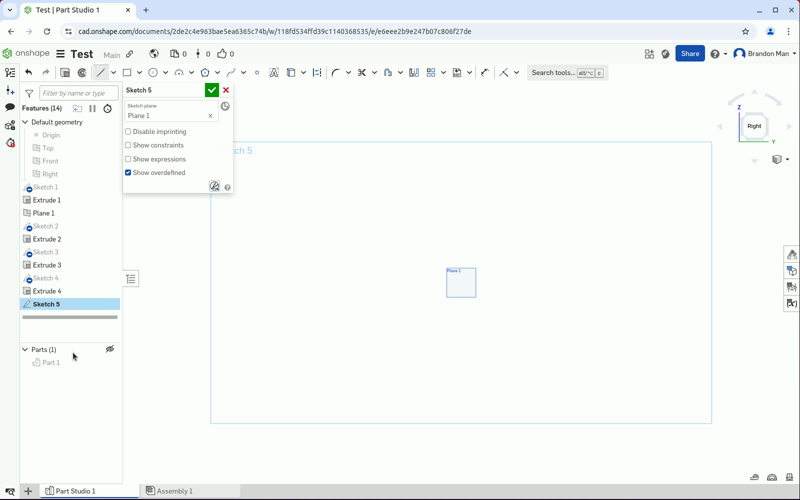
key_down(shift)
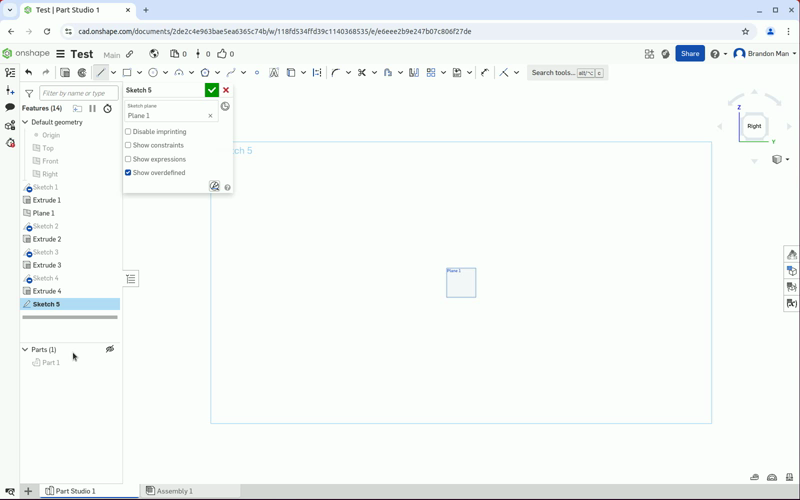
mouse_move(386, 279)
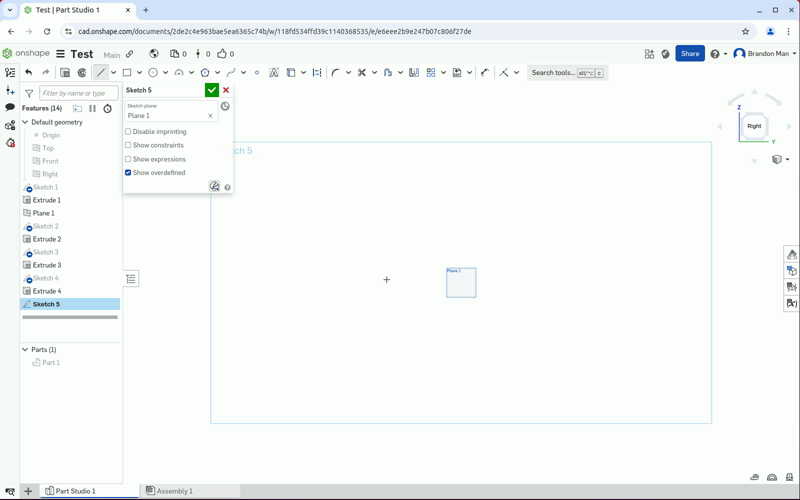
click(386, 279)
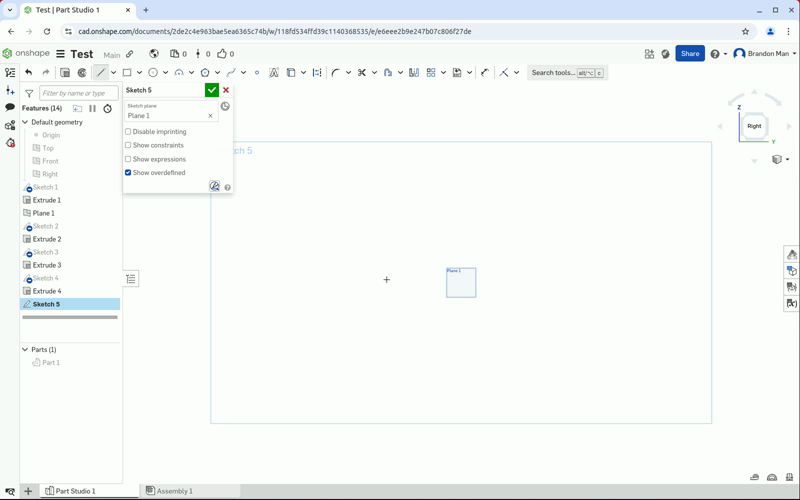
key_up(shift)
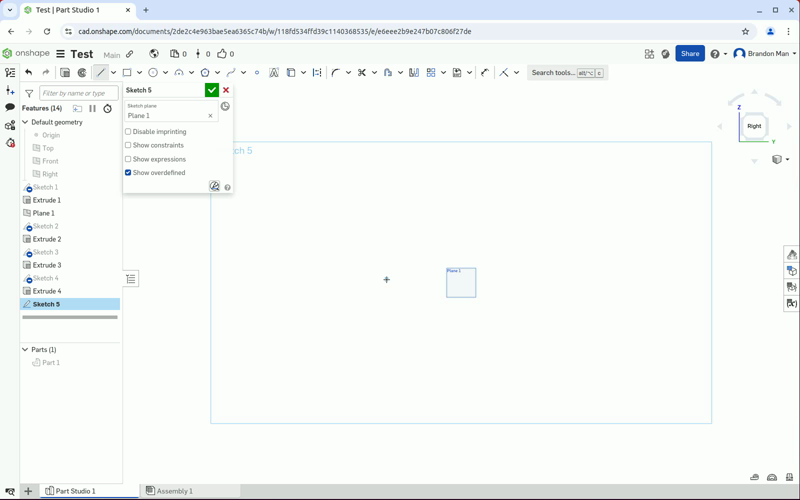
key_down(shift)
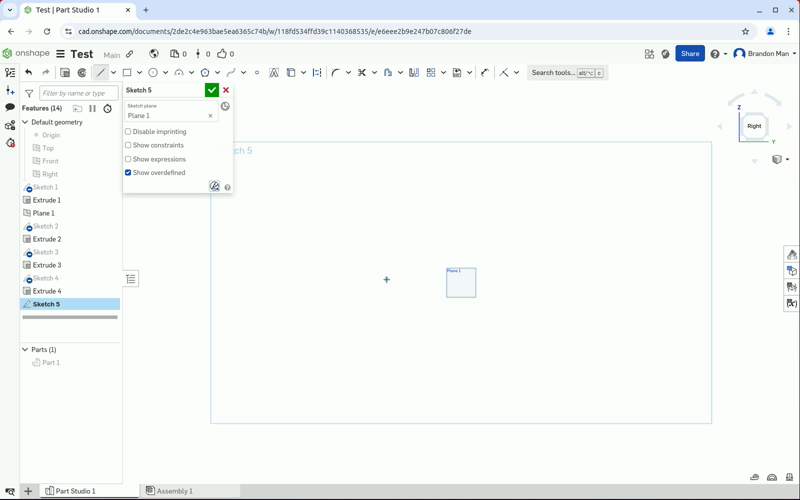
mouse_move(447, 279)
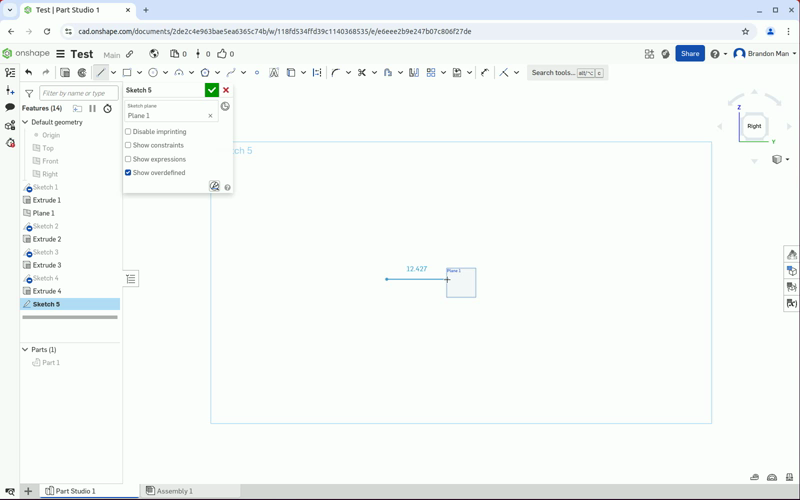
click(447, 279)
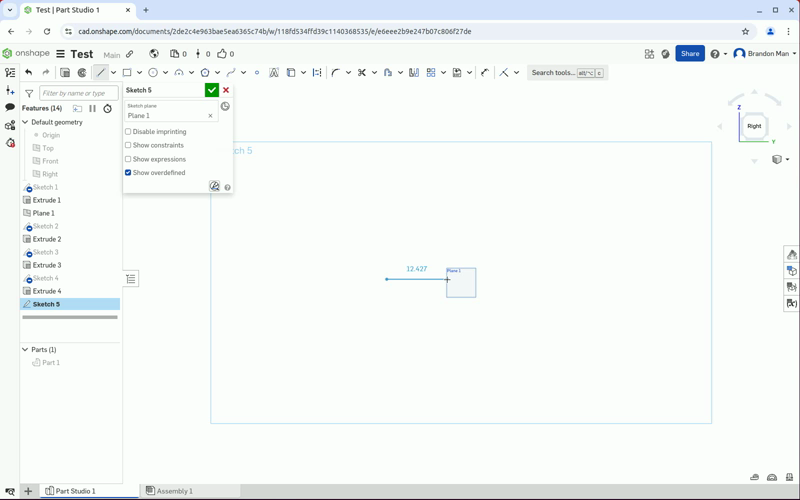
key_up(shift)
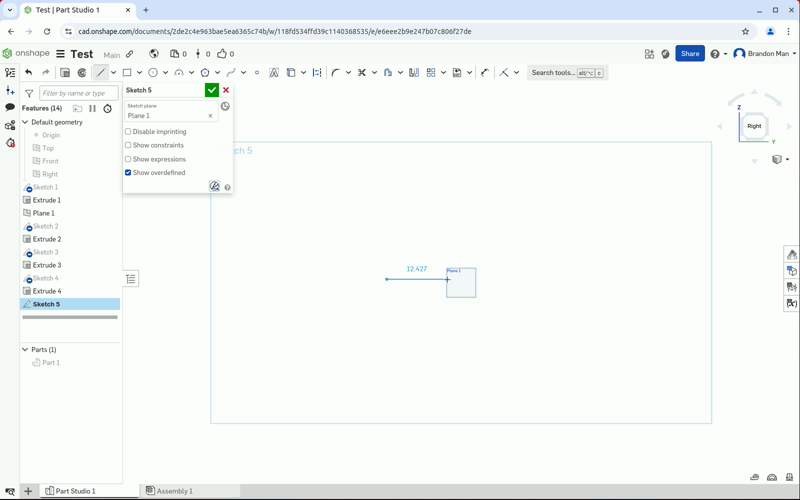
key_down(shift)
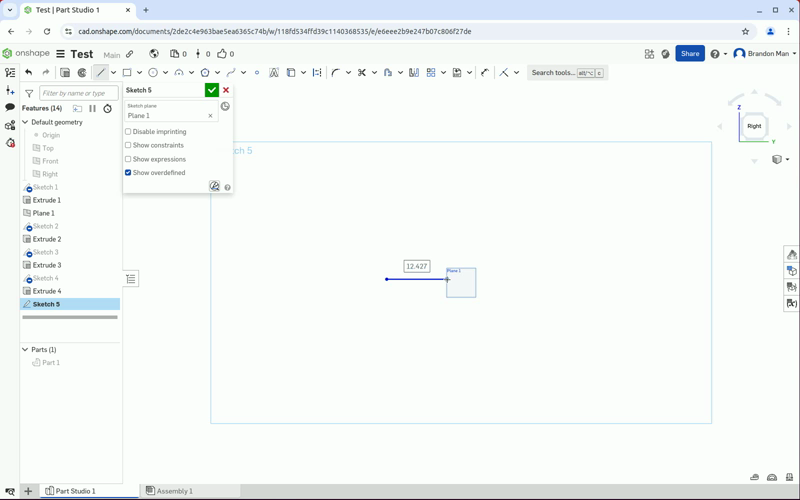
mouse_move(477, 279)
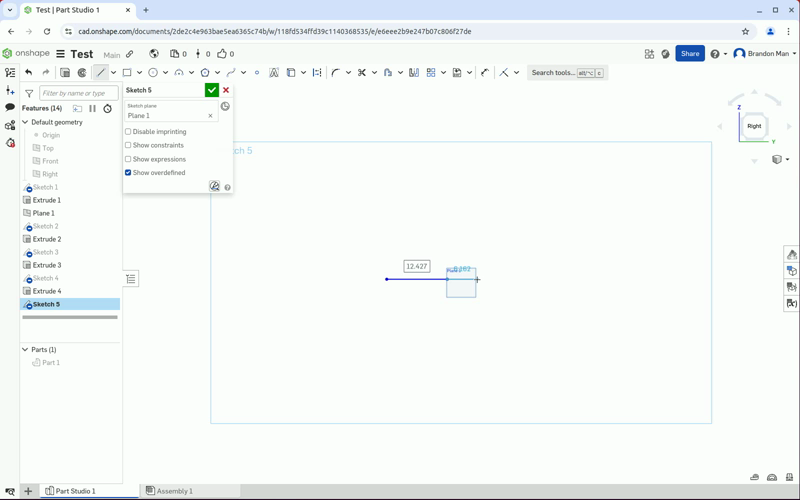
mouse_move(447, 276)
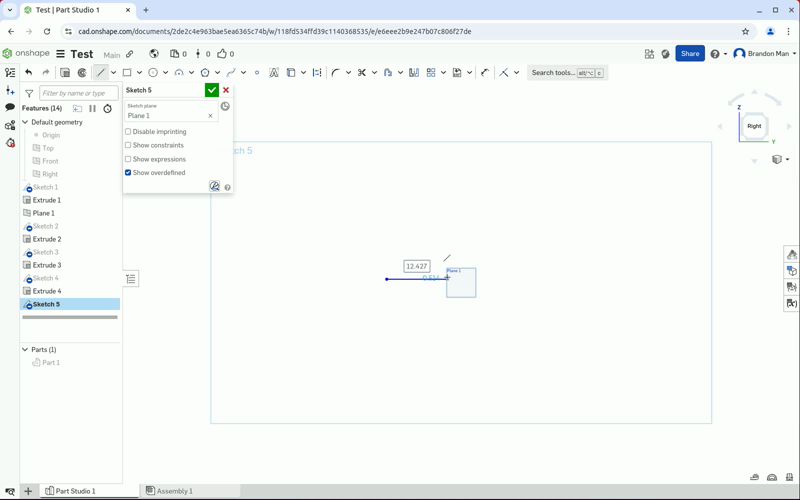
scroll(6)
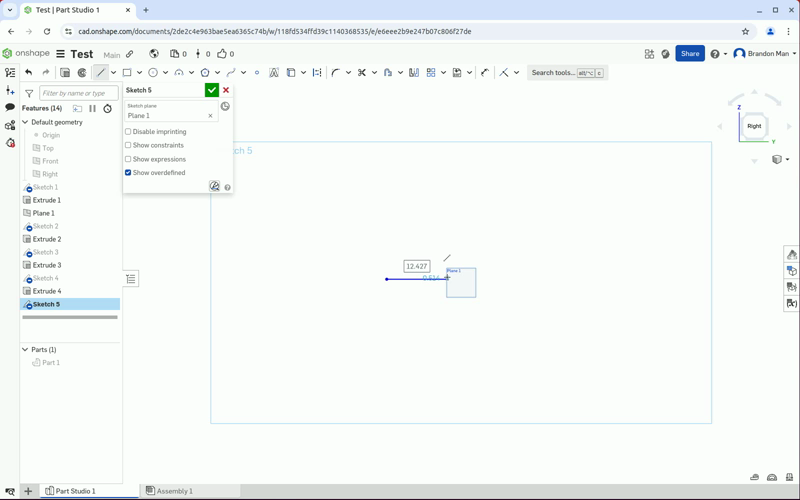
scroll(6)
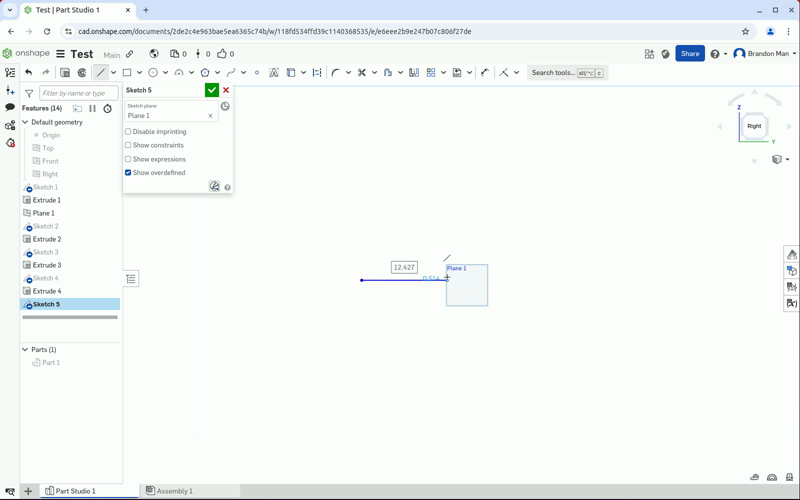
scroll(6)
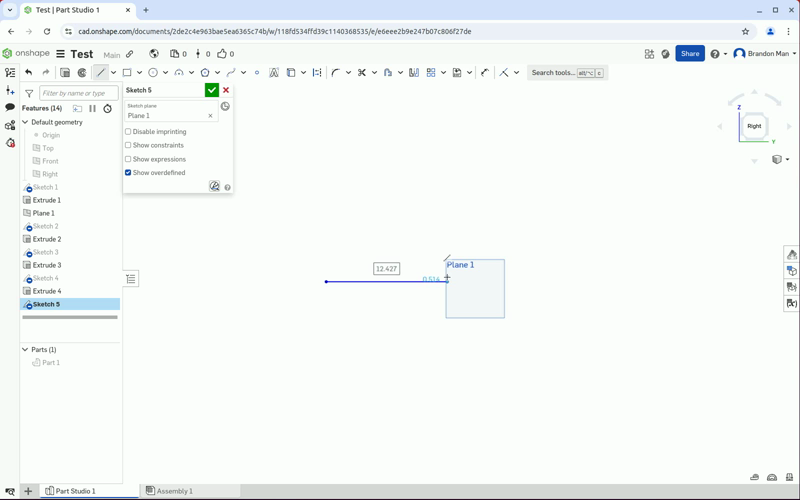
scroll(6)
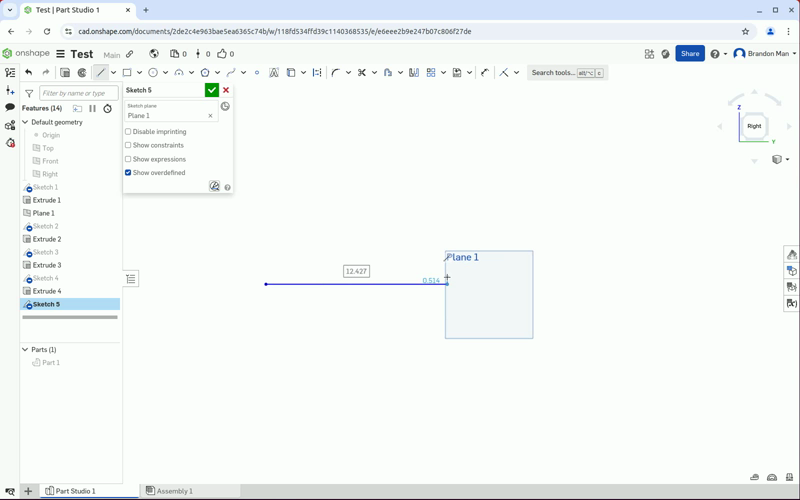
scroll(6)
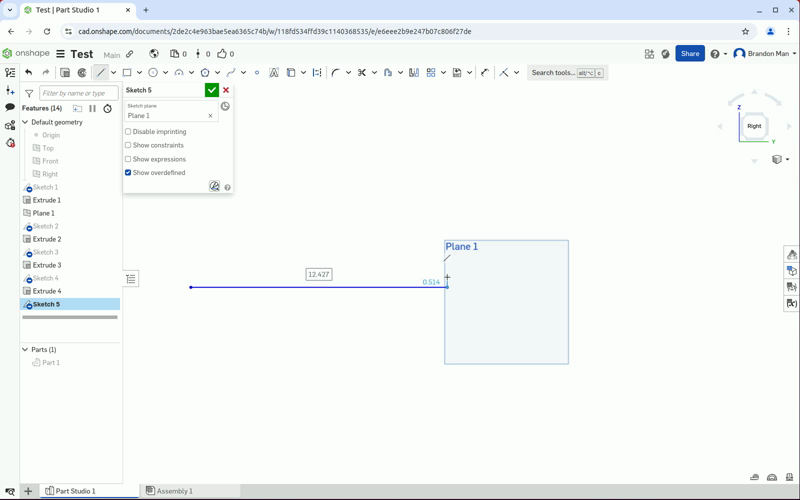
scroll(6)
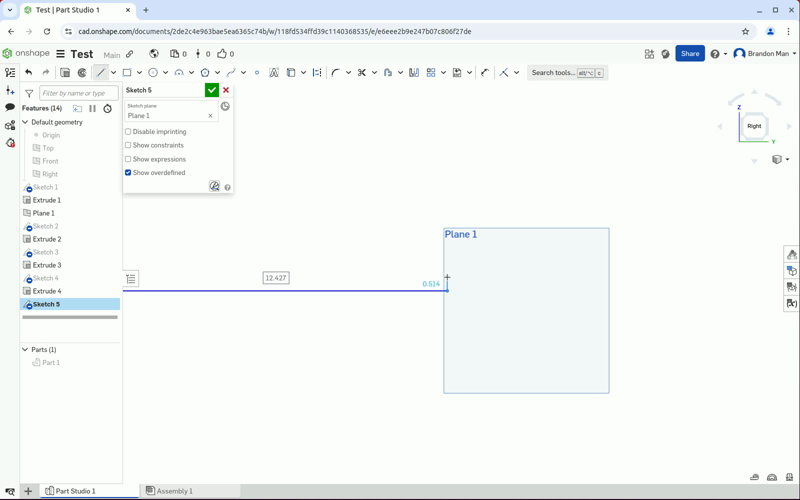
scroll(6)
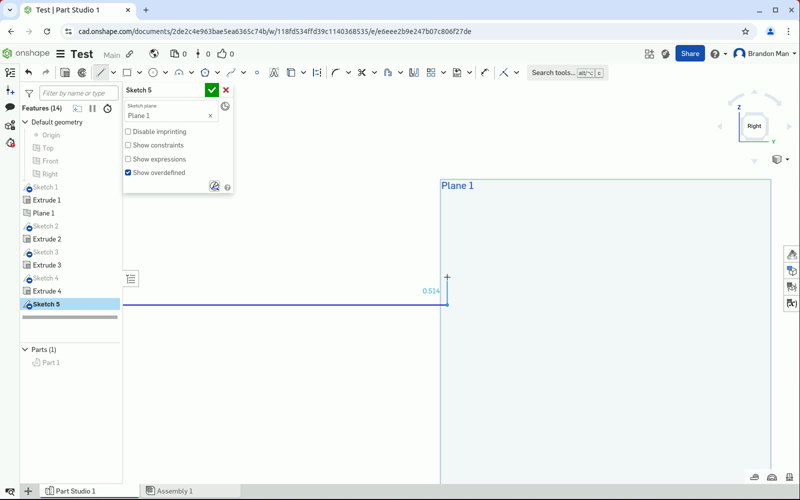
click(447, 276)
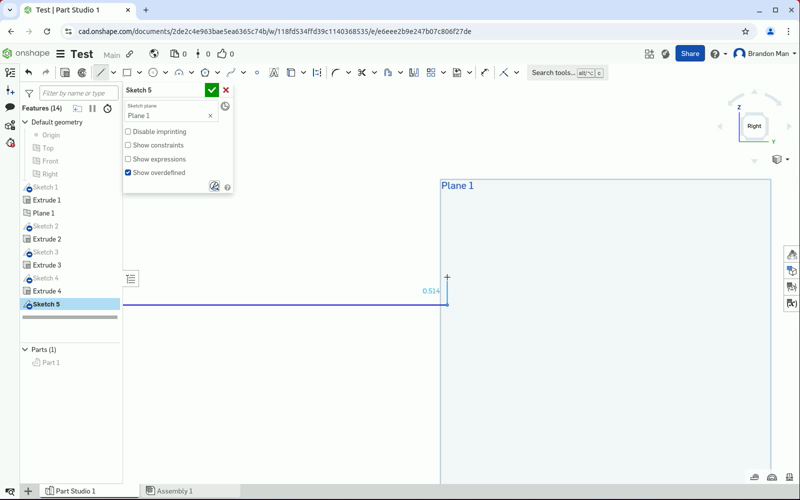
scroll(-6)
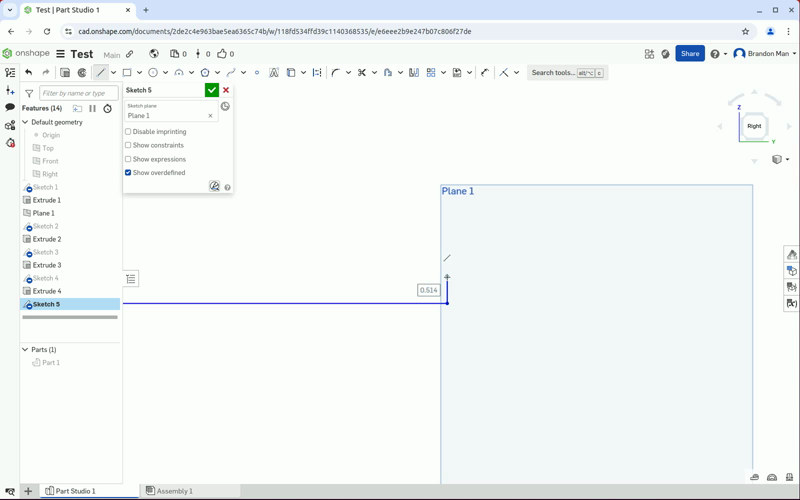
scroll(-6)
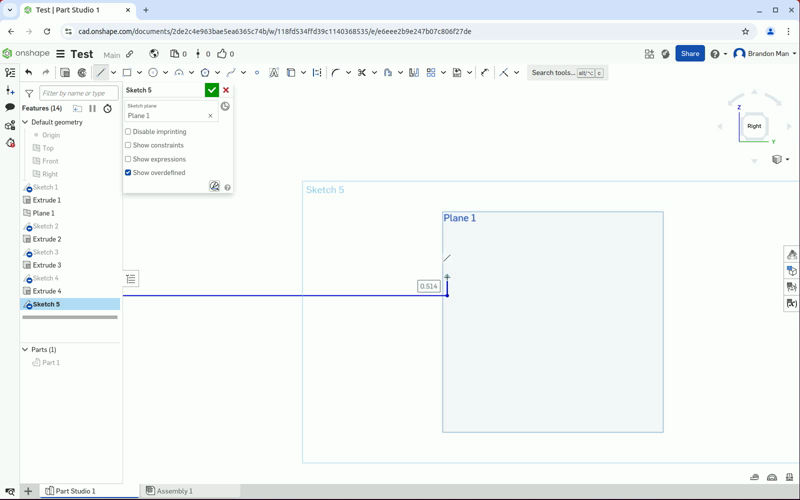
scroll(-6)
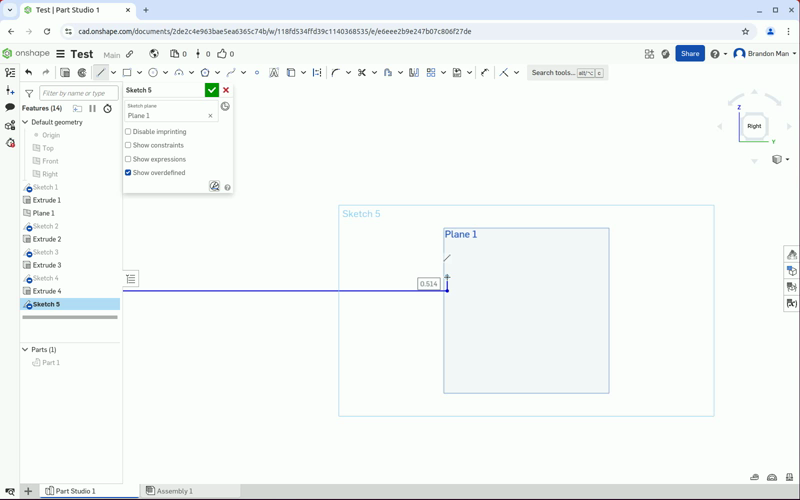
scroll(-6)
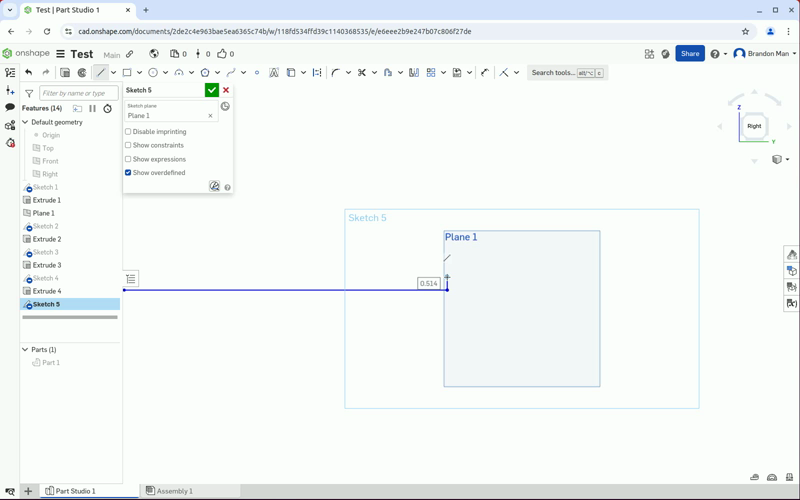
scroll(-6)
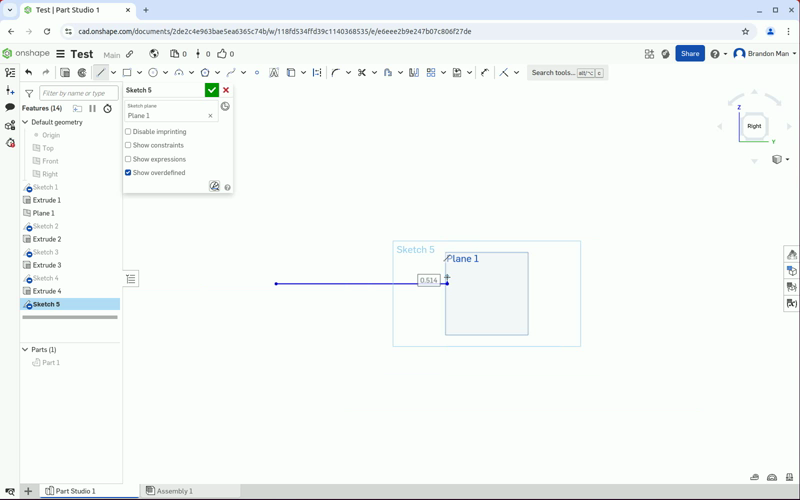
scroll(-6)
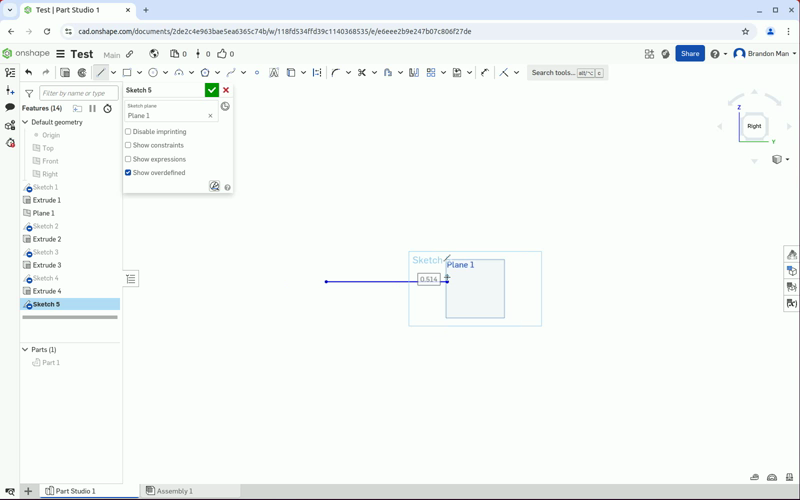
scroll(-6)
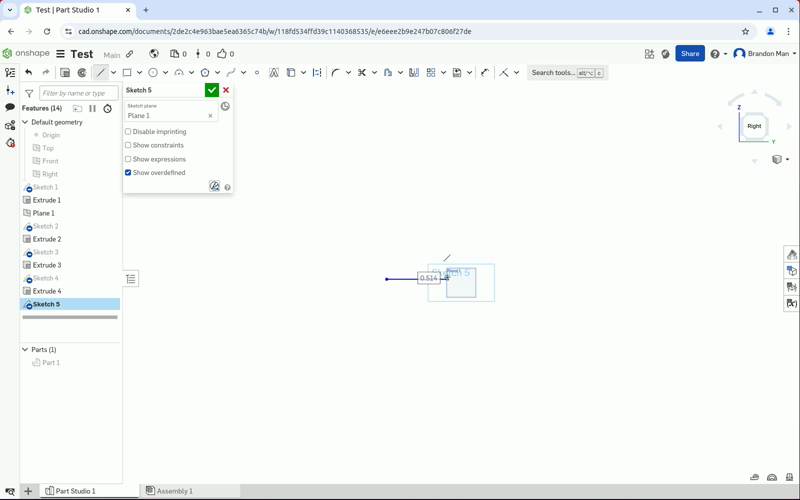
key_up(shift)
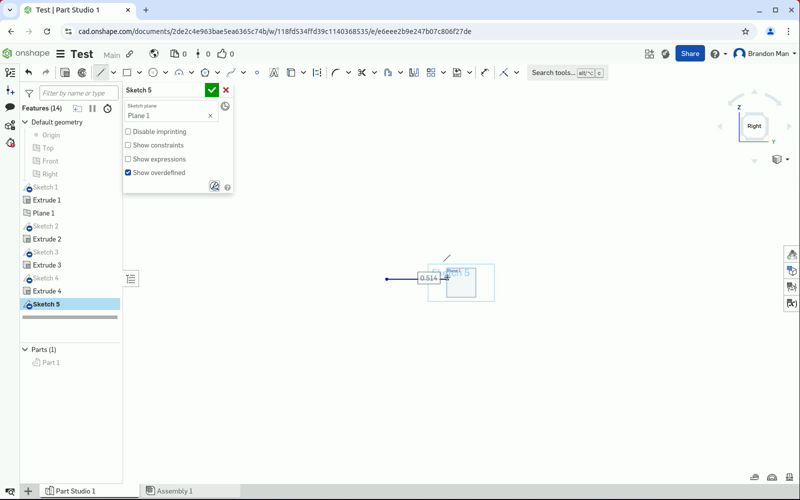
key_down(shift)
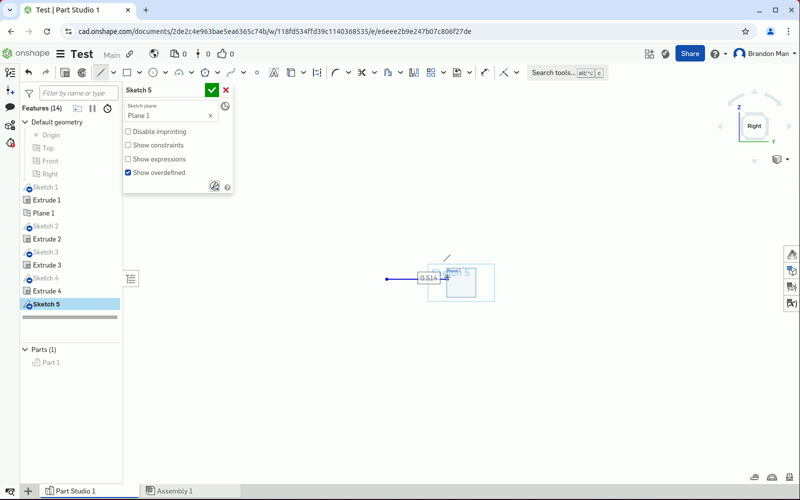
mouse_move(386, 276)
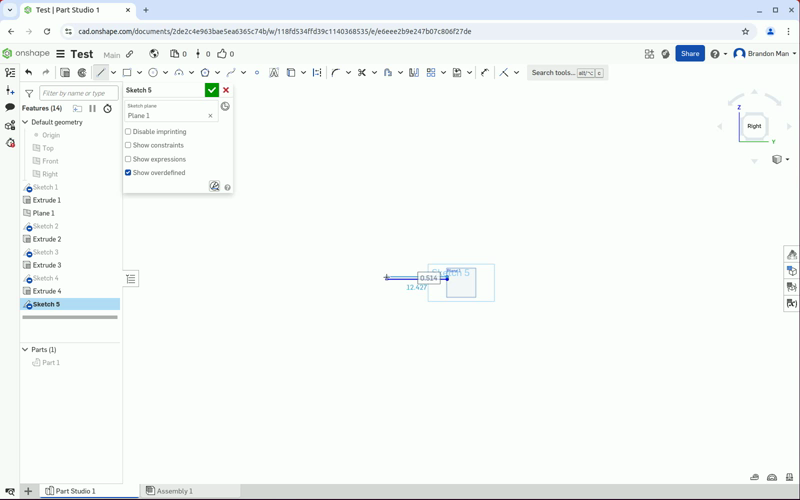
scroll(6)
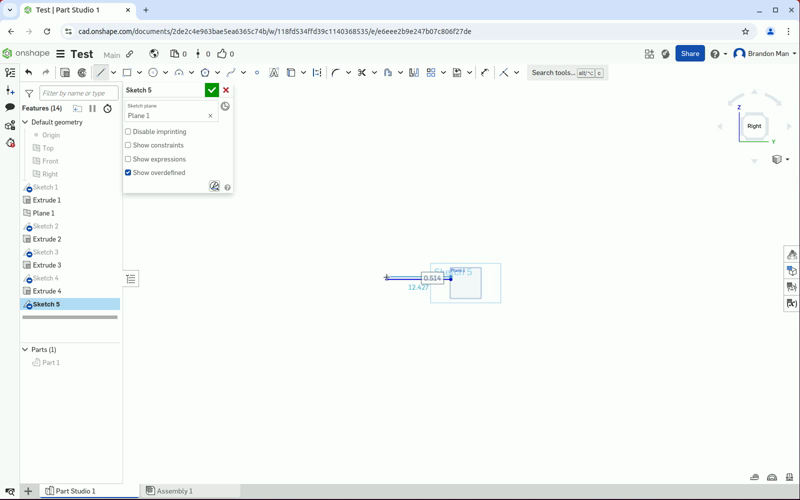
scroll(6)
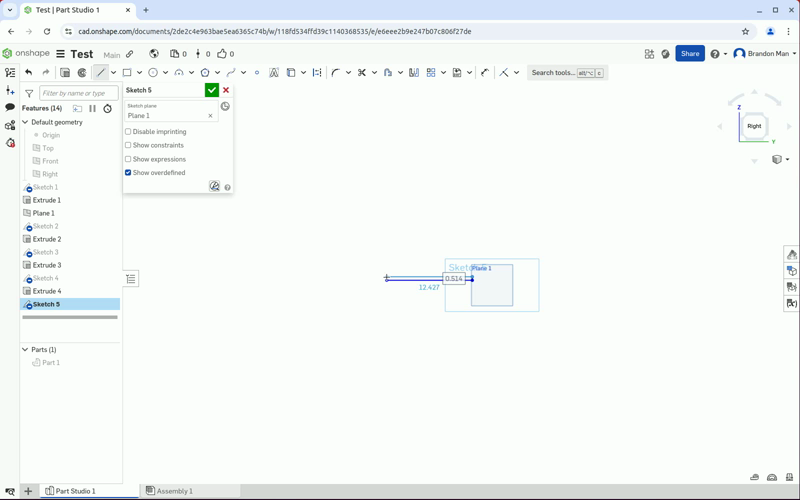
scroll(6)
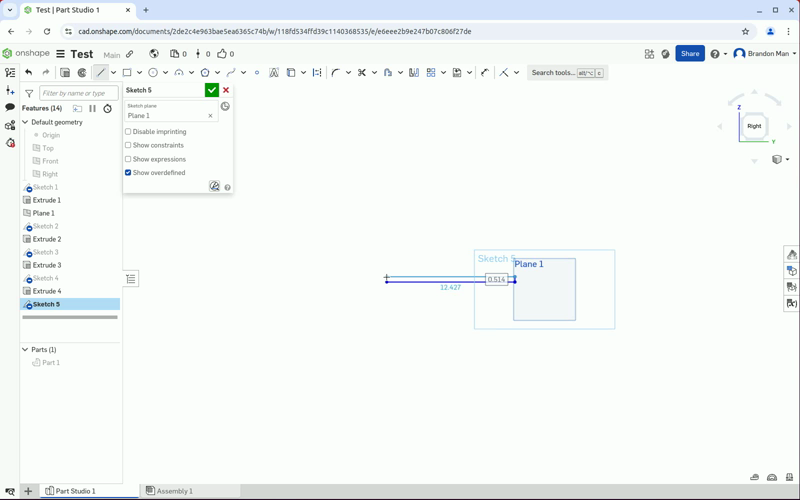
scroll(6)
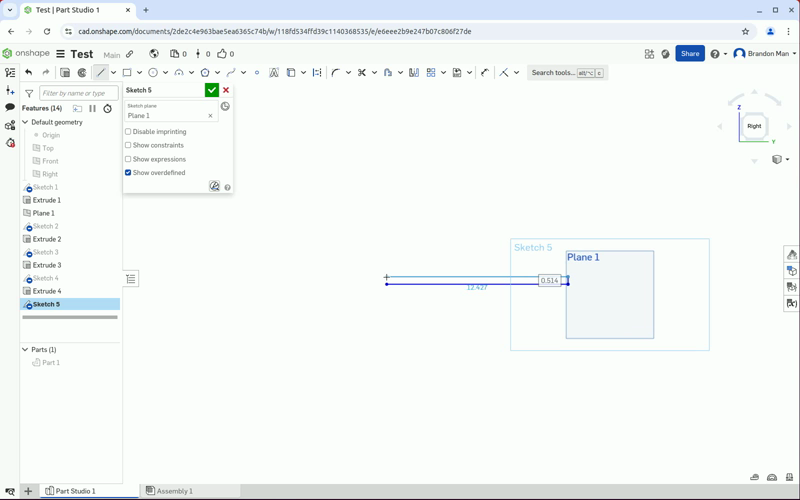
scroll(6)
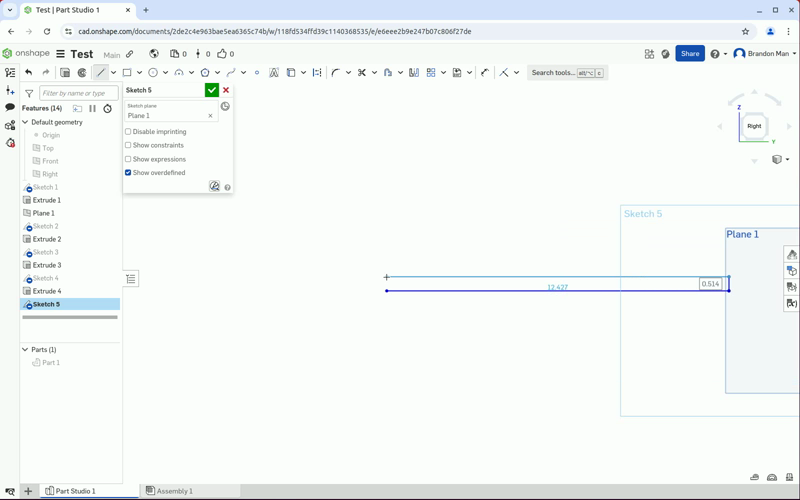
scroll(6)
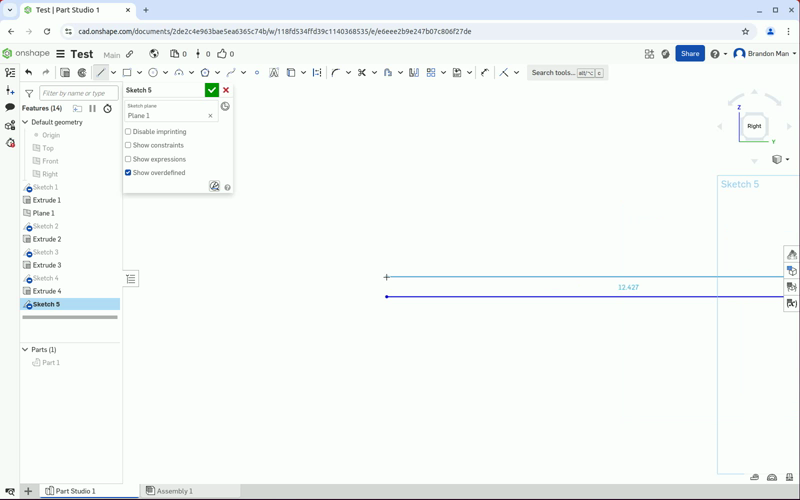
scroll(6)
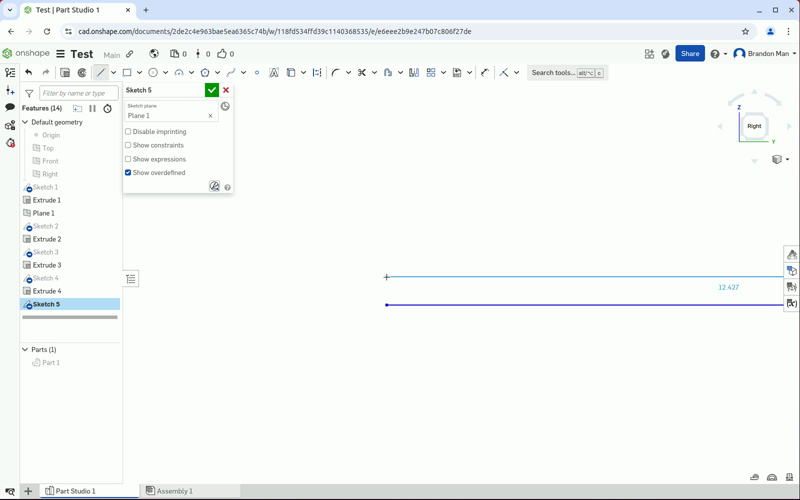
click(386, 276)
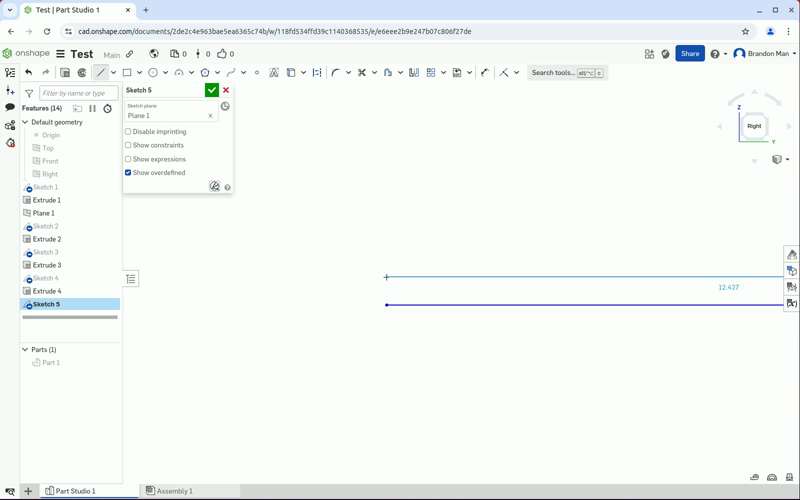
scroll(-6)
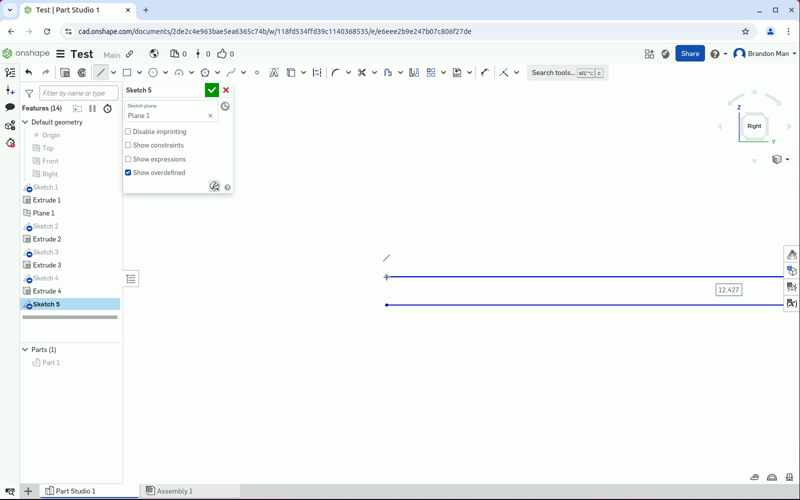
scroll(-6)
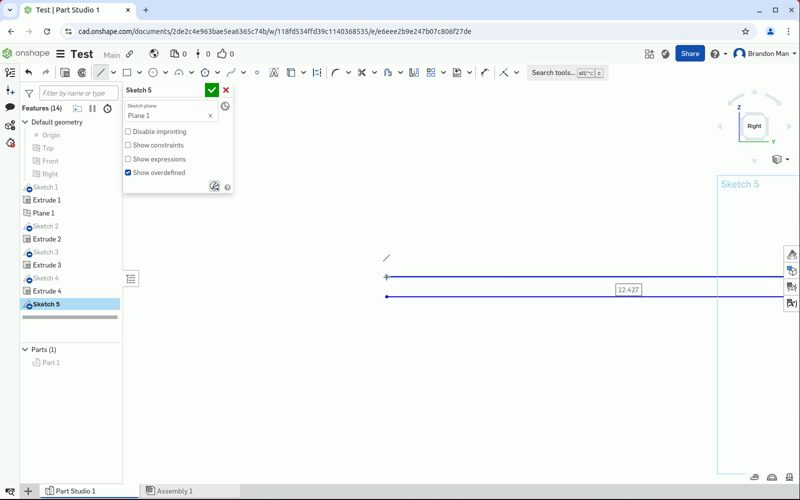
scroll(-6)
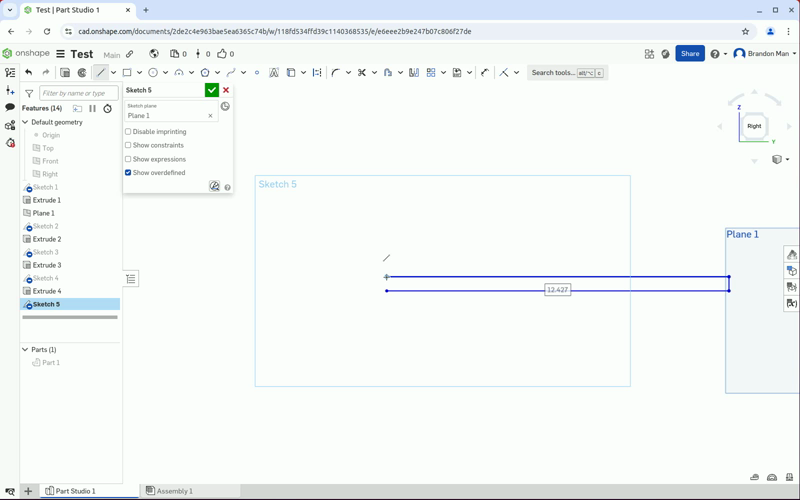
scroll(-6)
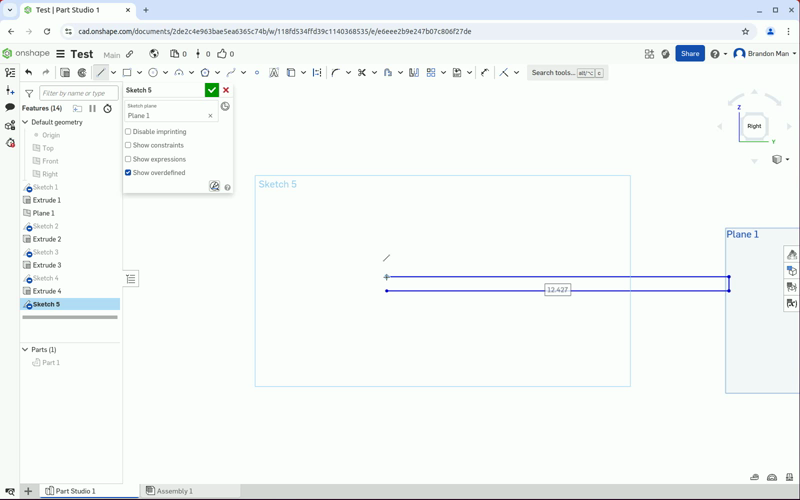
scroll(-6)
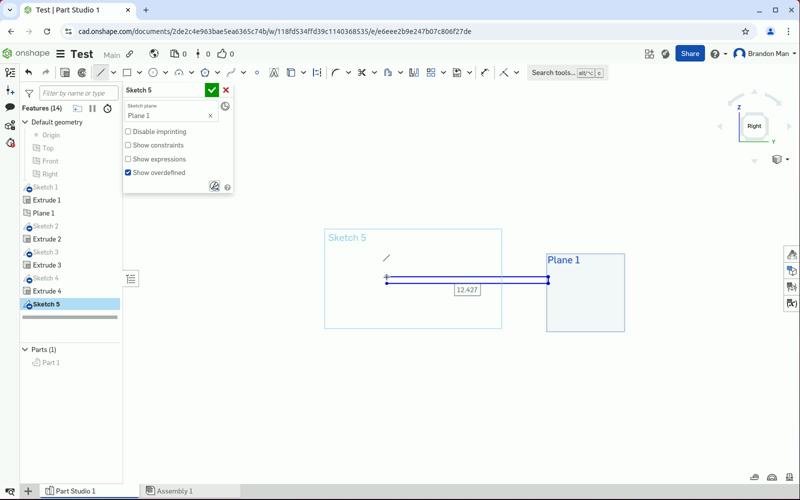
scroll(-6)
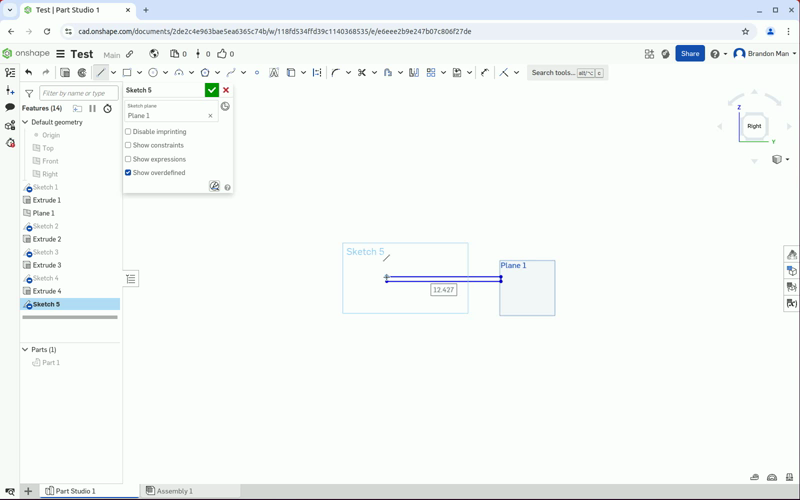
scroll(-6)
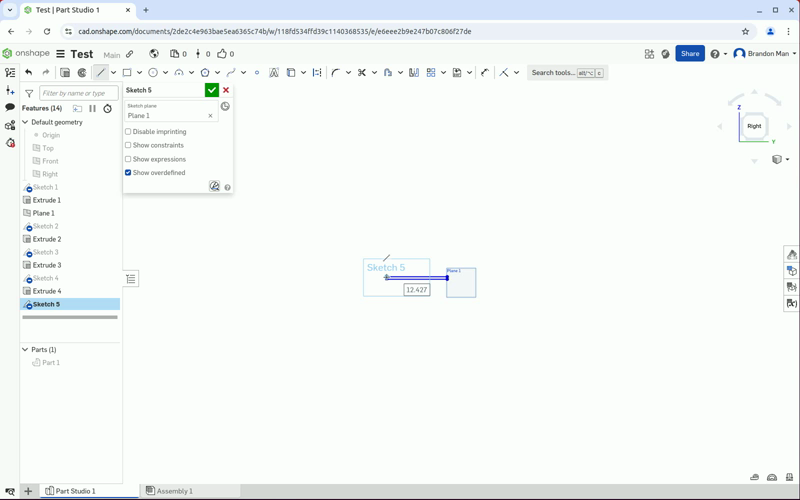
key_up(shift)
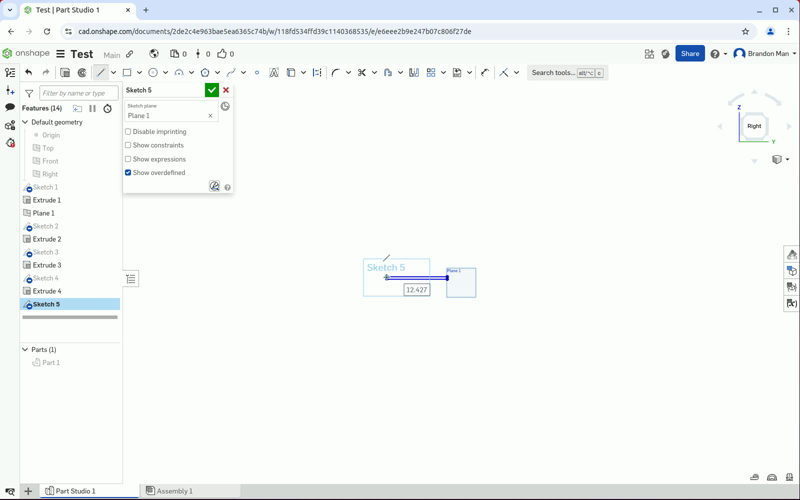
mouse_move(417, 276)
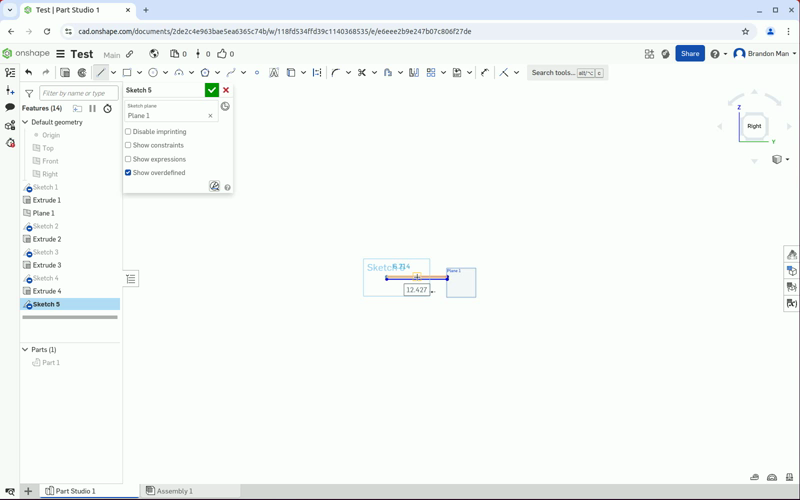
key_down(shift)
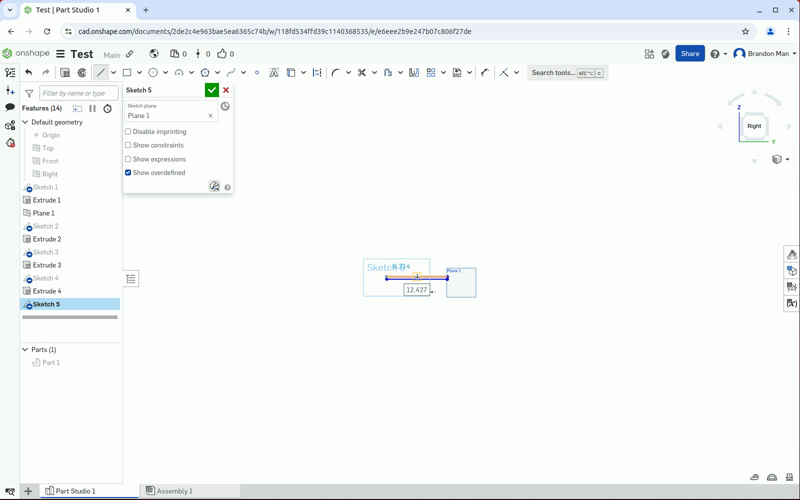
mouse_move(386, 279)
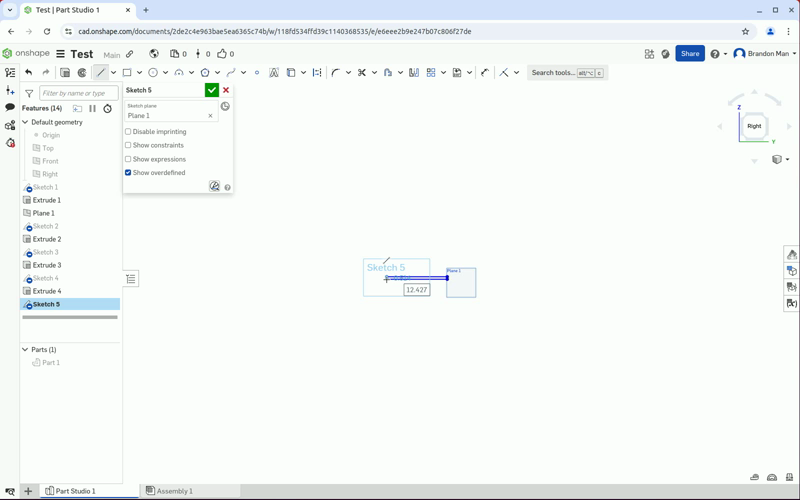
scroll(6)
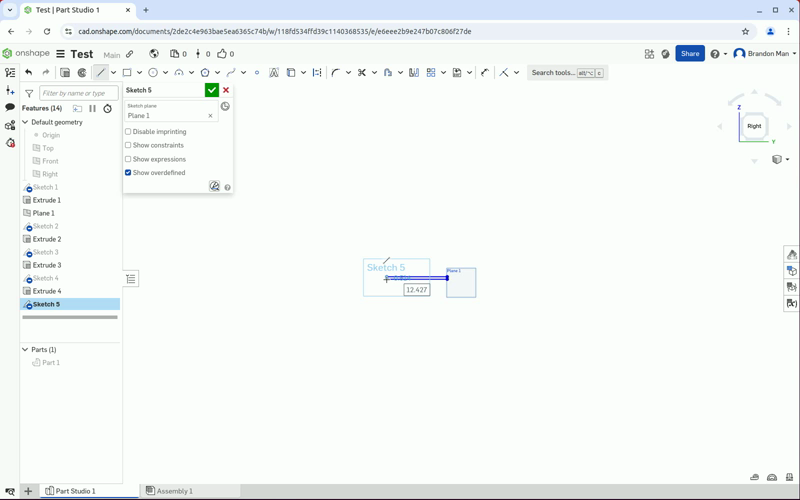
scroll(6)
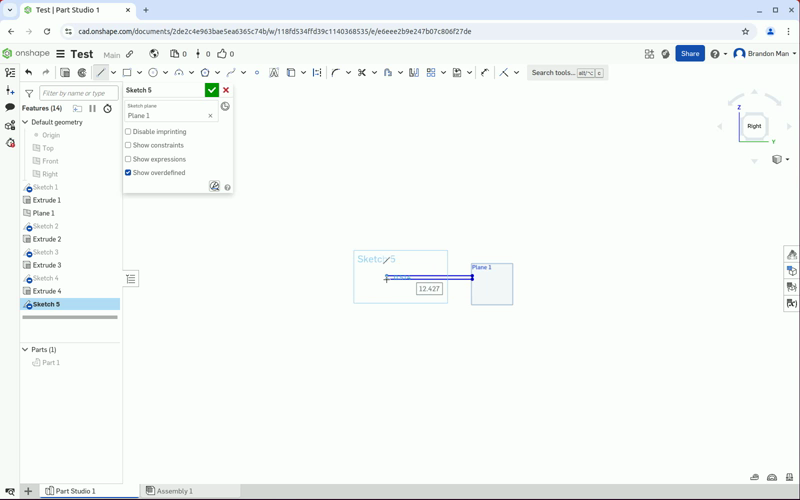
scroll(6)
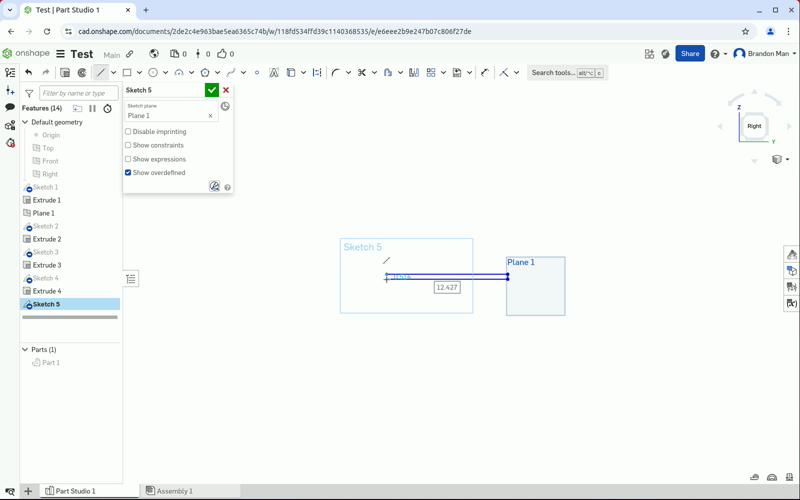
scroll(6)
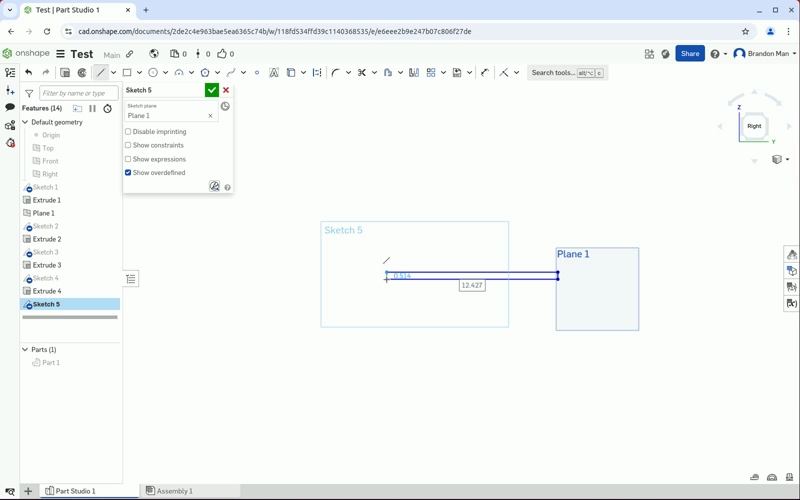
scroll(6)
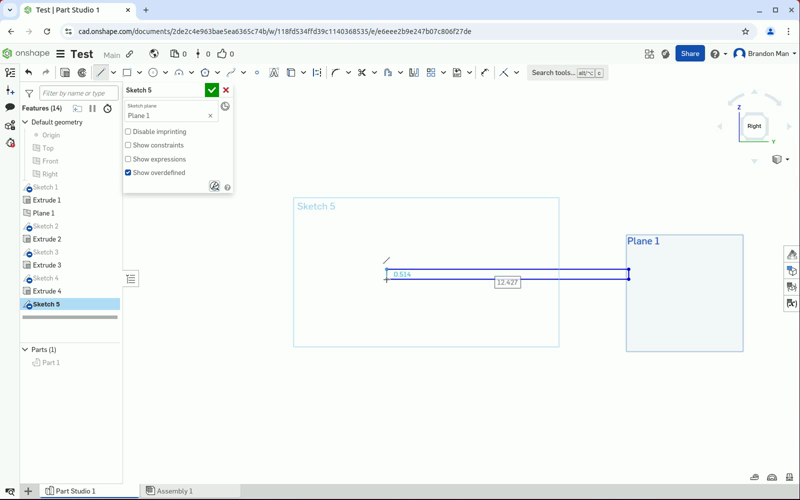
scroll(6)
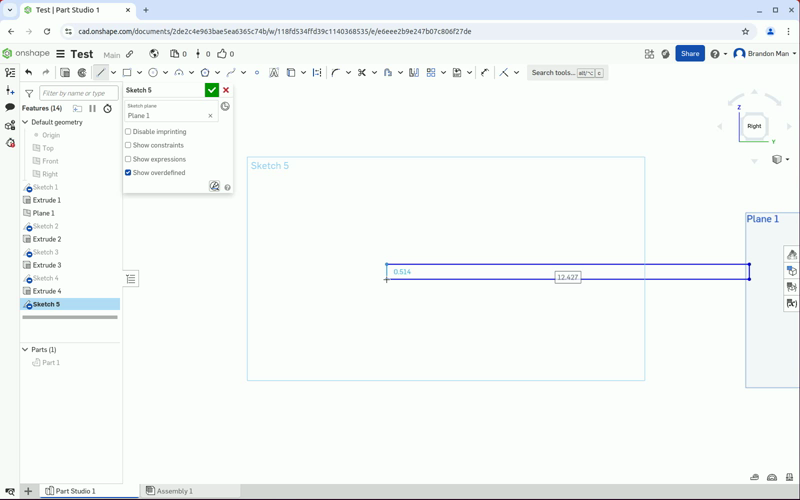
scroll(6)
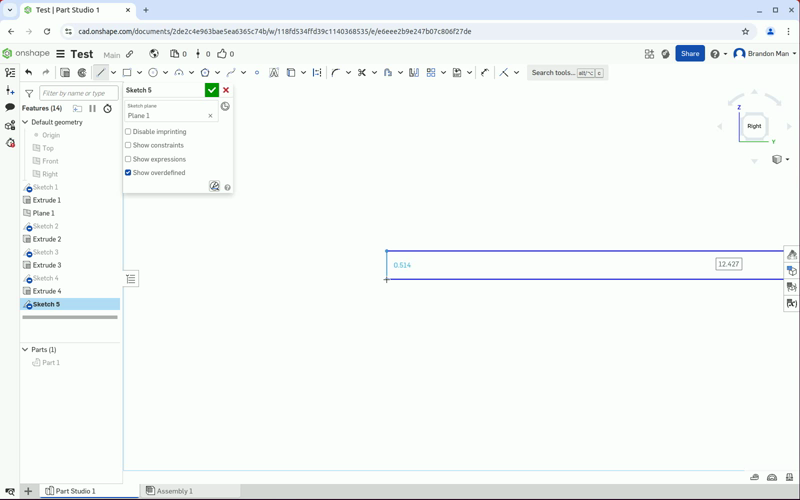
key_up(shift)
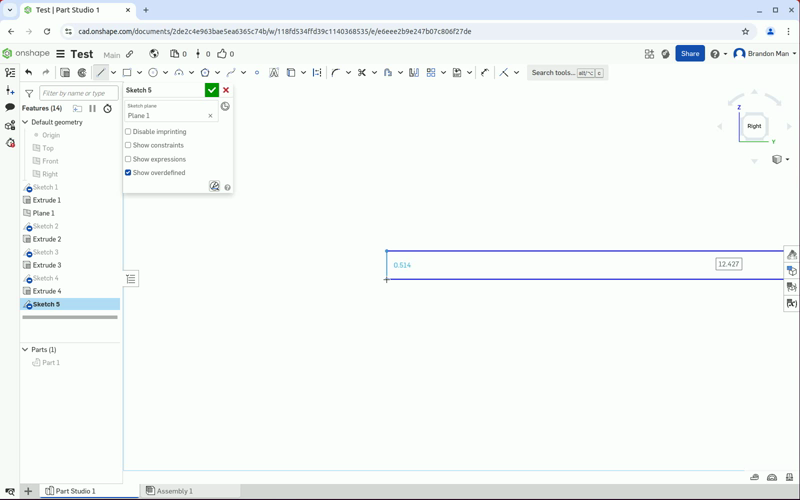
click(386, 279)
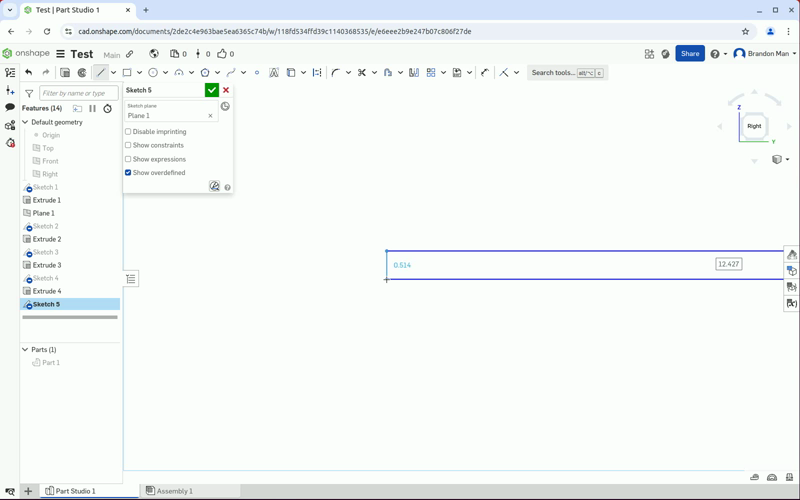
scroll(-6)
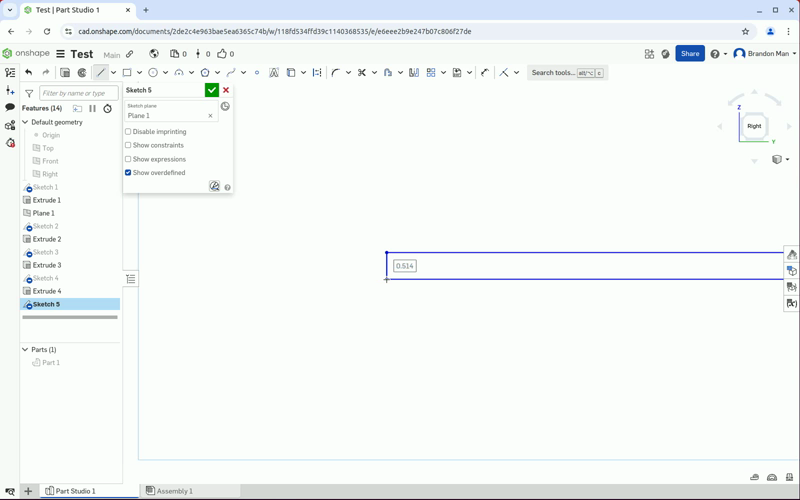
scroll(-6)
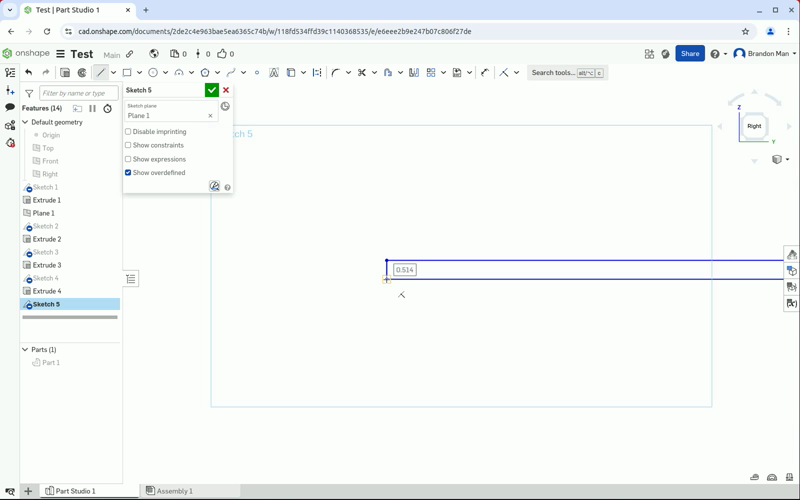
scroll(-6)
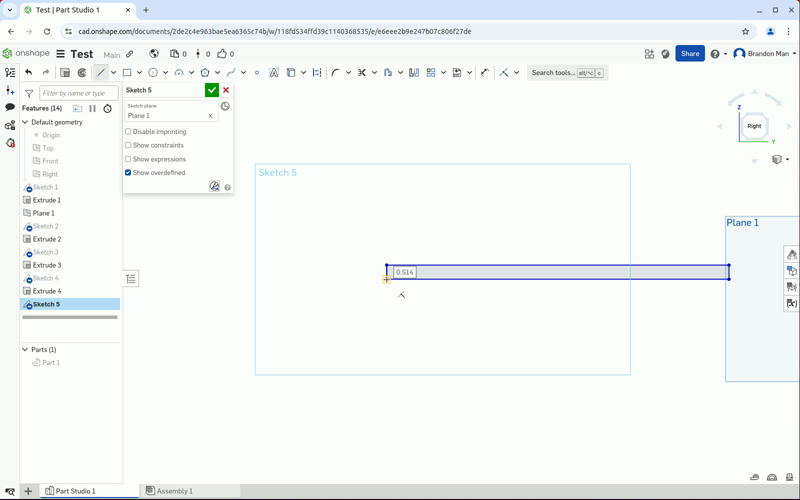
scroll(-6)
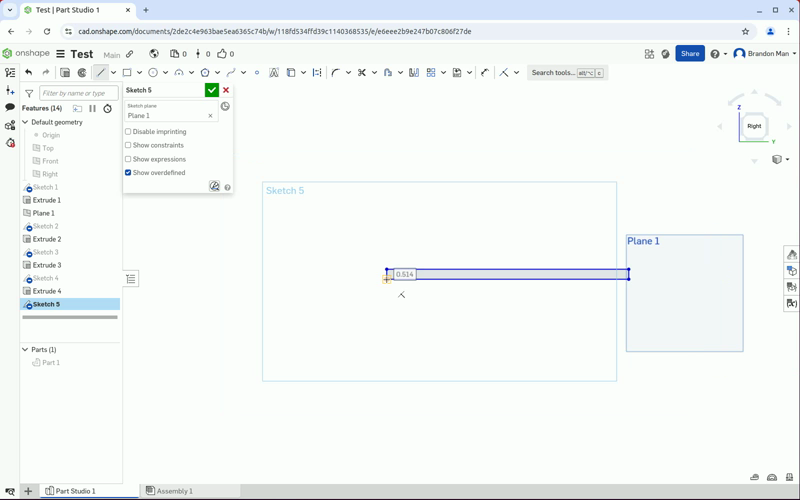
scroll(-6)
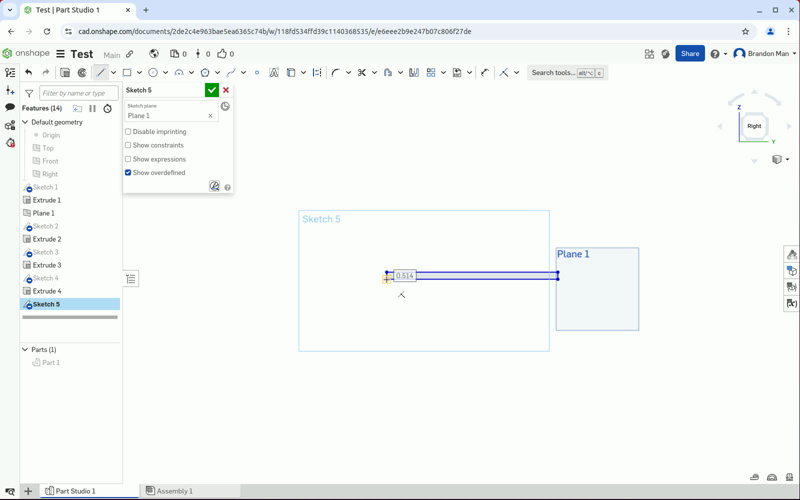
scroll(-6)
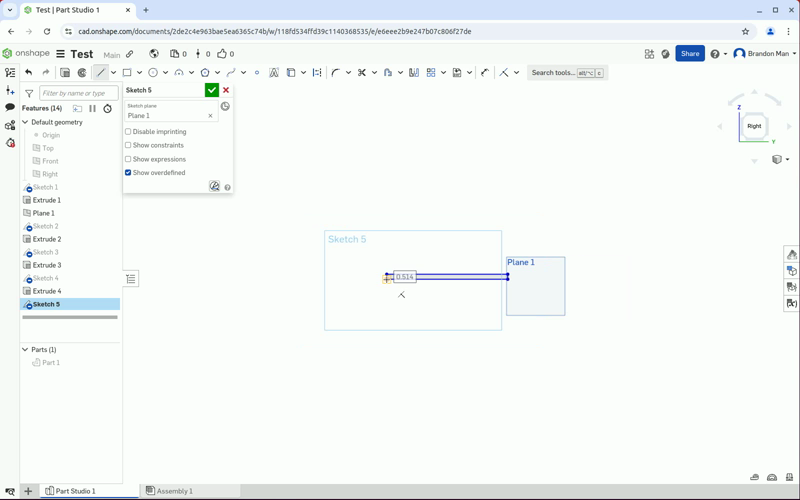
scroll(-6)
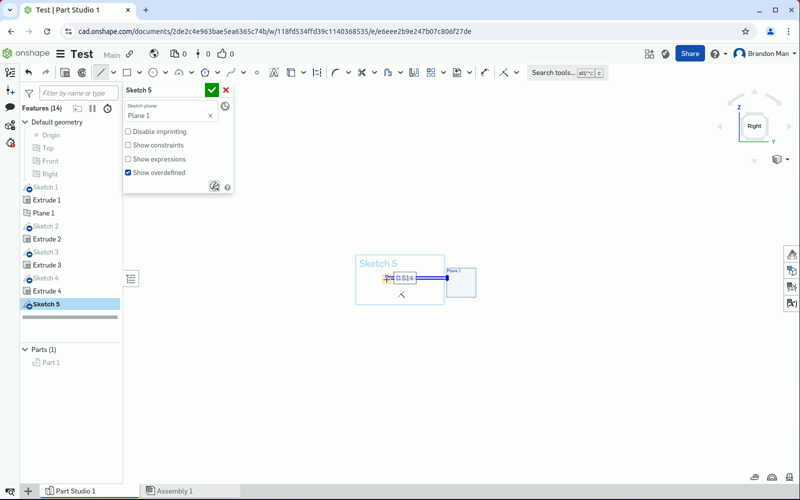
key(esc)
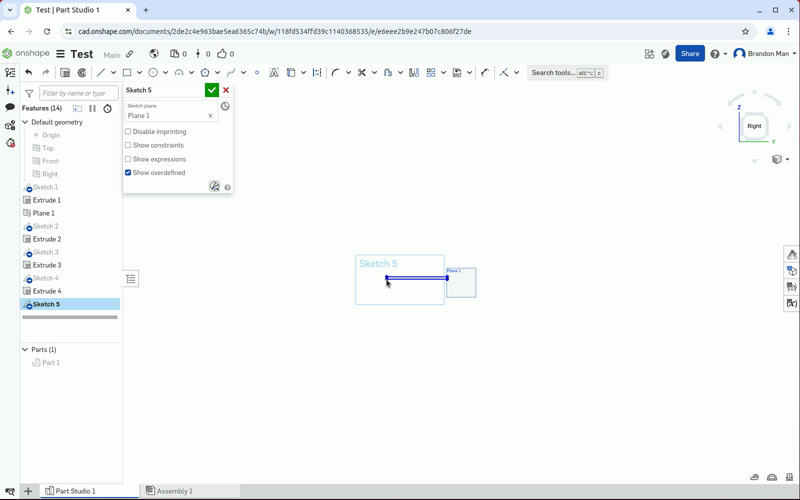
mouse_move(394, 277)
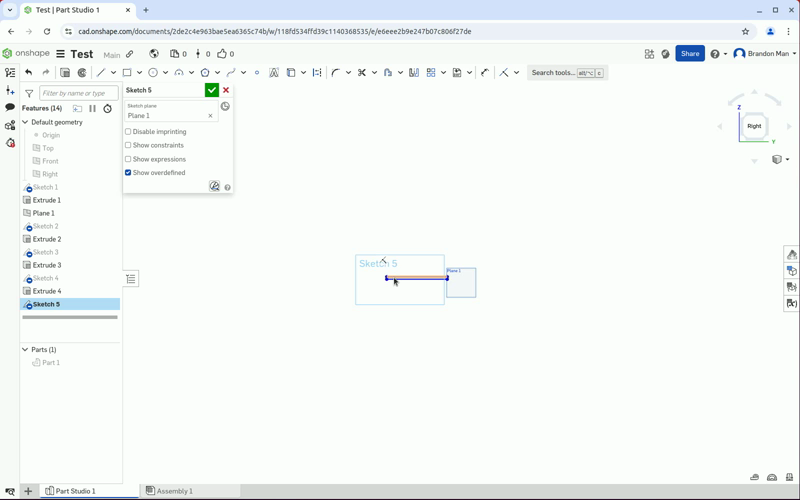
scroll(6)
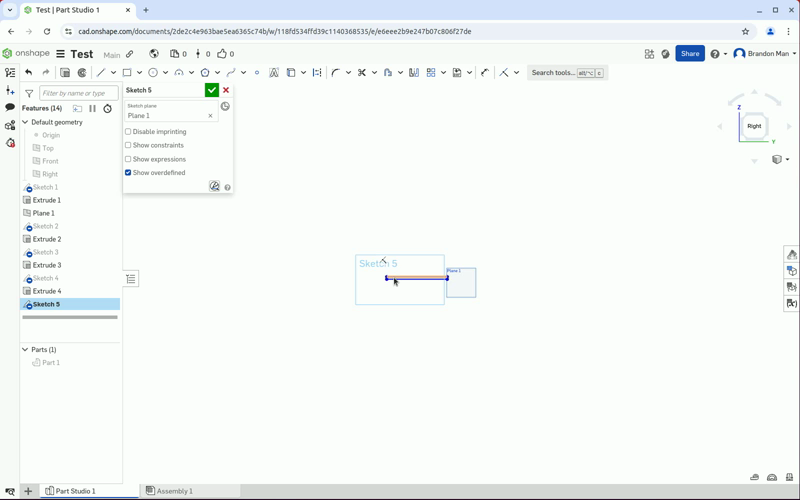
scroll(6)
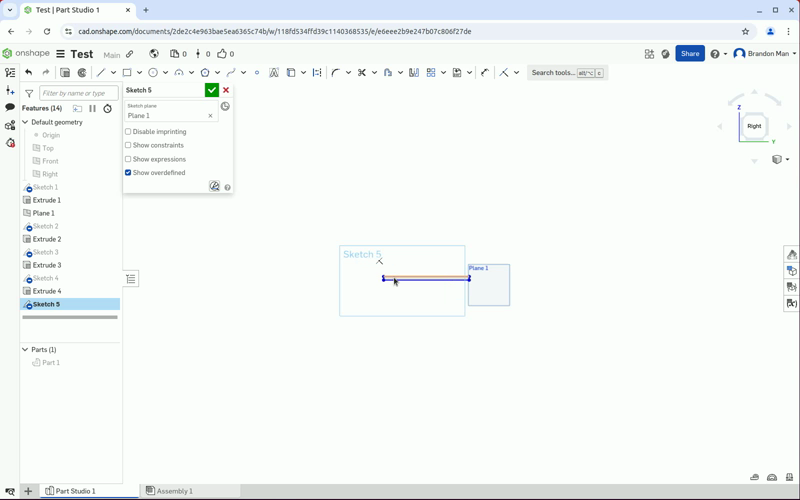
scroll(6)
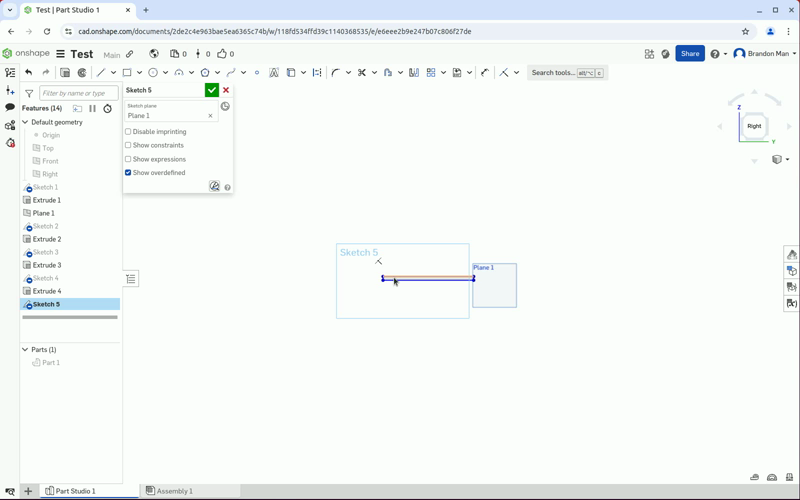
scroll(6)
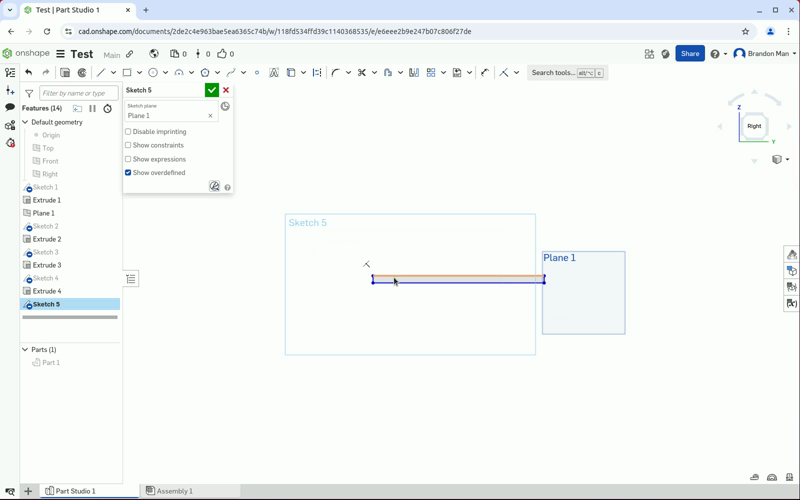
scroll(6)
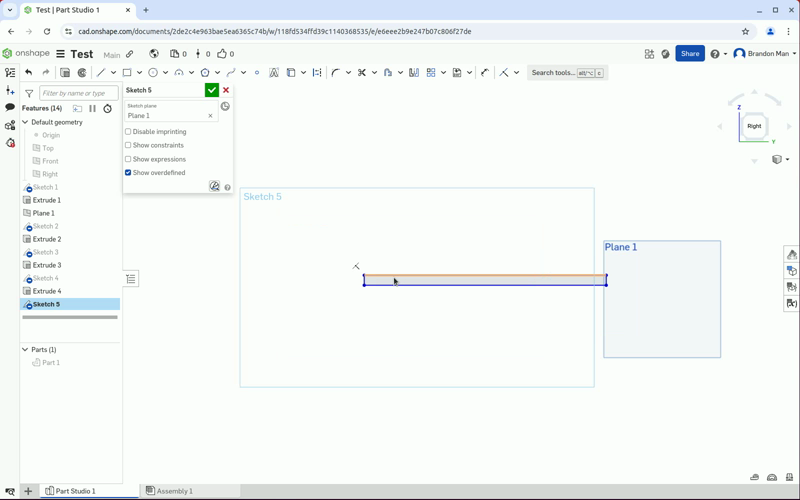
scroll(6)
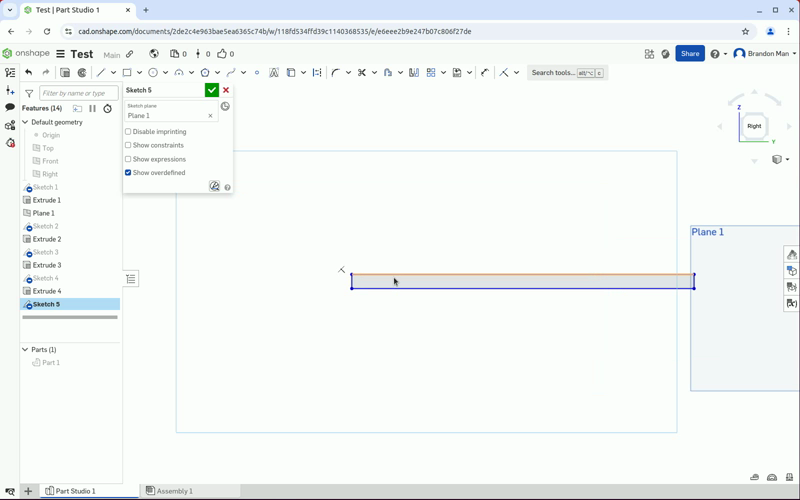
scroll(6)
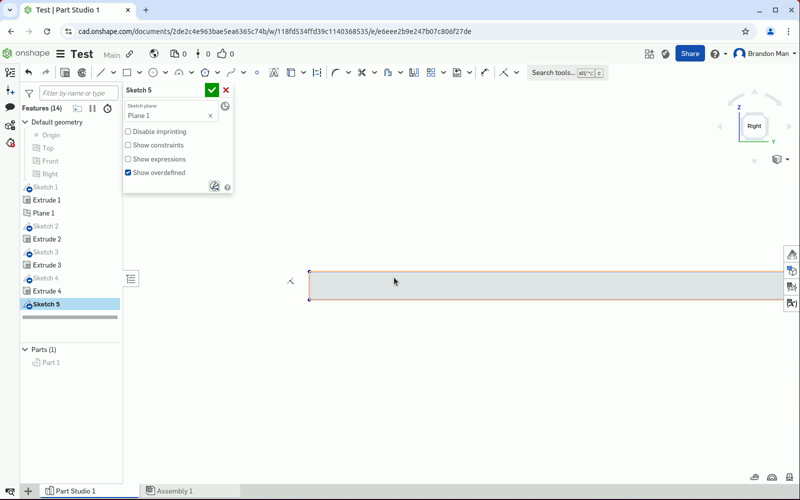
click(394, 277)
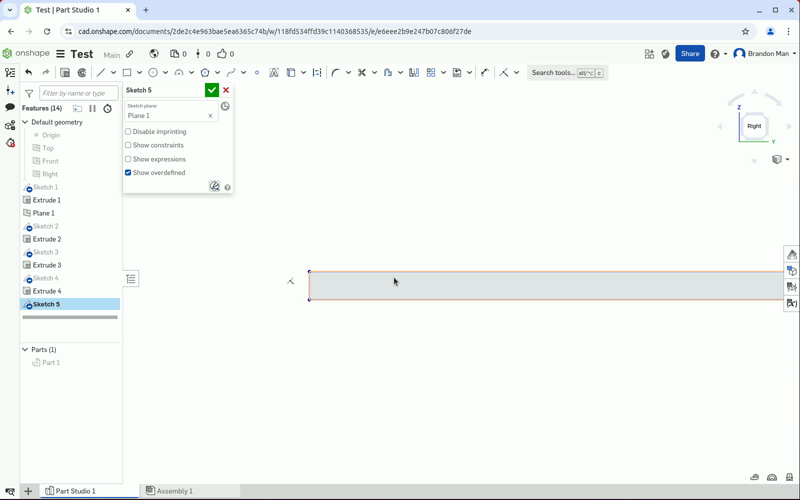
scroll(-6)
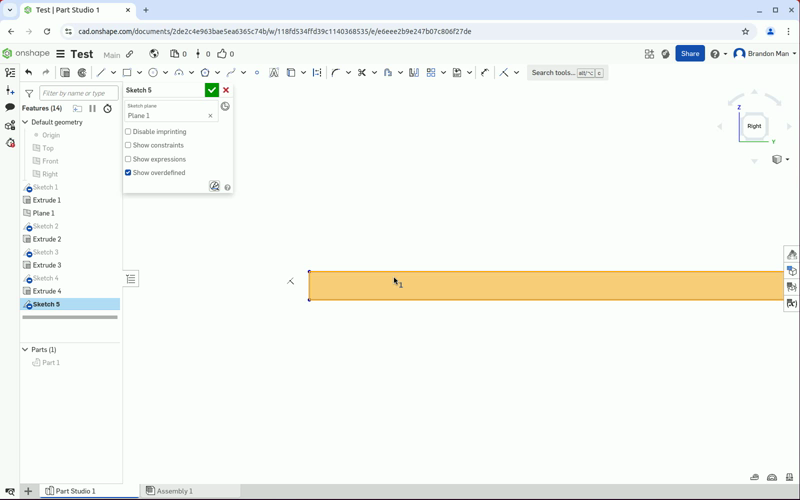
scroll(-6)
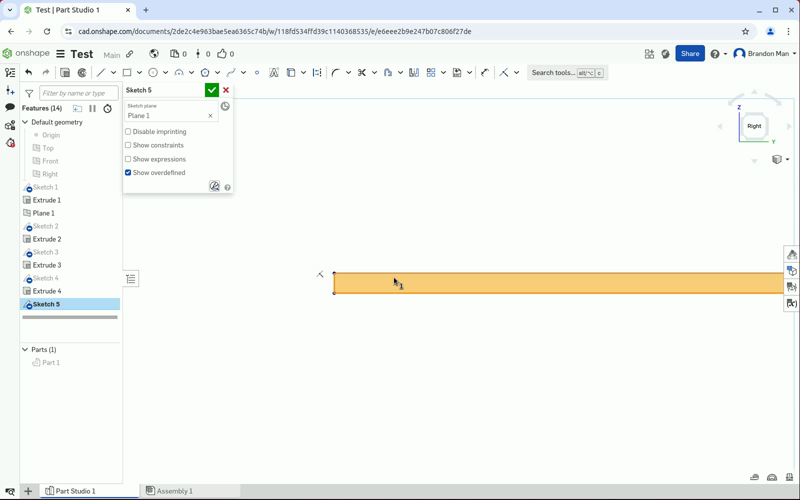
scroll(-6)
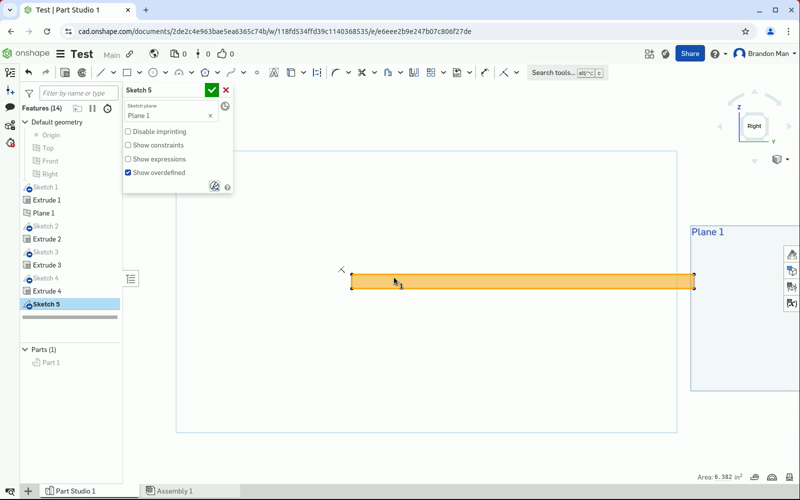
scroll(-6)
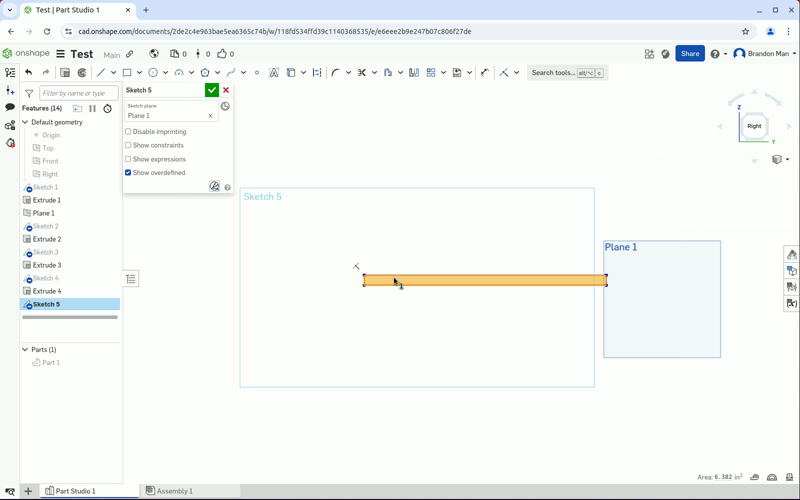
scroll(-6)
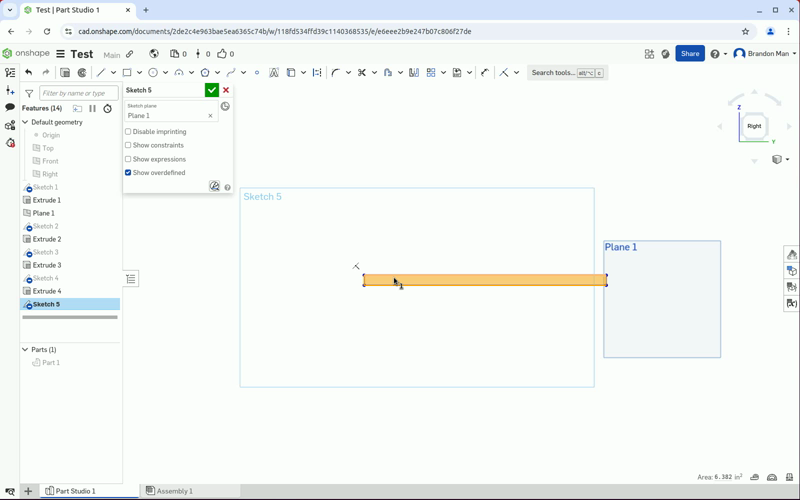
scroll(-6)
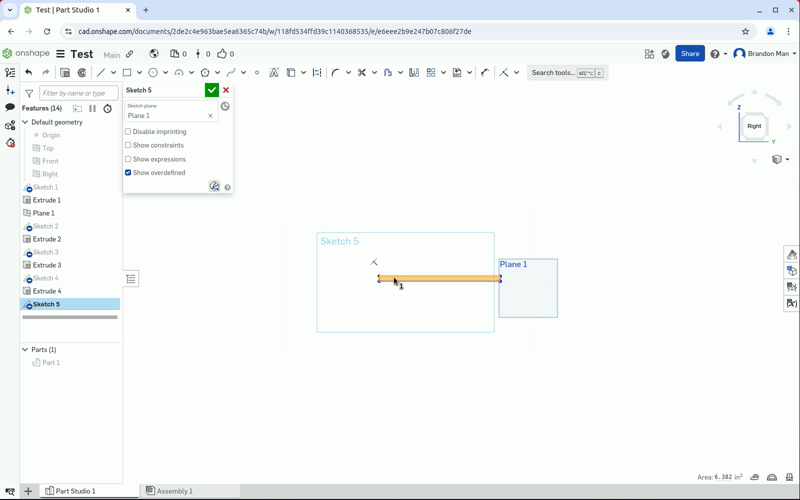
scroll(-6)
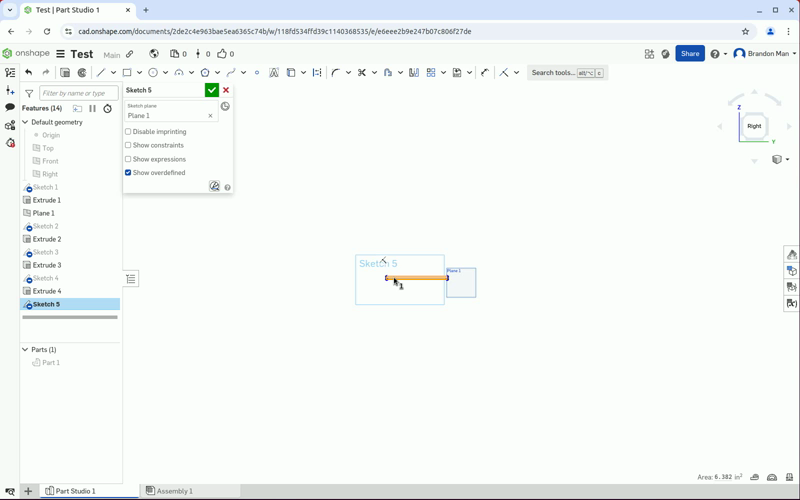
mouse_move(73, 352)
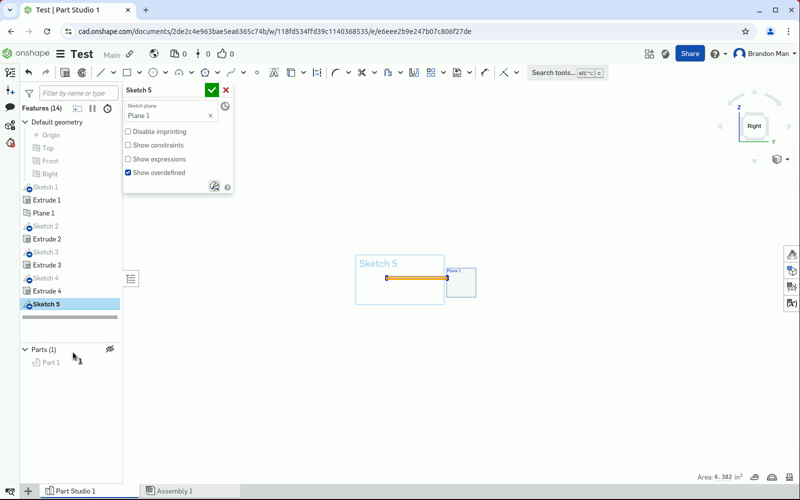
key(shift+y)
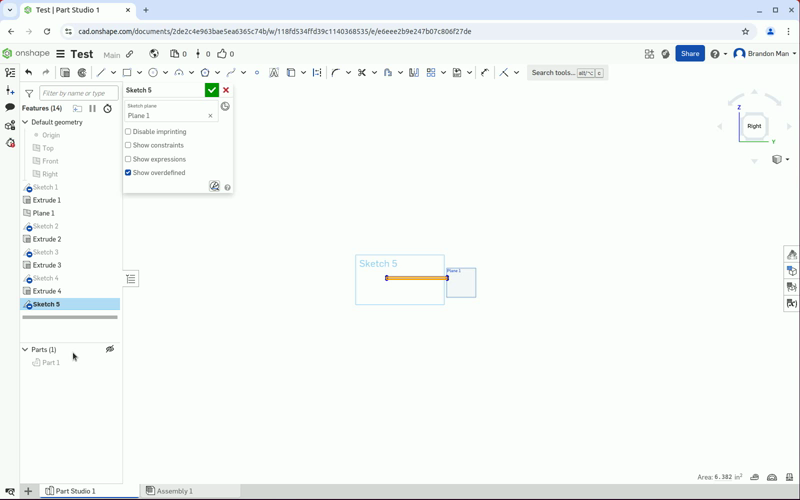
key(shift+e)
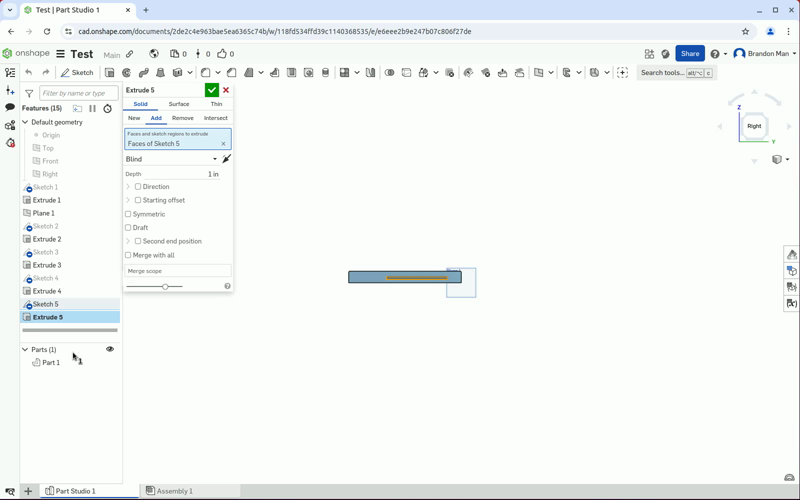
mouse_move(143, 106)
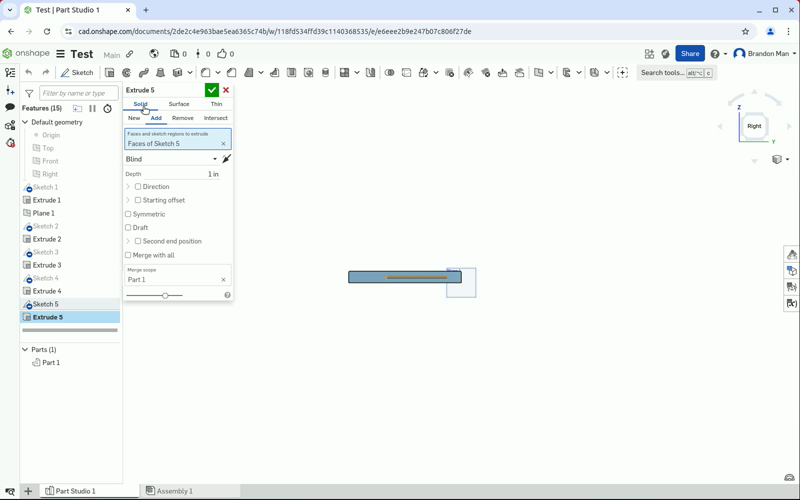
click(143, 106)
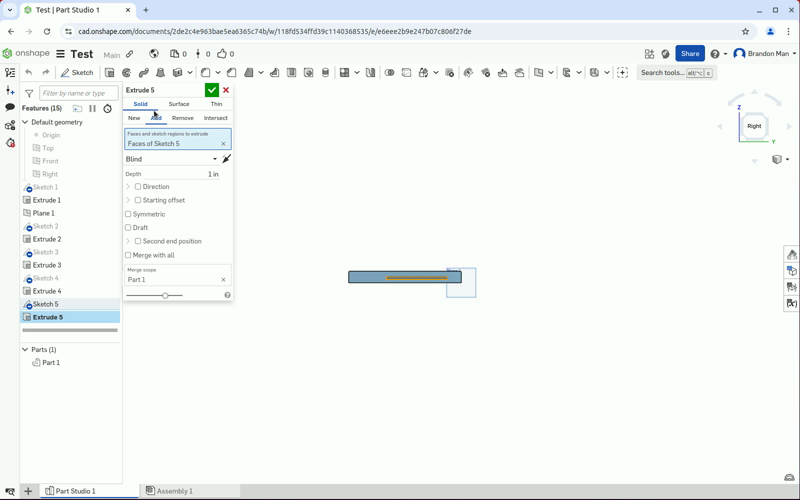
mouse_move(186, 120)
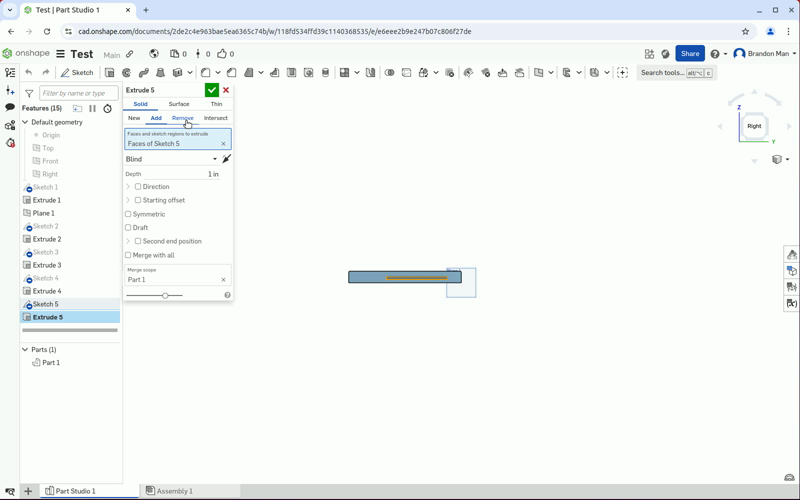
click(186, 120)
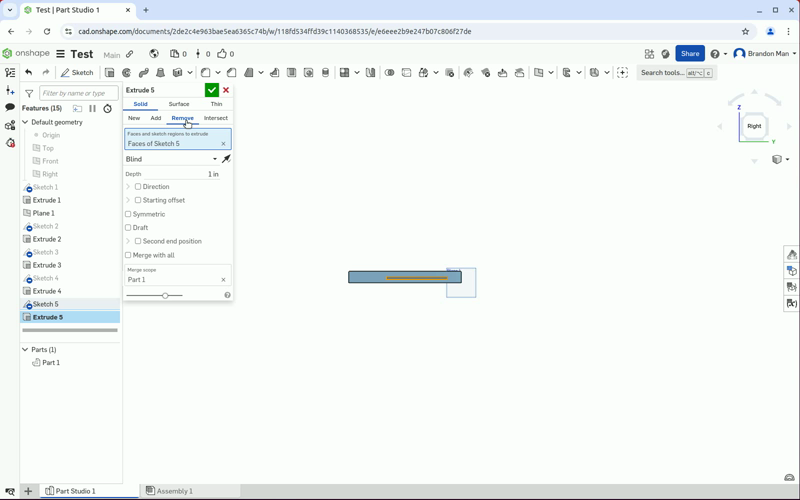
key(tab, 4)
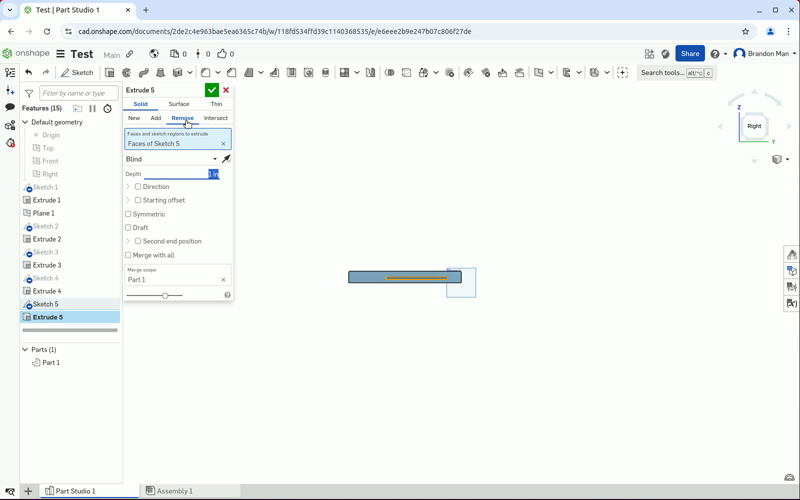
text(2.166)
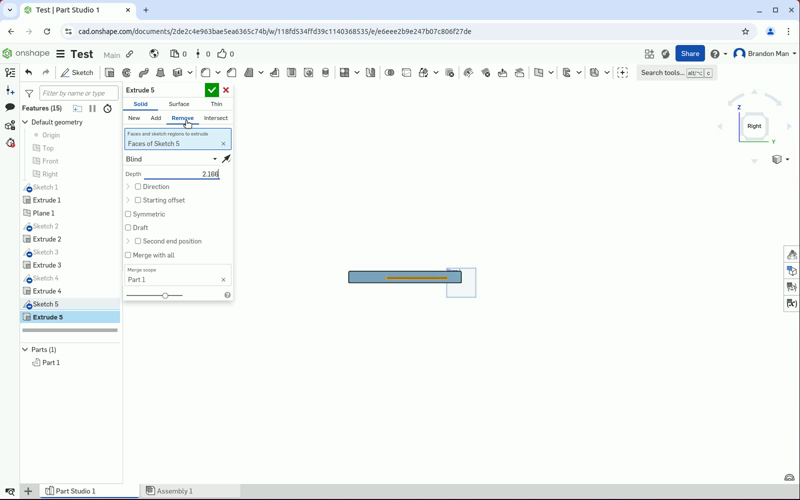
key(tab, 6)
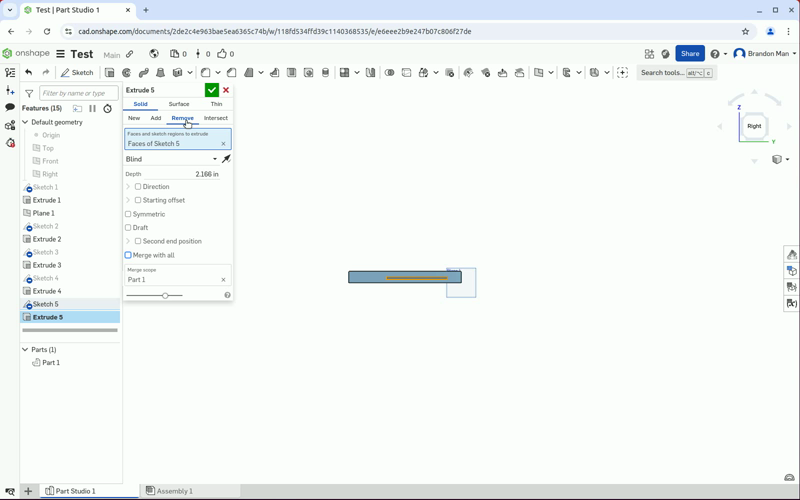
key(space)
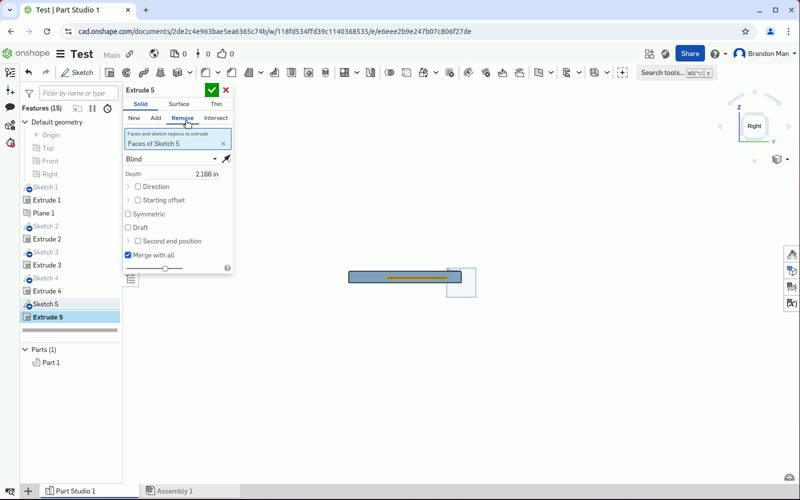
key(enter)
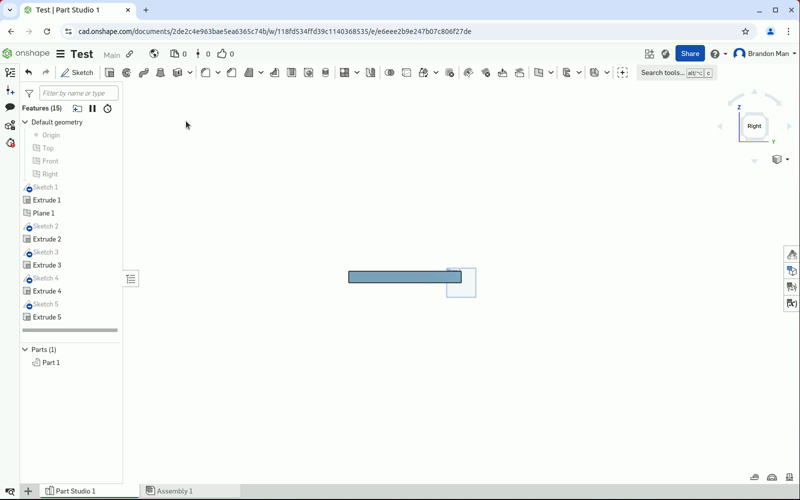
key(shift+h)
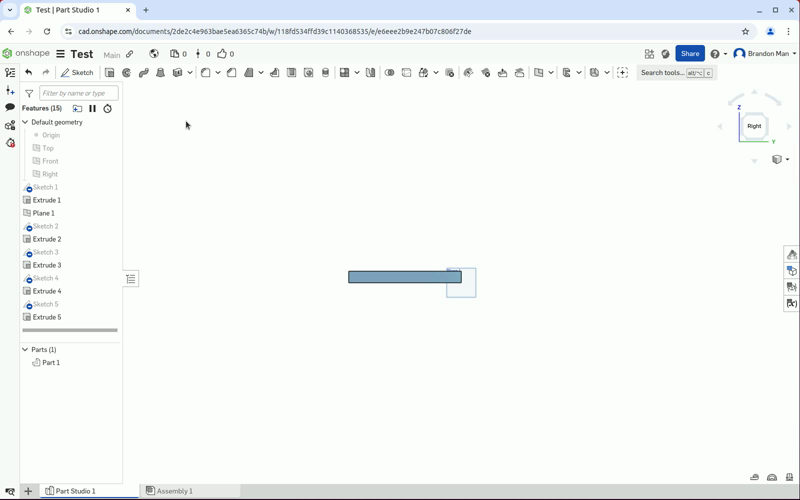
key(shift+h)
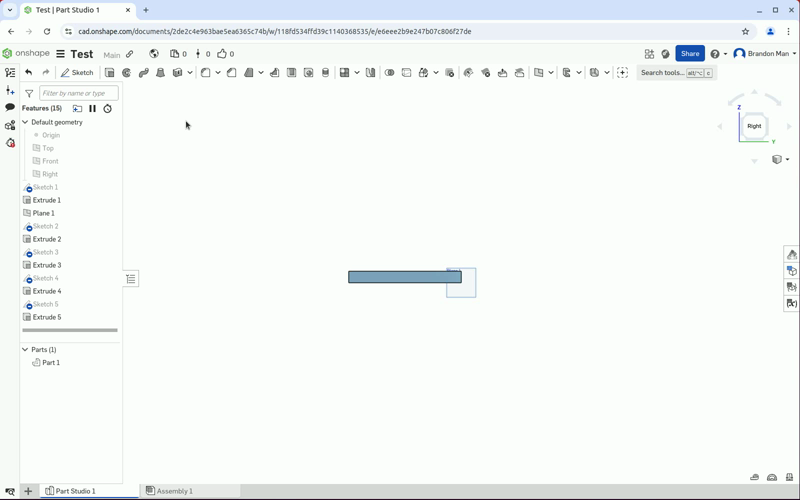
mouse_move(73, 189)
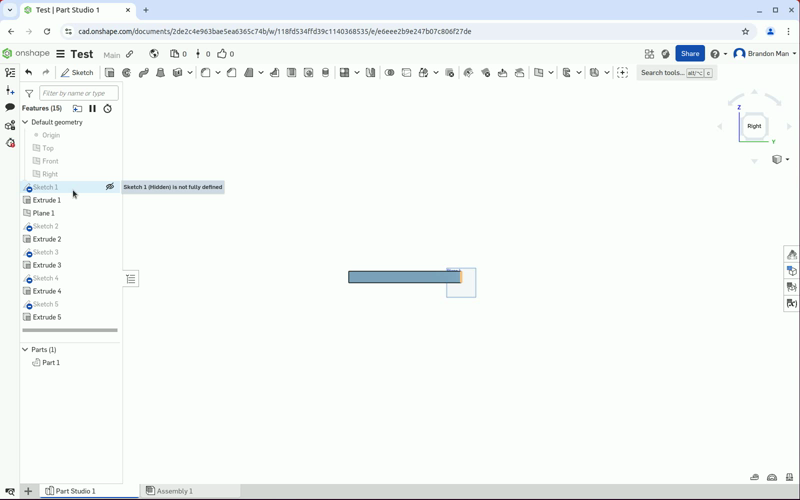
click(73, 189)
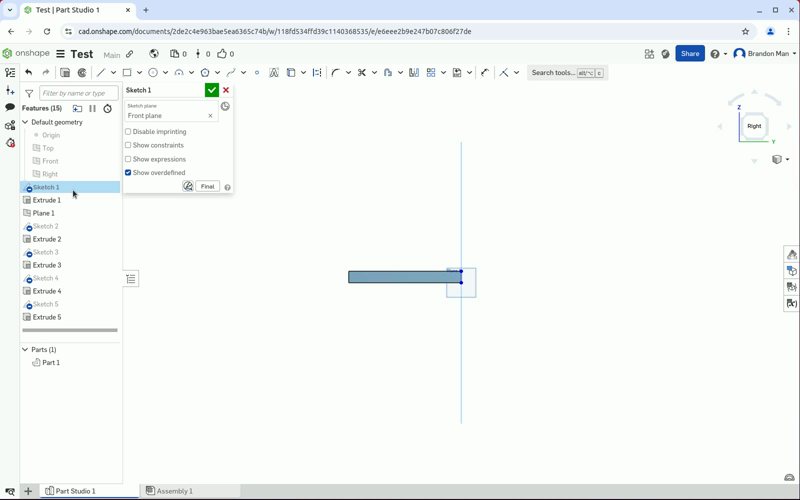
mouse_move(229, 92)
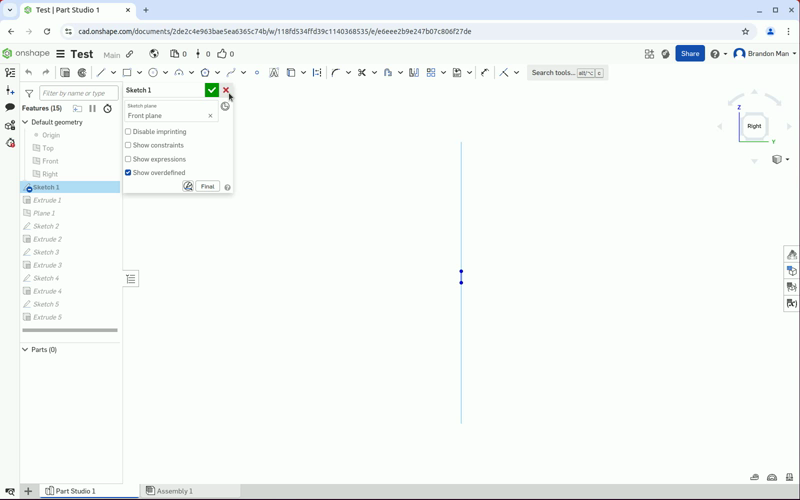
click(229, 92)
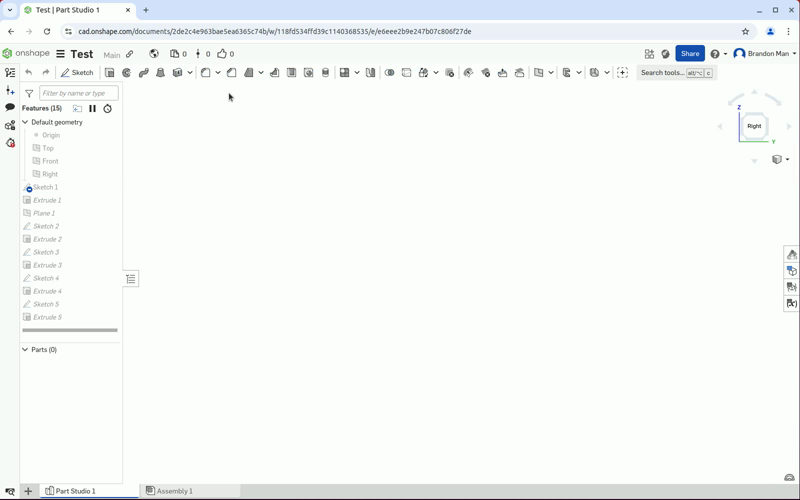
key(shift+s)
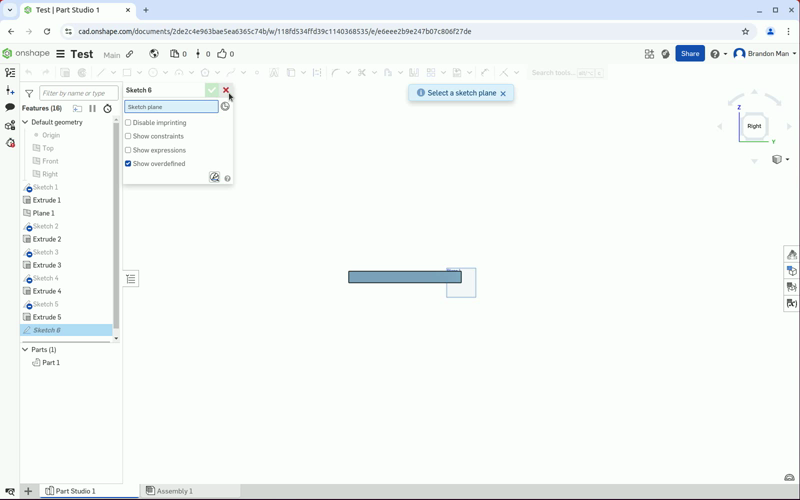
mouse_move(69, 215)
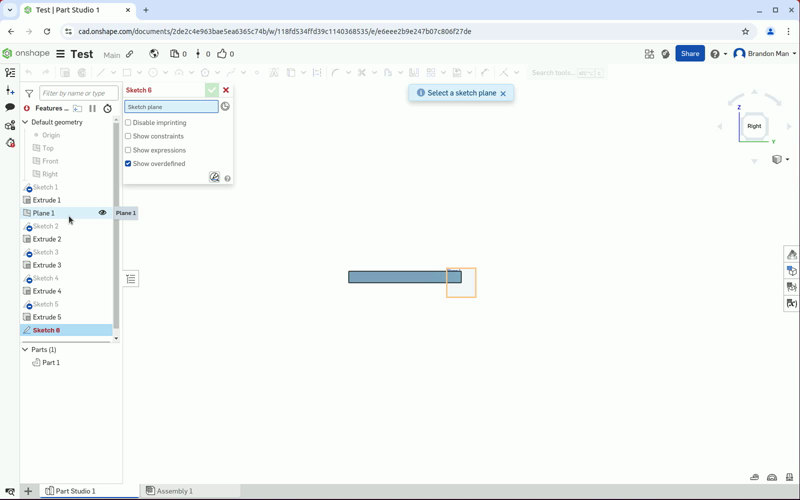
click(69, 215)
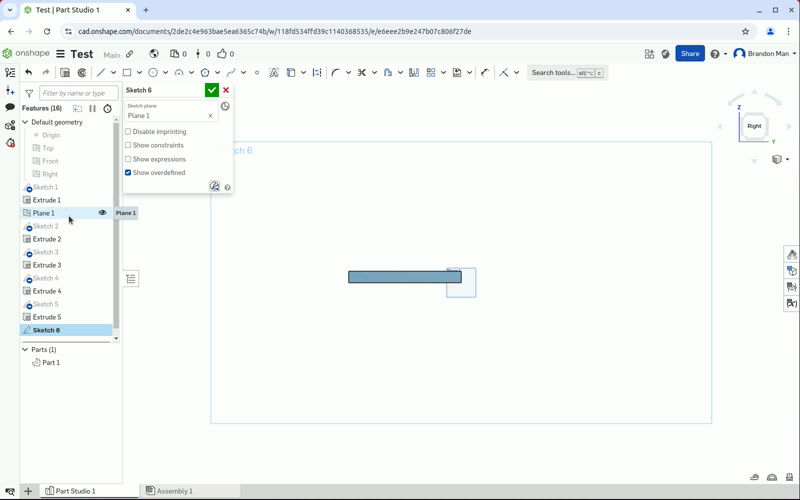
mouse_move(73, 352)
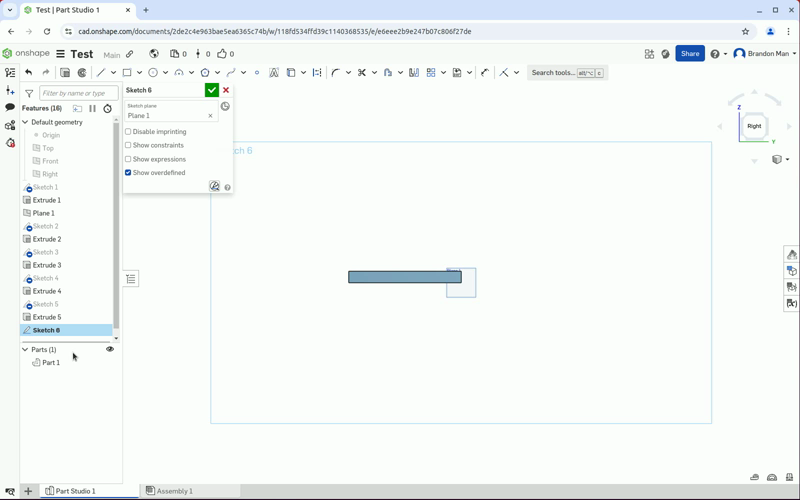
key(y)
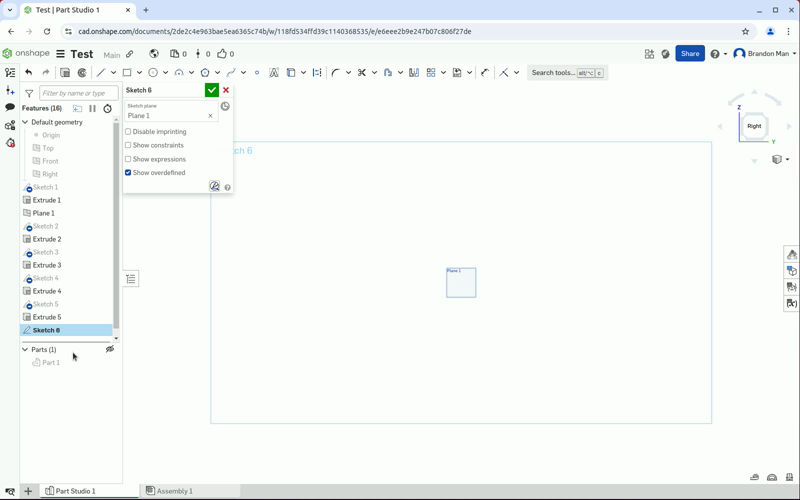
key(a)
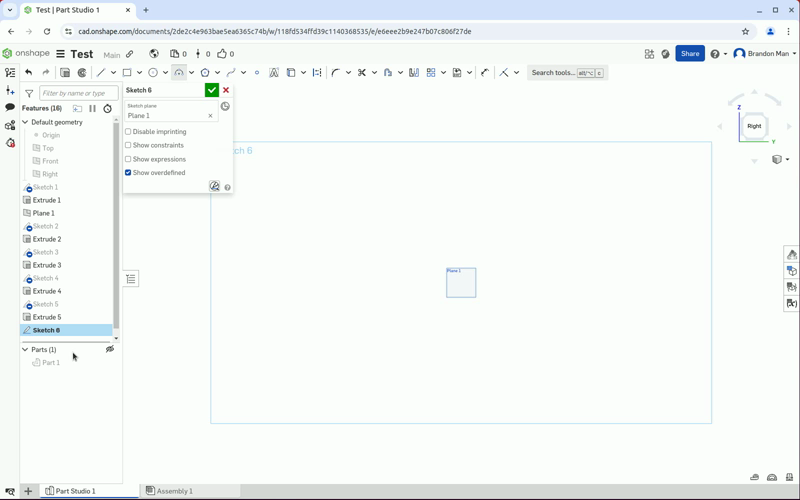
key_down(shift)
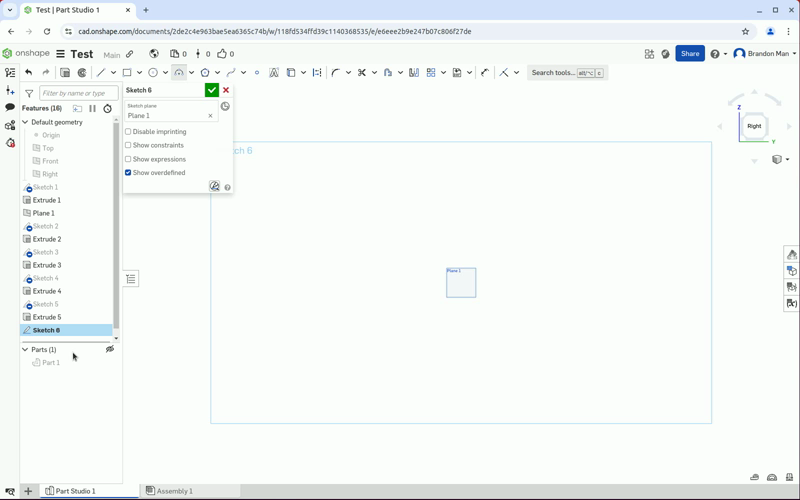
mouse_move(446, 279)
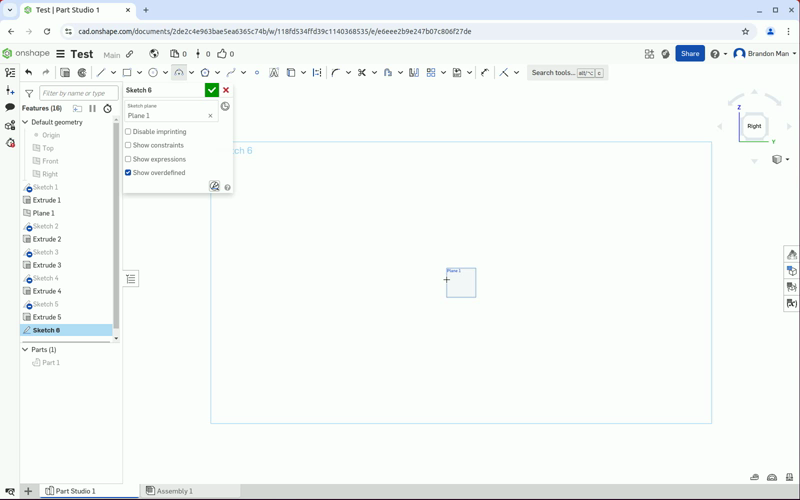
click(446, 279)
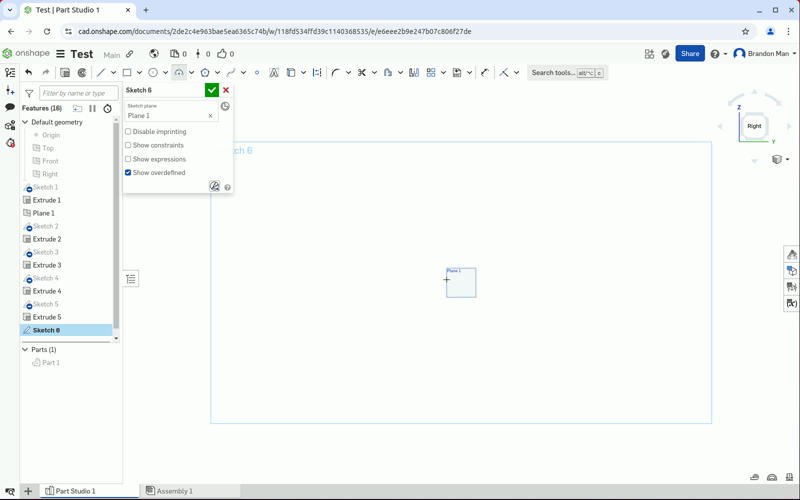
key_up(shift)
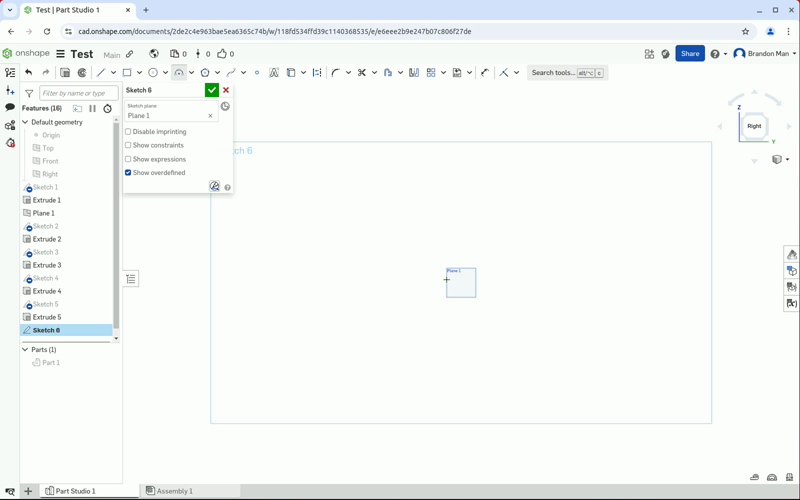
key_down(shift)
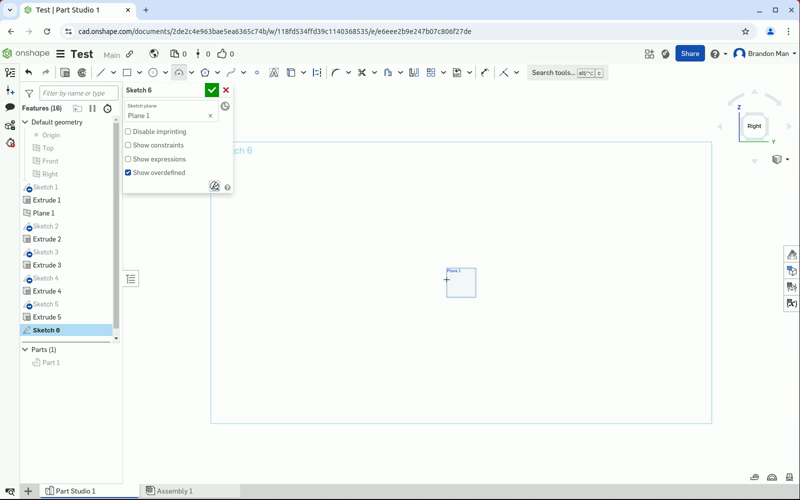
mouse_move(446, 276)
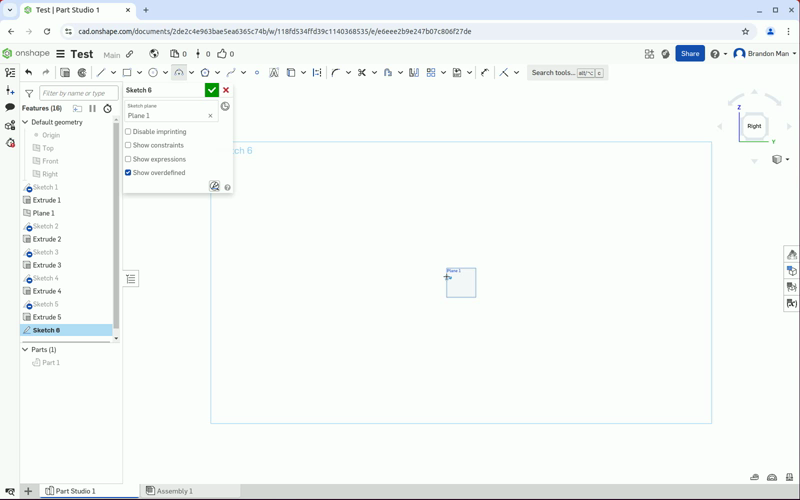
scroll(6)
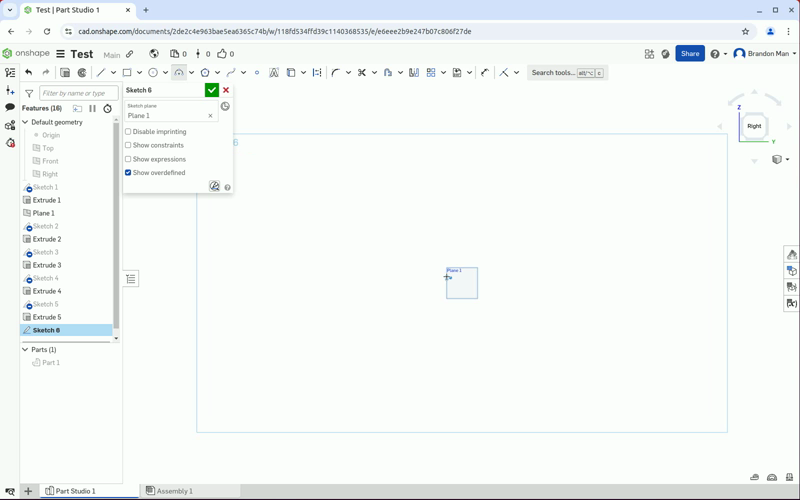
scroll(6)
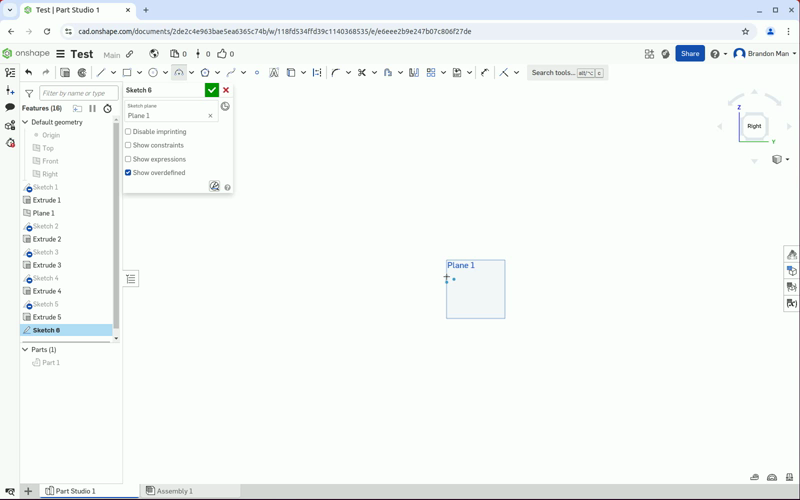
scroll(6)
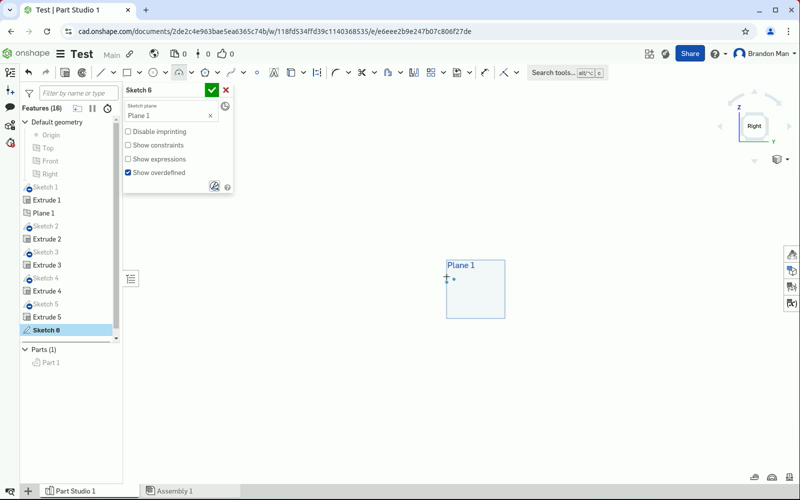
scroll(6)
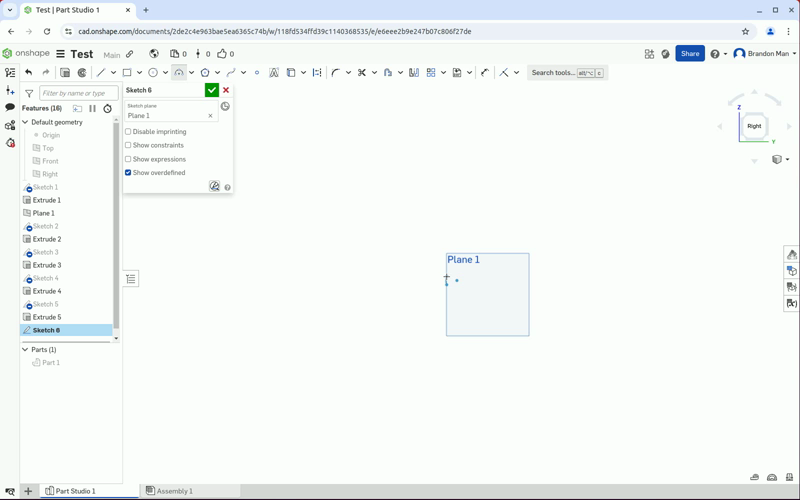
scroll(6)
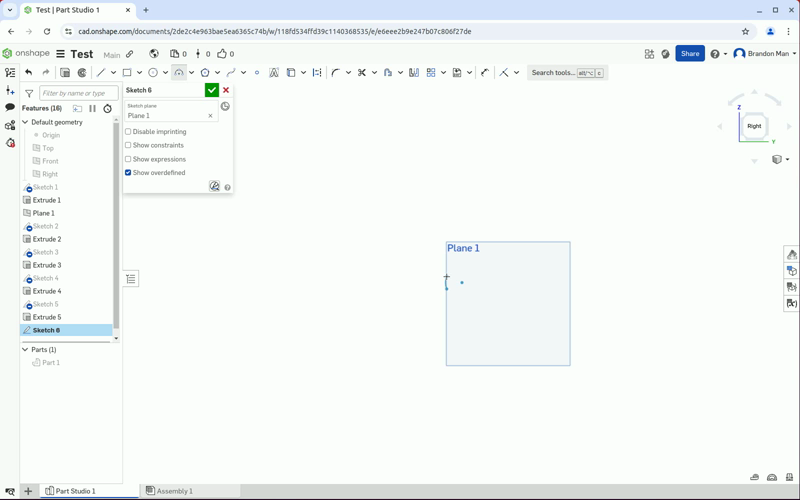
scroll(6)
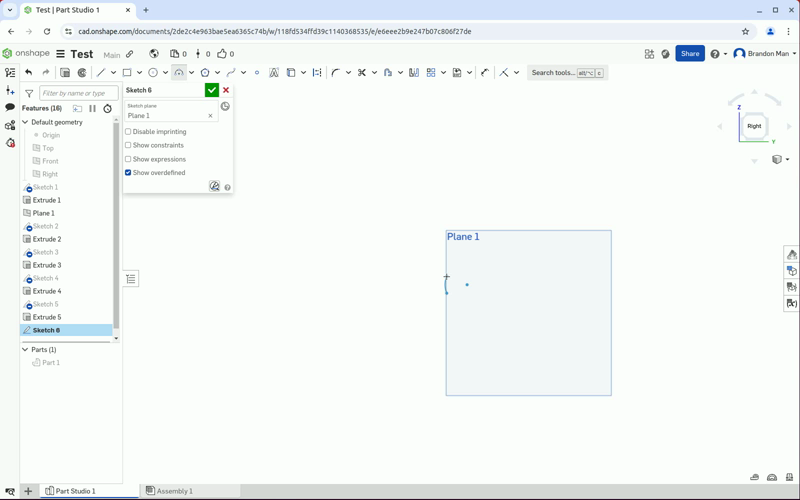
scroll(6)
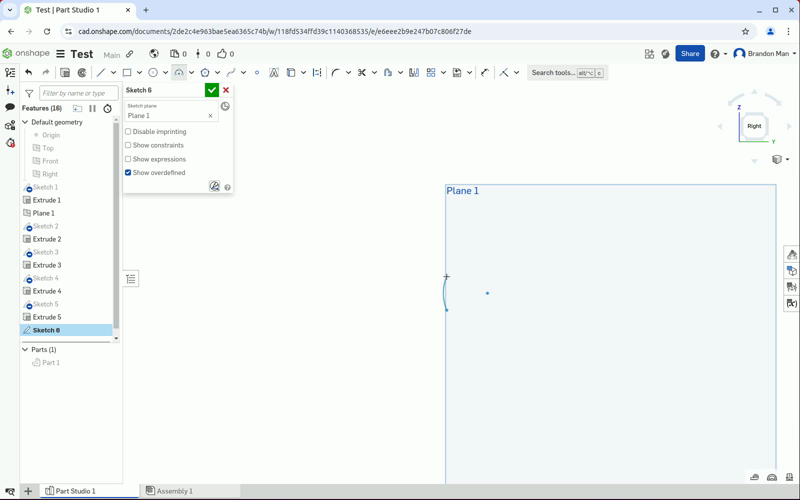
click(446, 276)
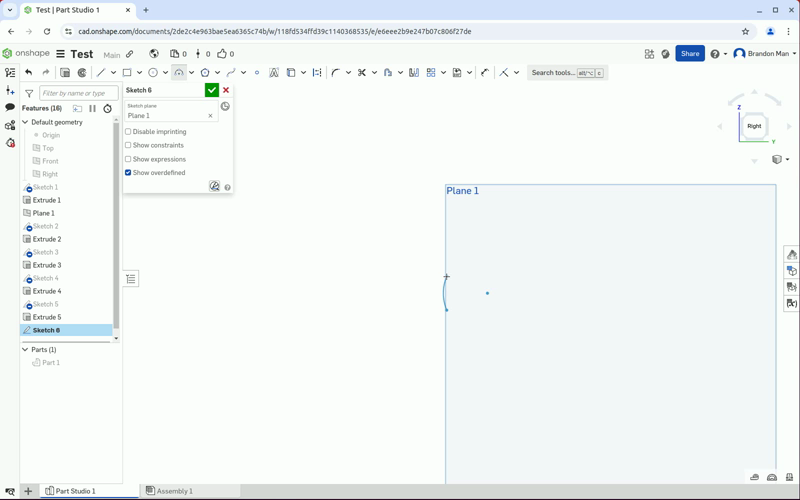
scroll(-6)
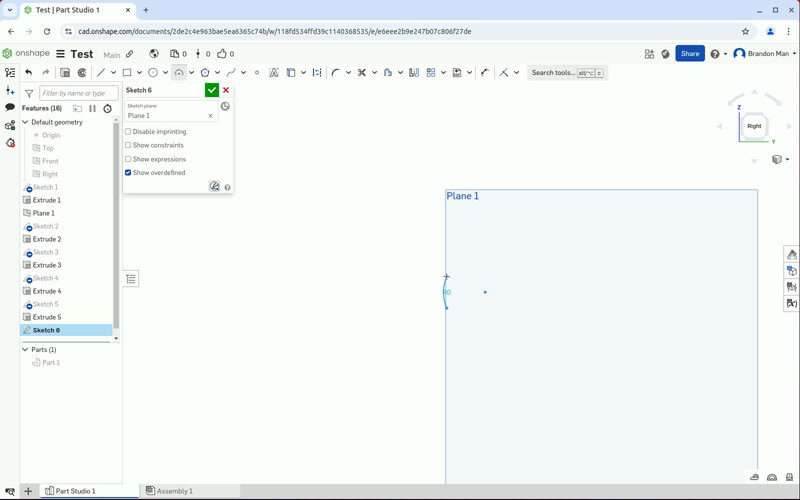
scroll(-6)
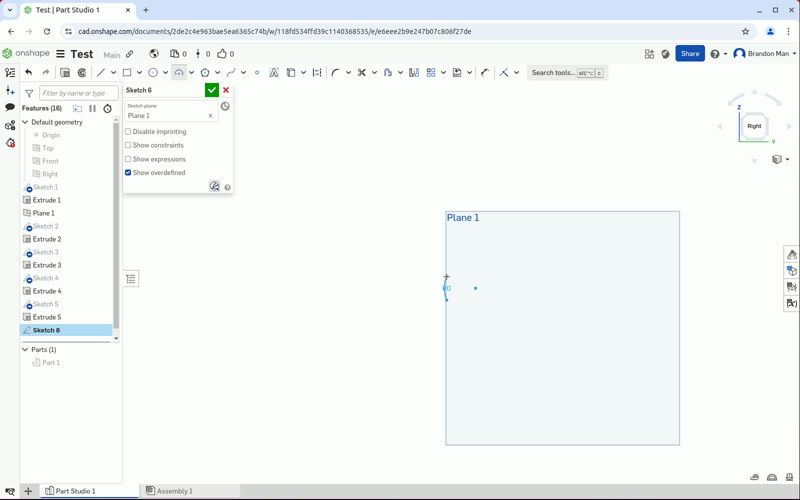
scroll(-6)
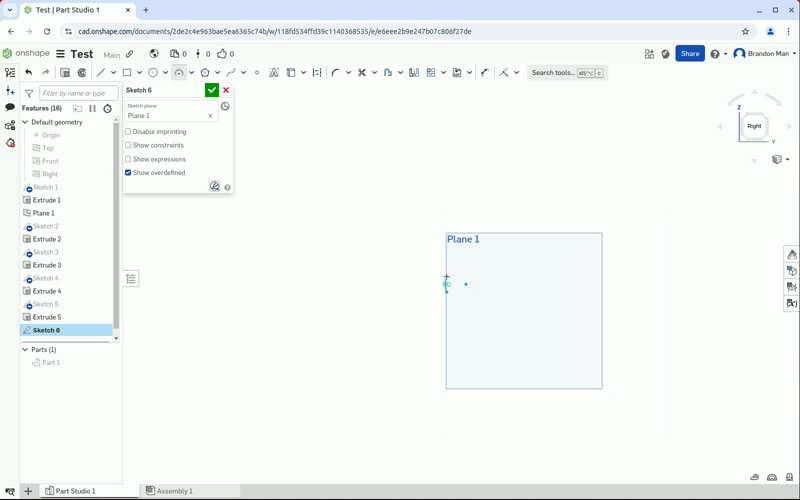
scroll(-6)
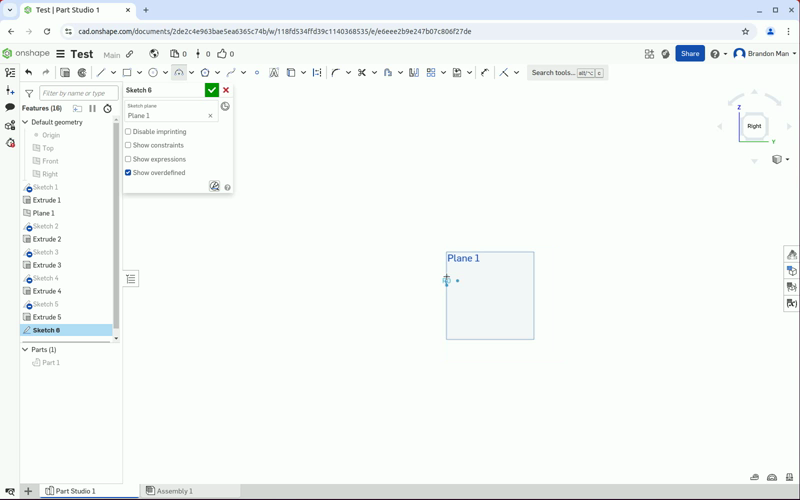
scroll(-6)
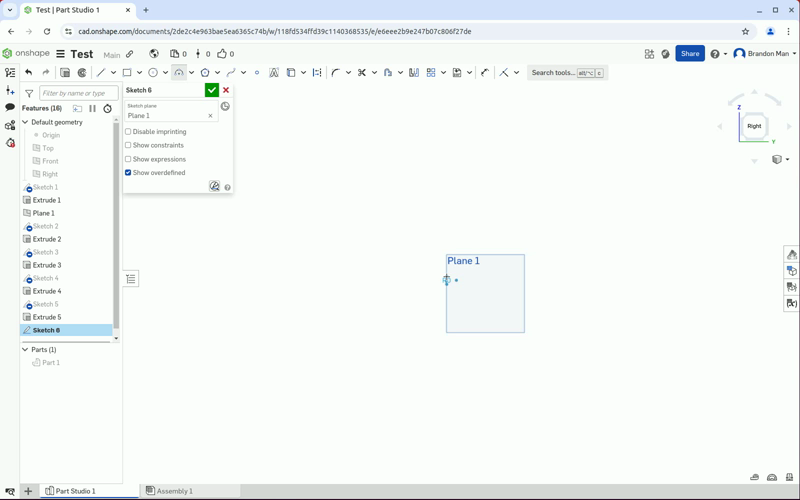
scroll(-6)
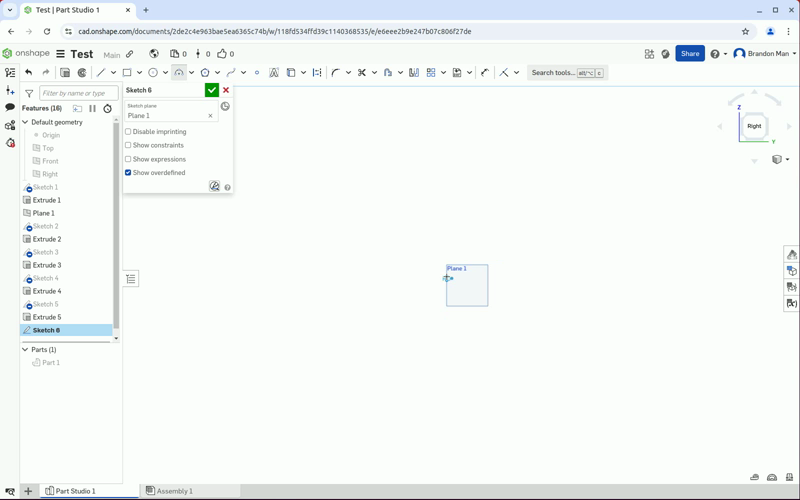
scroll(-6)
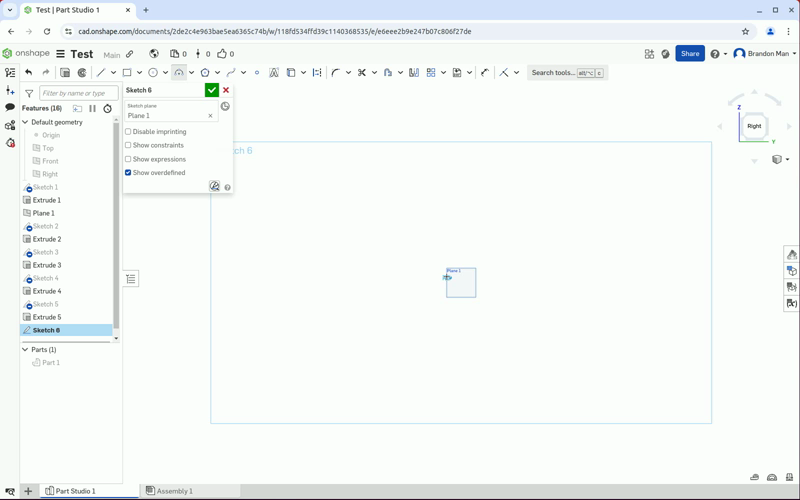
mouse_move(448, 277)
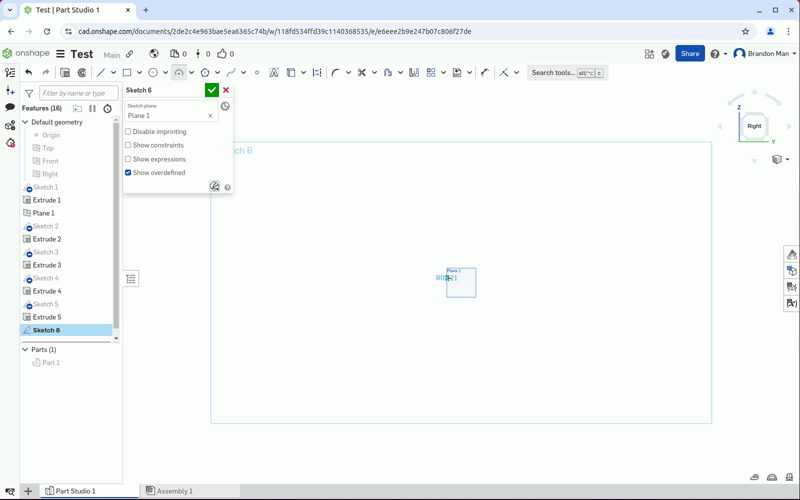
scroll(6)
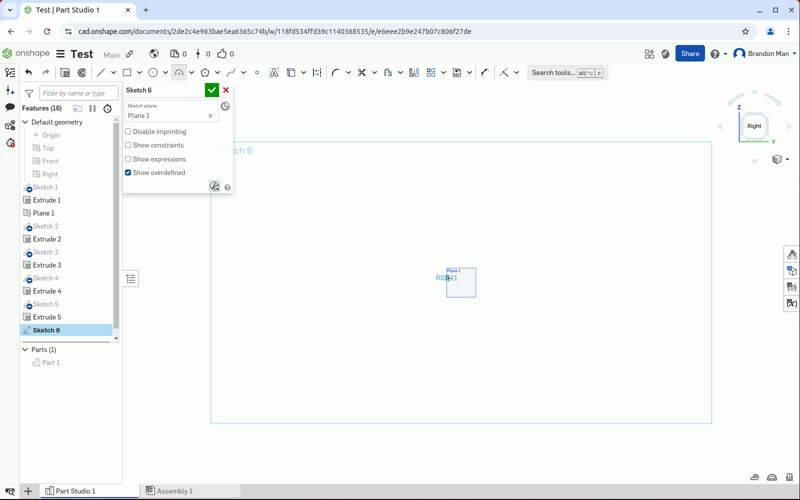
scroll(6)
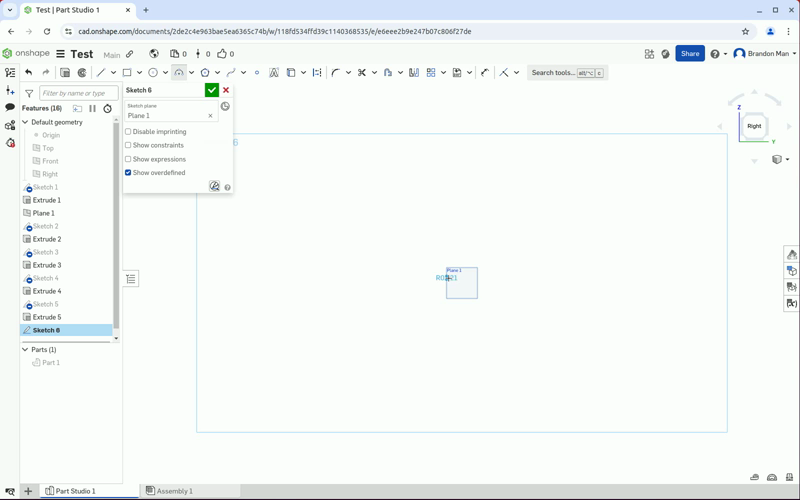
scroll(6)
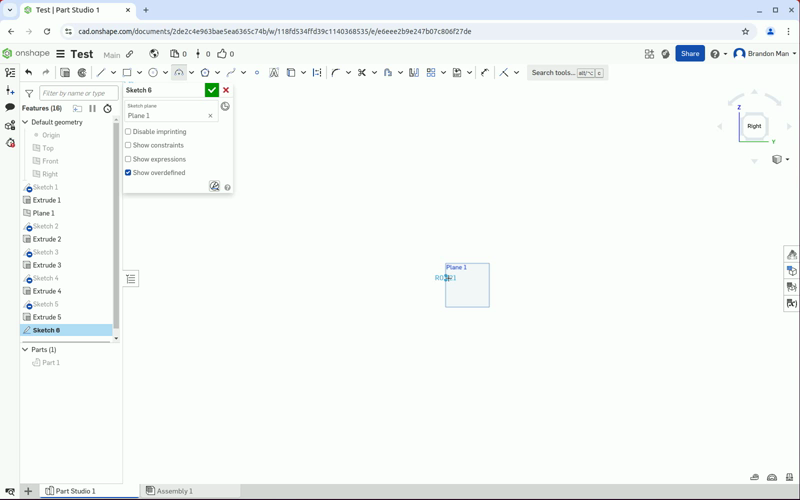
scroll(6)
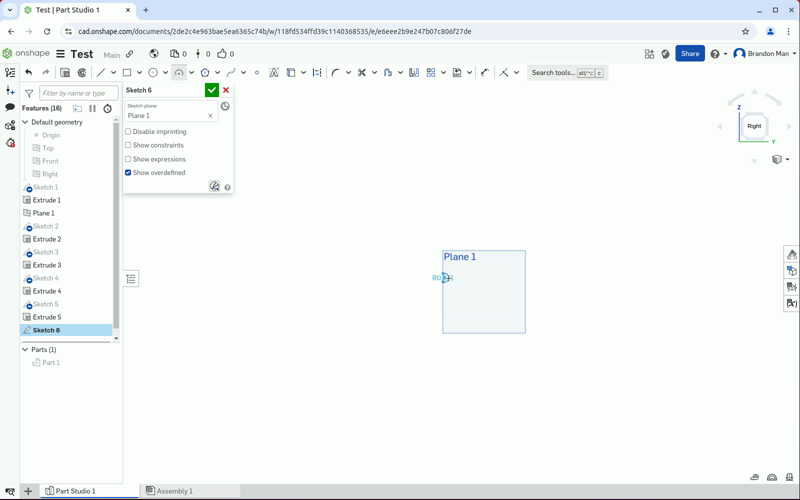
scroll(6)
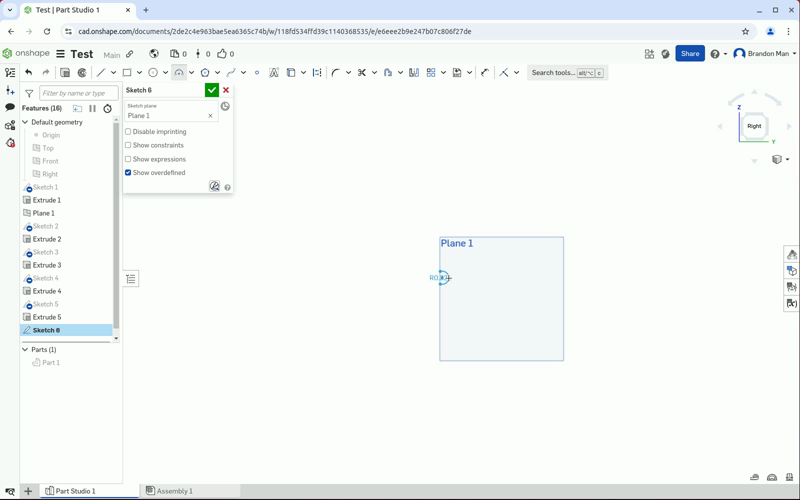
scroll(6)
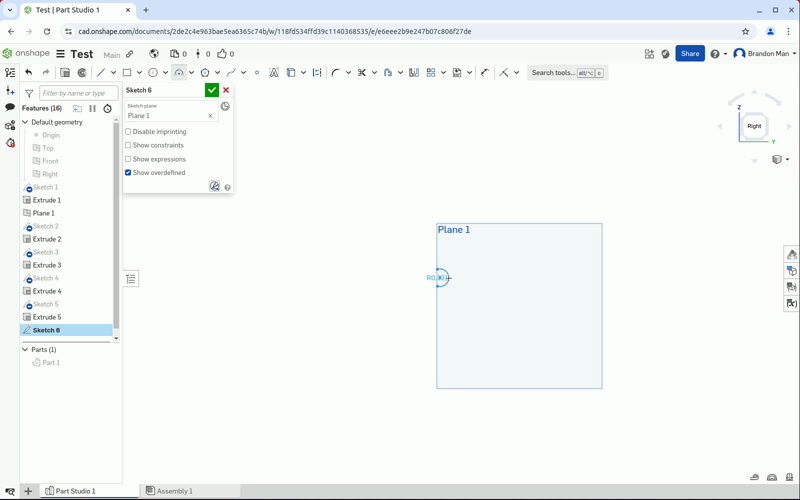
scroll(6)
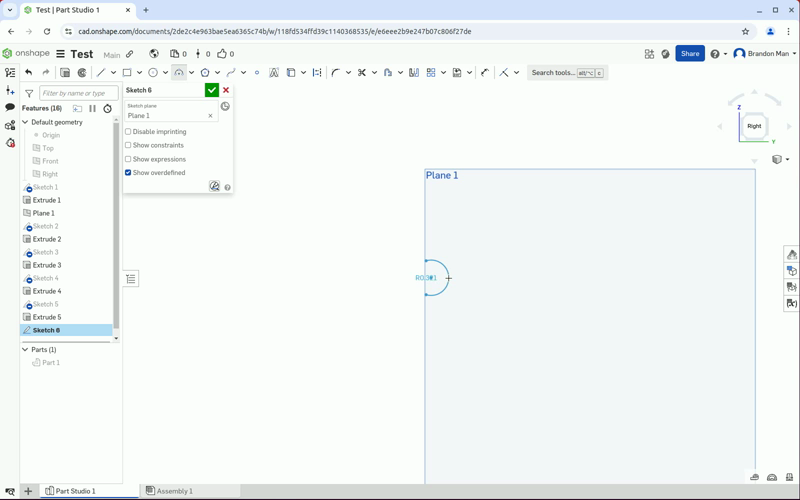
click(448, 277)
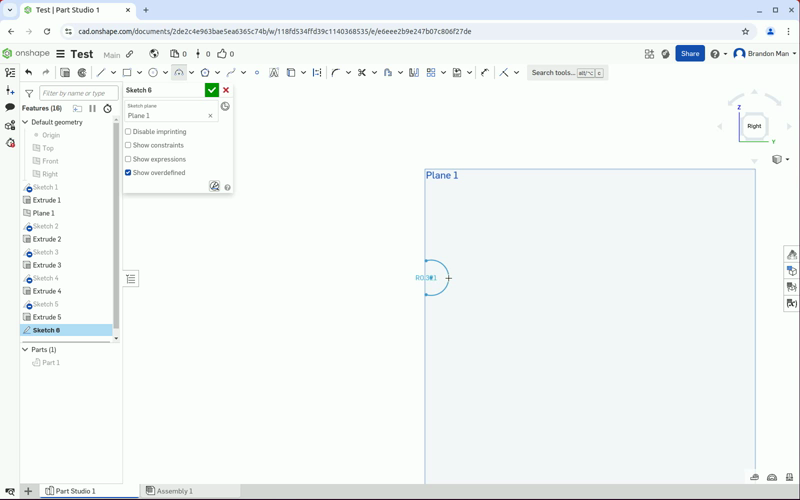
scroll(-6)
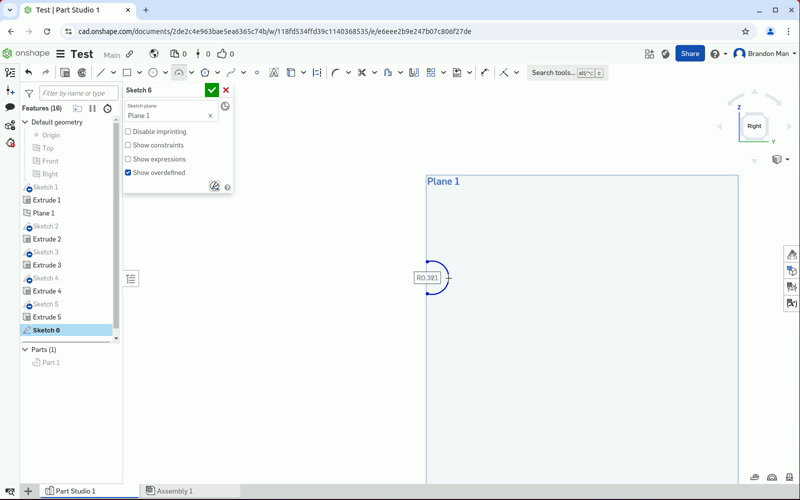
scroll(-6)
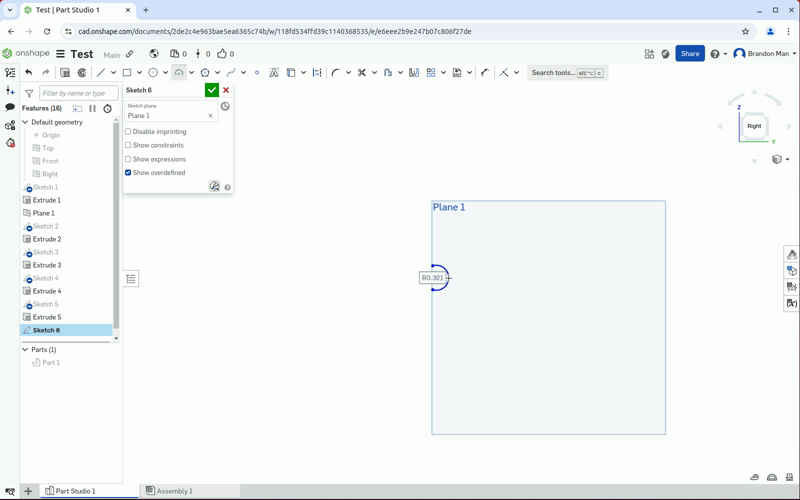
scroll(-6)
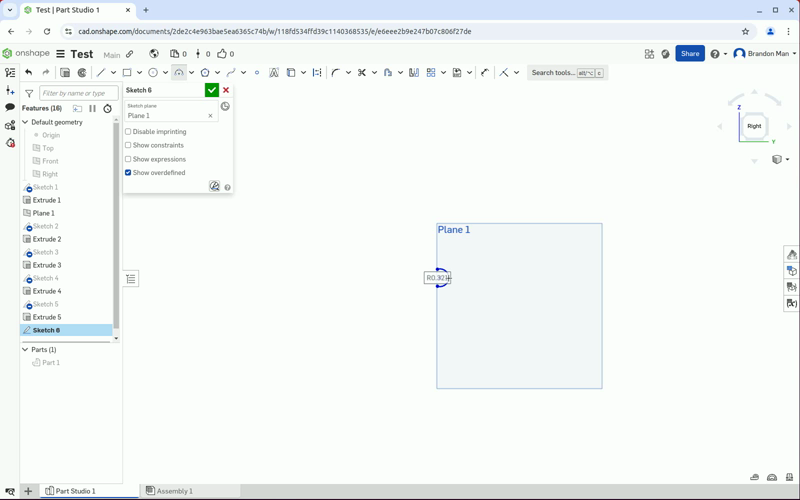
scroll(-6)
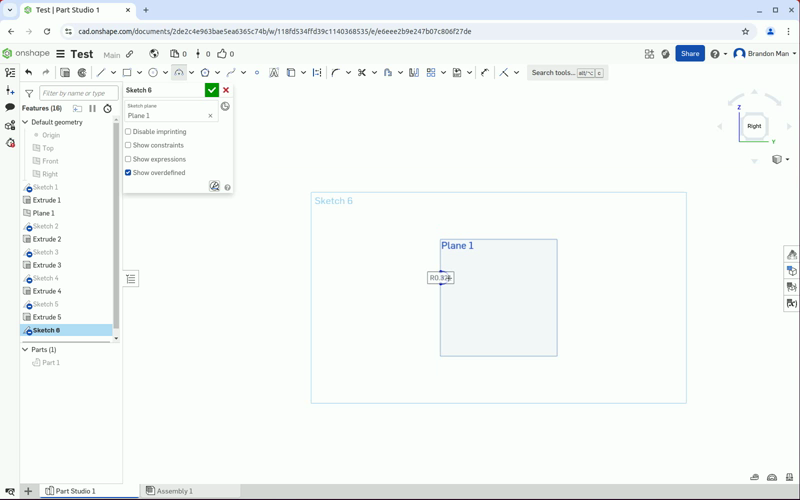
scroll(-6)
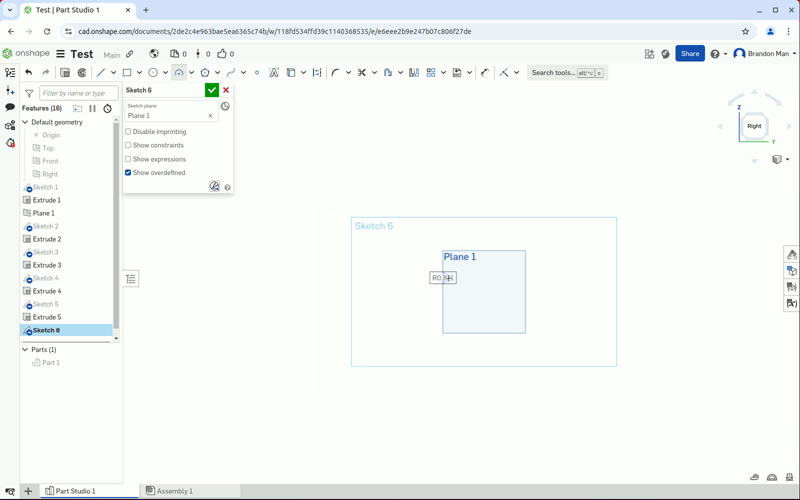
scroll(-6)
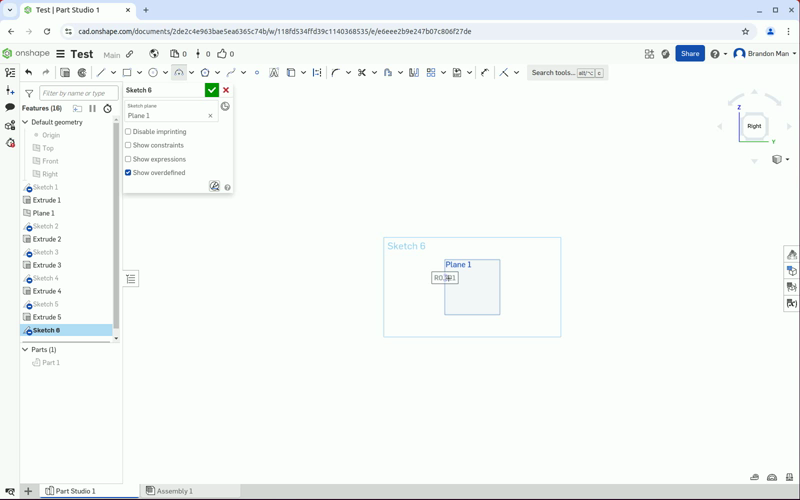
scroll(-6)
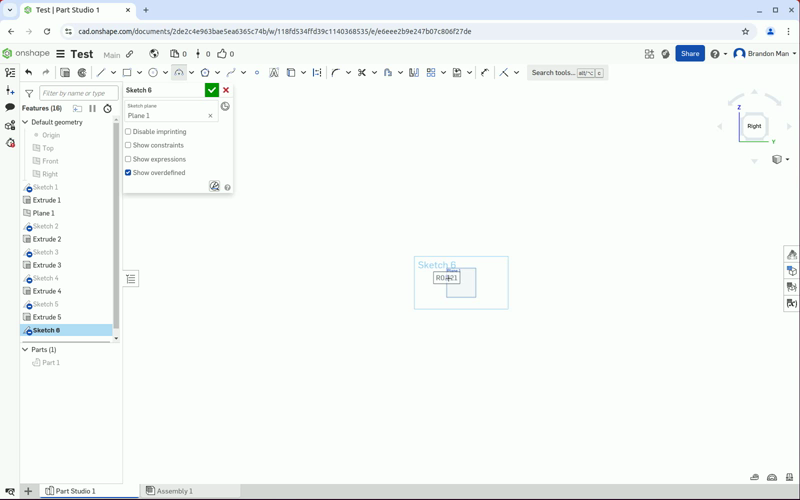
key_up(shift)
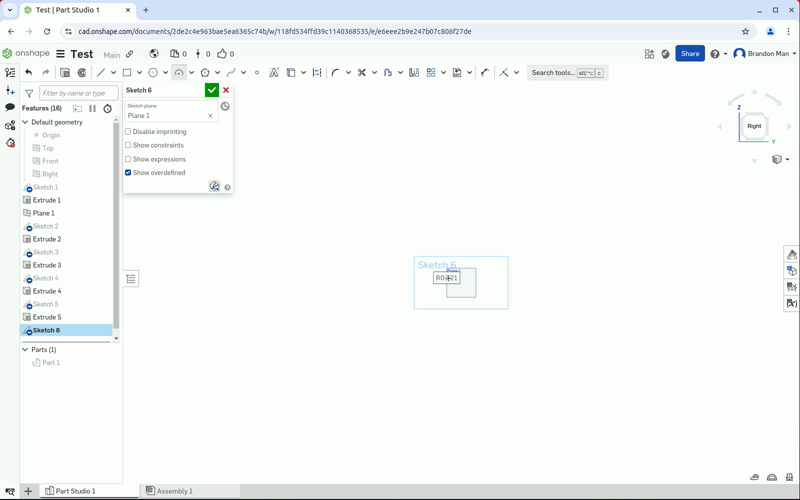
key(esc)
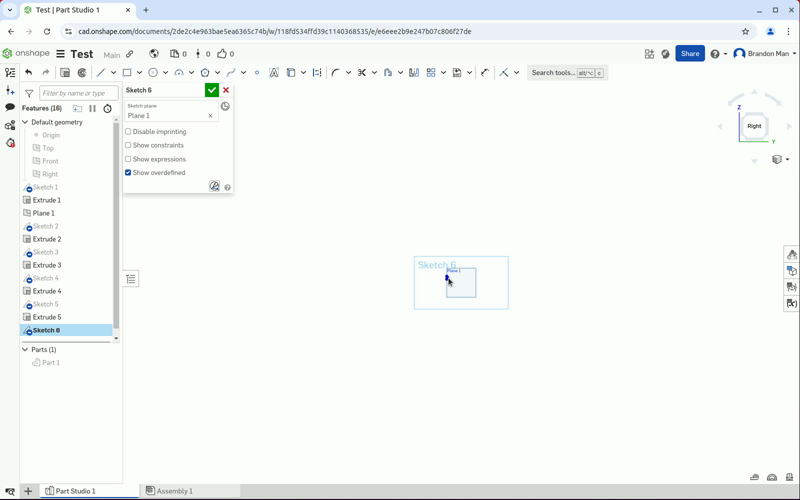
key(l)
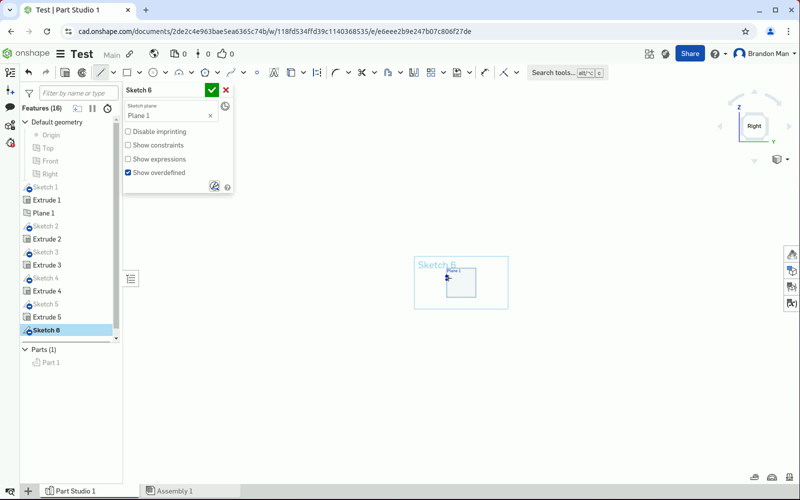
mouse_move(446, 276)
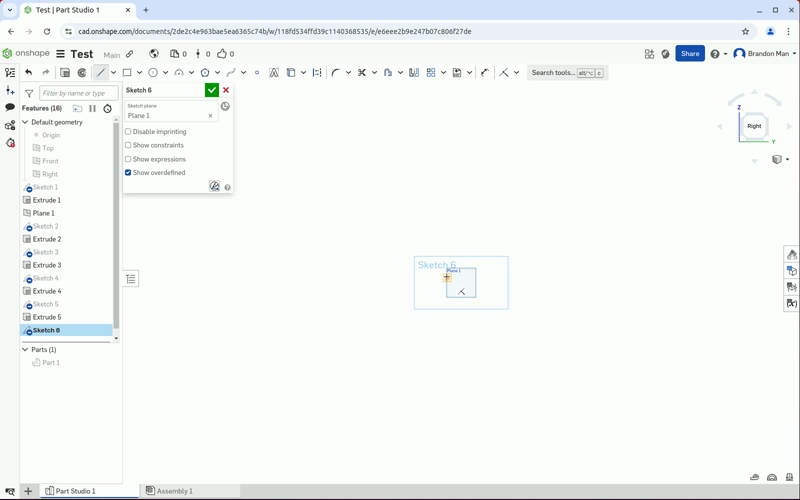
scroll(6)
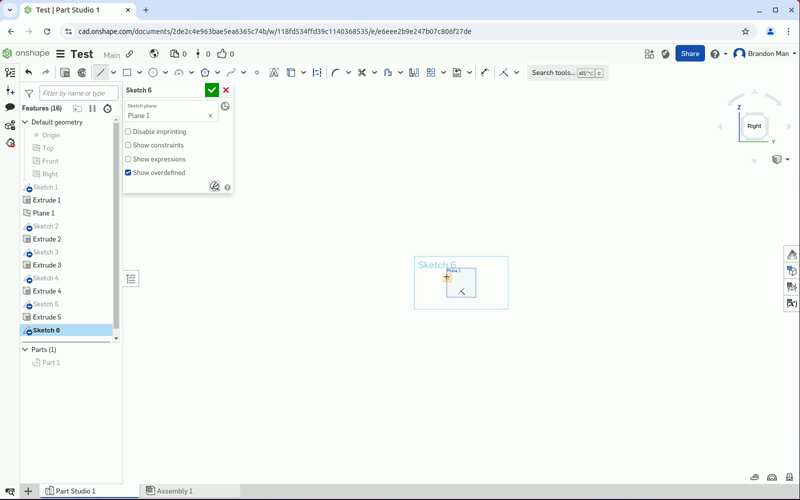
scroll(6)
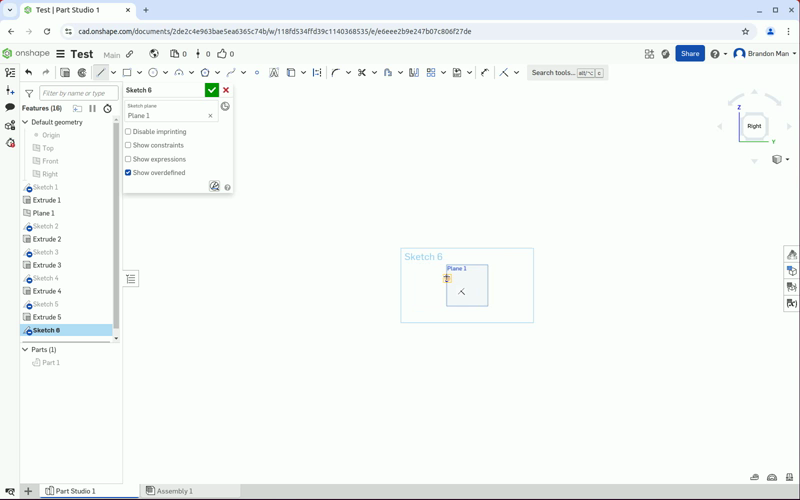
scroll(6)
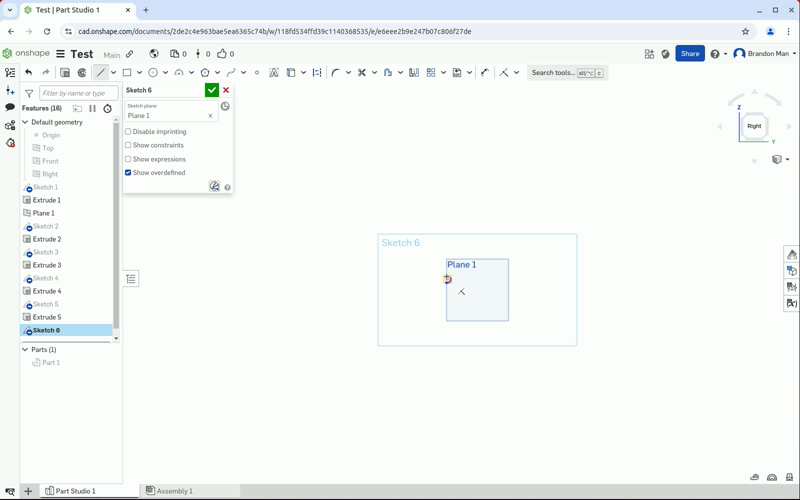
scroll(6)
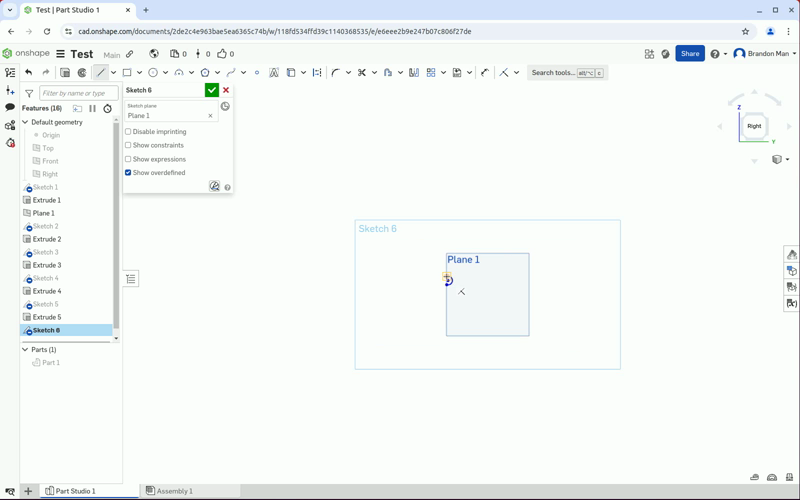
scroll(6)
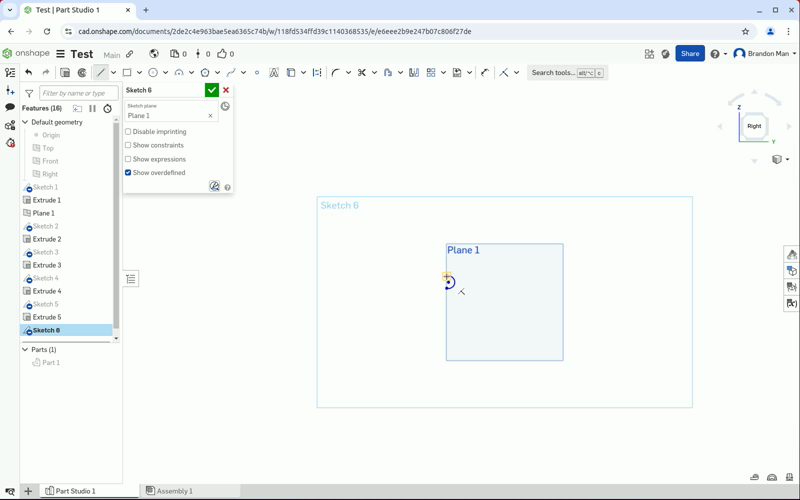
scroll(6)
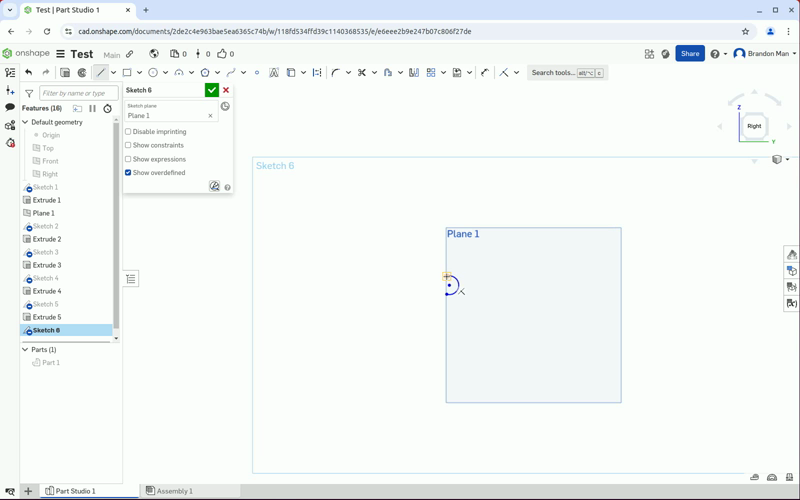
scroll(6)
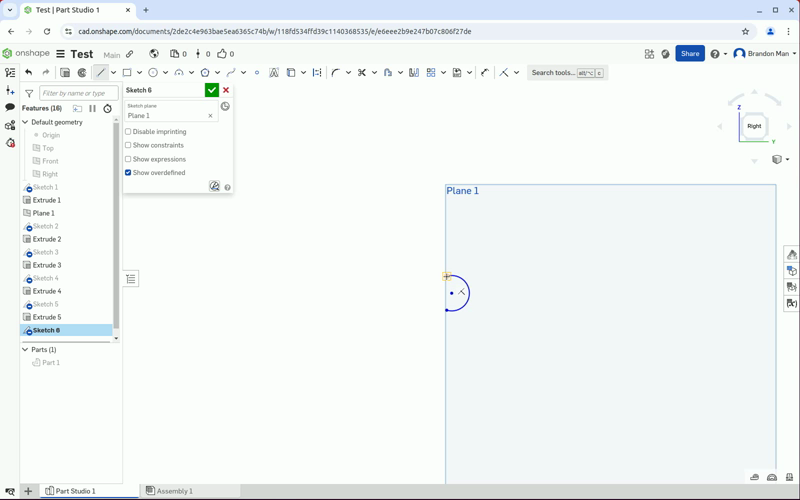
click(446, 276)
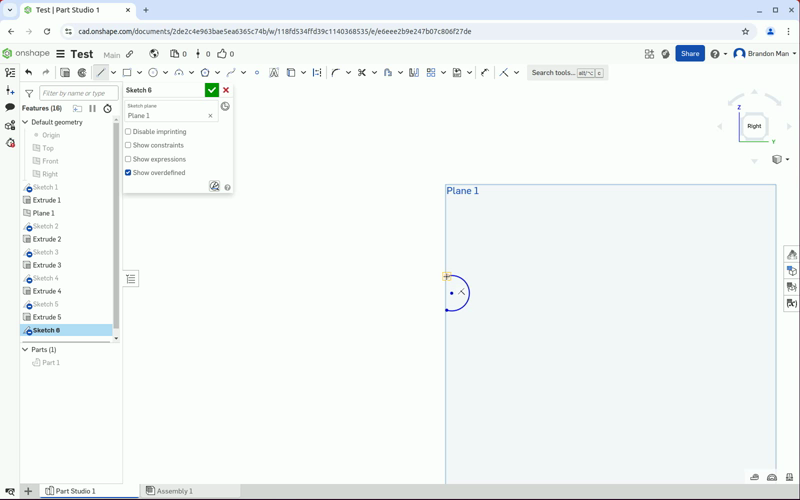
scroll(-6)
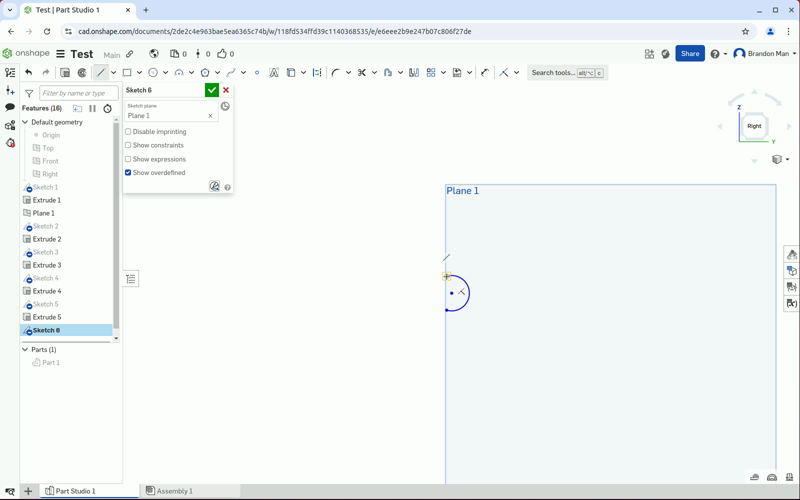
scroll(-6)
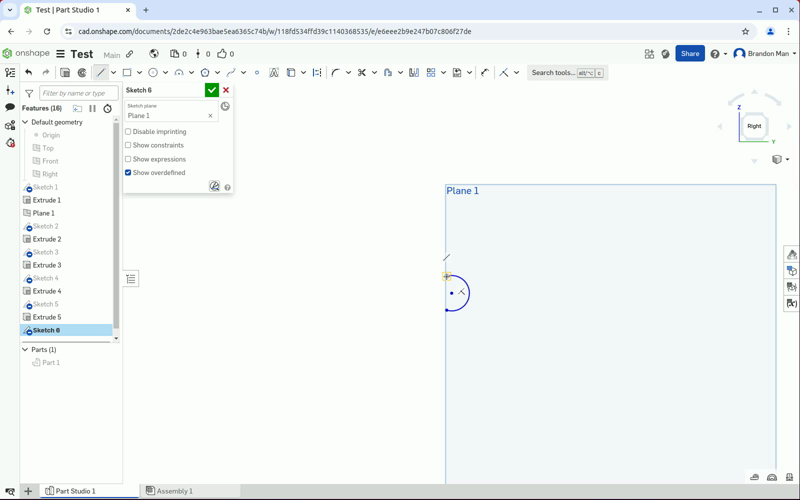
scroll(-6)
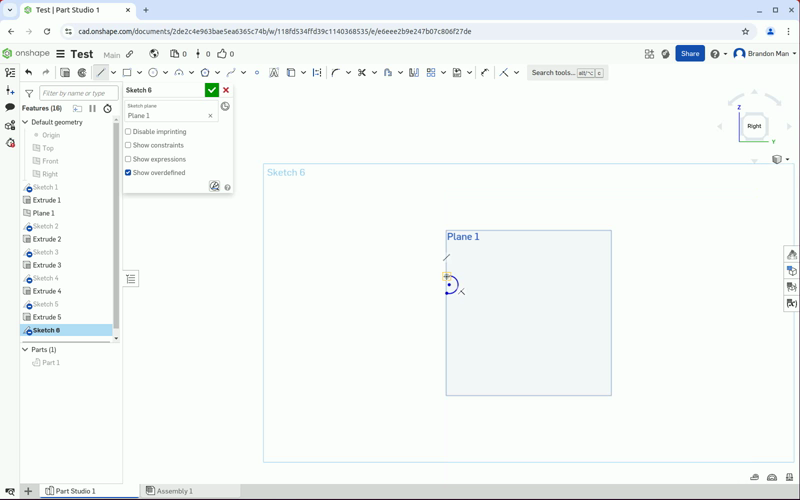
scroll(-6)
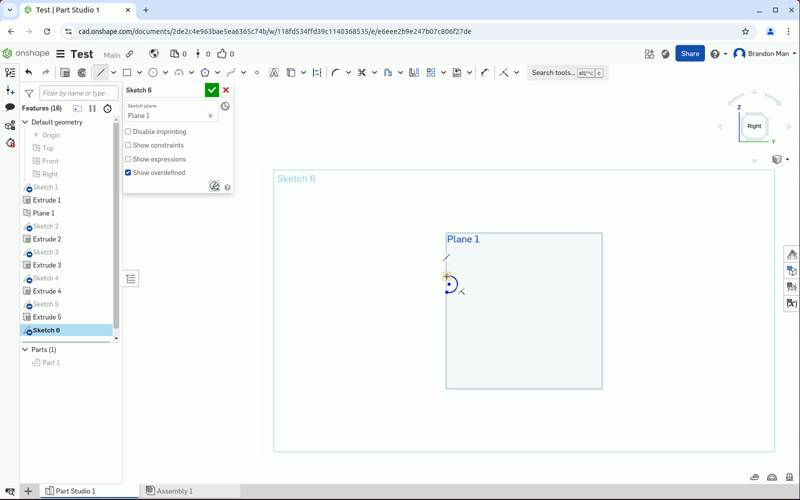
scroll(-6)
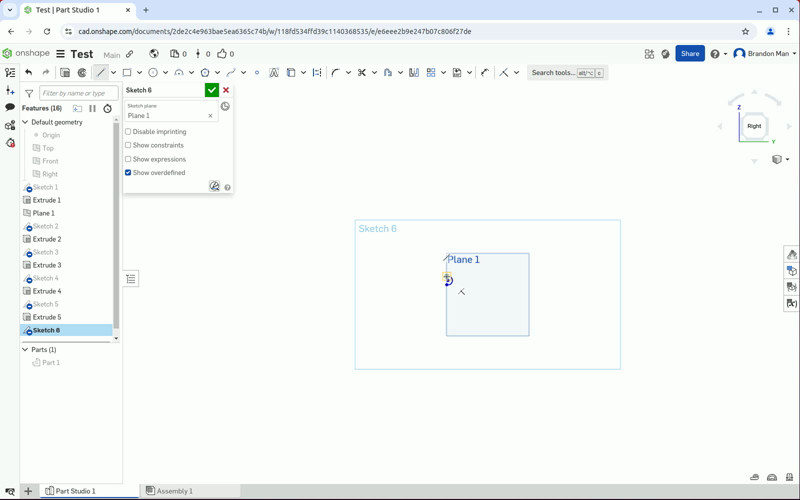
scroll(-6)
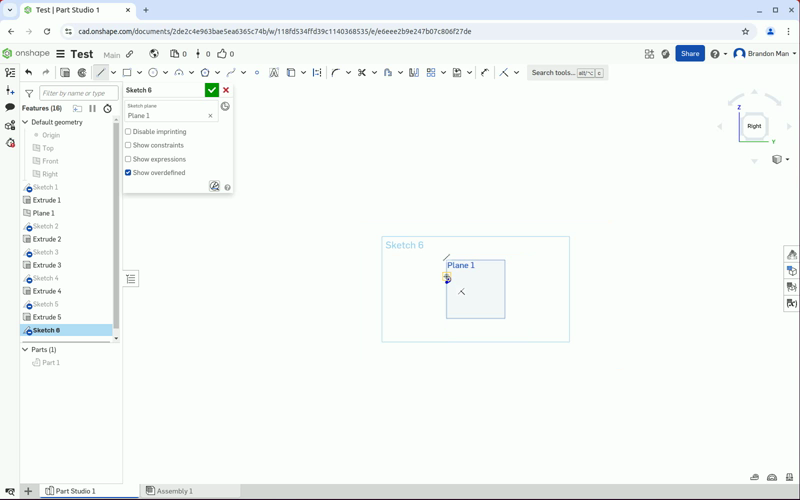
scroll(-6)
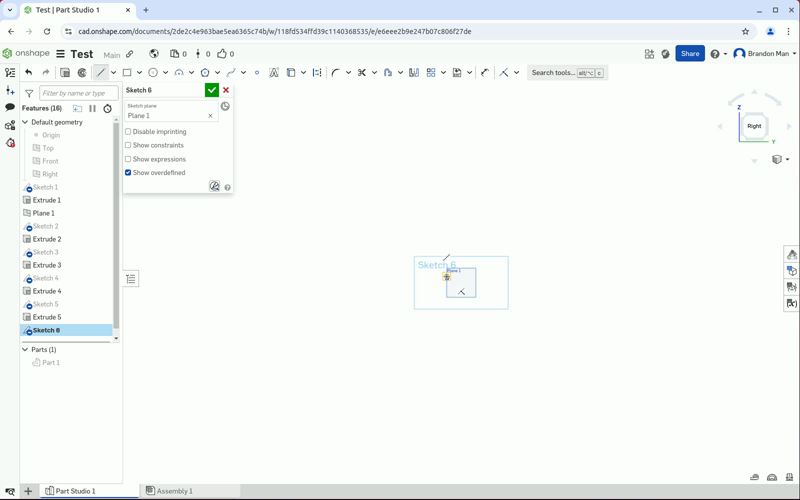
mouse_move(476, 276)
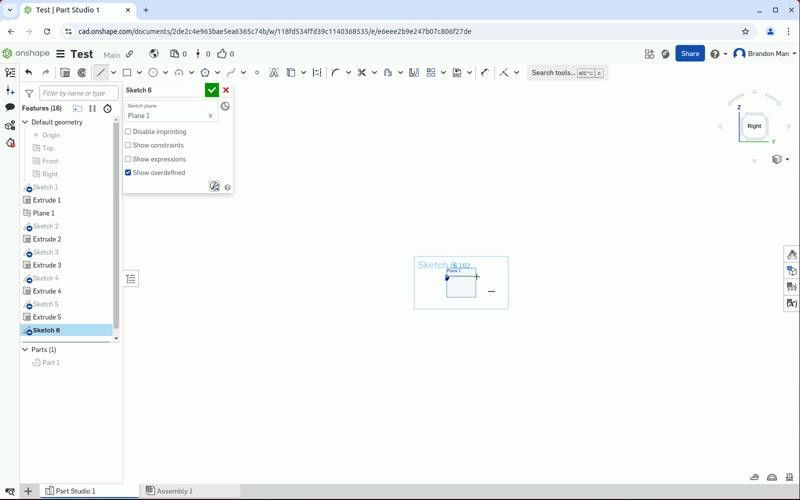
key_down(shift)
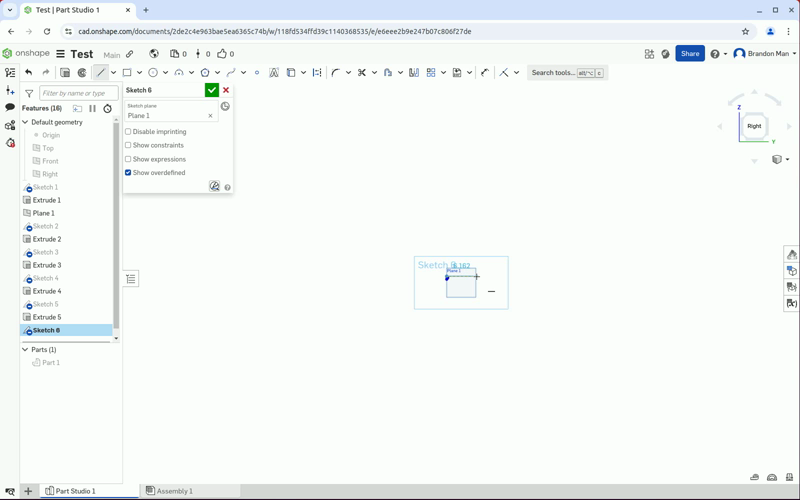
mouse_move(446, 279)
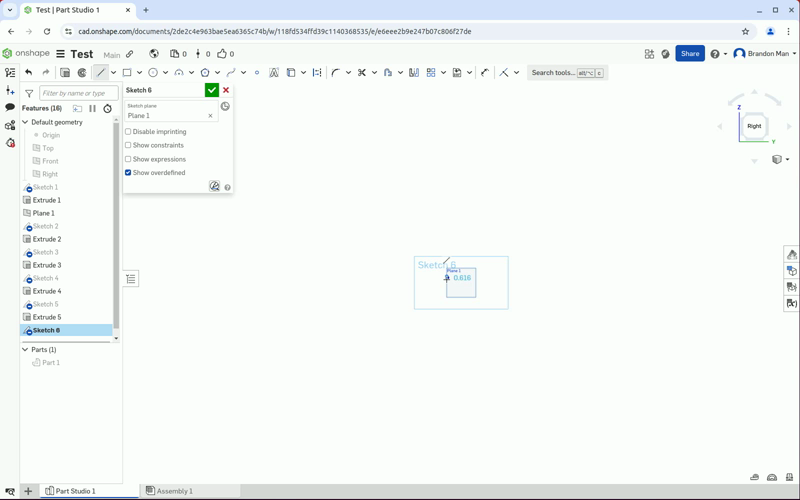
scroll(6)
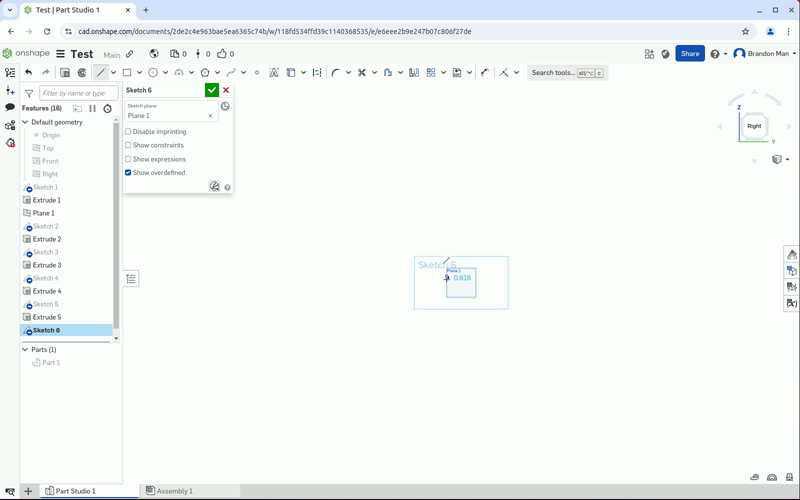
scroll(6)
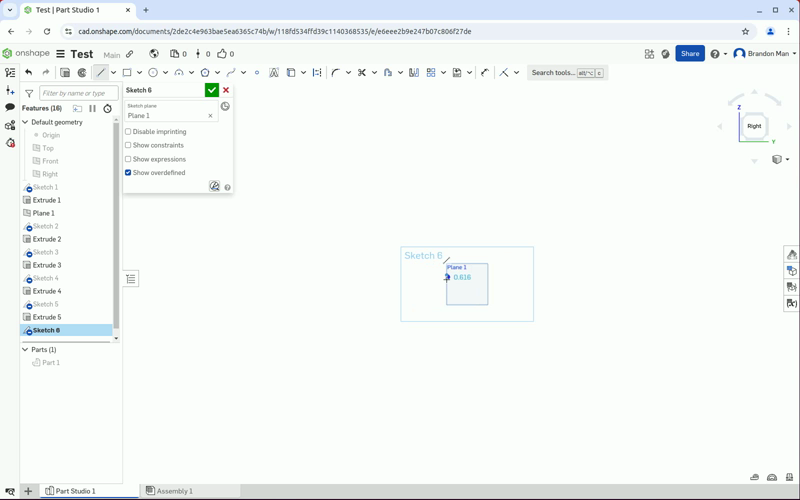
scroll(6)
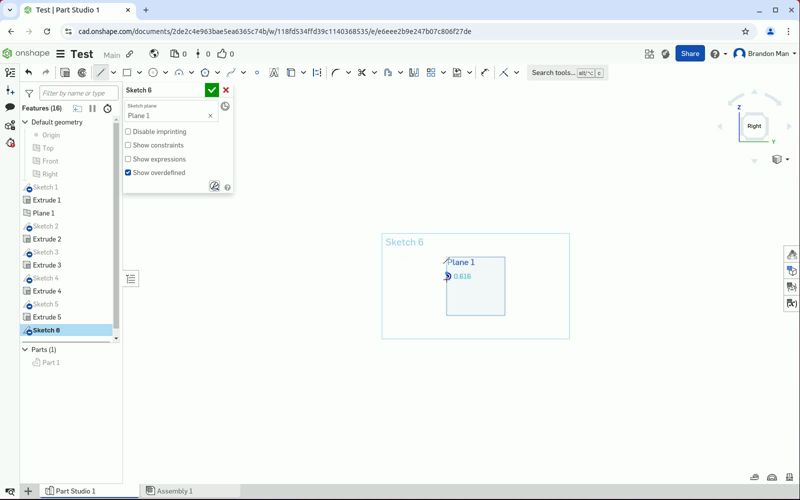
scroll(6)
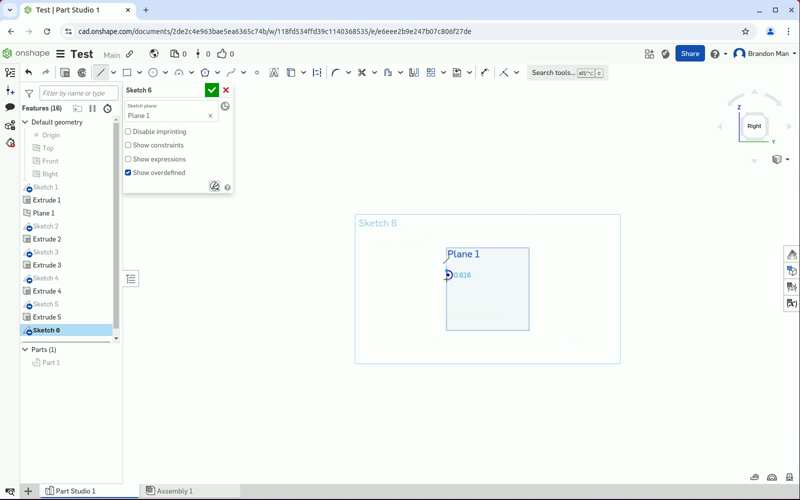
scroll(6)
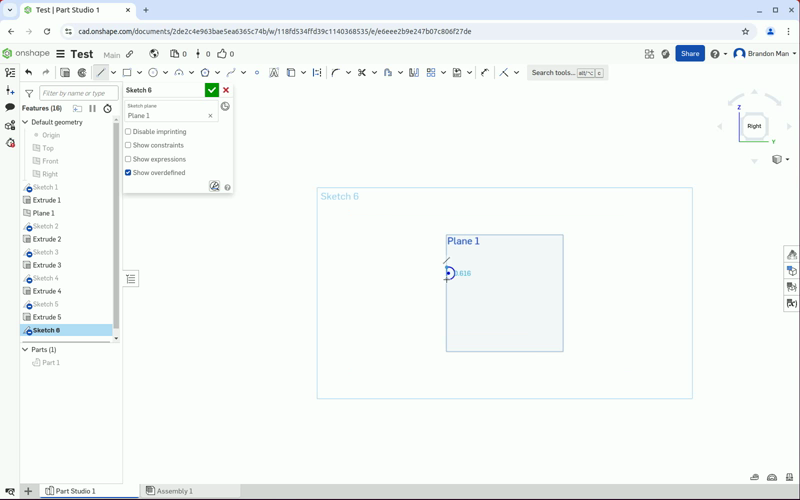
scroll(6)
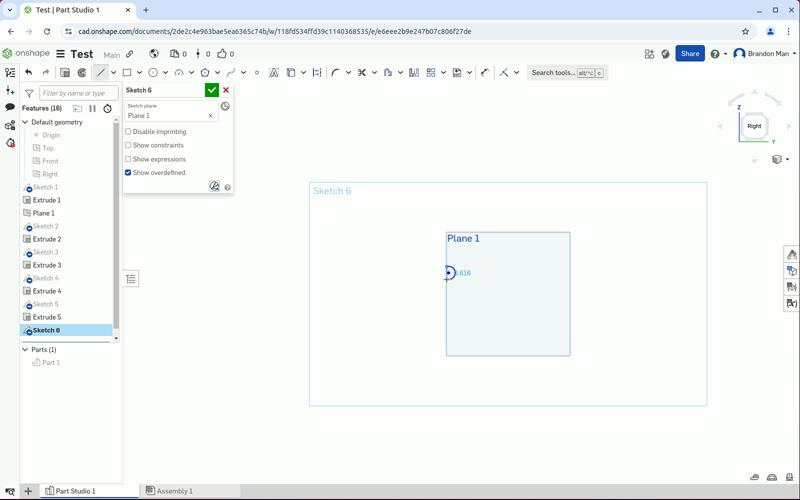
scroll(6)
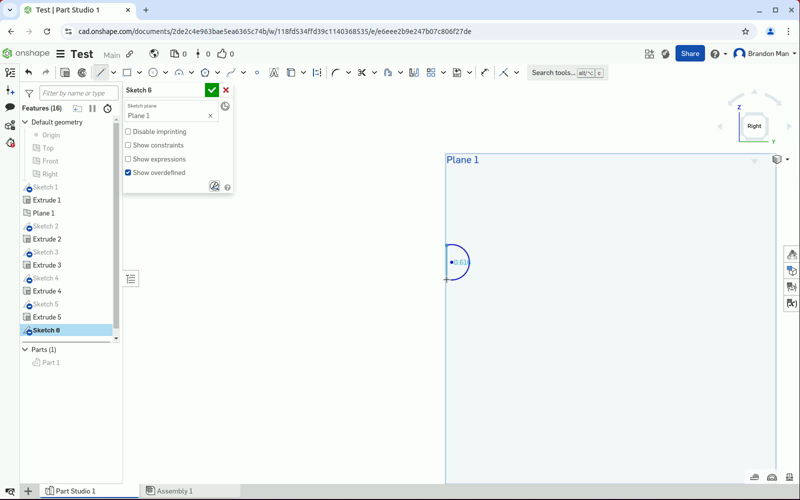
key_up(shift)
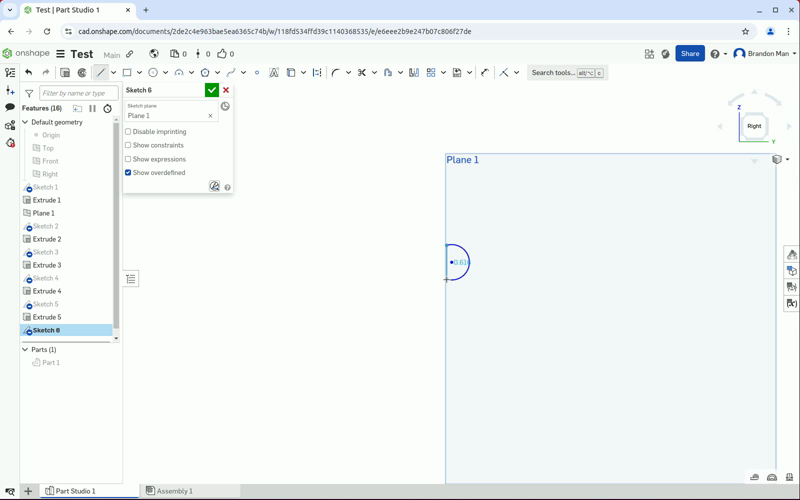
click(446, 279)
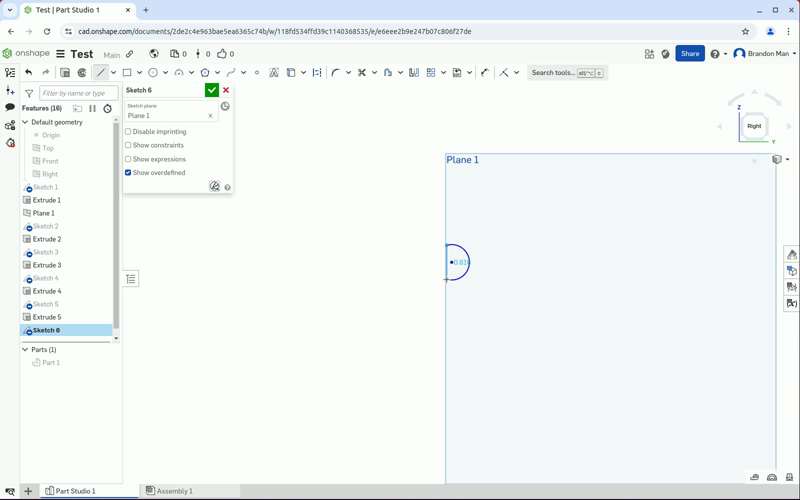
scroll(-6)
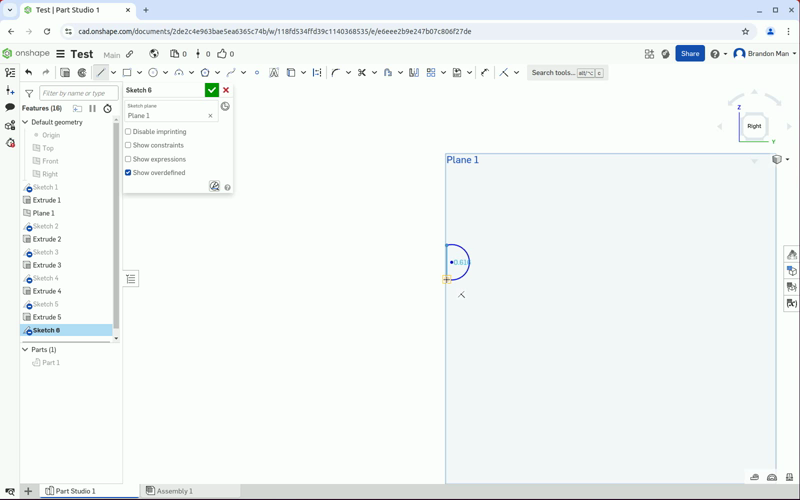
scroll(-6)
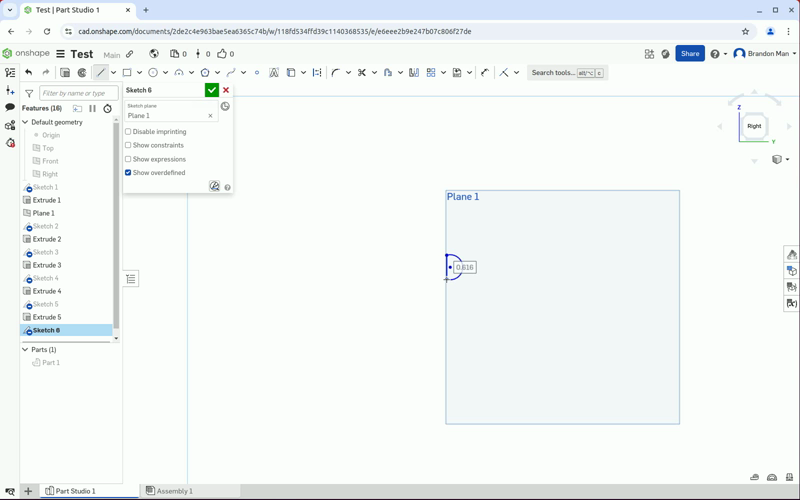
scroll(-6)
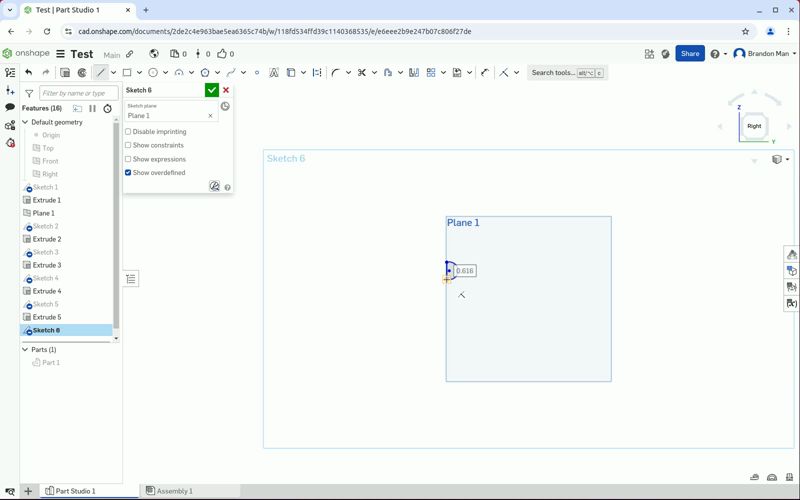
scroll(-6)
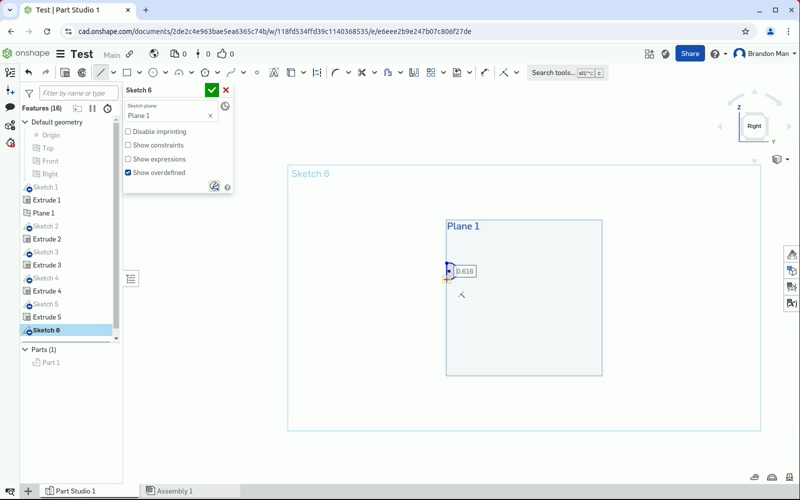
scroll(-6)
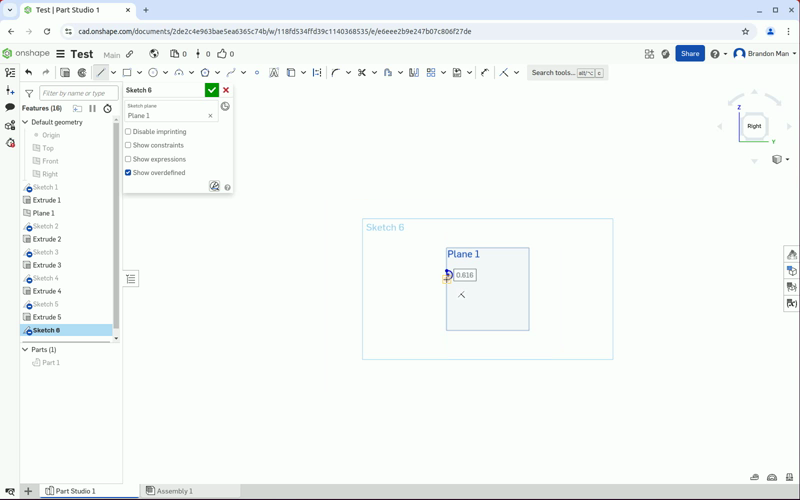
scroll(-6)
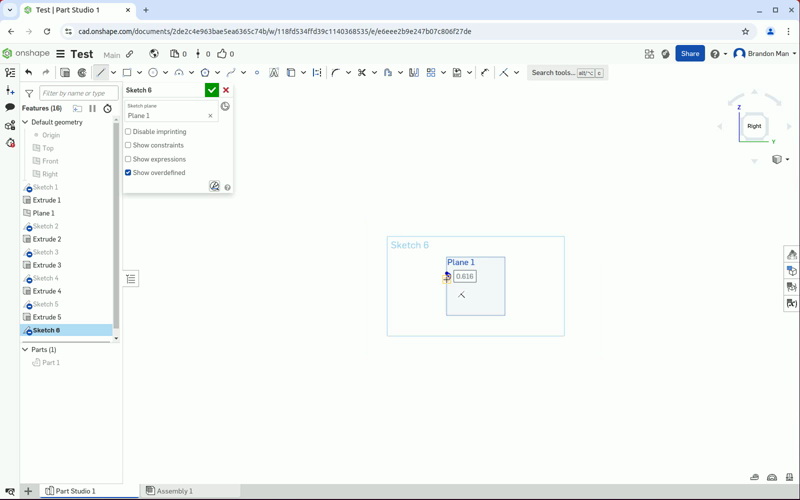
scroll(-6)
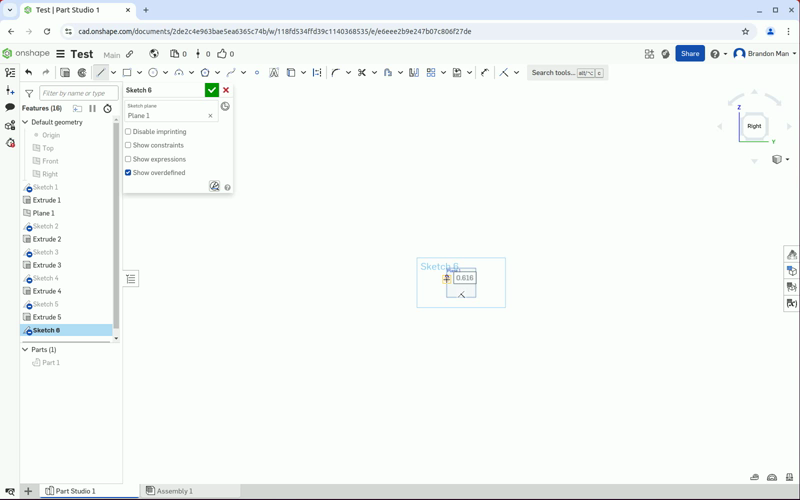
key(esc)
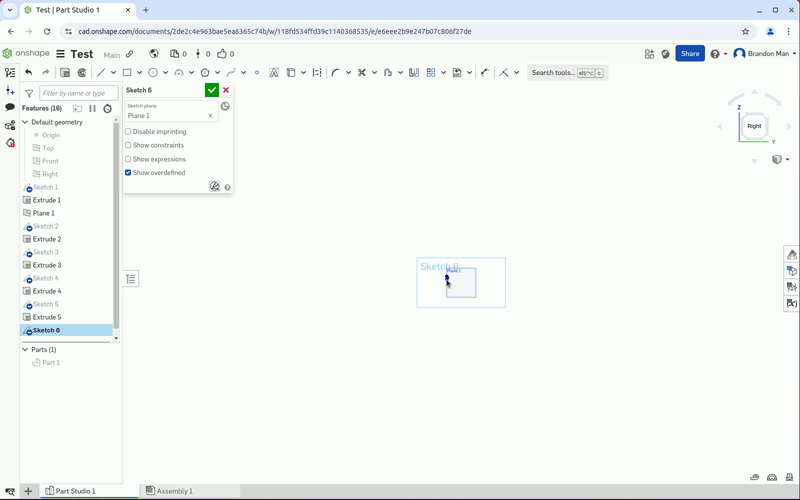
mouse_move(447, 278)
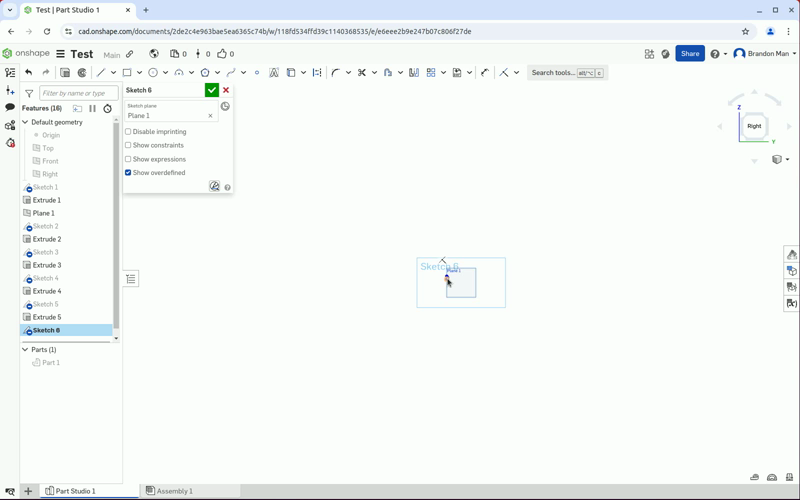
scroll(6)
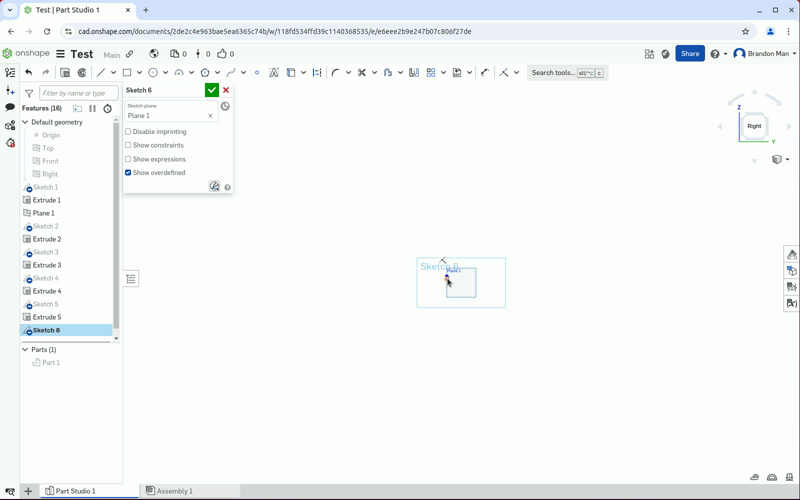
scroll(6)
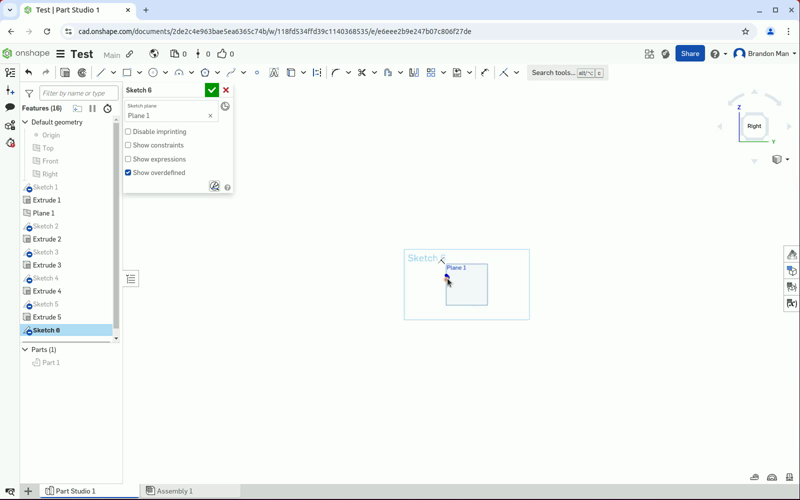
scroll(6)
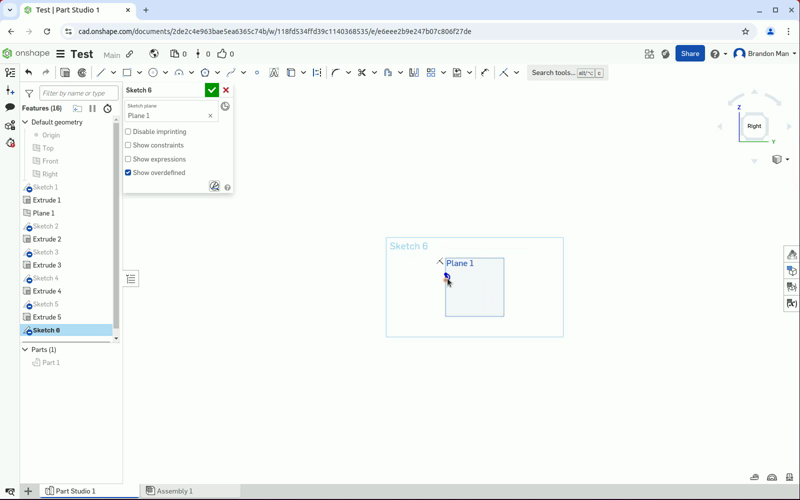
scroll(6)
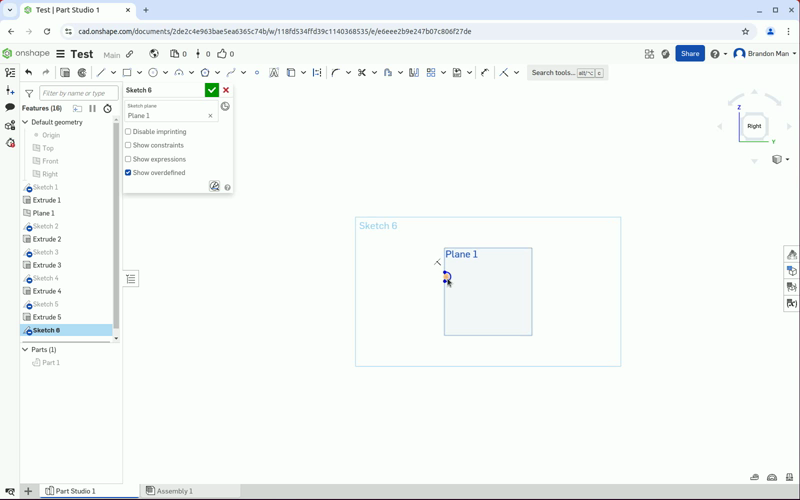
scroll(6)
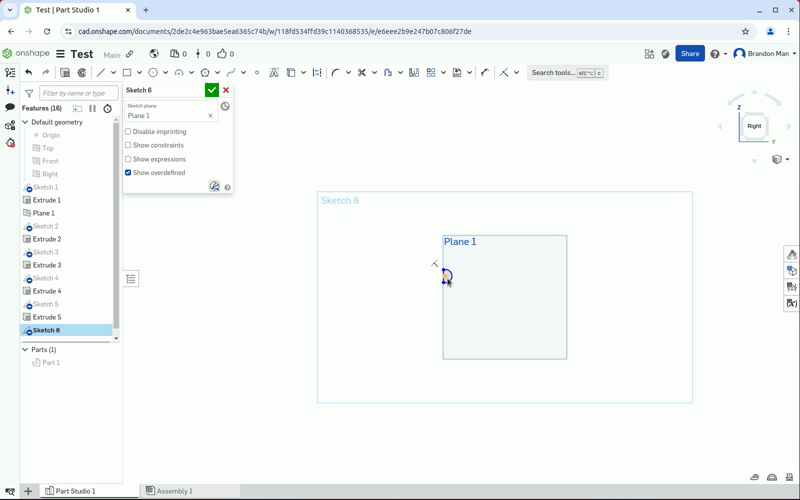
scroll(6)
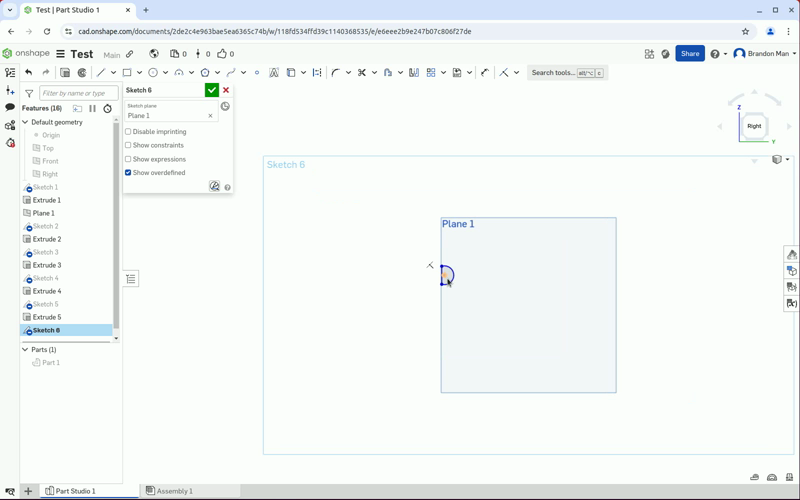
scroll(6)
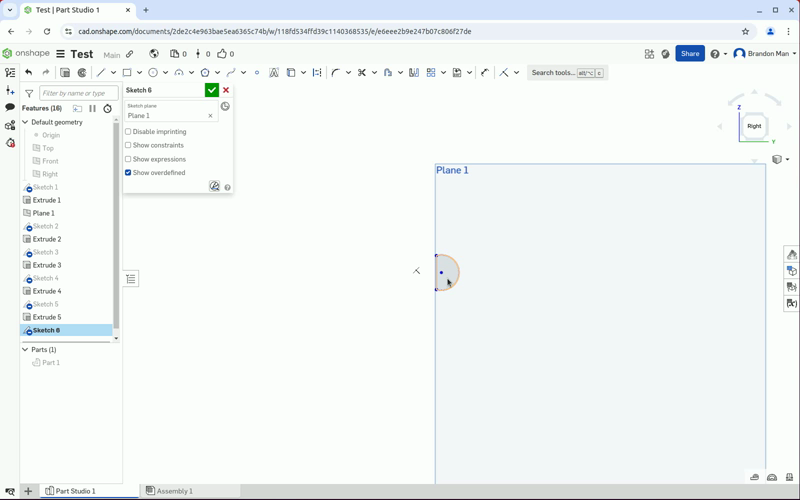
click(447, 278)
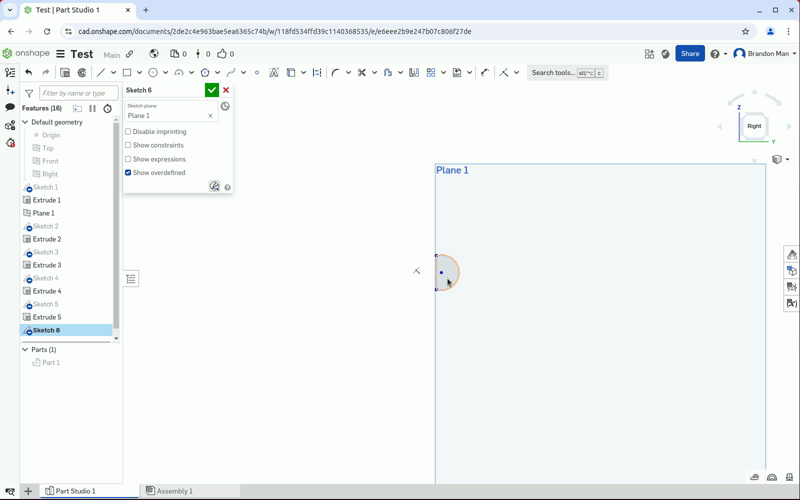
scroll(-6)
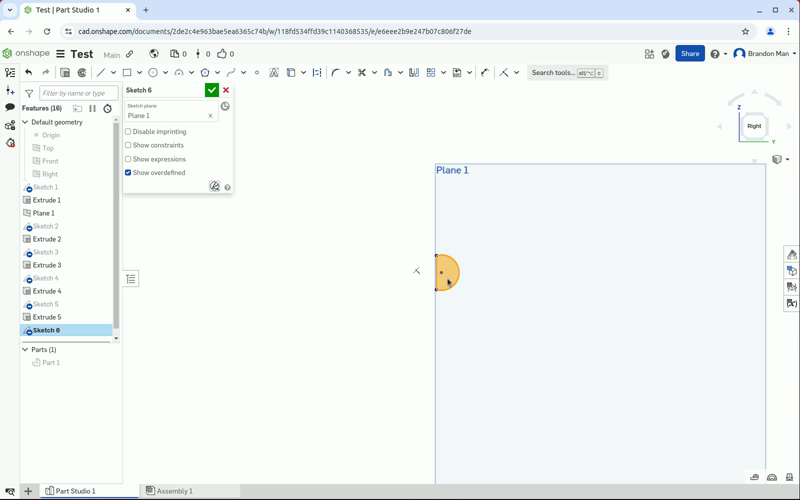
scroll(-6)
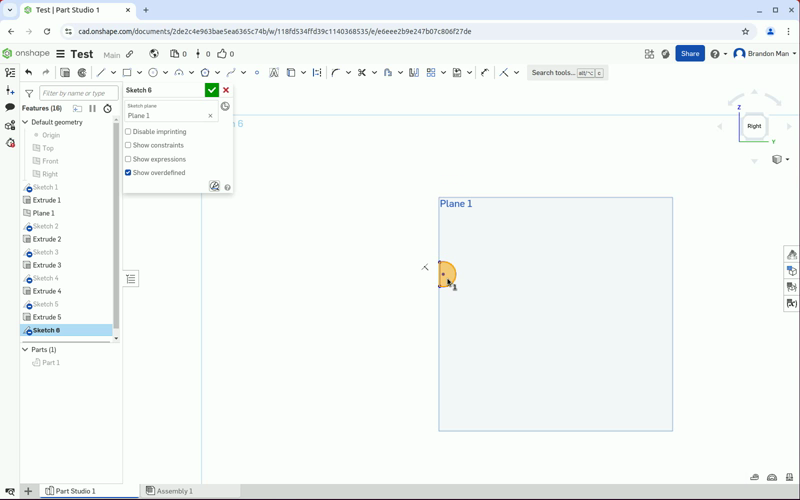
scroll(-6)
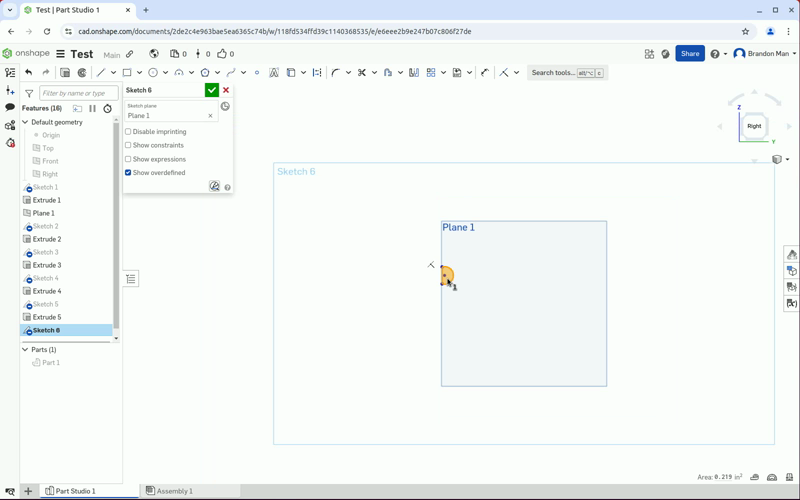
scroll(-6)
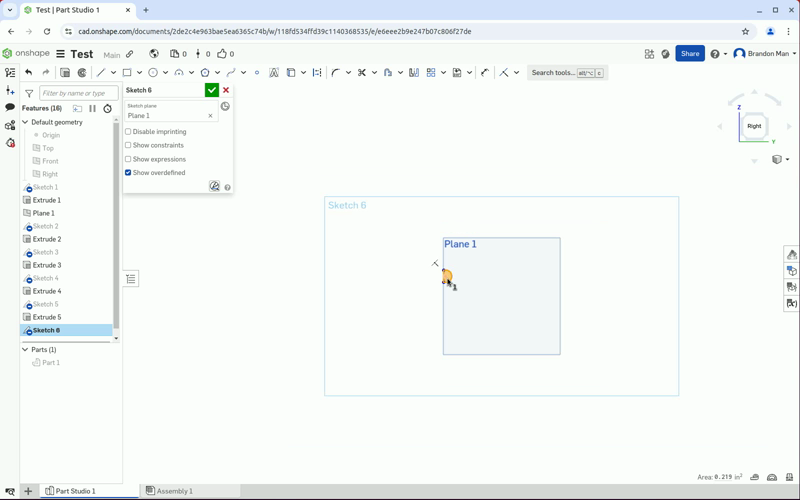
scroll(-6)
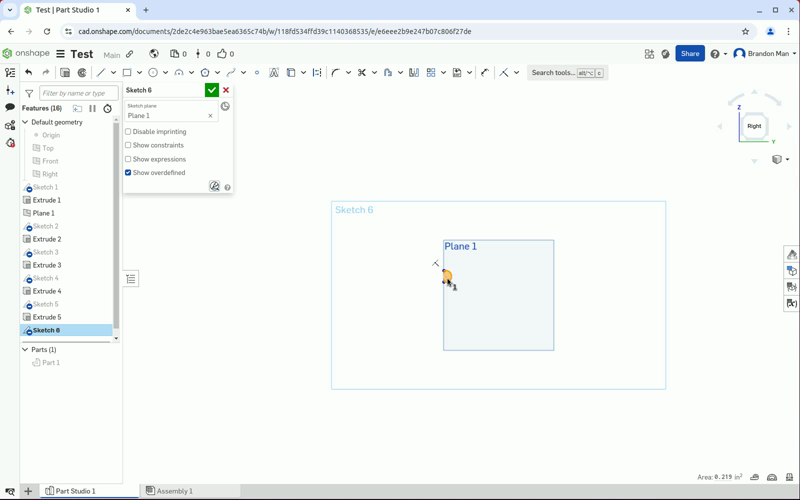
scroll(-6)
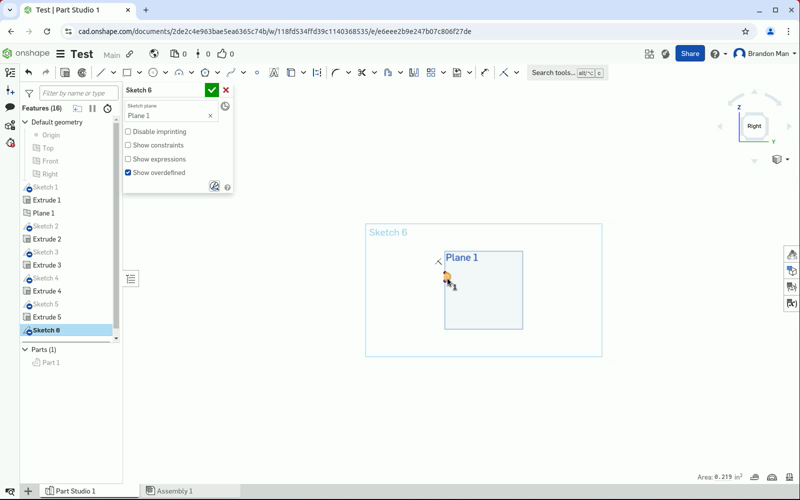
scroll(-6)
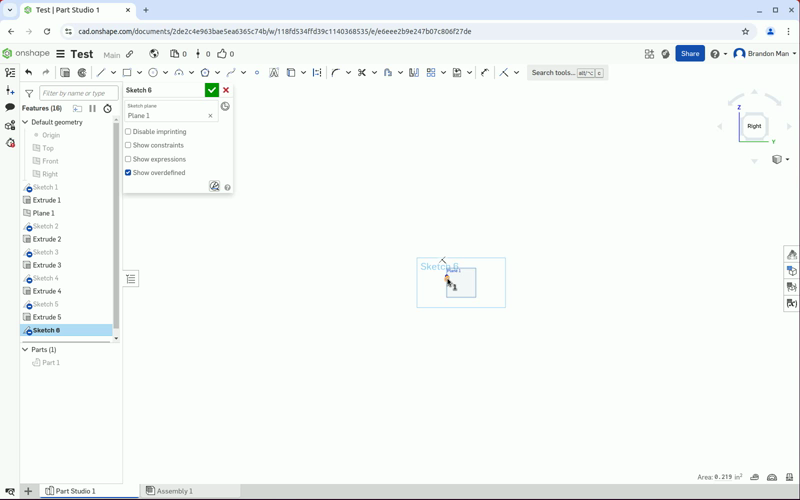
mouse_move(73, 352)
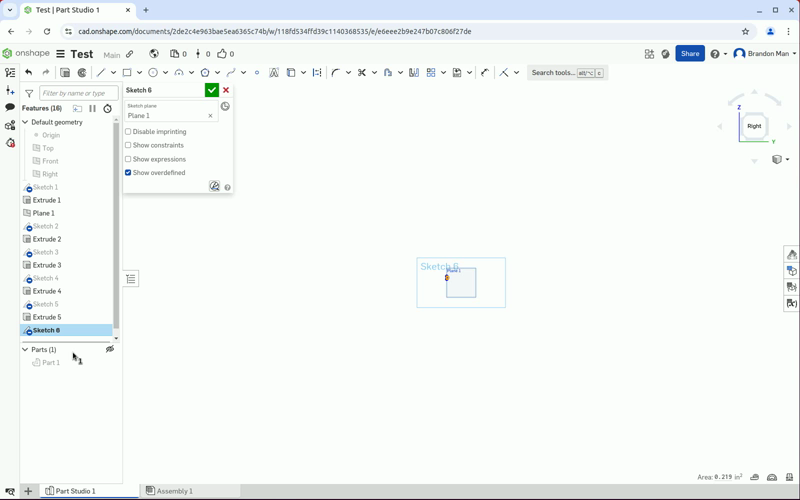
key(shift+y)
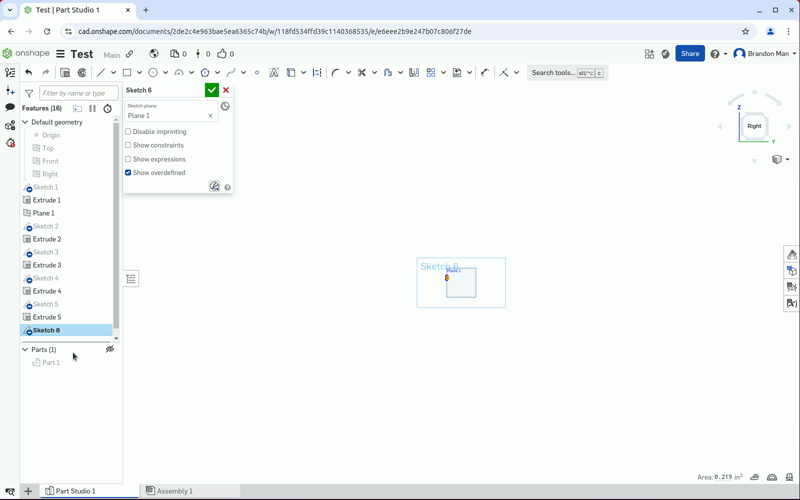
key(shift+e)
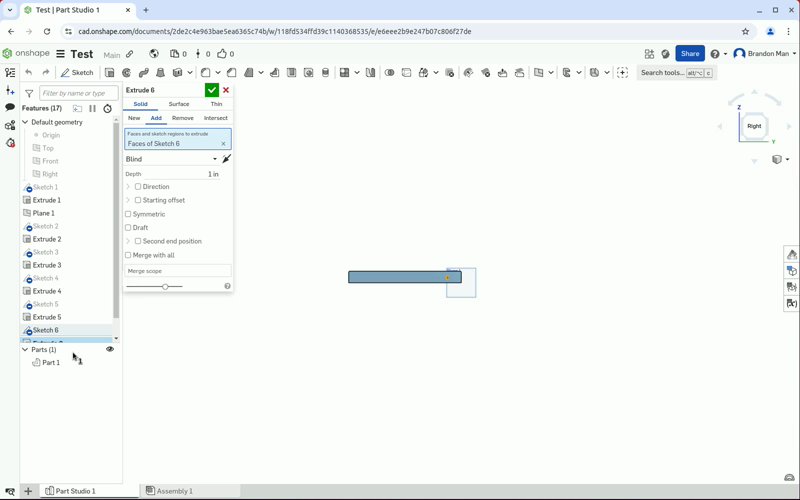
mouse_move(143, 106)
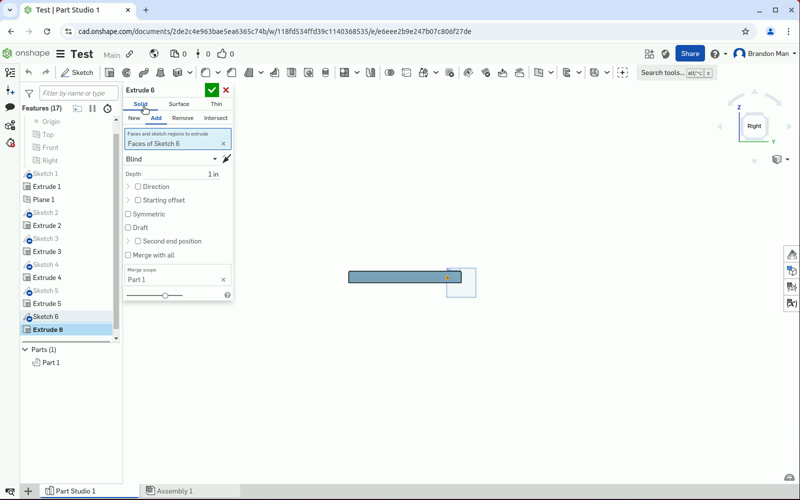
click(143, 106)
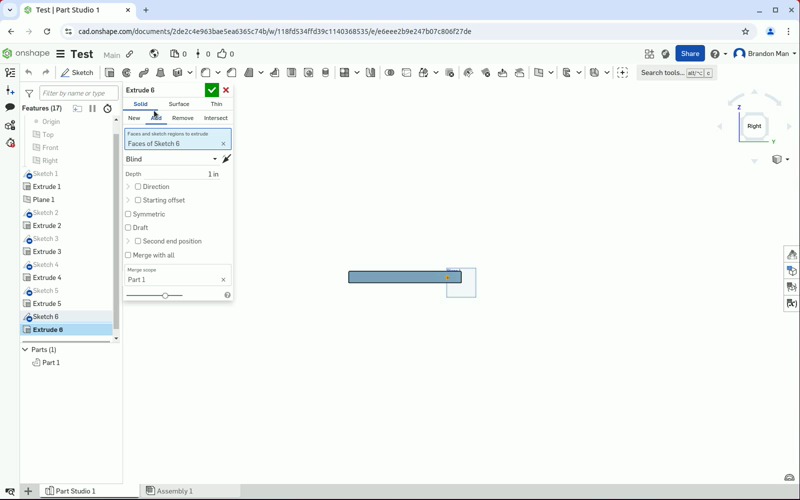
mouse_move(186, 120)
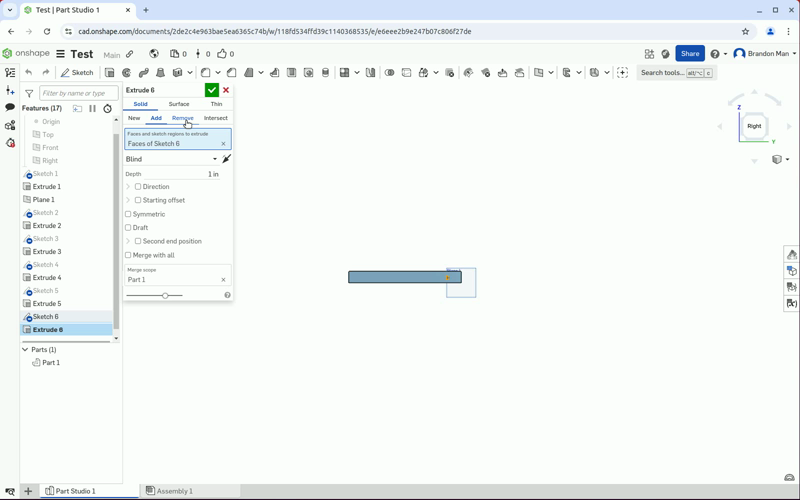
click(186, 120)
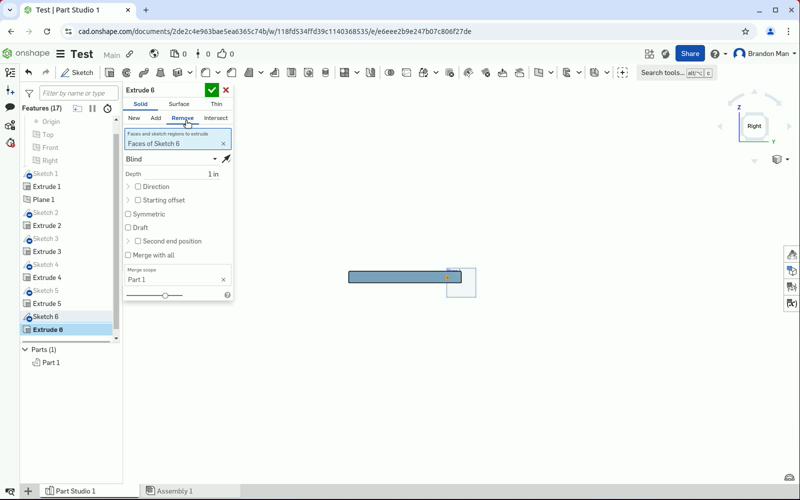
key(tab, 4)
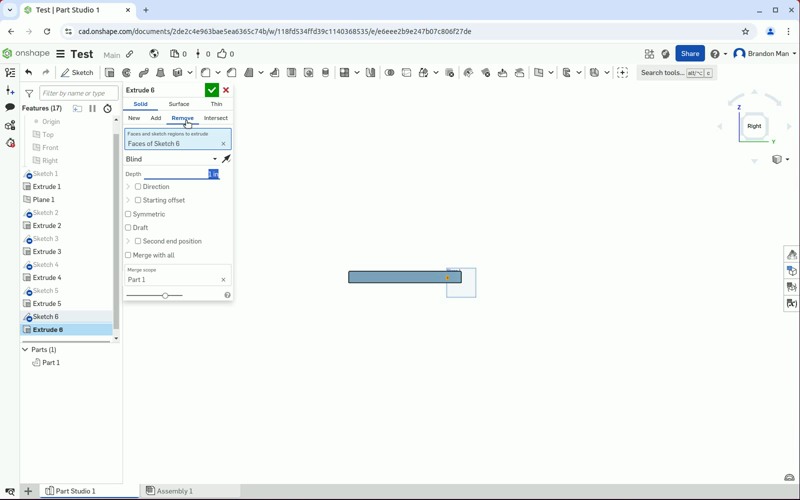
text(2.166)
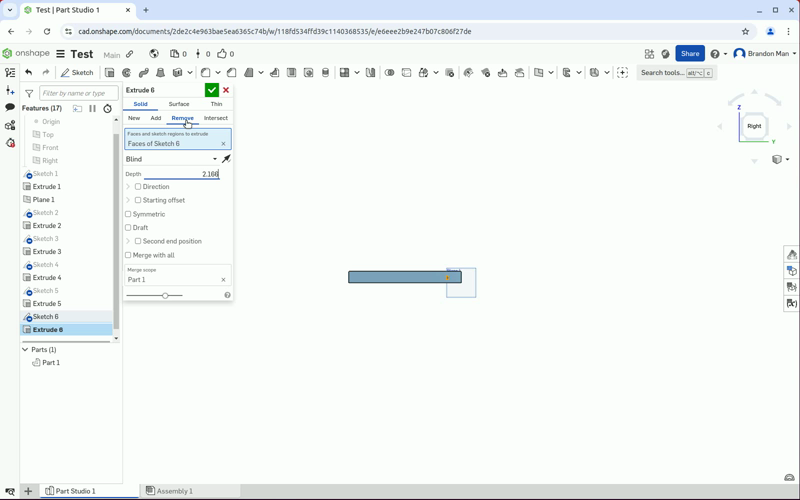
key(tab, 6)
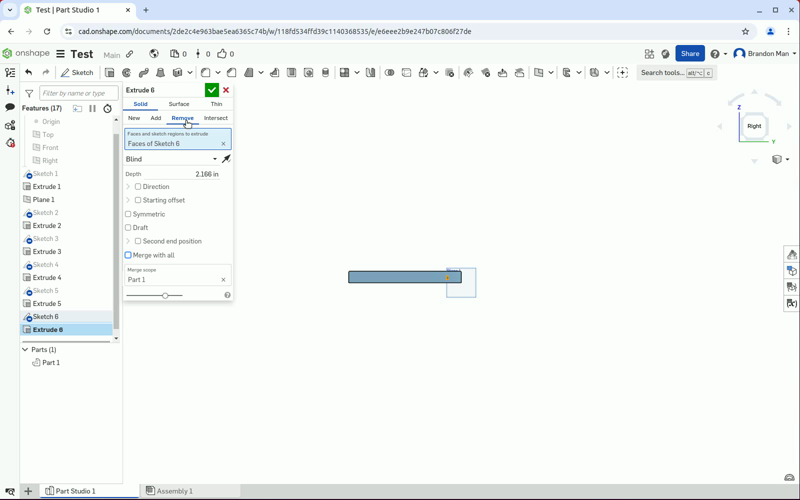
key(space)
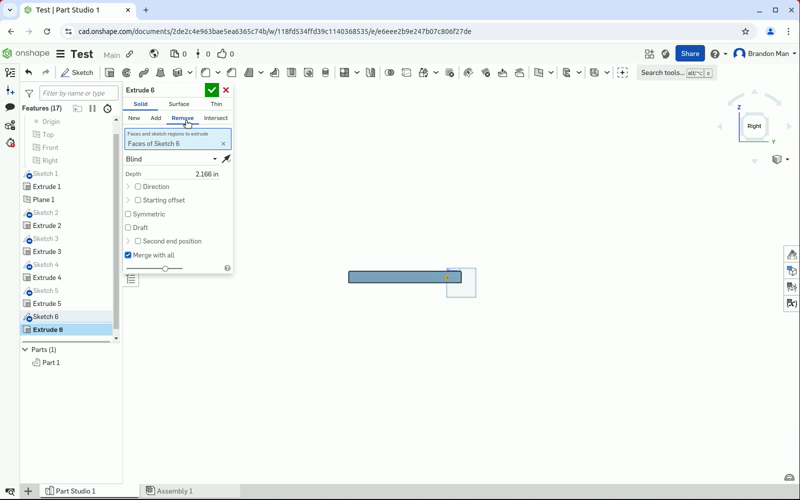
key(enter)
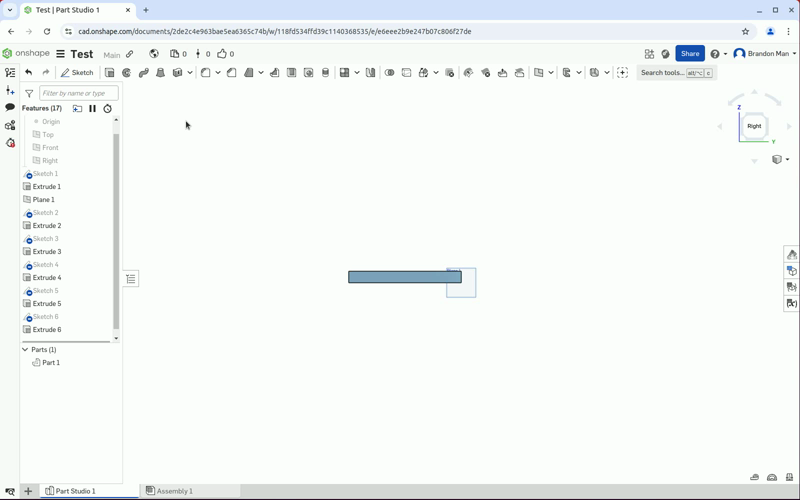
key(shift+h)
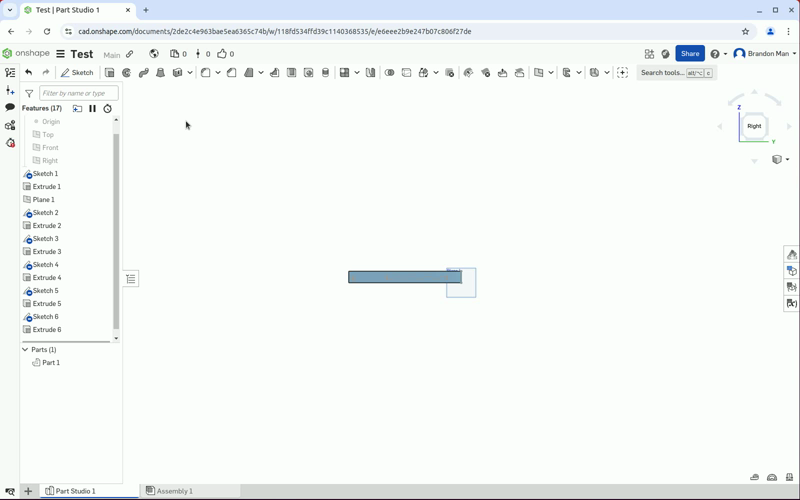
key(shift+h)
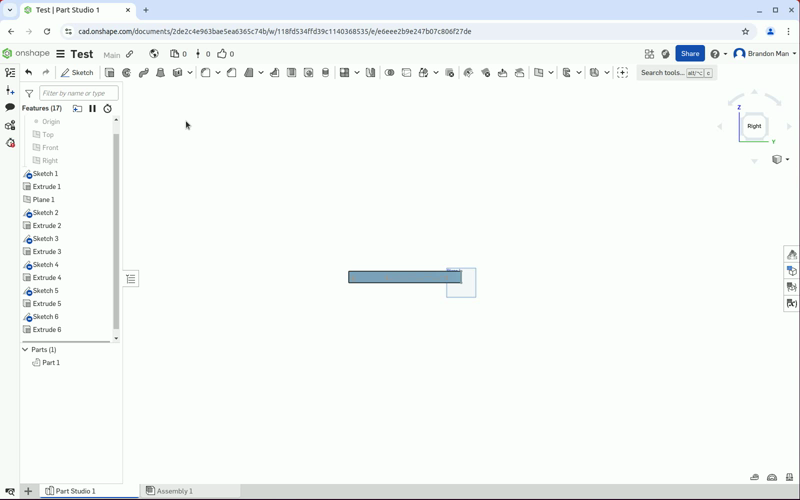
key(shift+7)
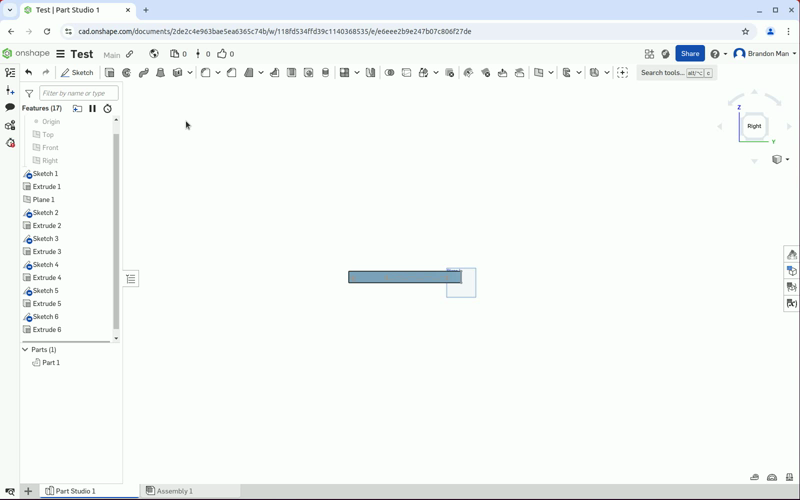
key(right, 2)
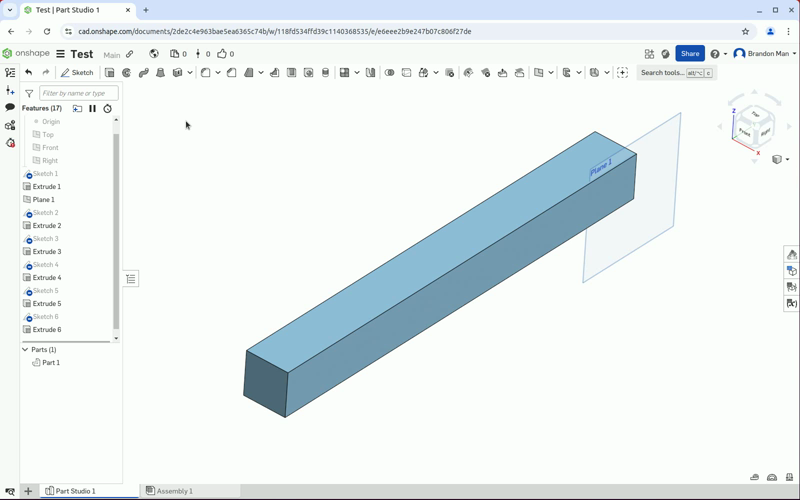
key(down, 2)
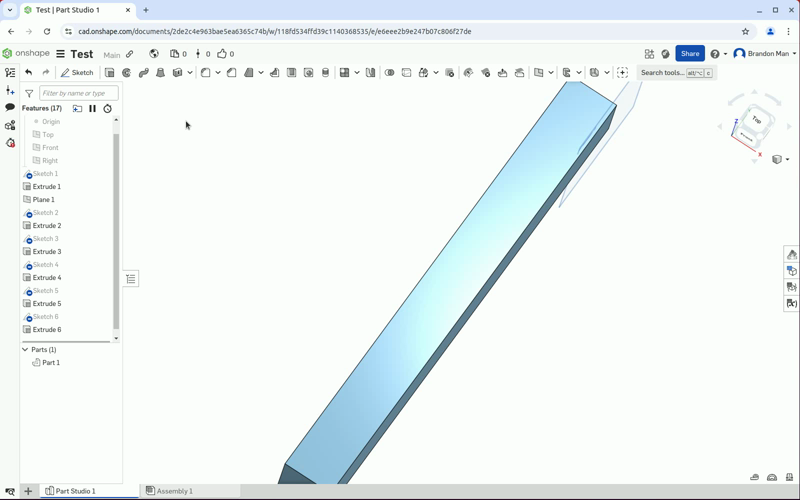
key(up, 2)
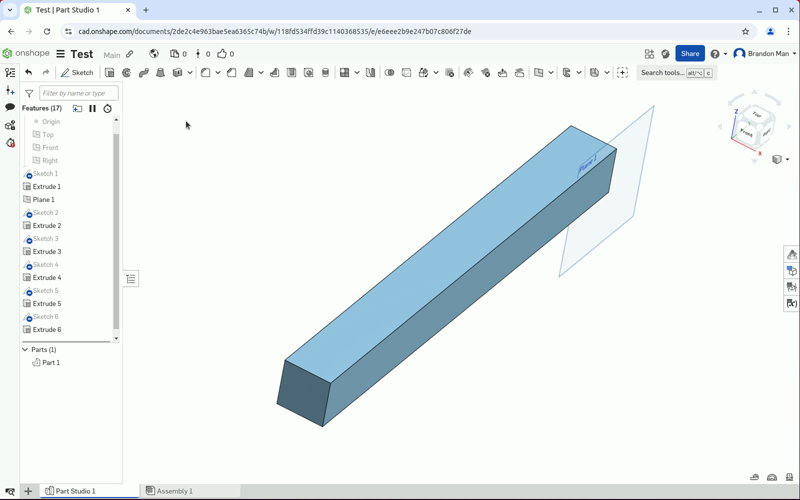
key(left, 2)
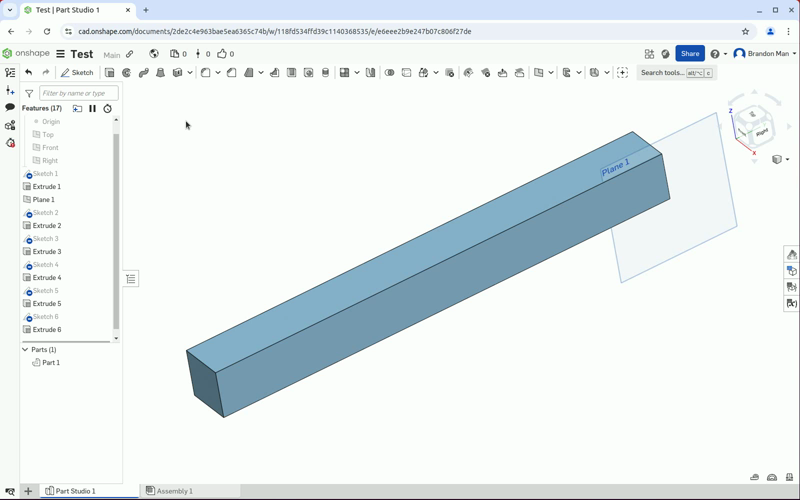
mouse_move(69, 176)
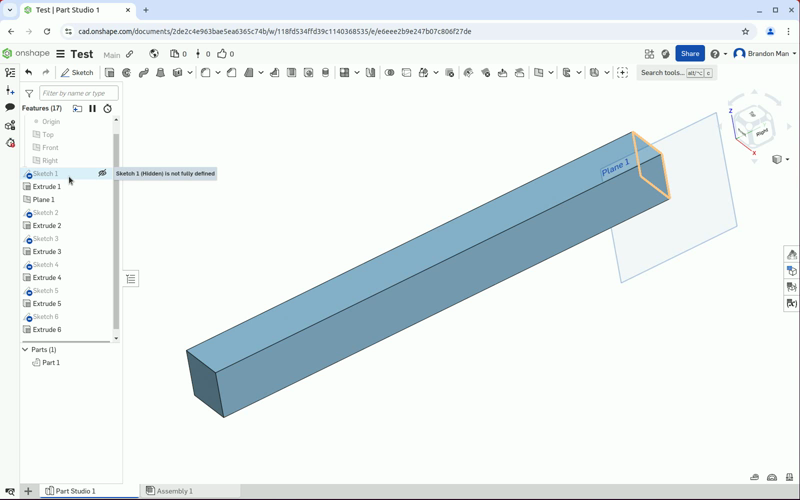
click(69, 176)